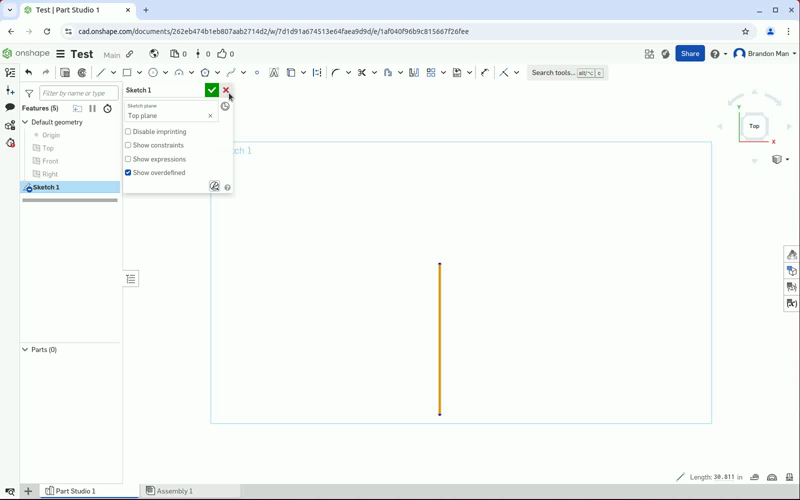
key(shift+h)
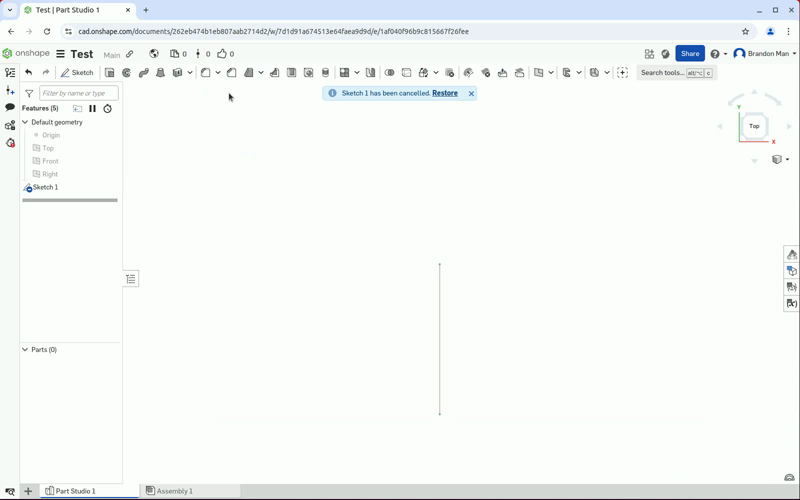
key(shift+s)
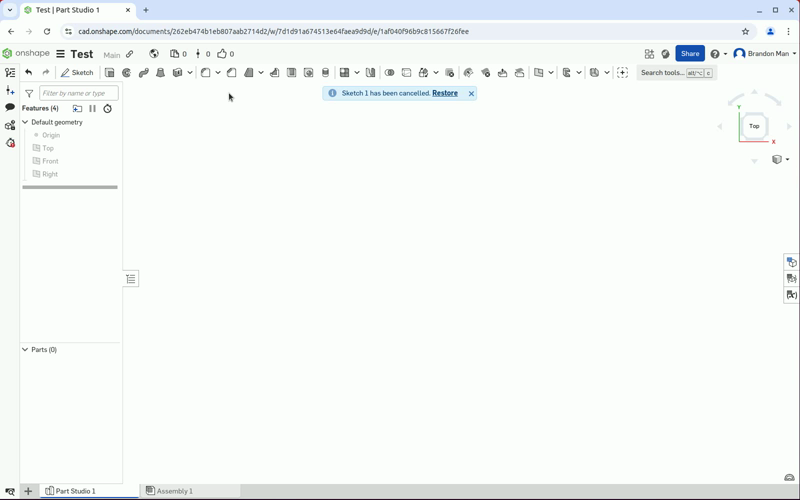
mouse_move(73, 150)
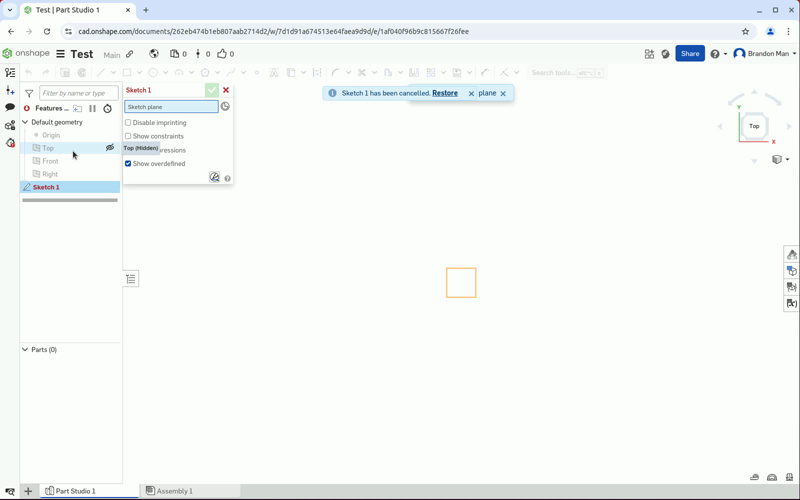
click(73, 150)
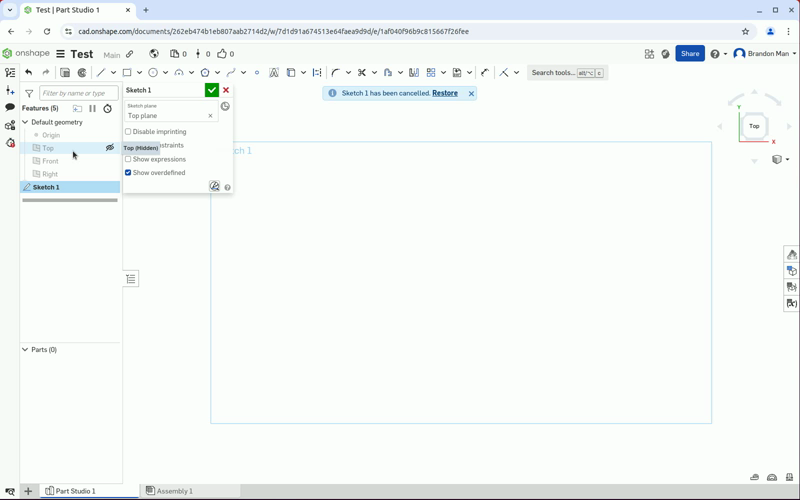
mouse_move(73, 352)
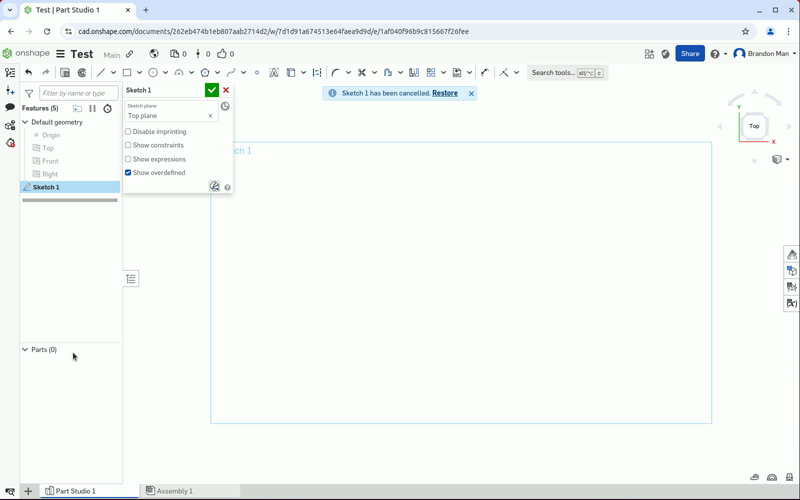
key(y)
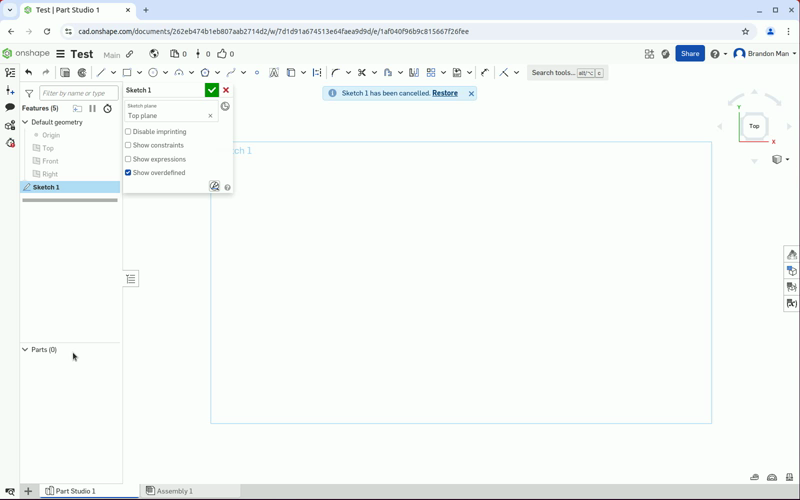
key(l)
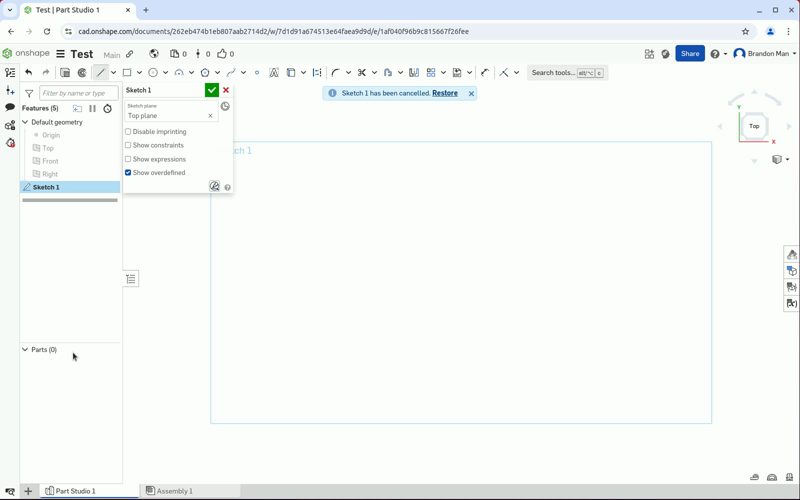
key_down(shift)
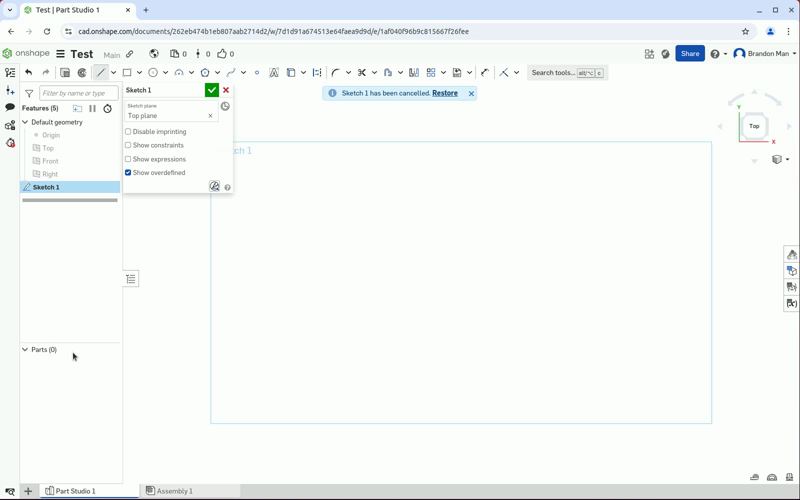
mouse_move(410, 301)
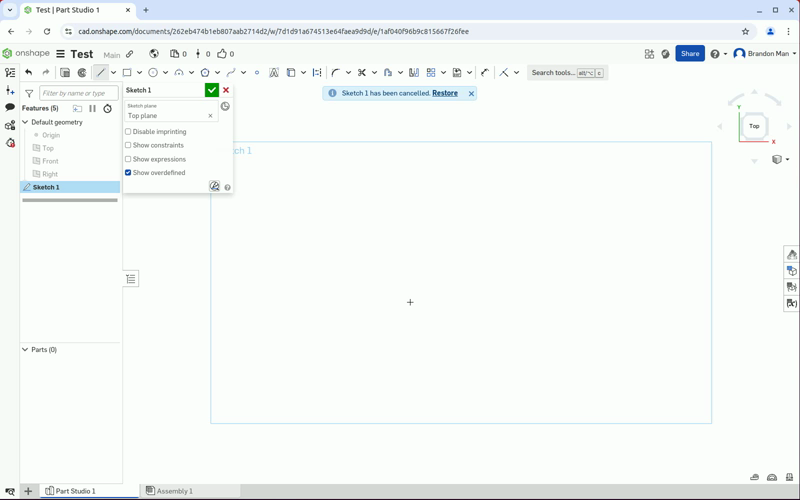
click(410, 301)
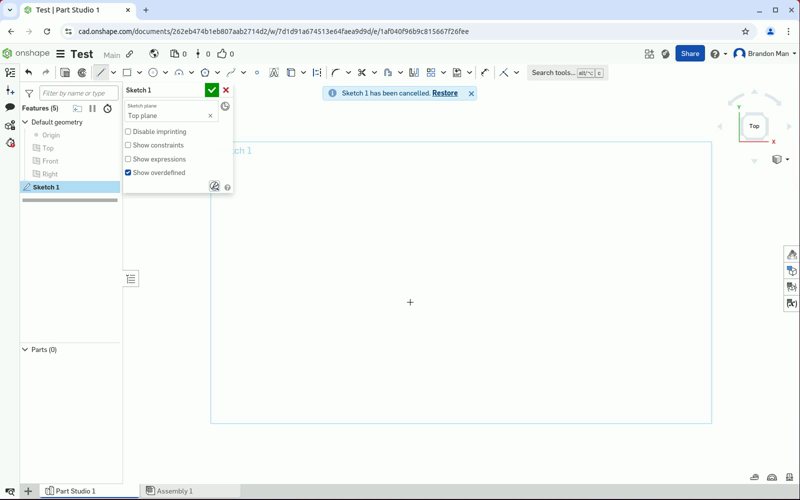
key_up(shift)
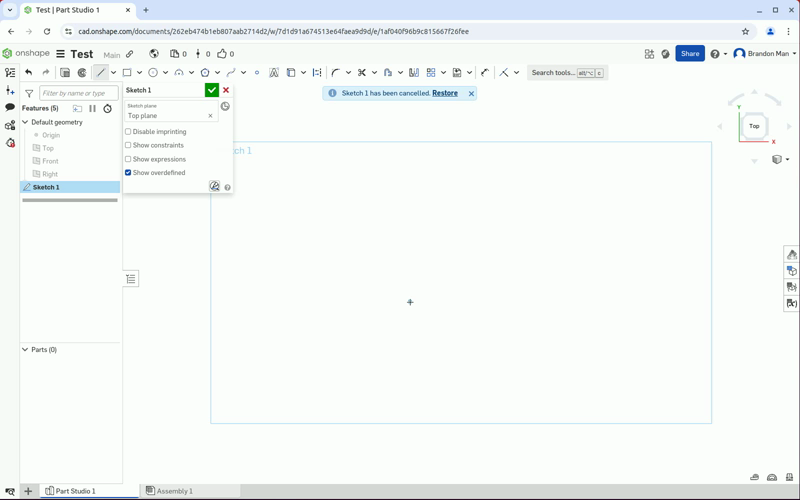
key_down(shift)
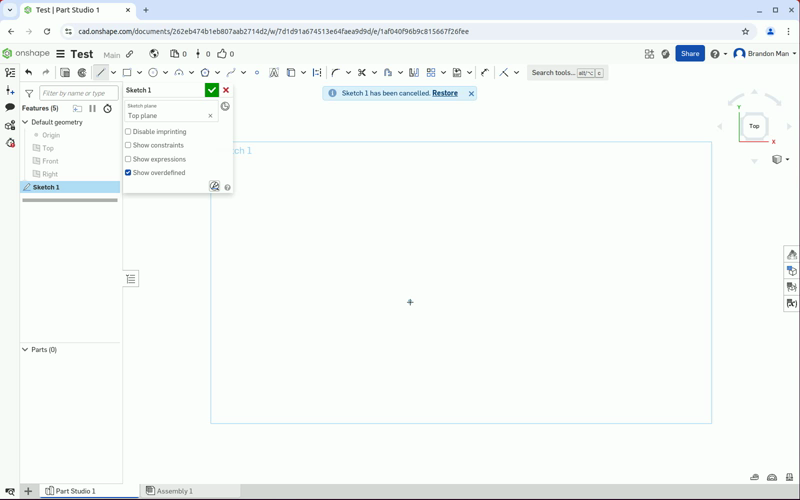
mouse_move(460, 364)
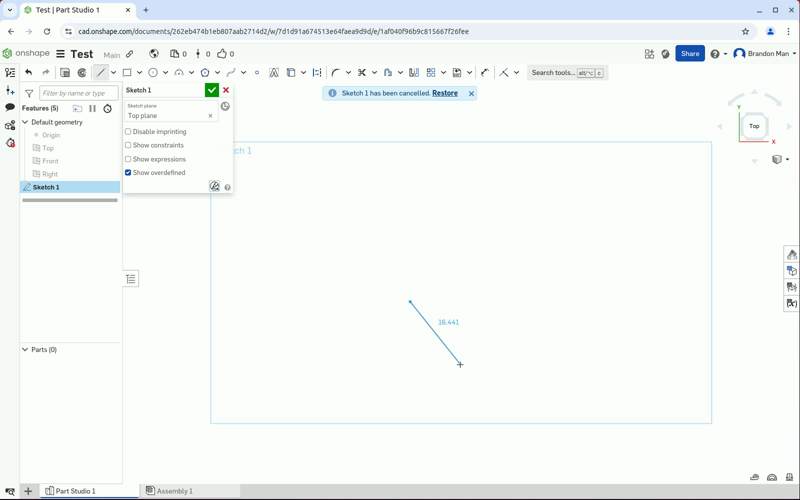
click(460, 364)
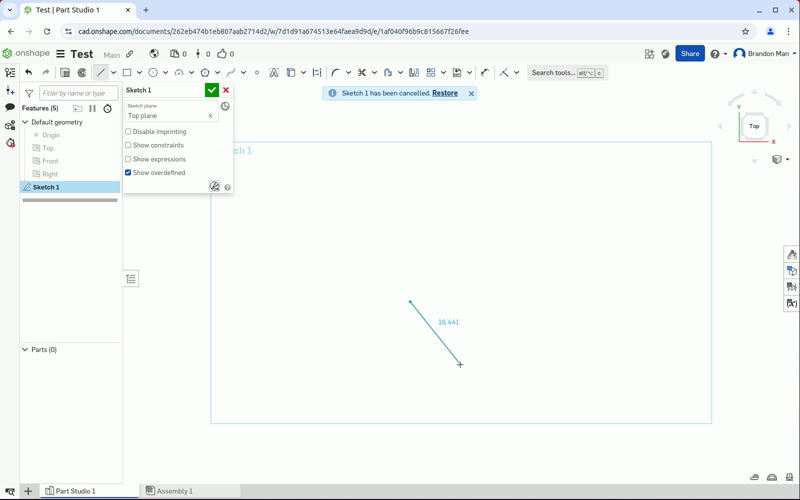
key_up(shift)
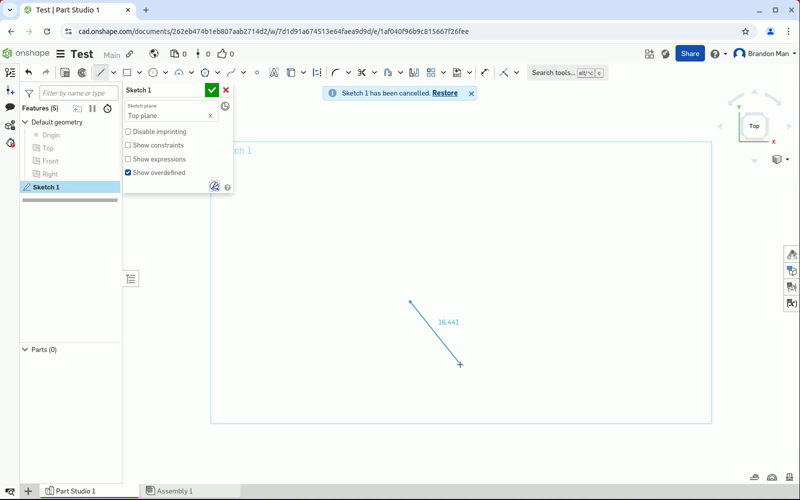
key_down(shift)
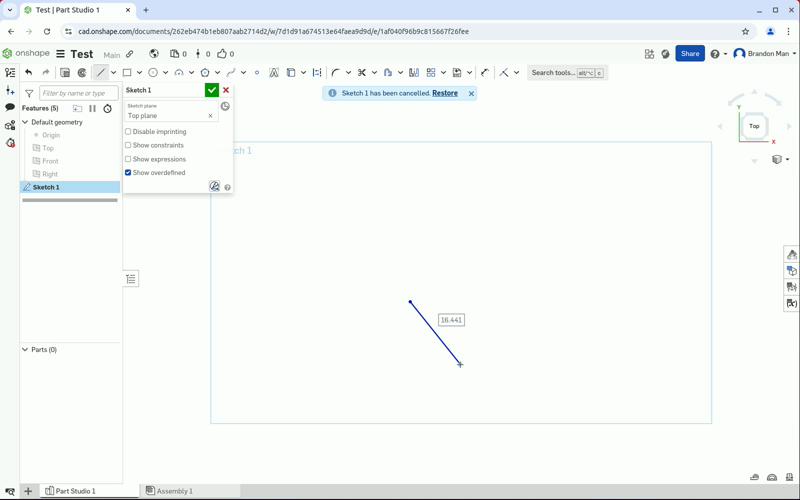
mouse_move(460, 283)
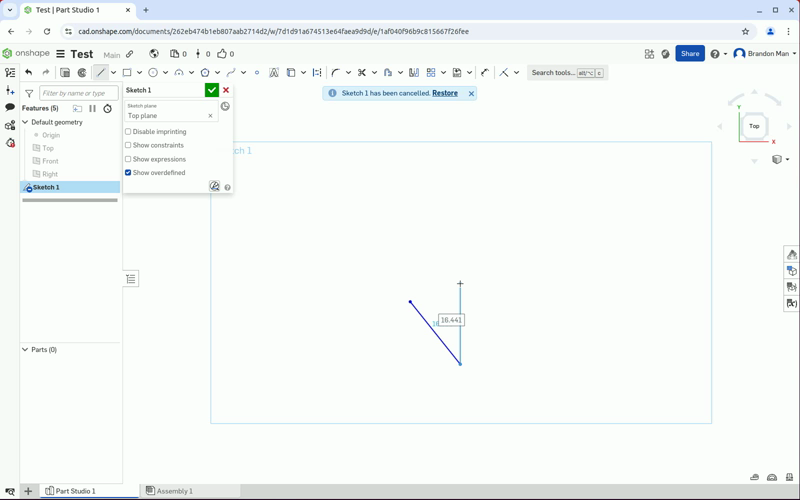
click(460, 283)
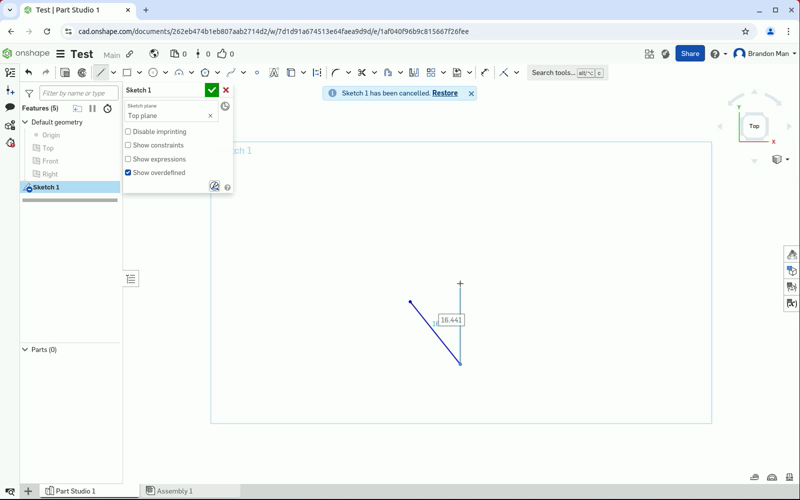
key_up(shift)
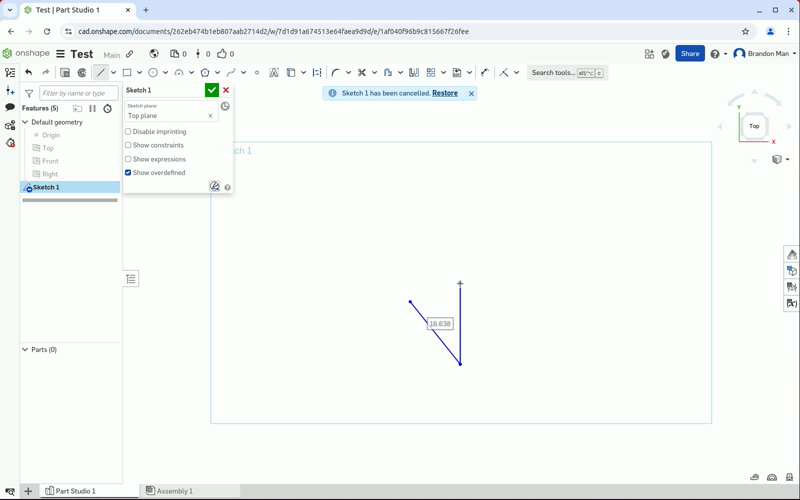
key_down(shift)
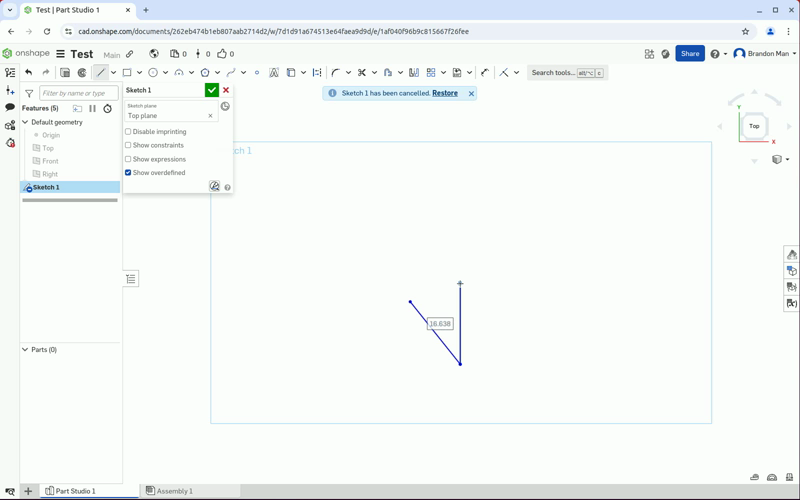
mouse_move(490, 283)
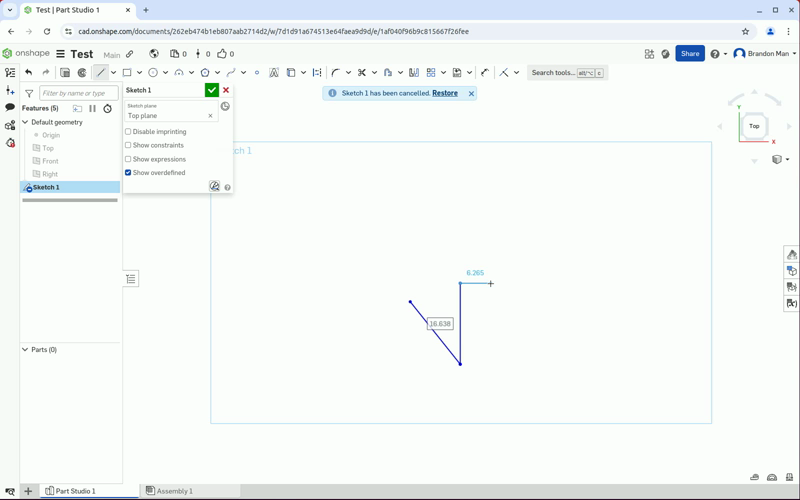
mouse_move(417, 288)
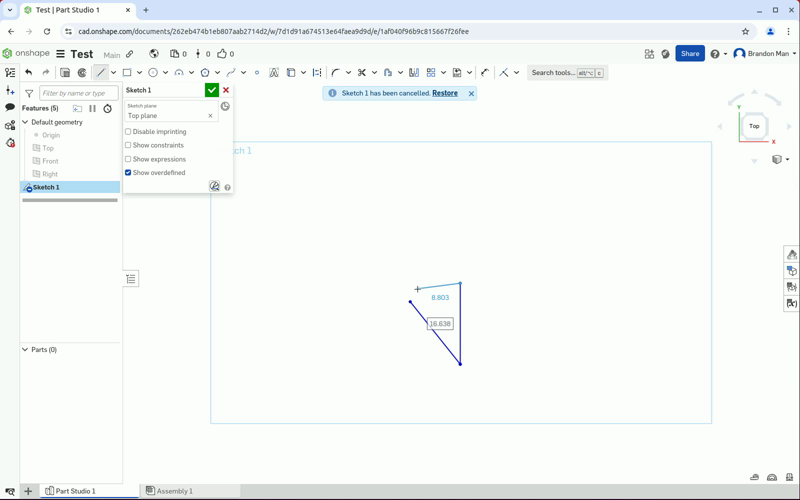
click(417, 288)
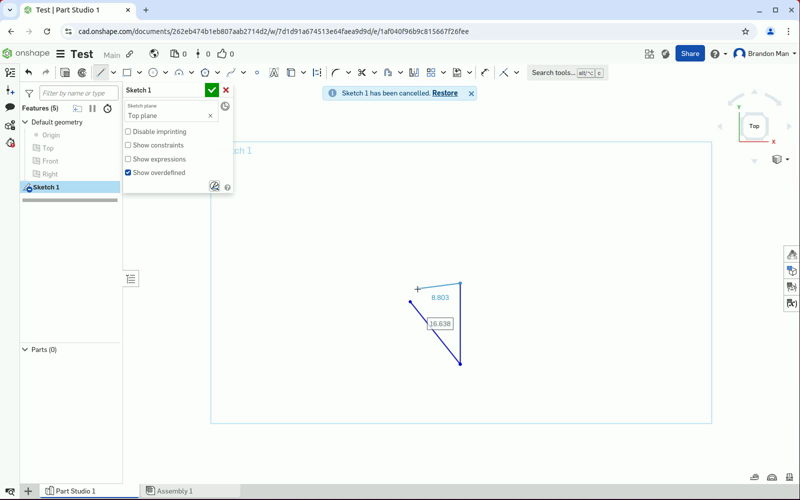
key_up(shift)
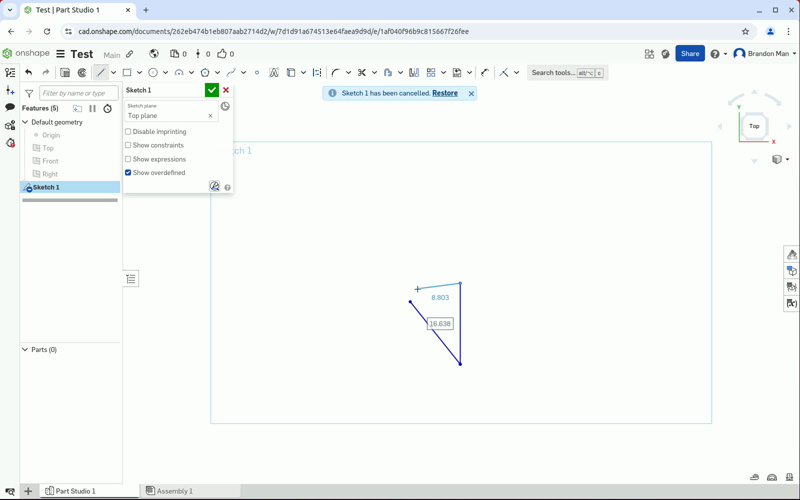
key_down(shift)
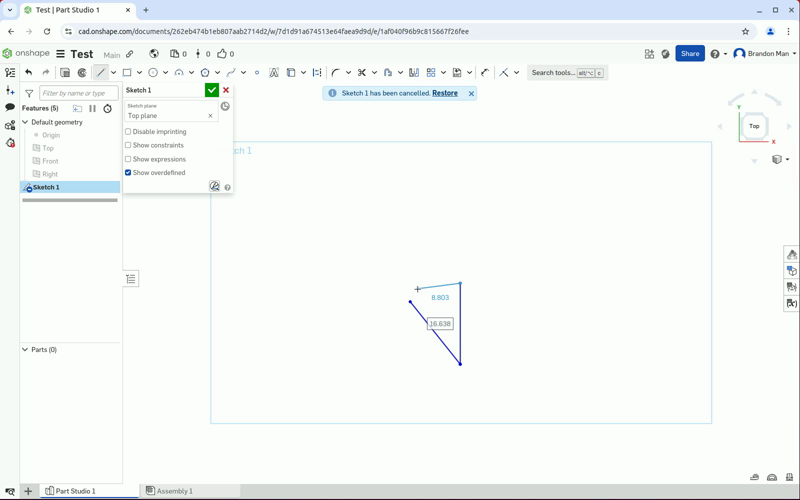
mouse_move(447, 288)
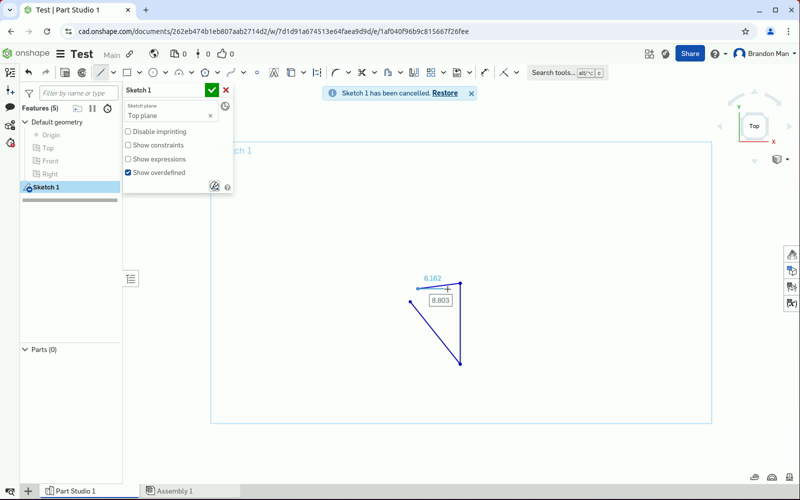
mouse_move(417, 298)
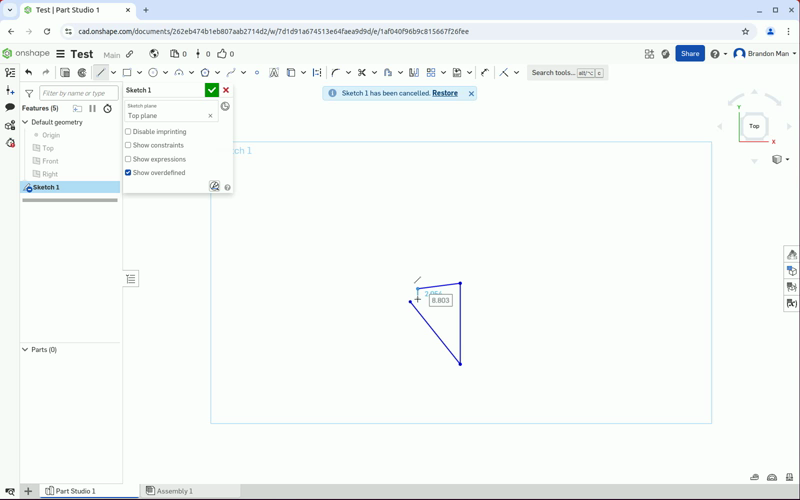
click(417, 298)
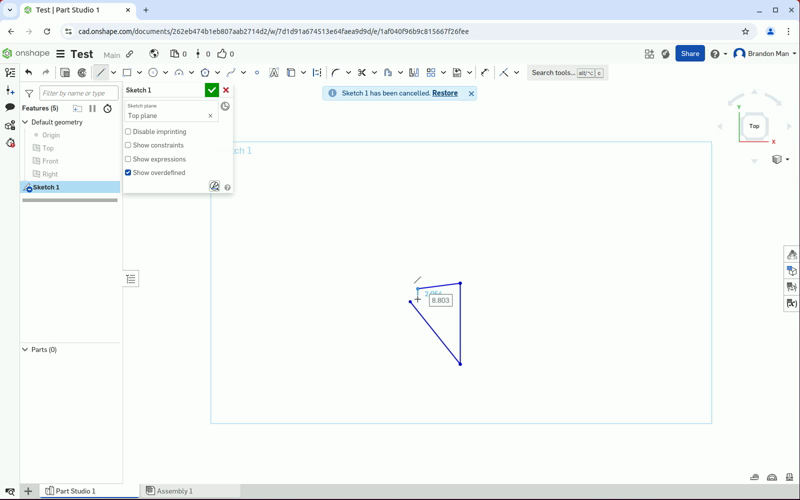
key_up(shift)
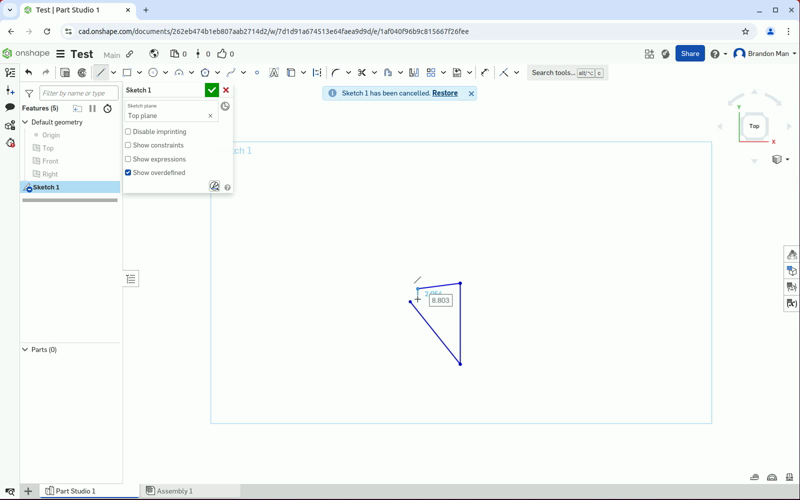
key_down(shift)
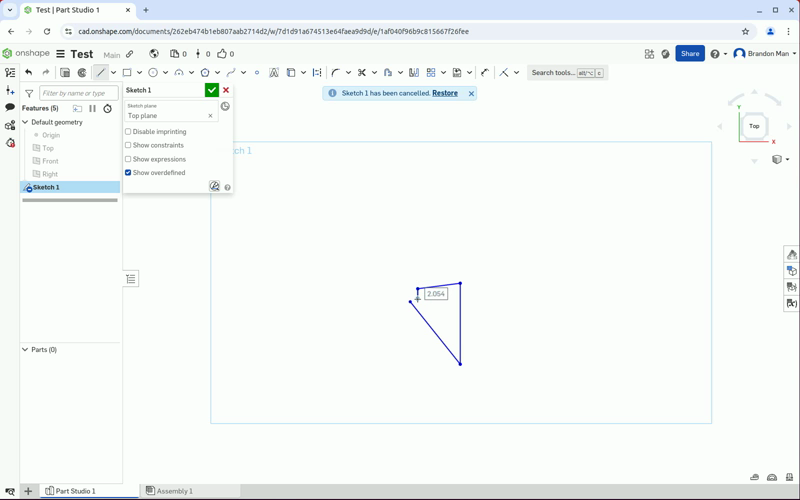
mouse_move(447, 298)
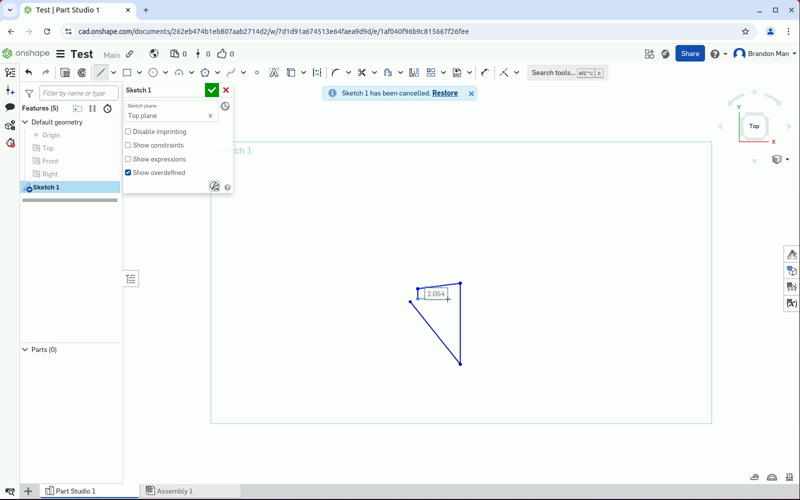
mouse_move(415, 298)
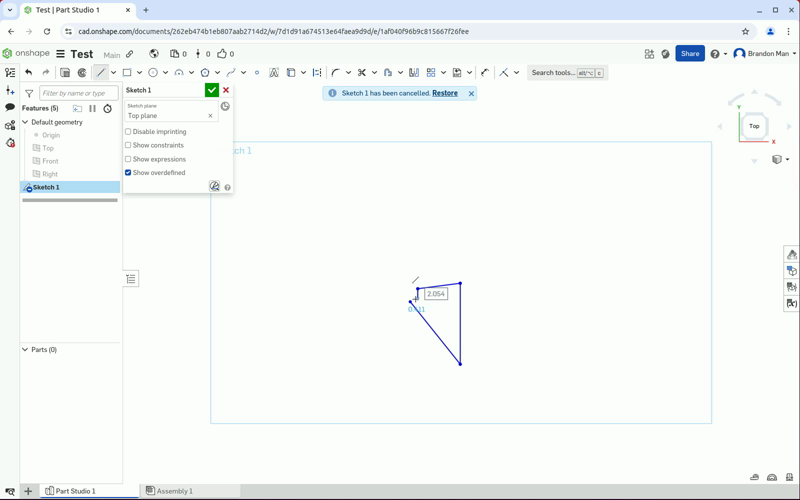
scroll(6)
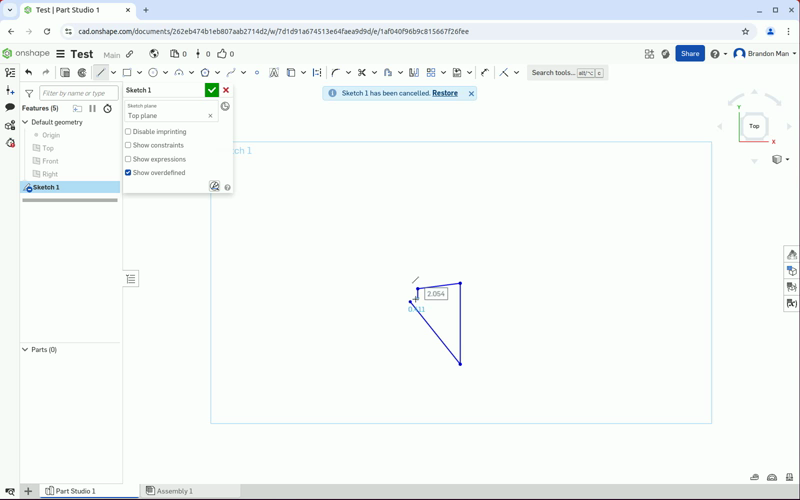
scroll(6)
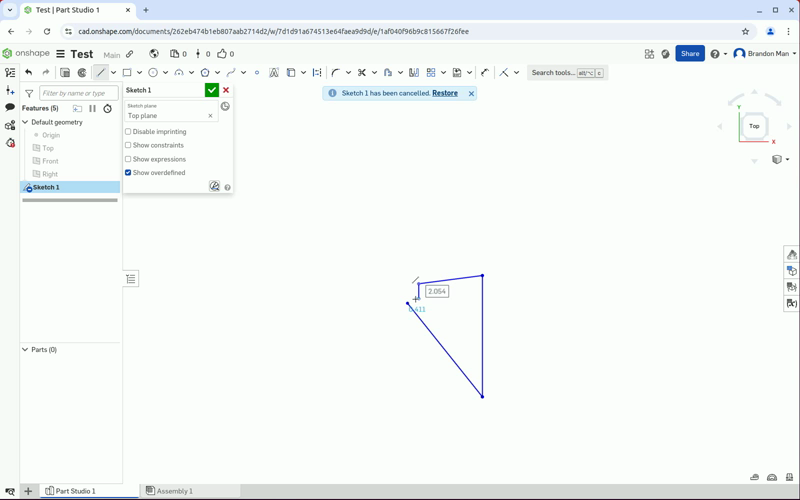
scroll(6)
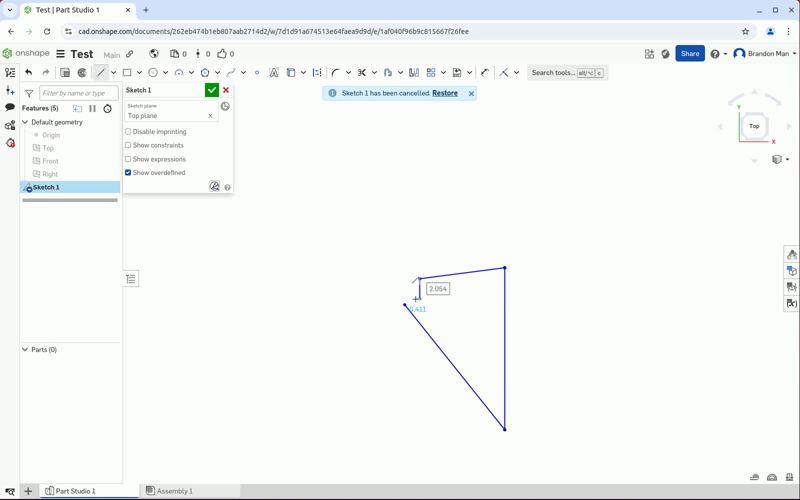
scroll(6)
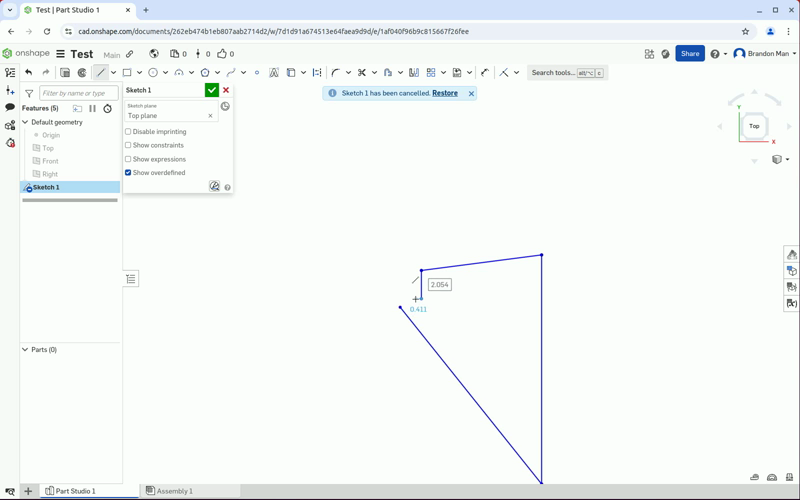
scroll(6)
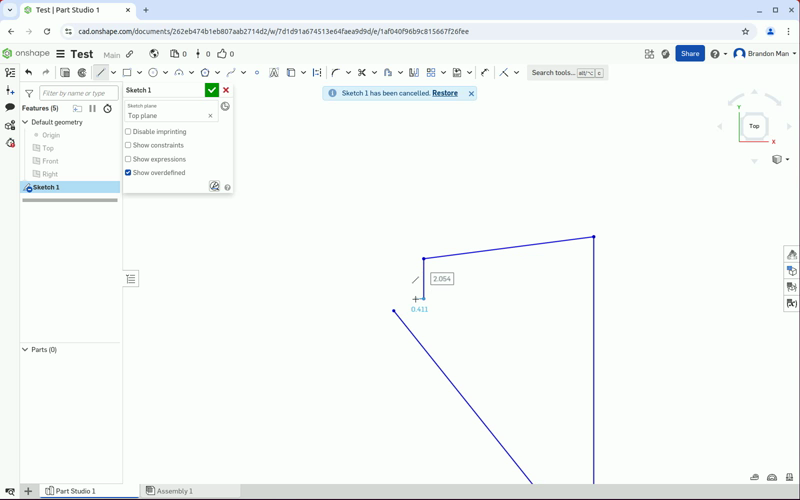
scroll(6)
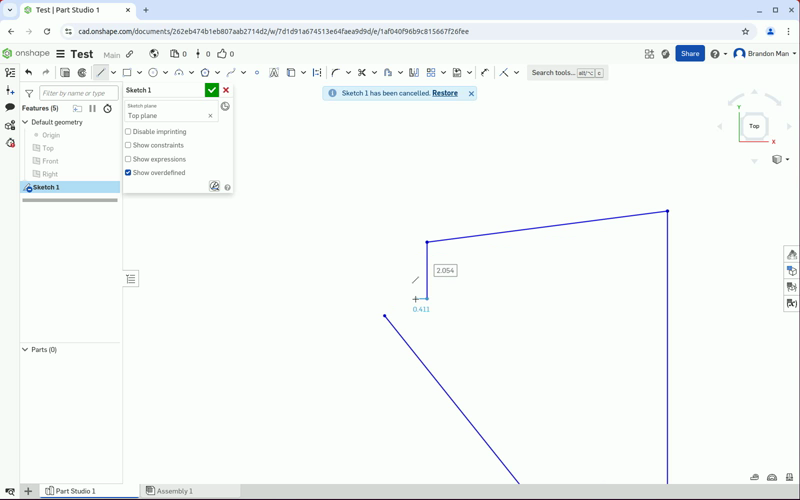
scroll(6)
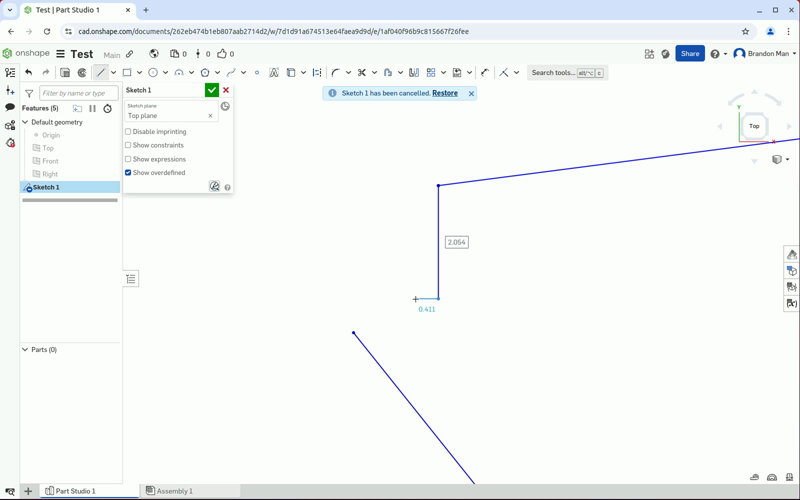
click(415, 298)
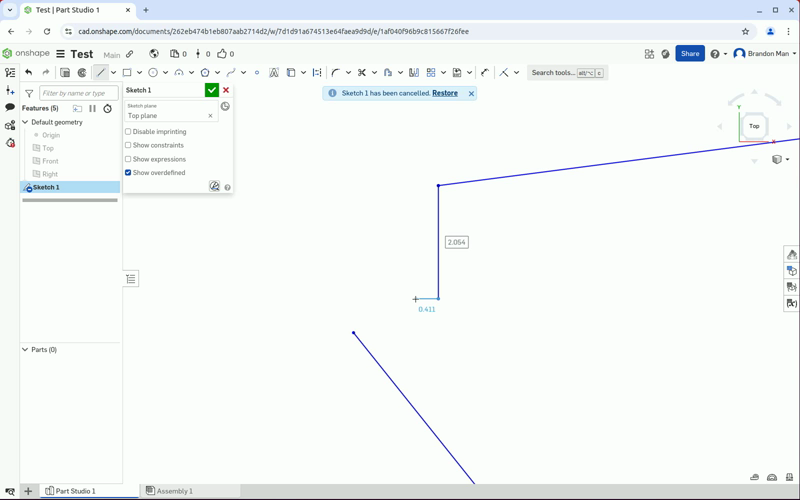
scroll(-6)
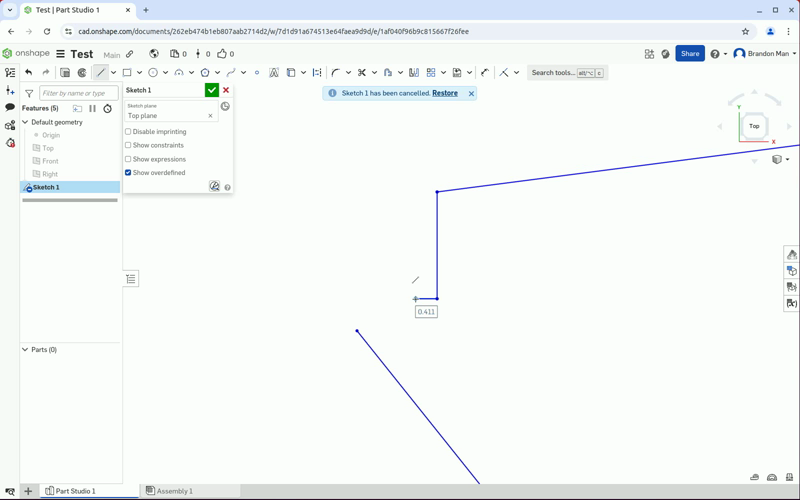
scroll(-6)
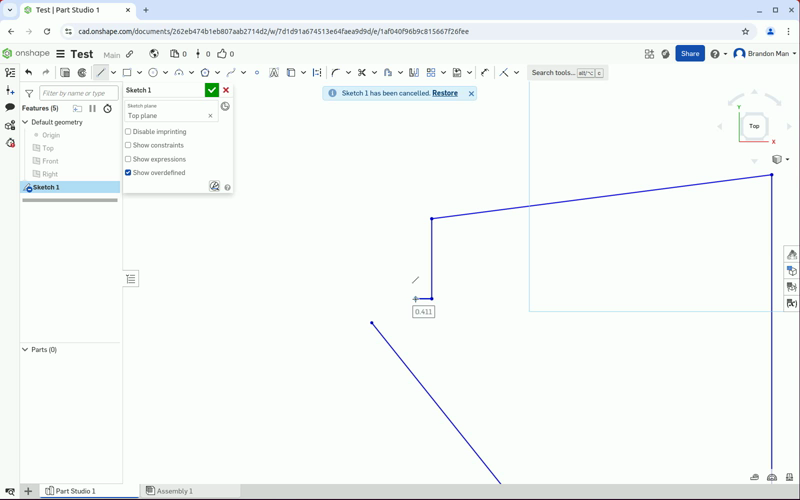
scroll(-6)
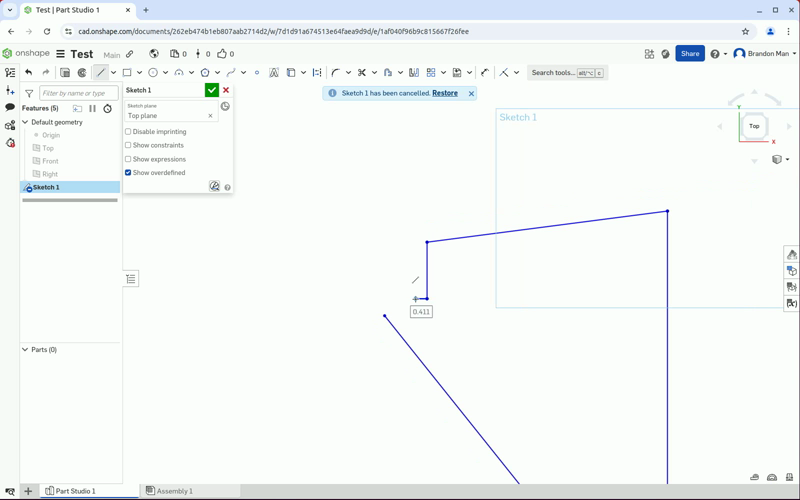
scroll(-6)
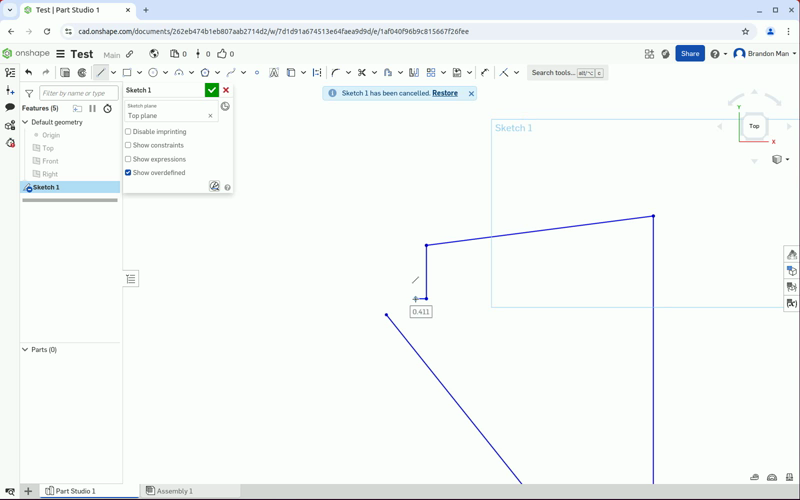
scroll(-6)
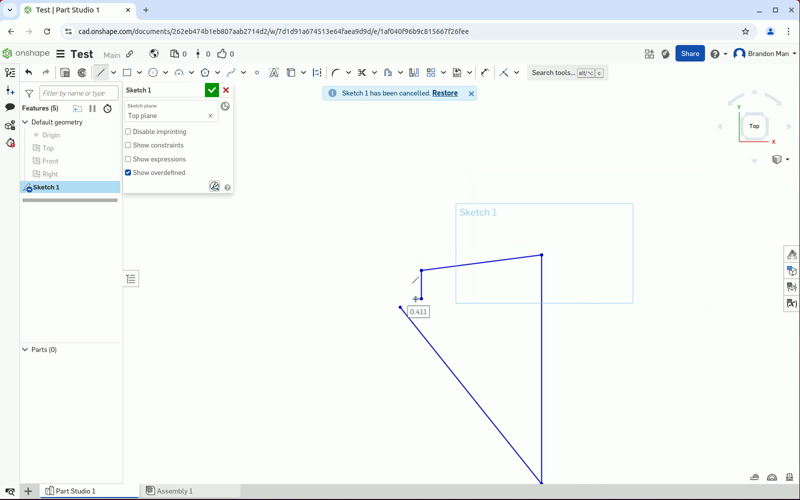
scroll(-6)
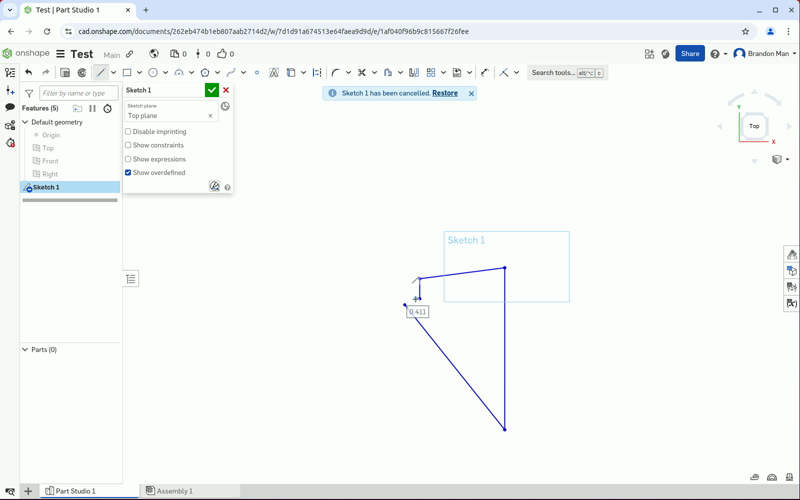
scroll(-6)
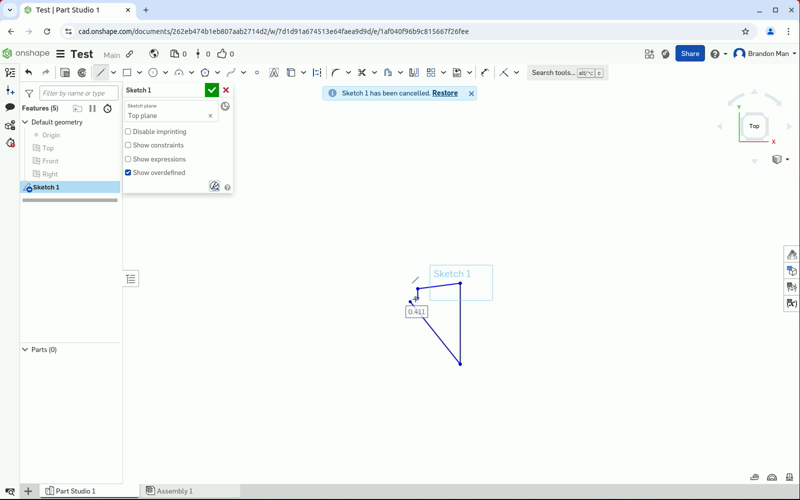
key_up(shift)
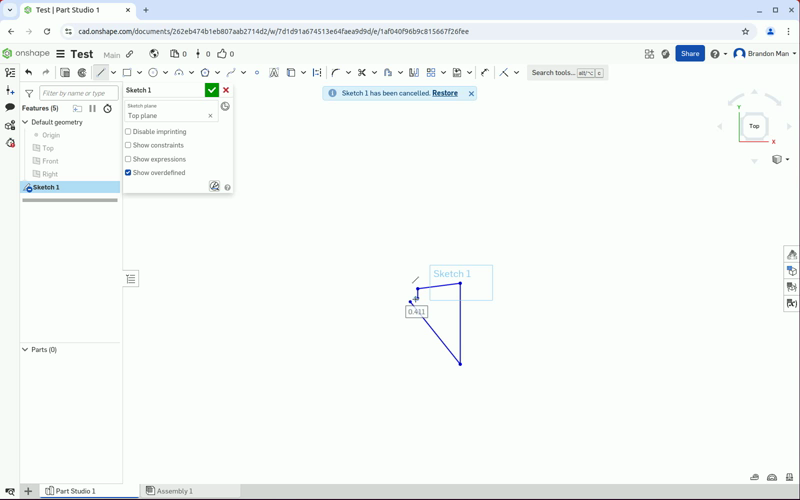
key_down(shift)
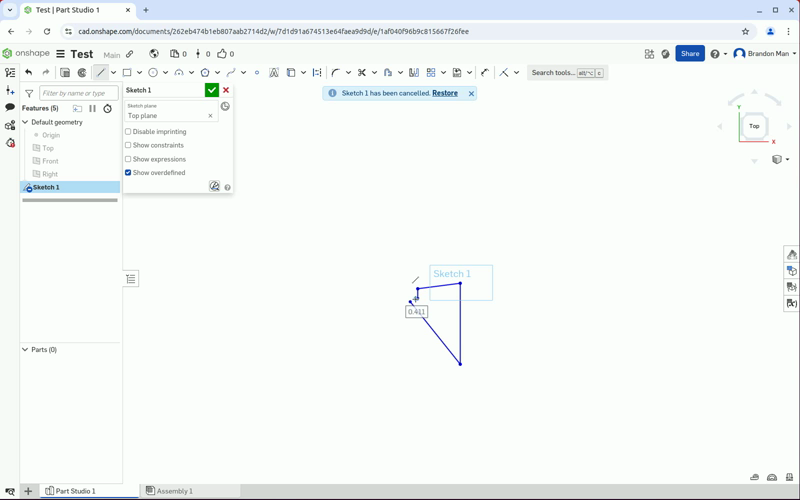
mouse_move(445, 298)
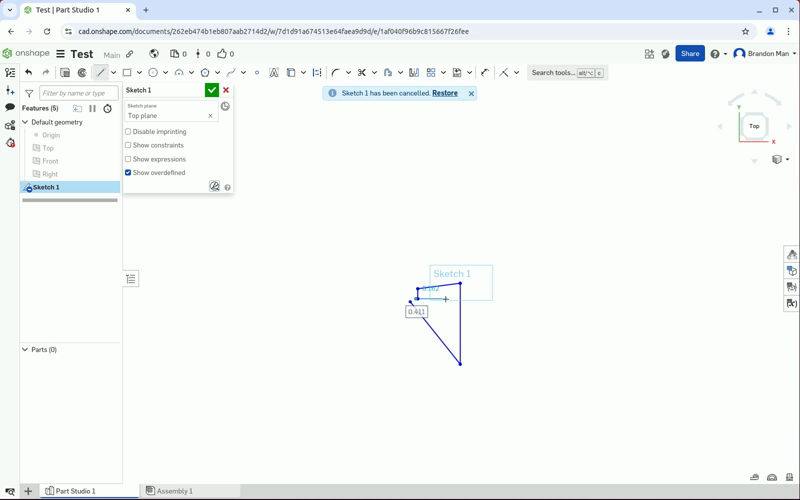
mouse_move(411, 295)
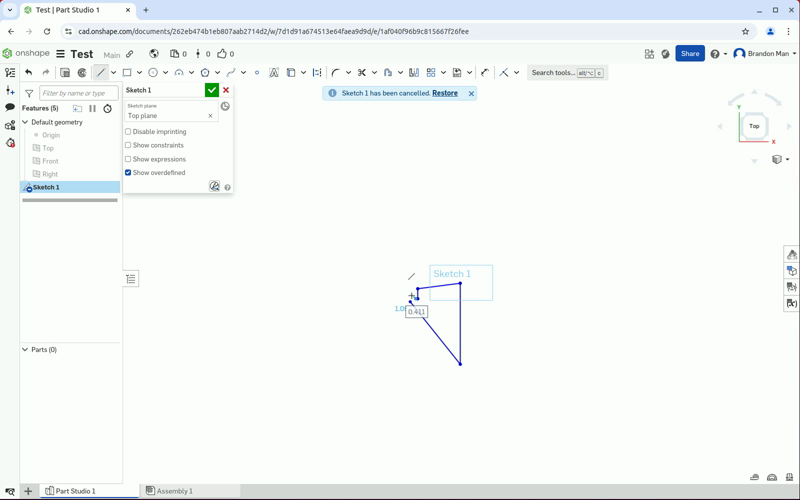
scroll(6)
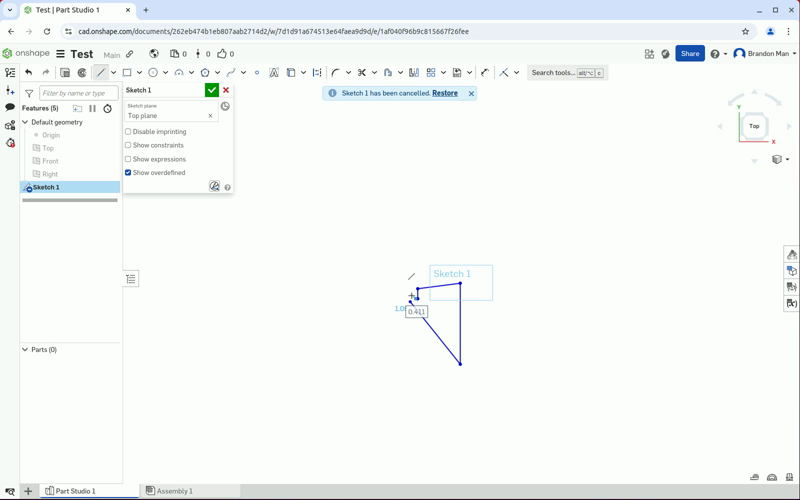
scroll(6)
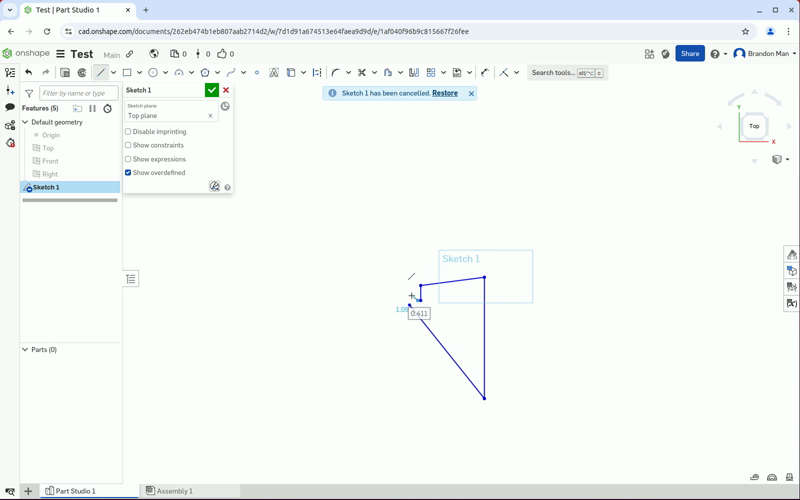
scroll(6)
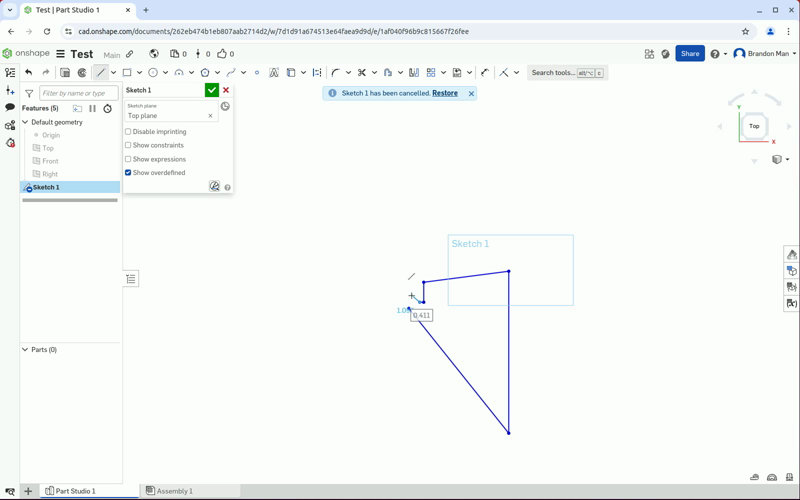
scroll(6)
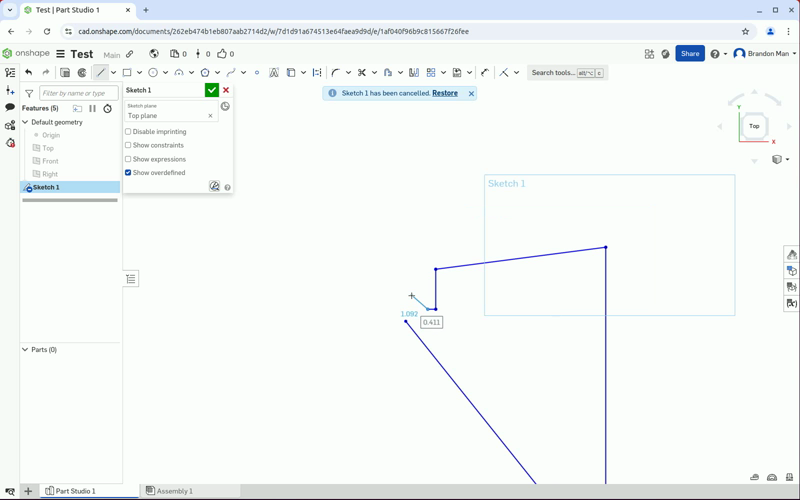
scroll(6)
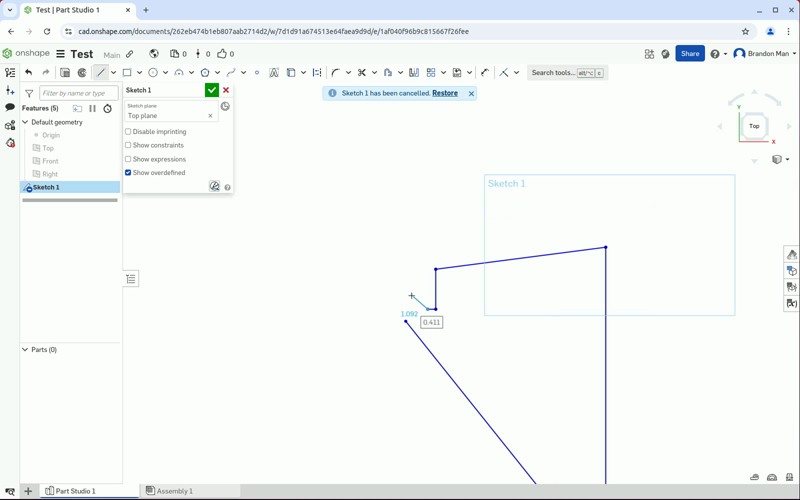
scroll(6)
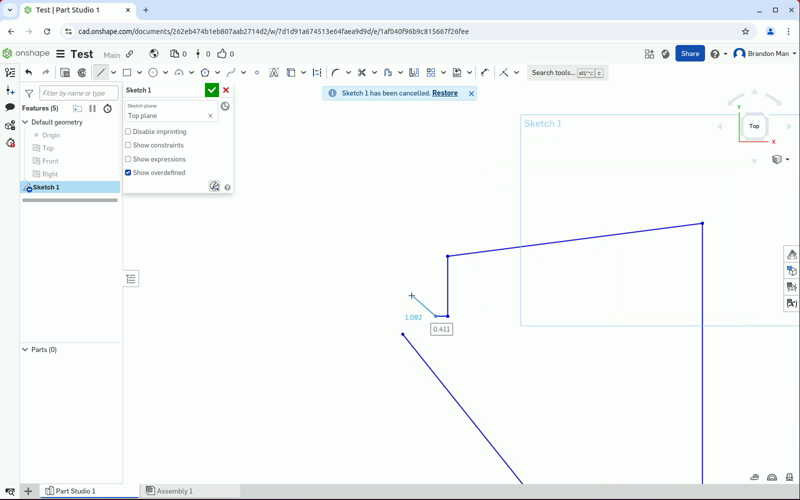
scroll(6)
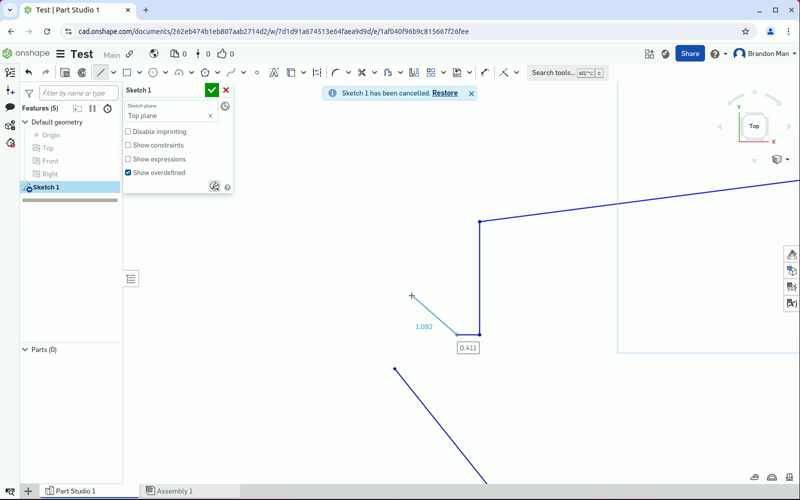
click(411, 295)
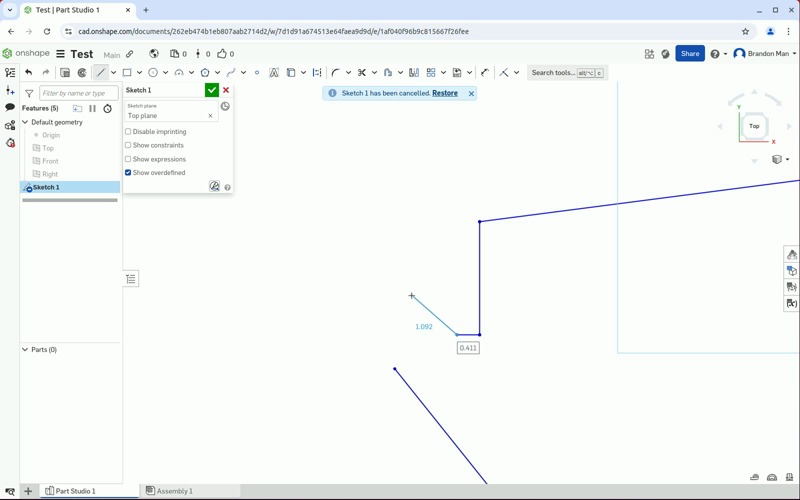
scroll(-6)
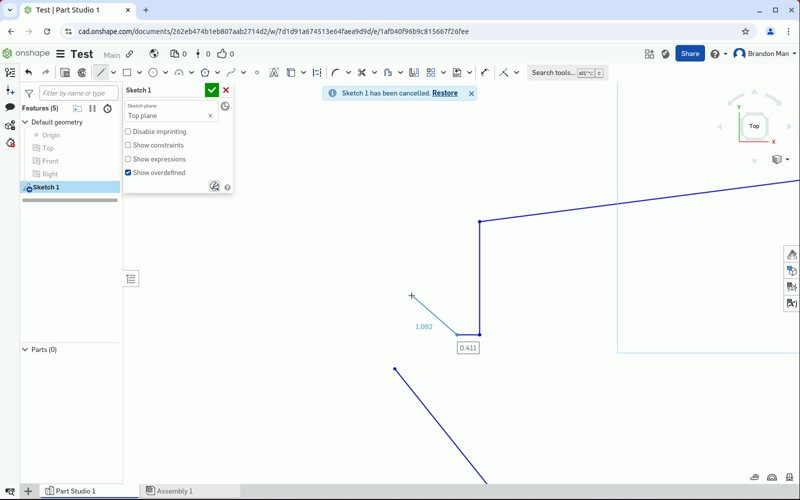
scroll(-6)
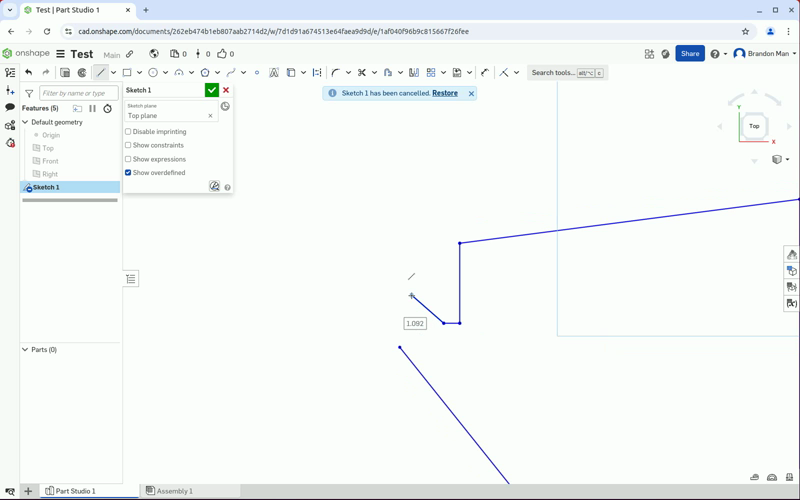
scroll(-6)
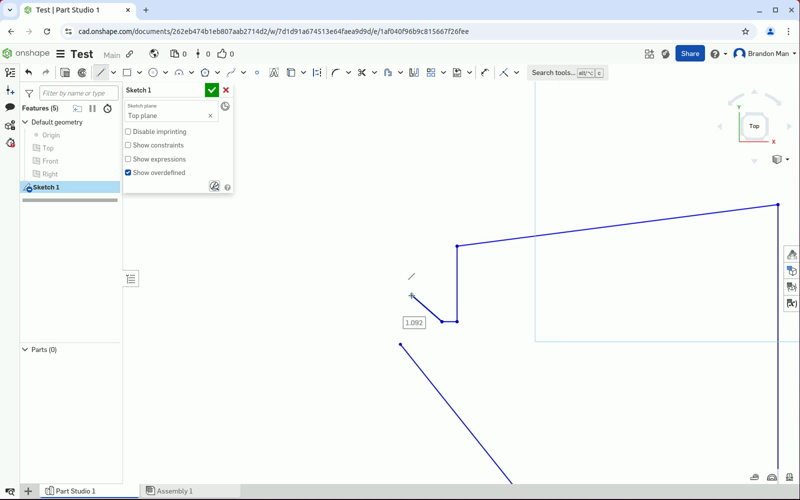
scroll(-6)
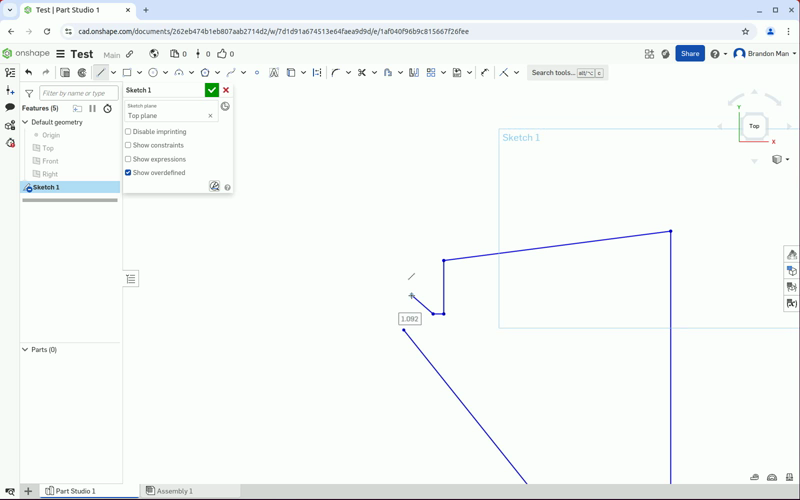
scroll(-6)
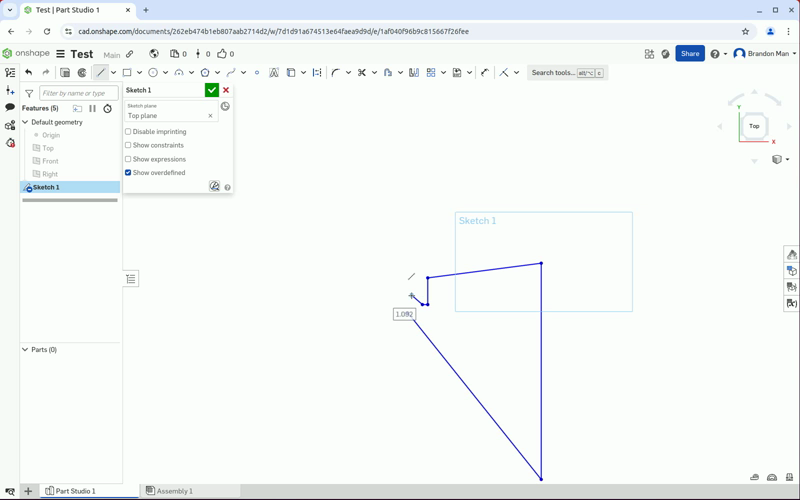
scroll(-6)
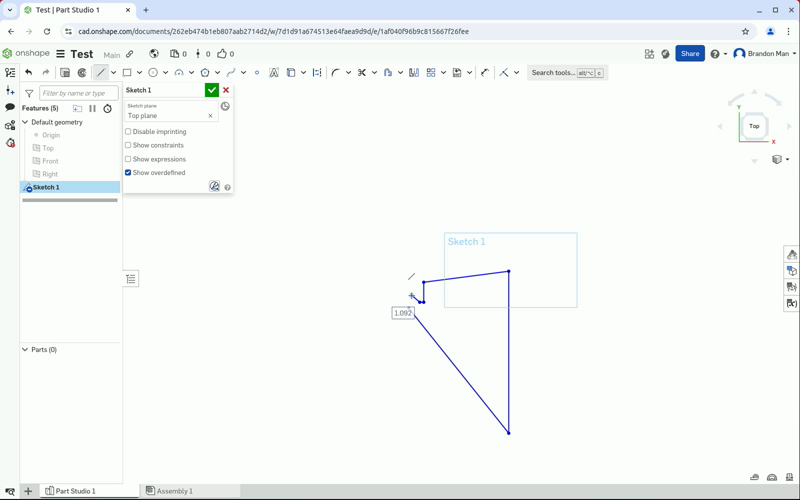
scroll(-6)
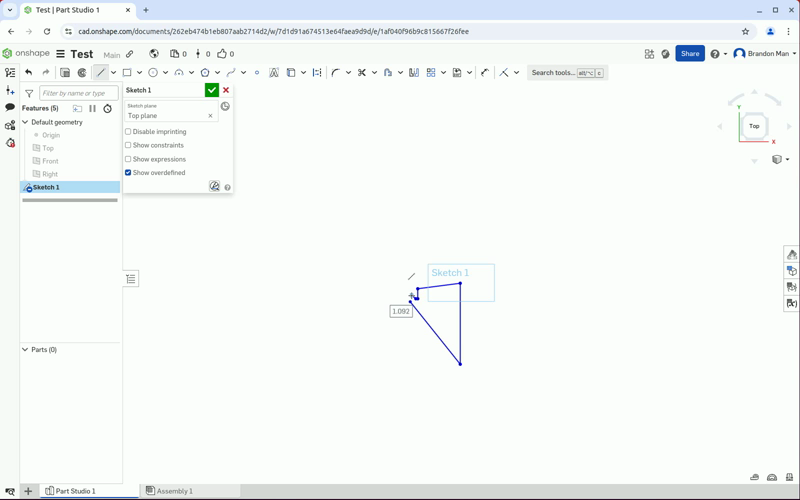
key_up(shift)
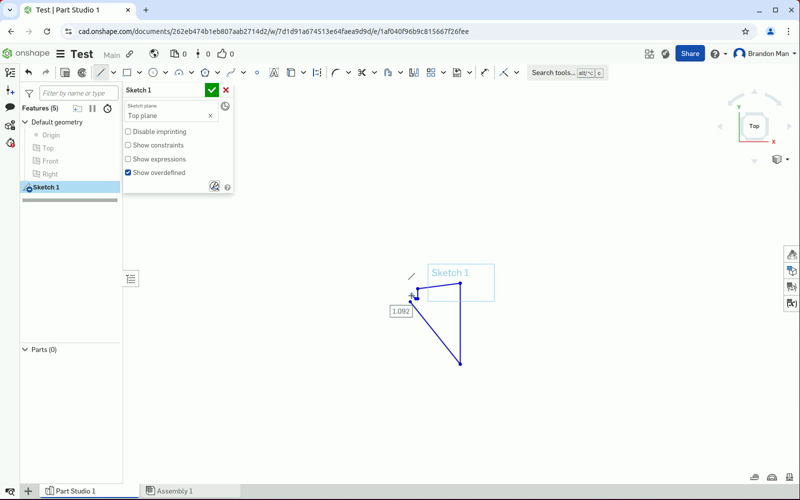
key_down(shift)
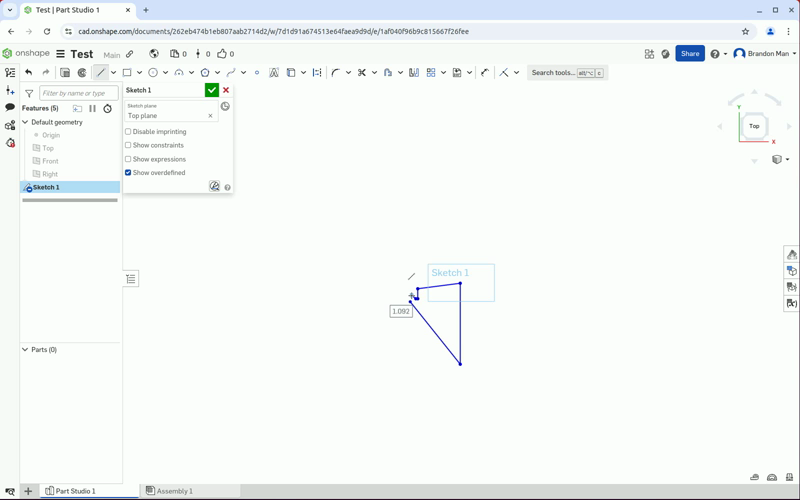
mouse_move(441, 295)
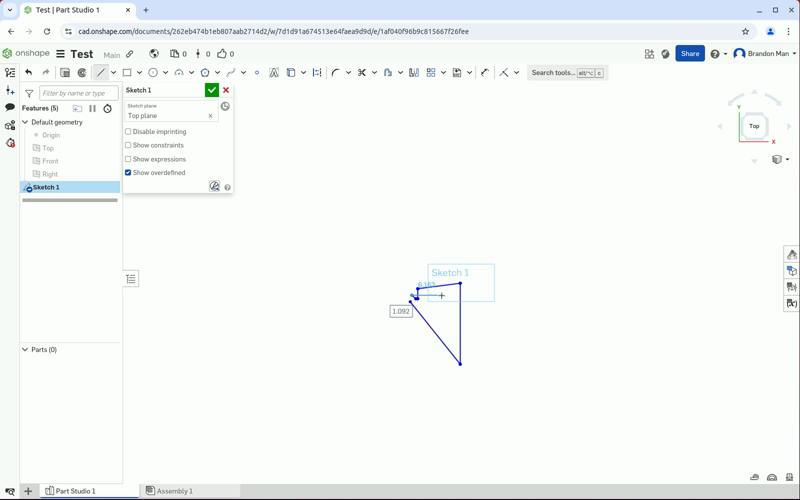
mouse_move(410, 295)
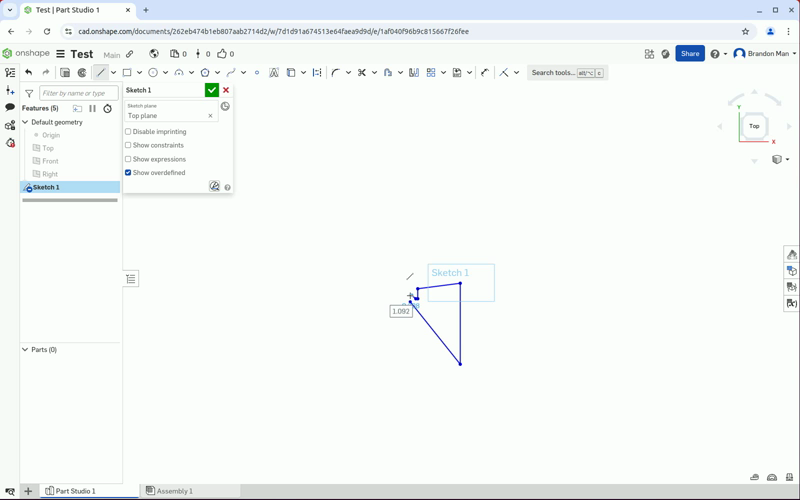
scroll(6)
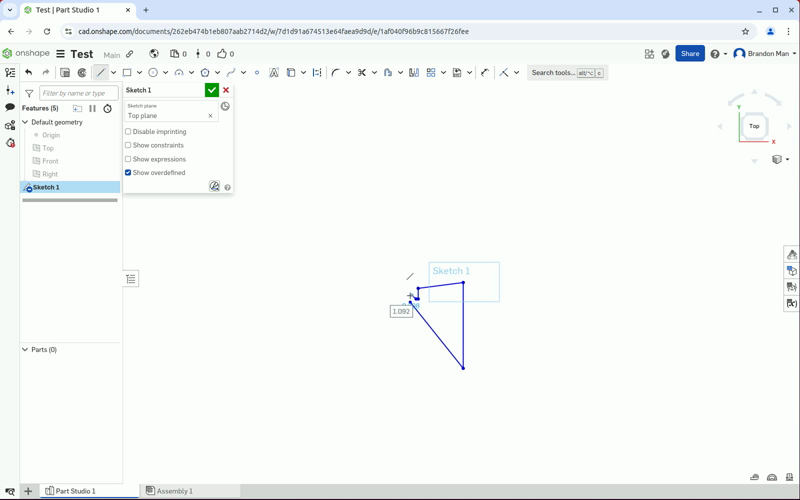
scroll(6)
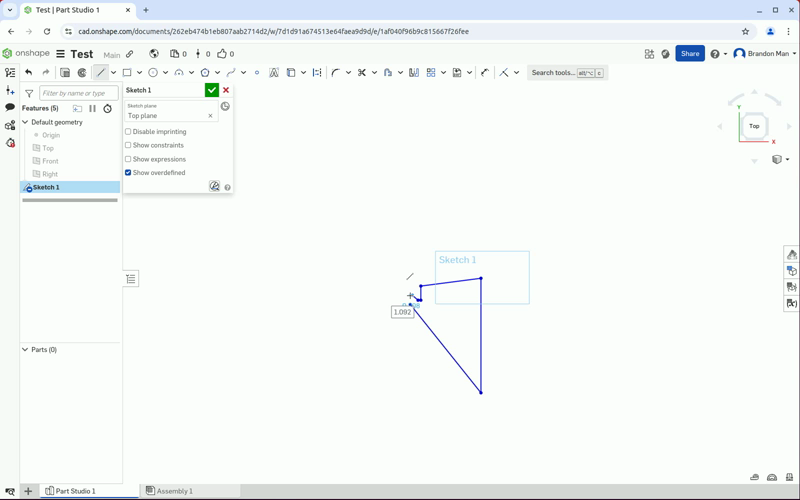
scroll(6)
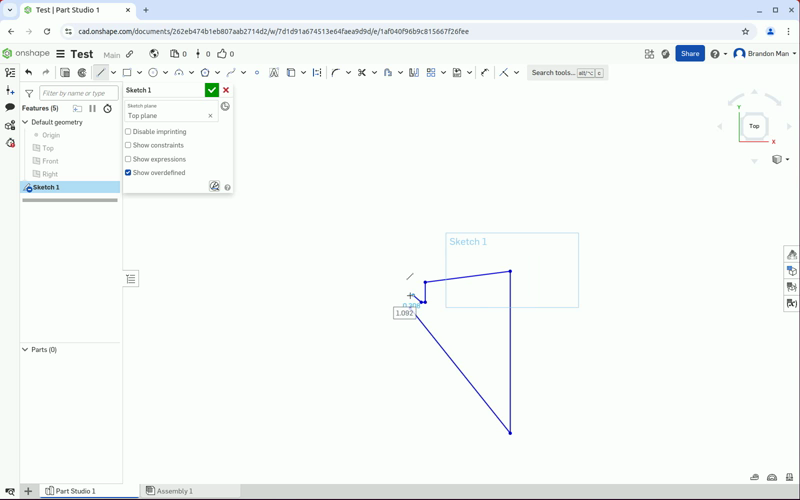
scroll(6)
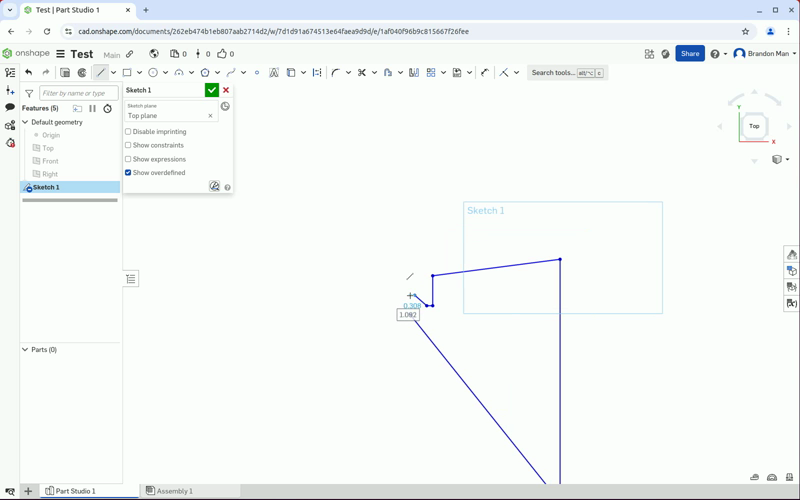
scroll(6)
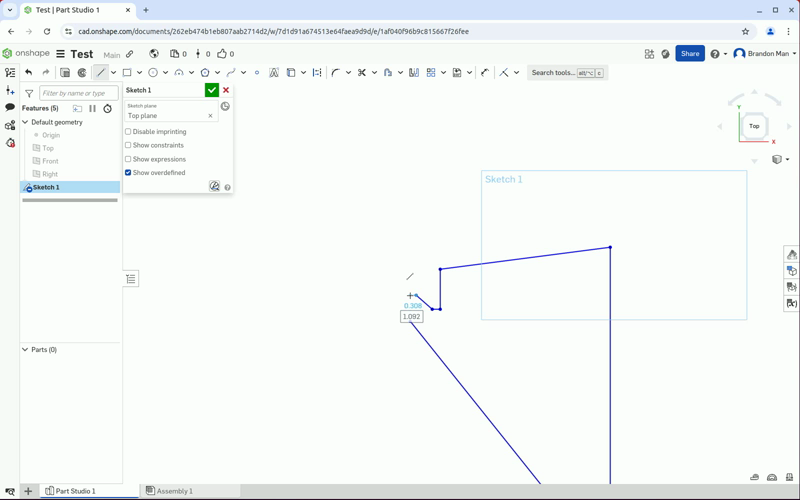
scroll(6)
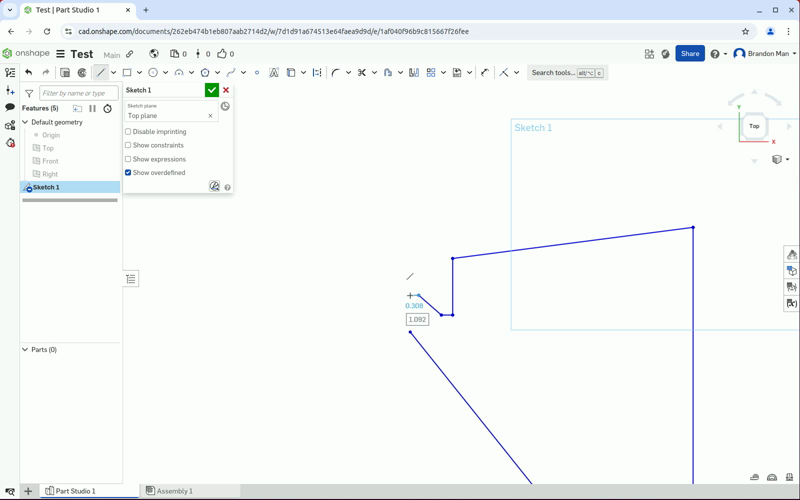
scroll(6)
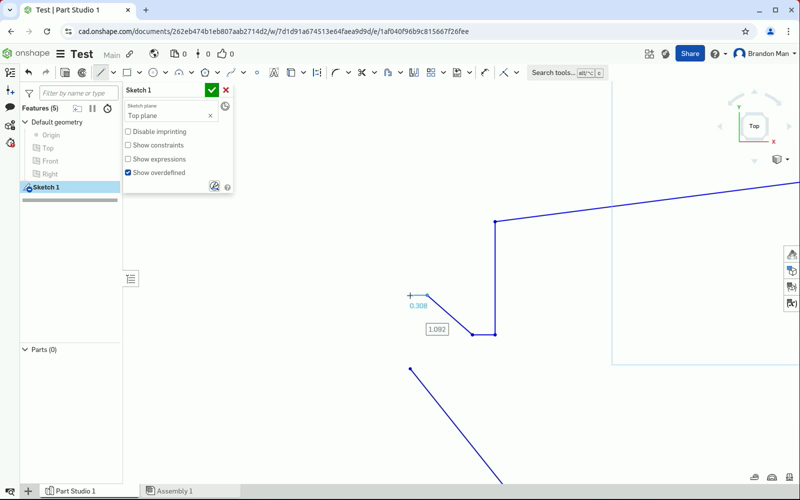
click(410, 295)
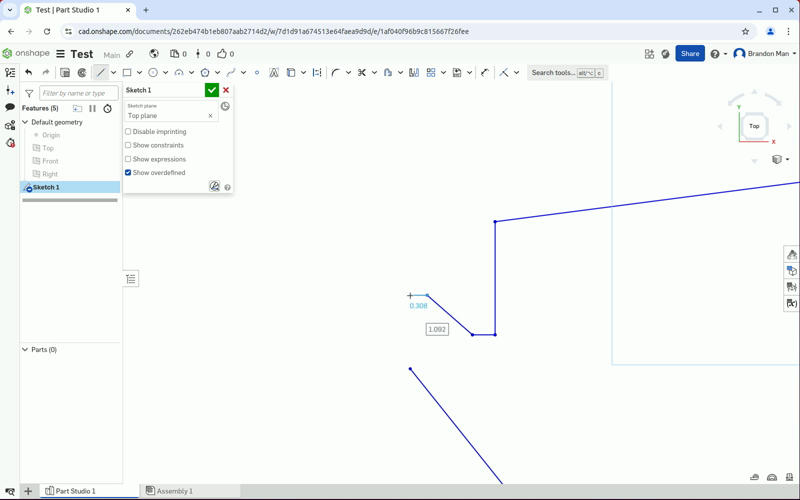
scroll(-6)
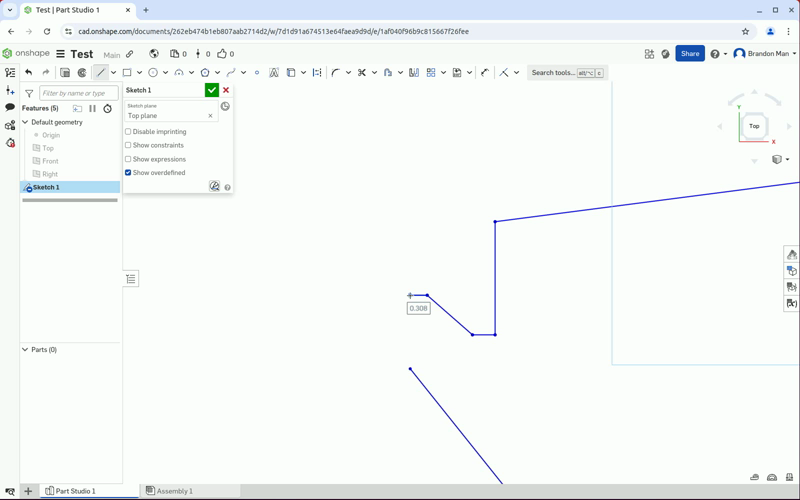
scroll(-6)
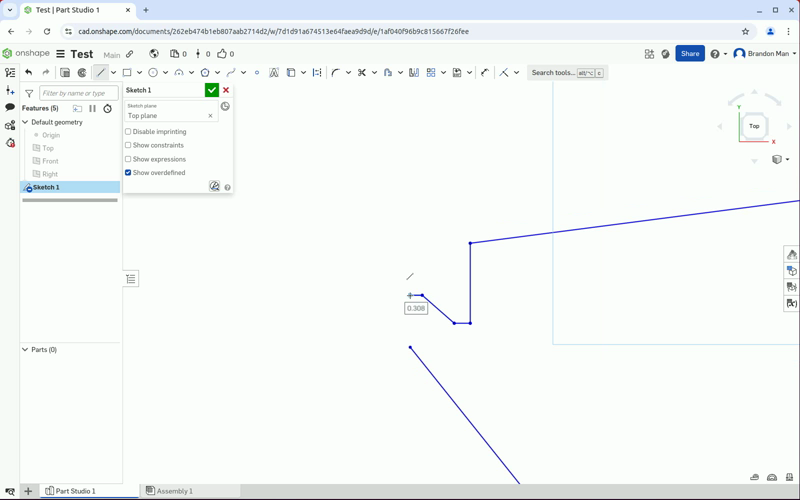
scroll(-6)
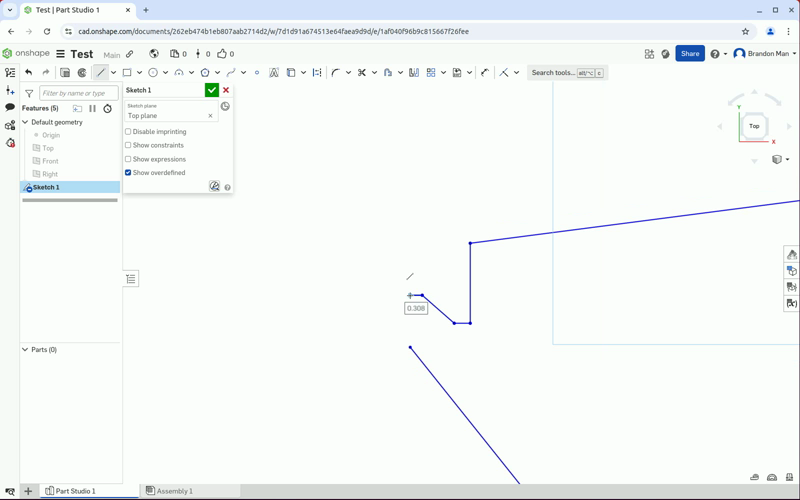
scroll(-6)
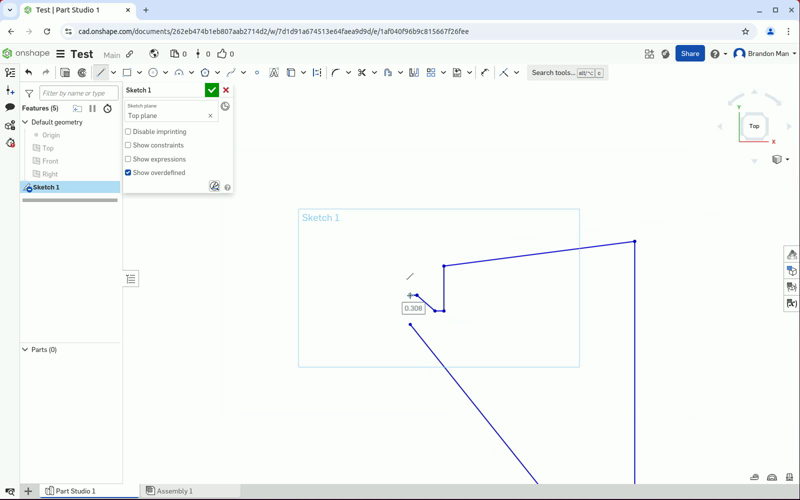
scroll(-6)
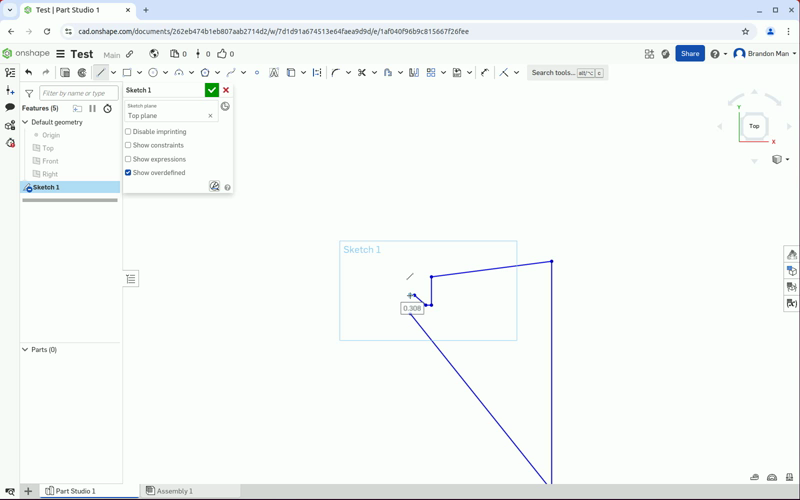
scroll(-6)
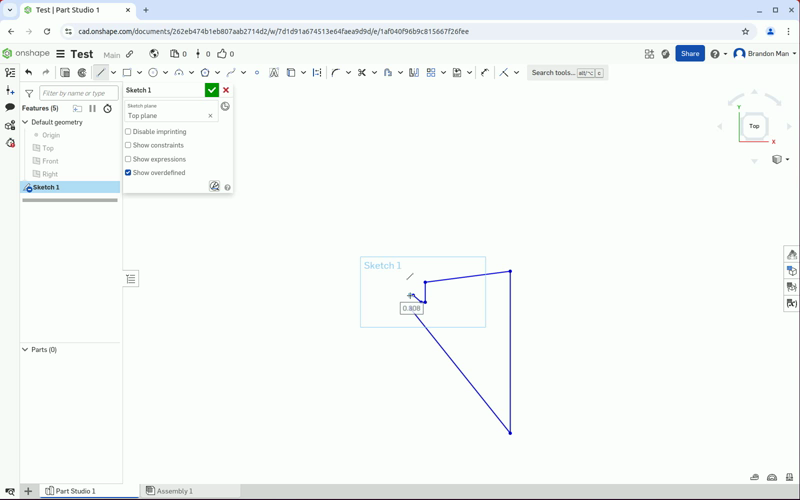
scroll(-6)
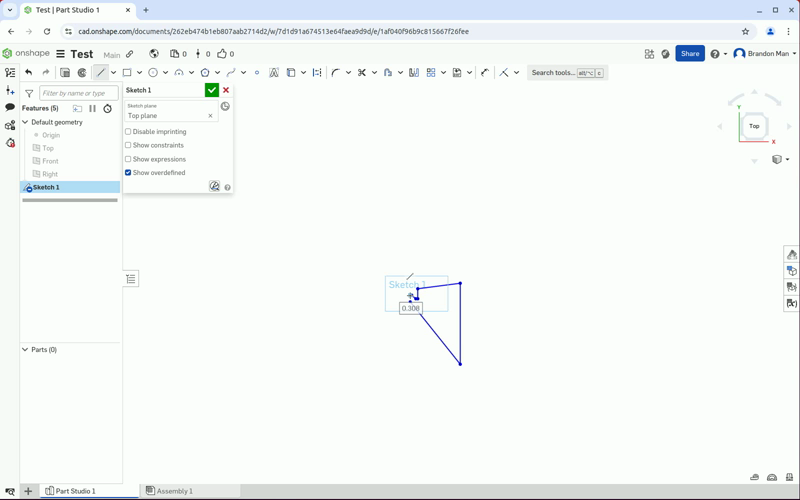
key_up(shift)
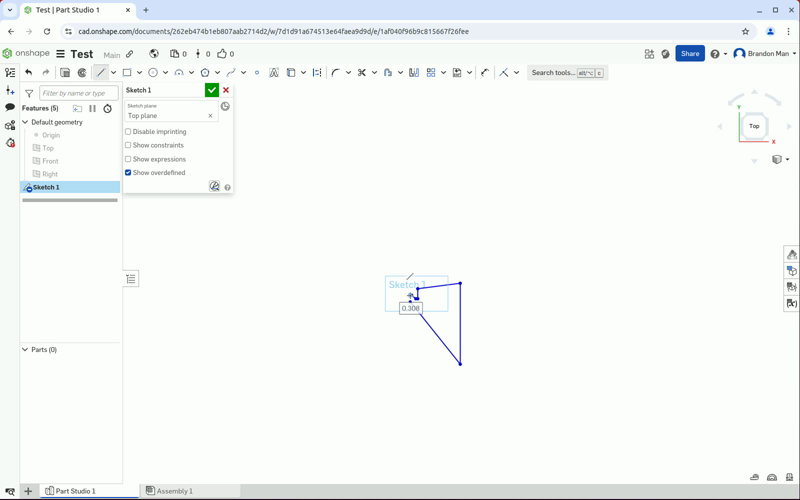
mouse_move(440, 295)
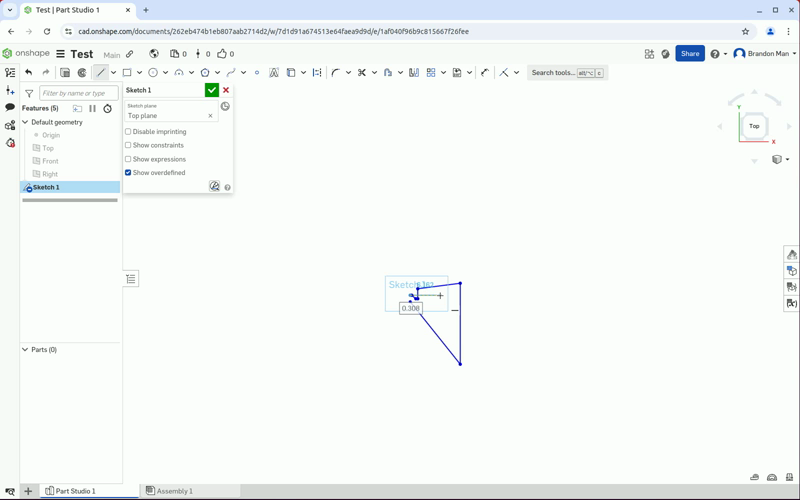
key_down(shift)
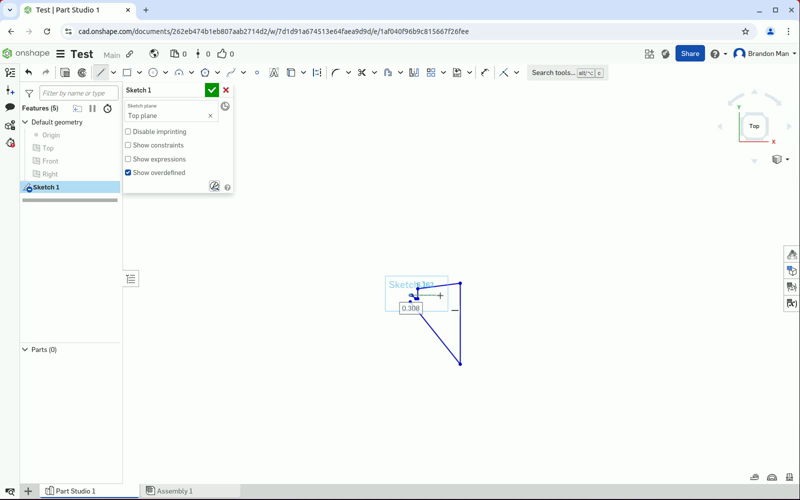
mouse_move(410, 301)
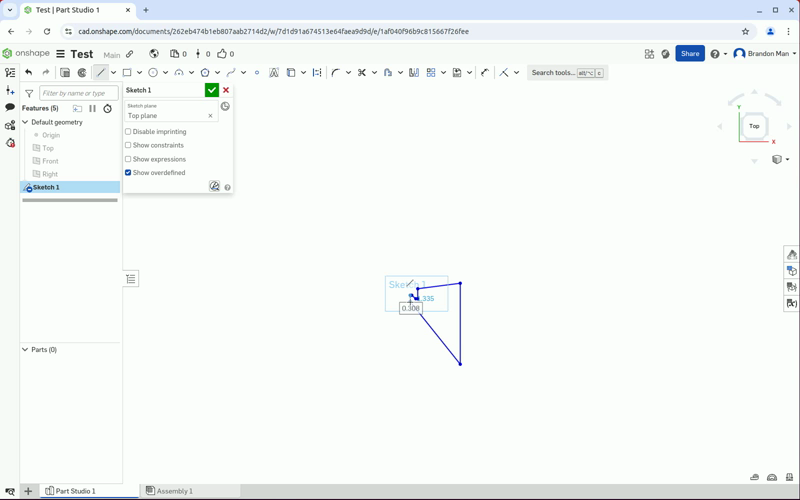
scroll(6)
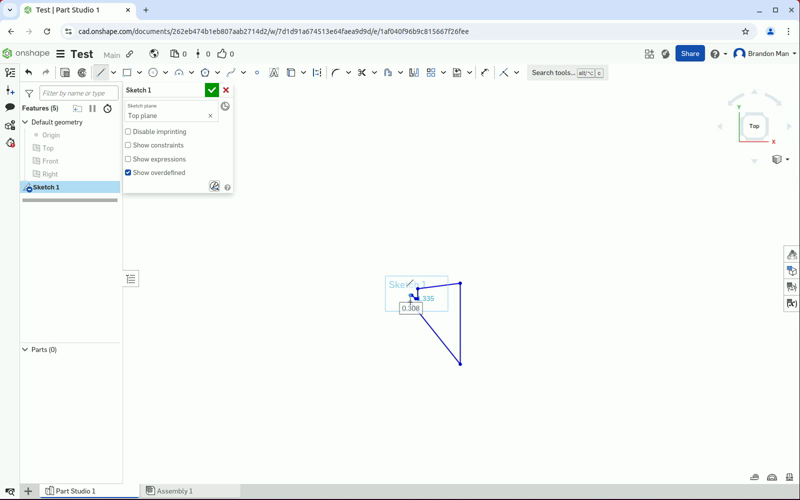
scroll(6)
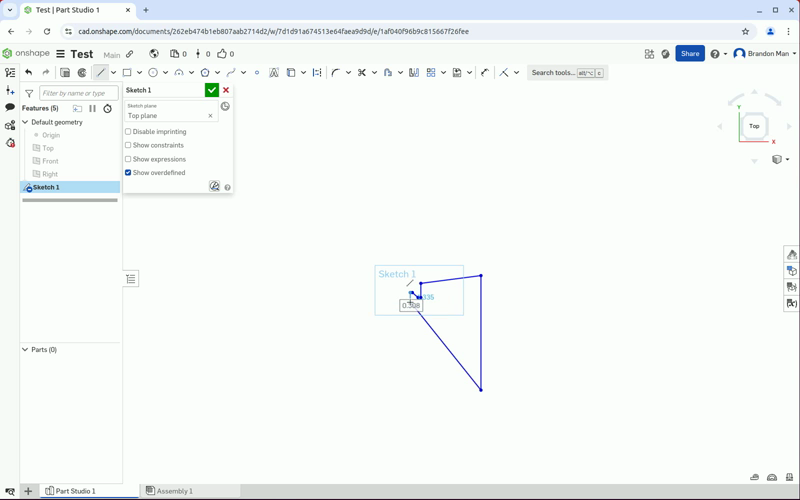
scroll(6)
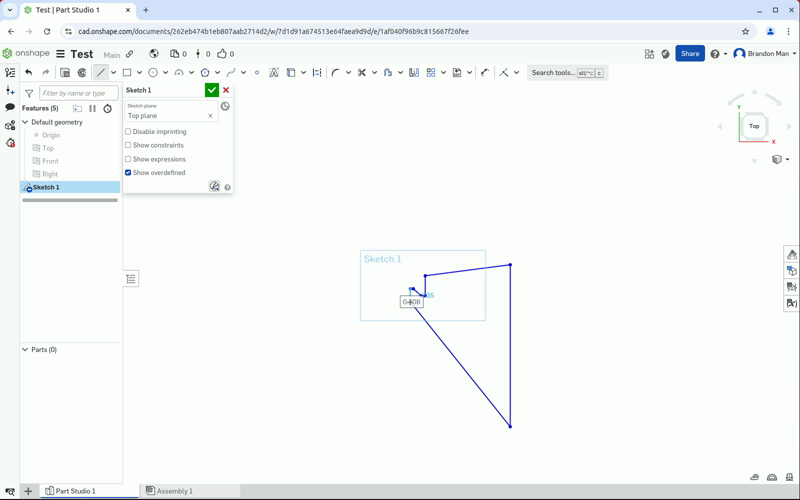
scroll(6)
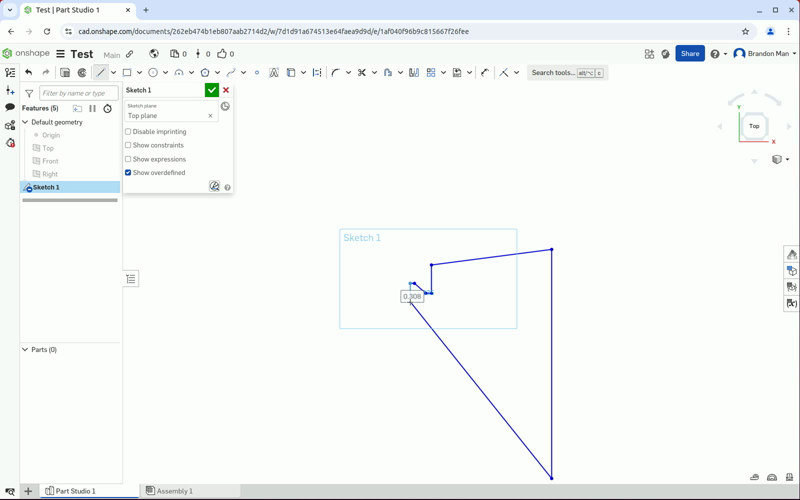
scroll(6)
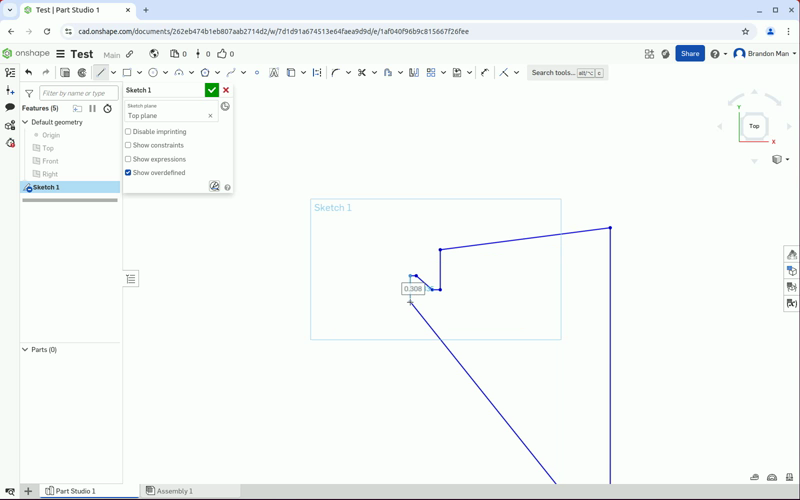
scroll(6)
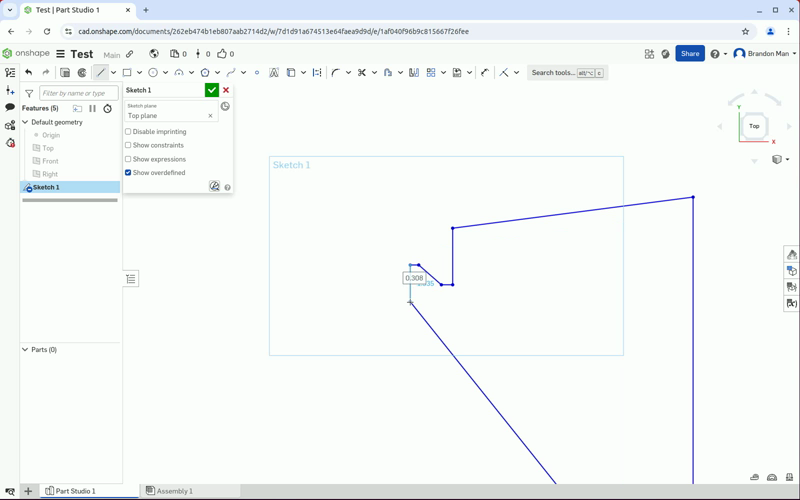
scroll(6)
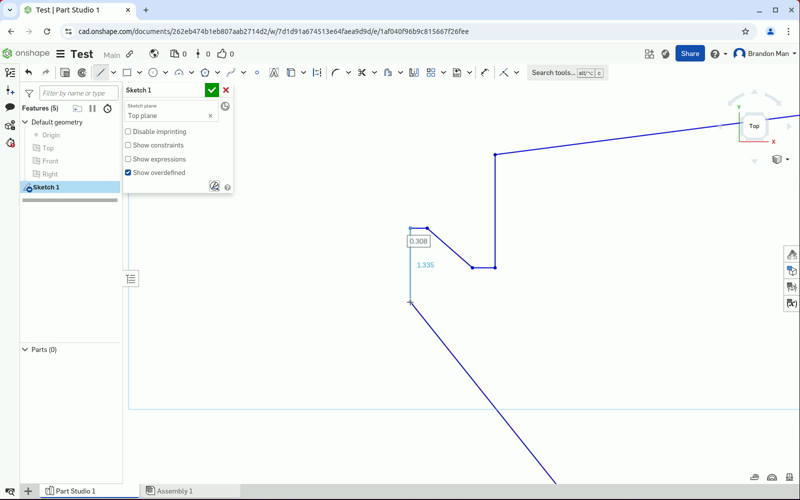
key_up(shift)
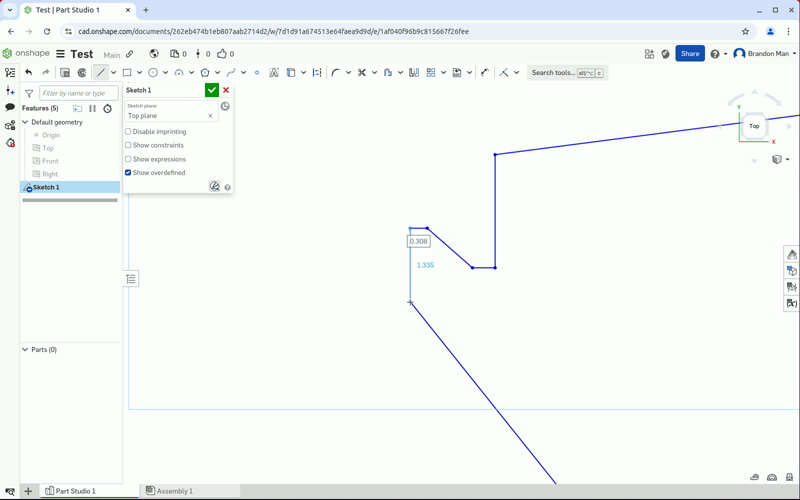
click(410, 301)
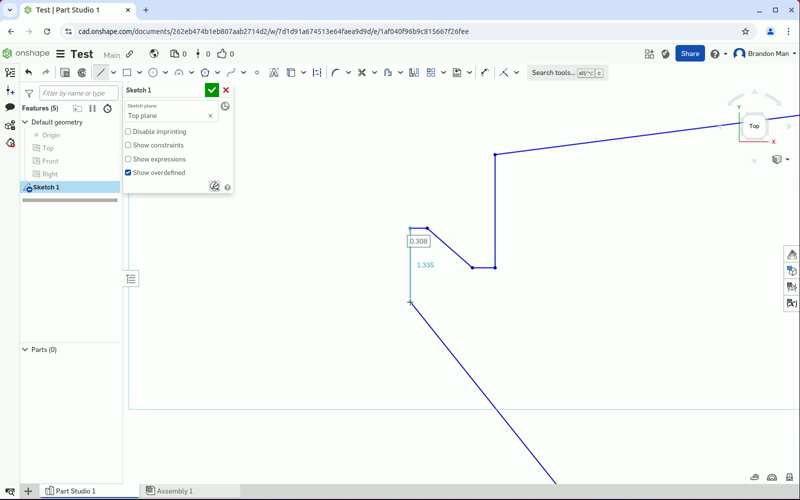
scroll(-6)
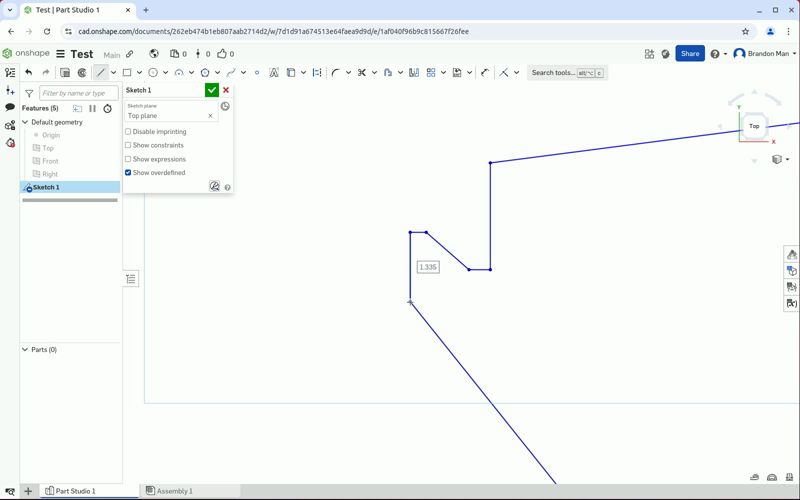
scroll(-6)
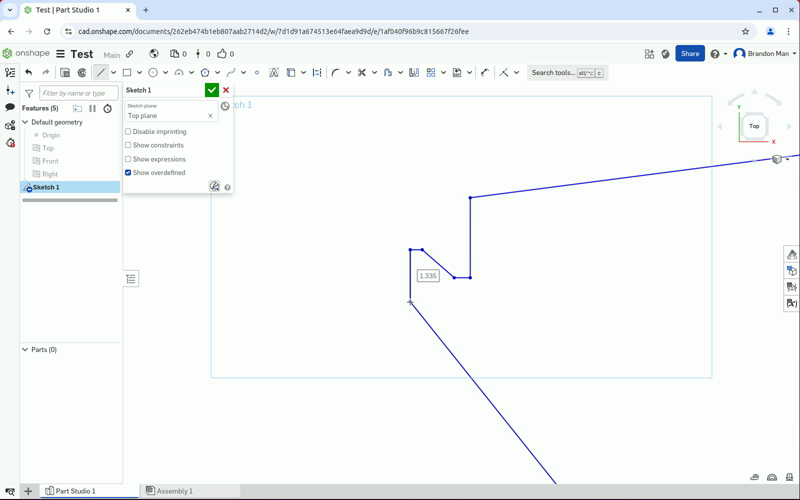
scroll(-6)
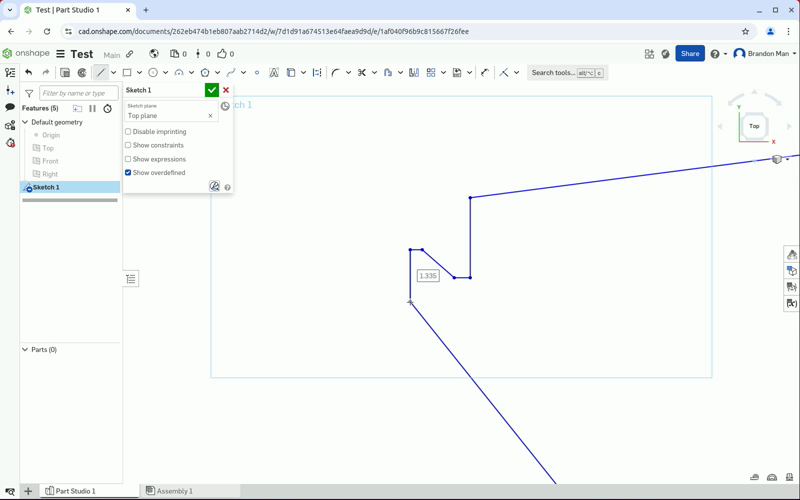
scroll(-6)
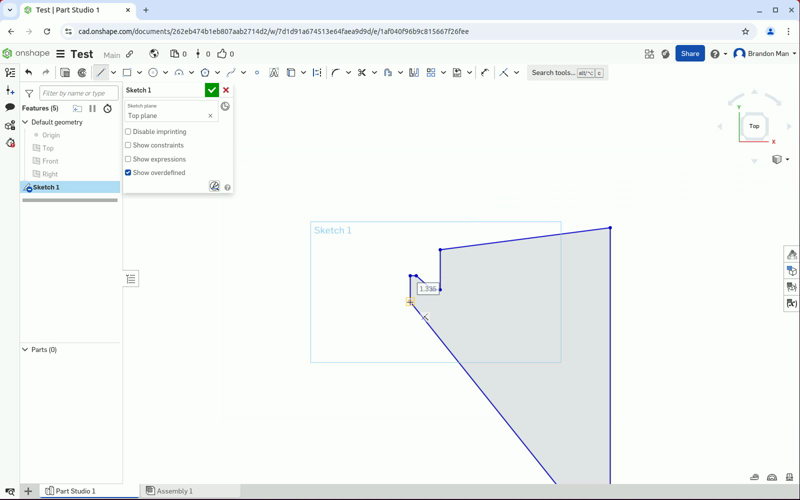
scroll(-6)
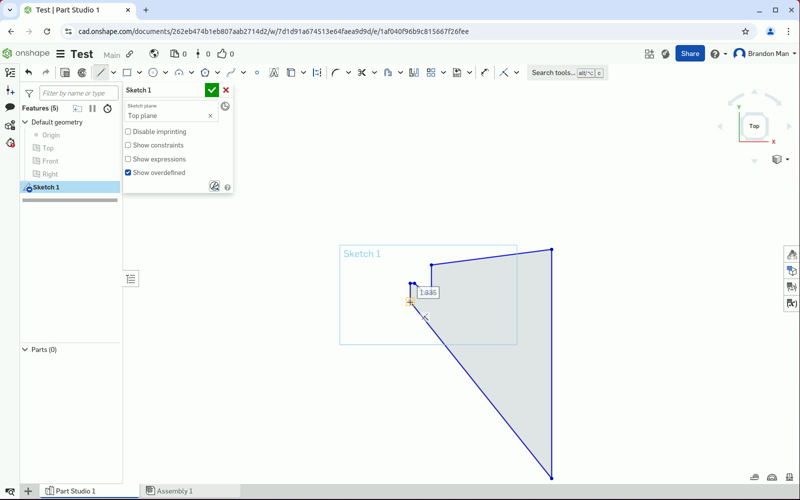
scroll(-6)
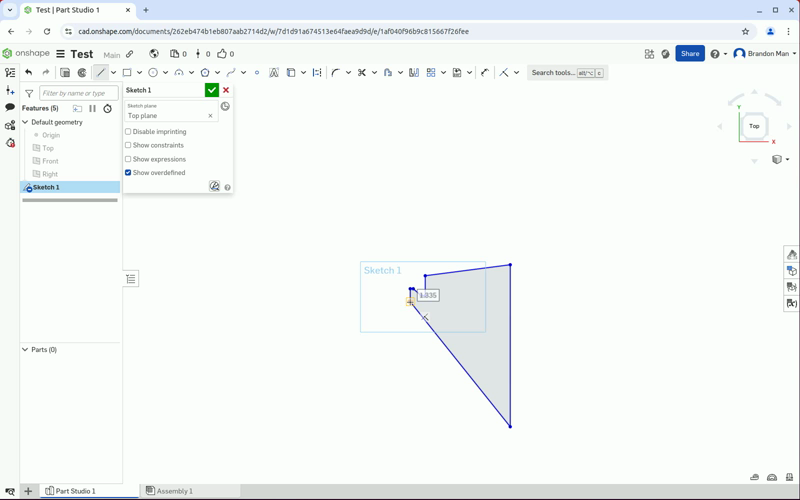
scroll(-6)
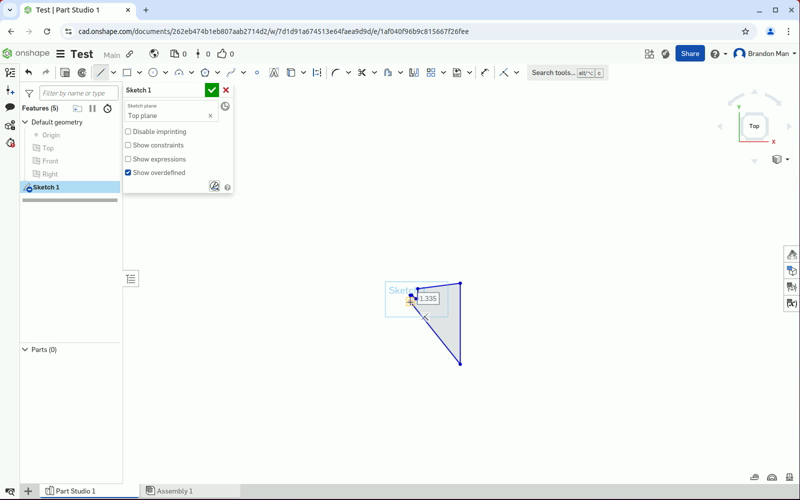
key(esc)
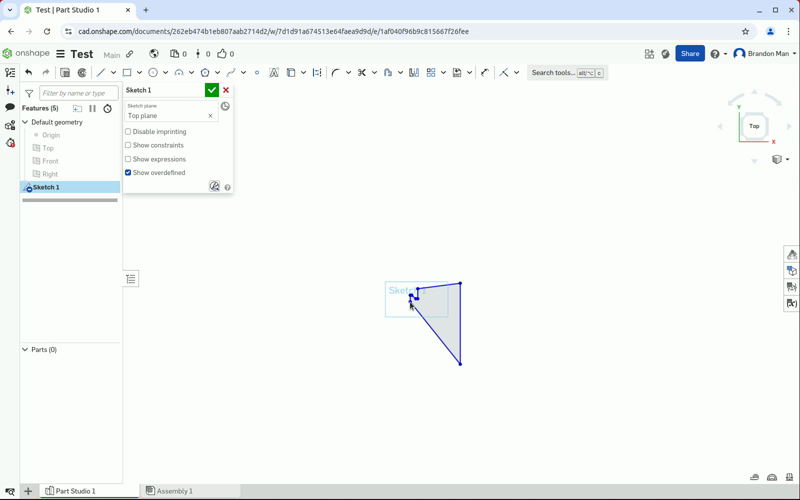
key(l)
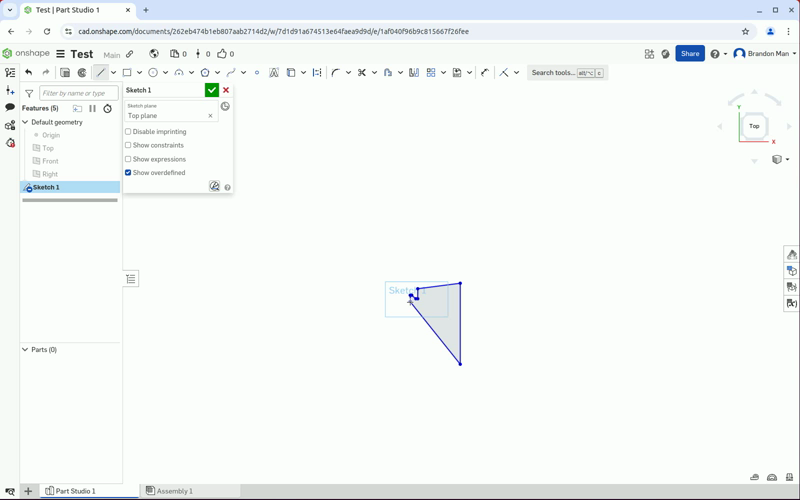
key_down(shift)
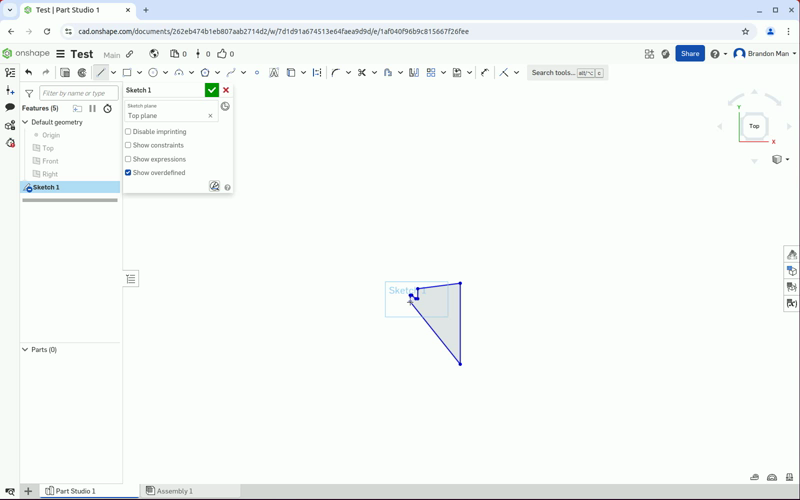
mouse_move(445, 298)
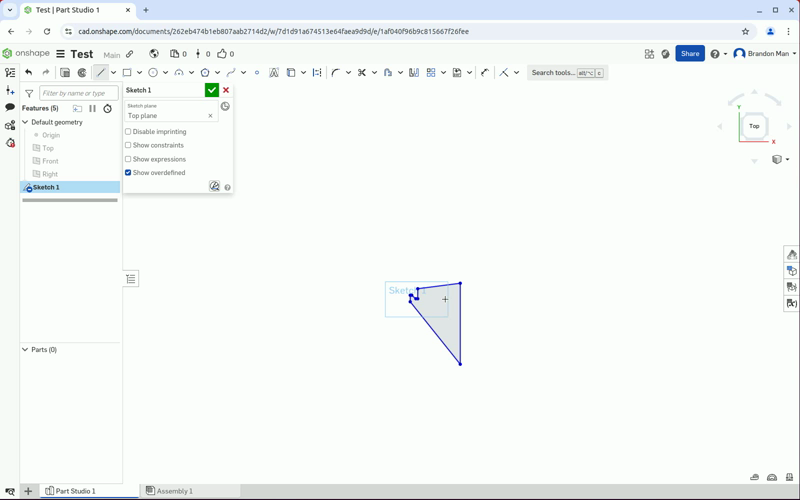
click(445, 298)
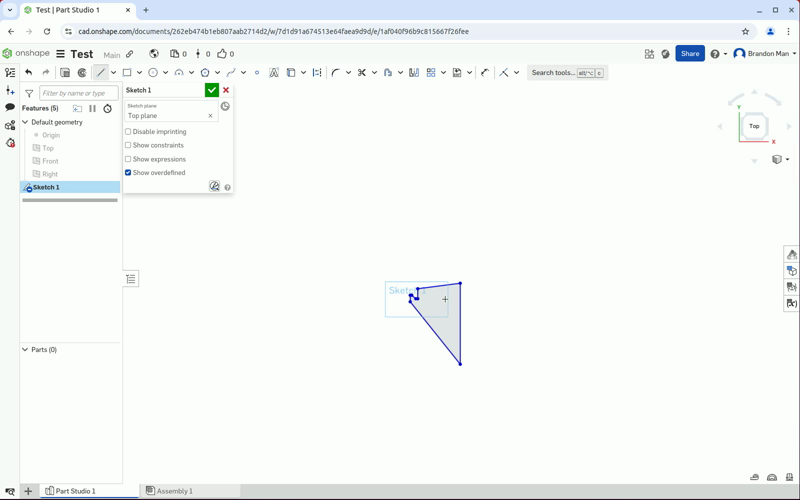
key_up(shift)
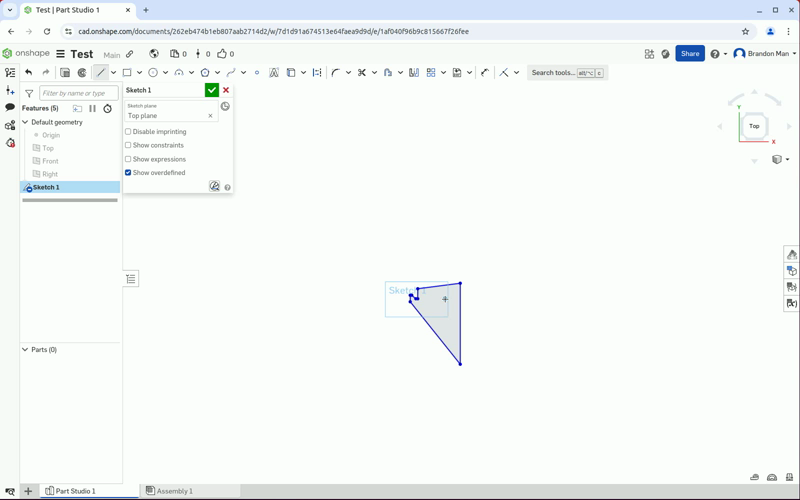
key_down(shift)
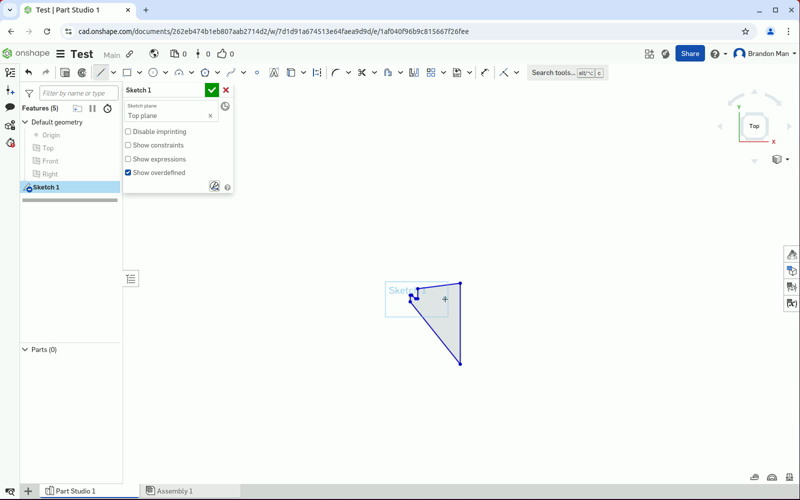
mouse_move(475, 298)
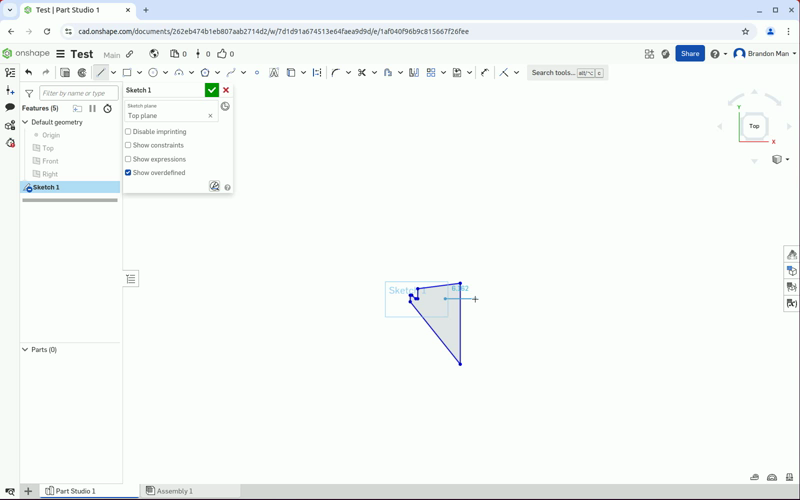
mouse_move(447, 298)
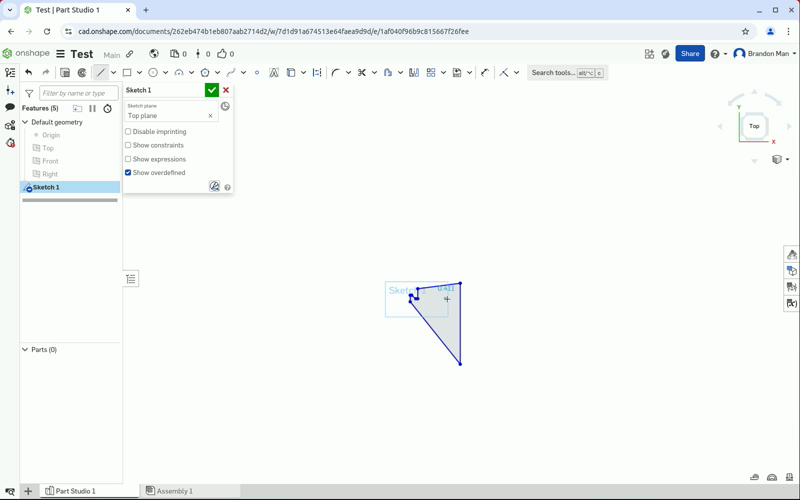
scroll(6)
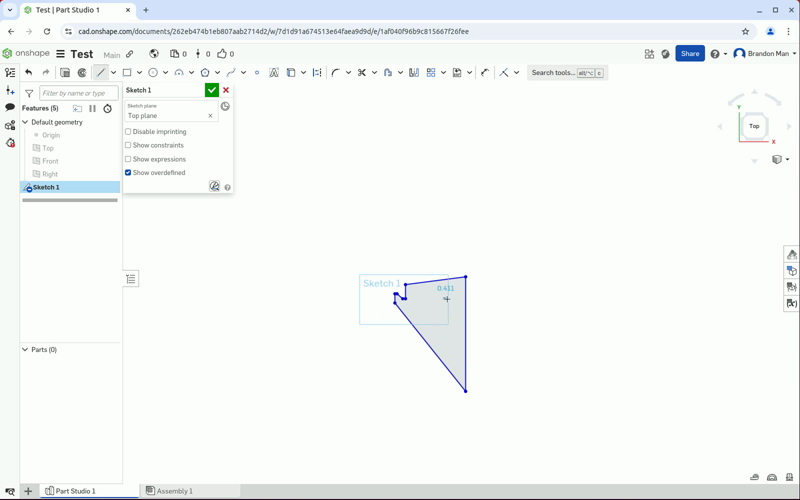
scroll(6)
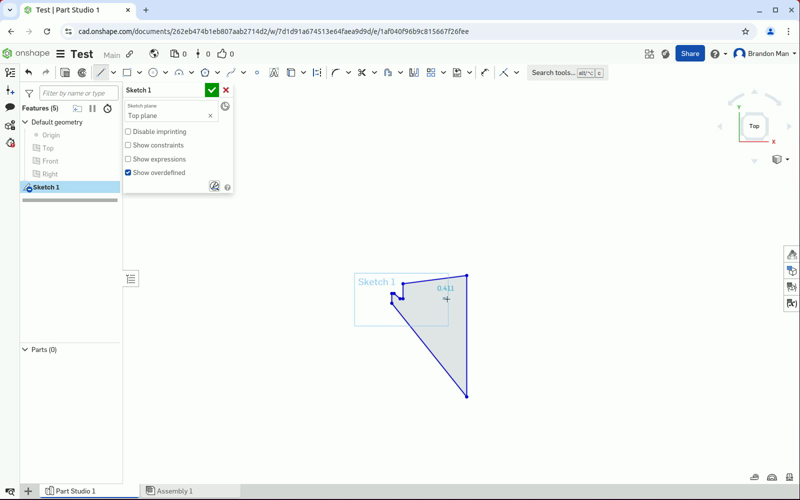
scroll(6)
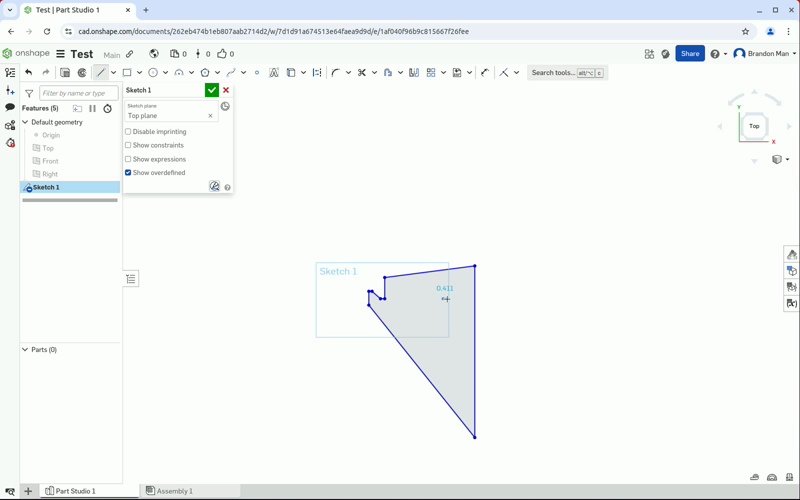
scroll(6)
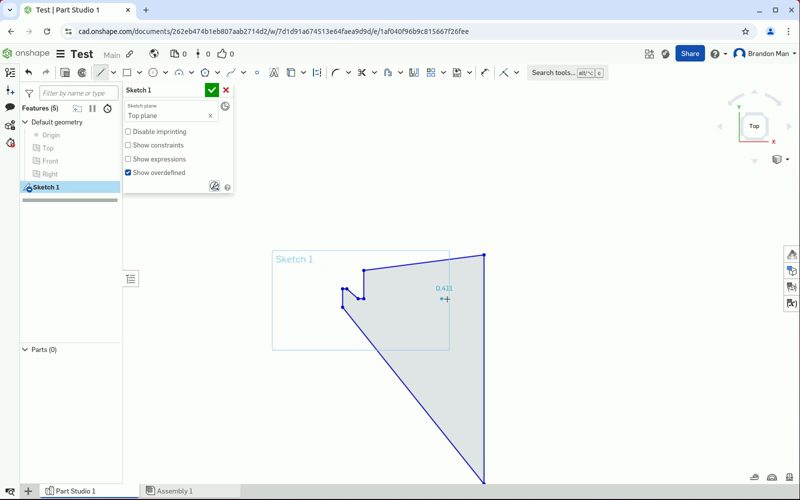
scroll(6)
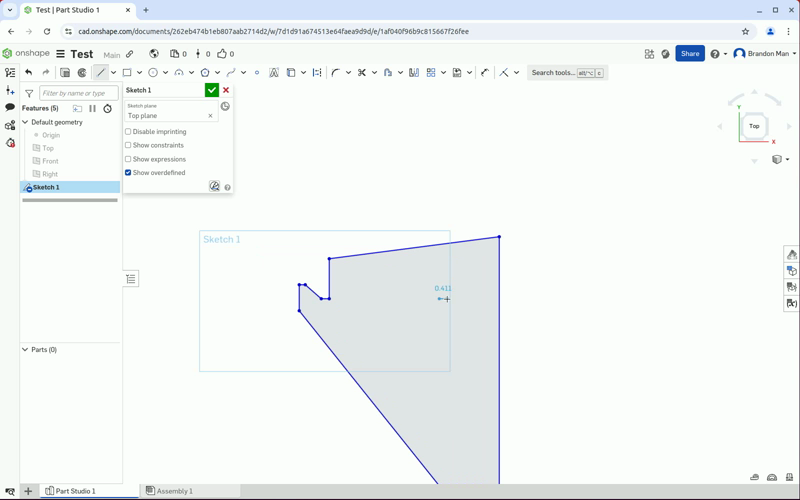
scroll(6)
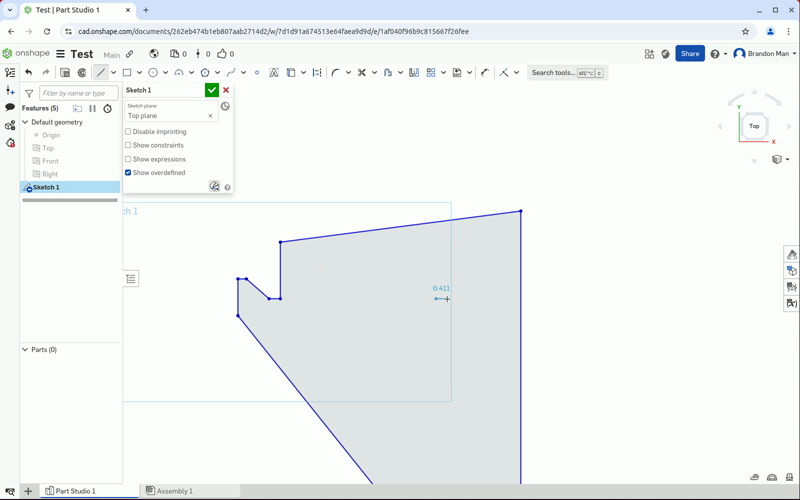
scroll(6)
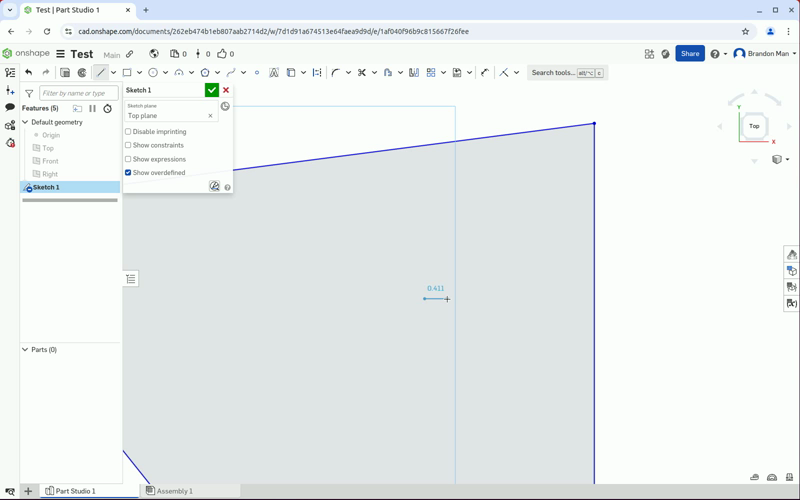
click(447, 298)
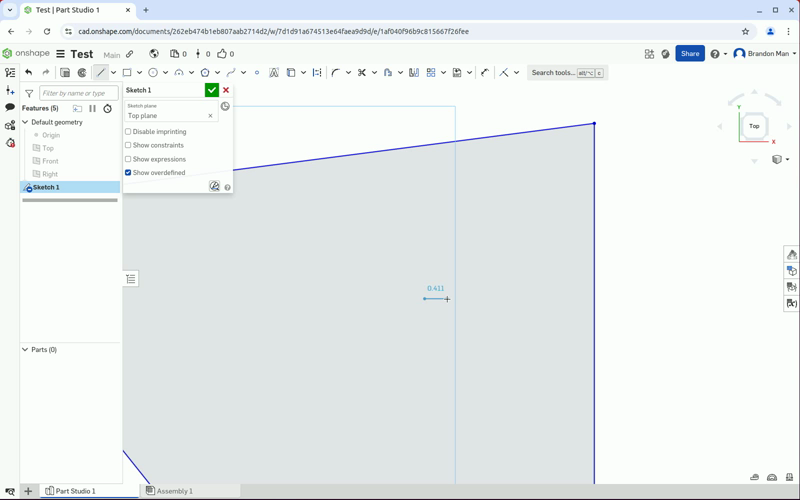
scroll(-6)
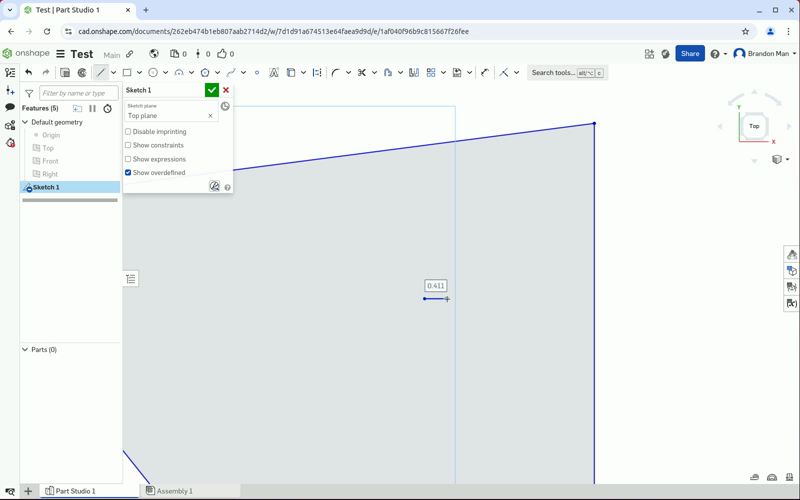
scroll(-6)
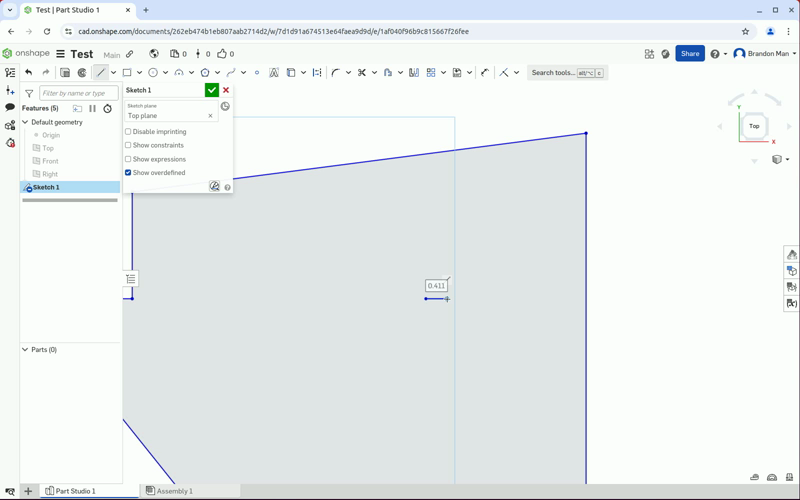
scroll(-6)
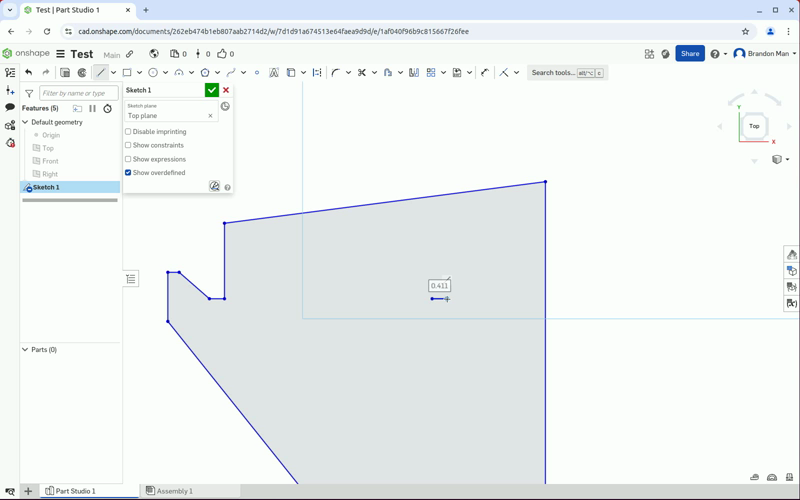
scroll(-6)
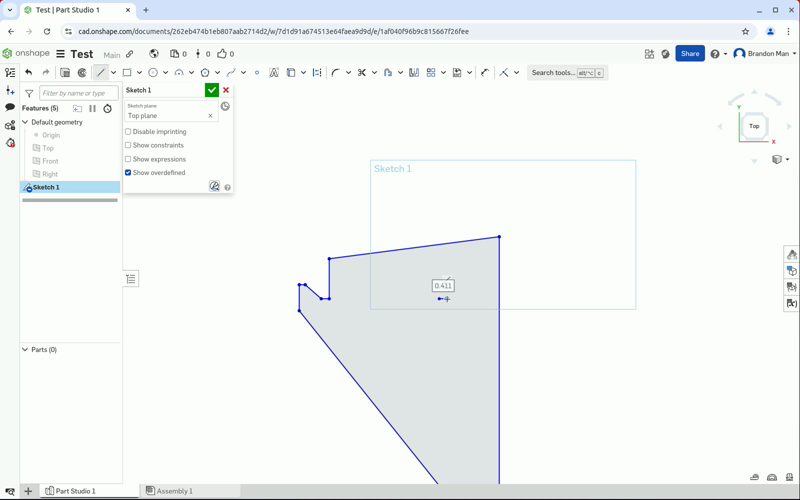
scroll(-6)
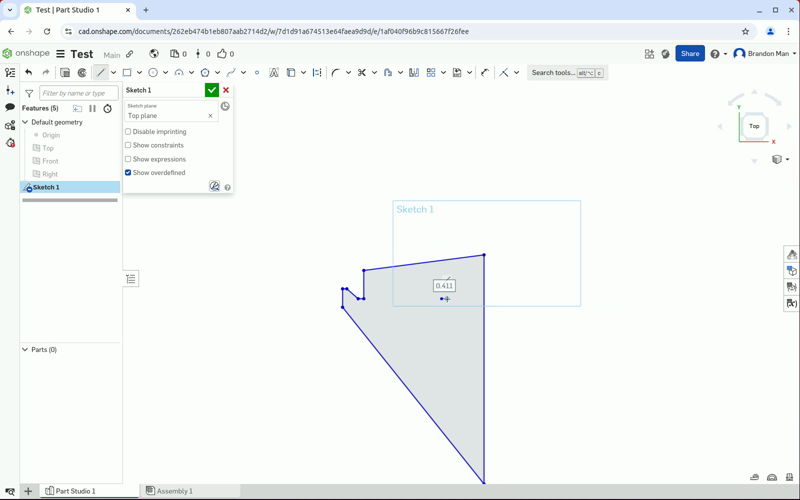
scroll(-6)
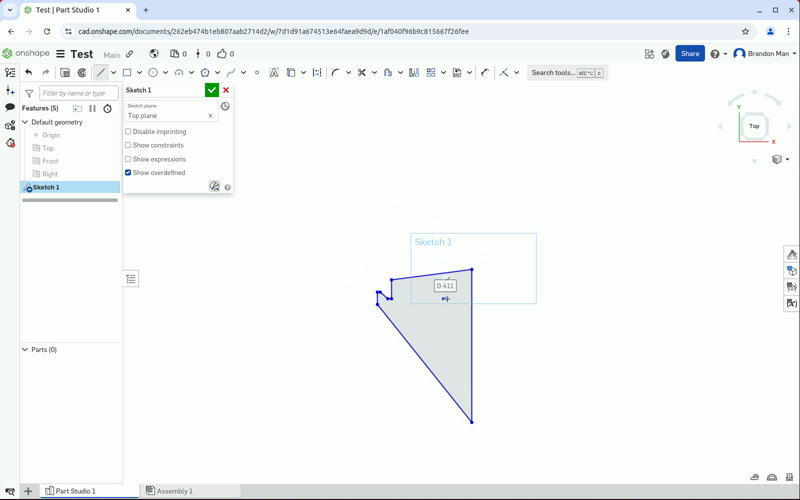
scroll(-6)
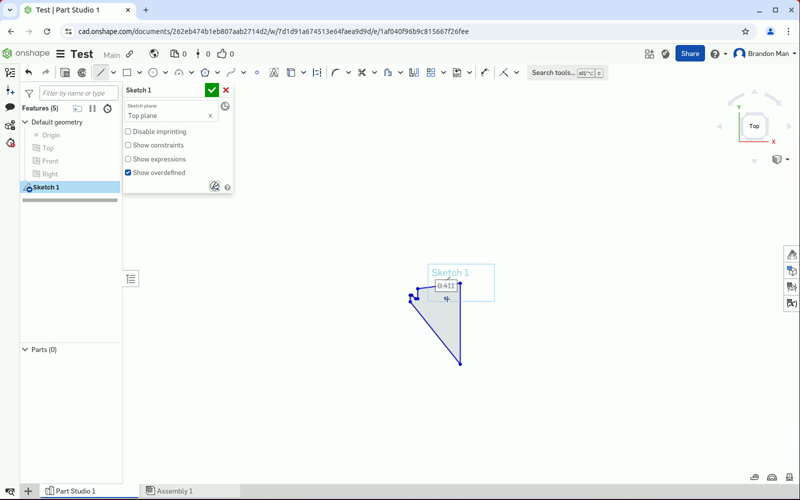
key_up(shift)
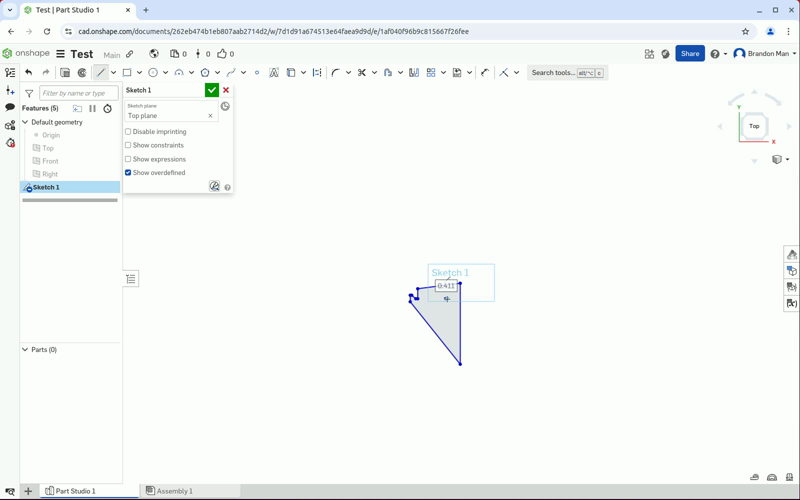
key_down(shift)
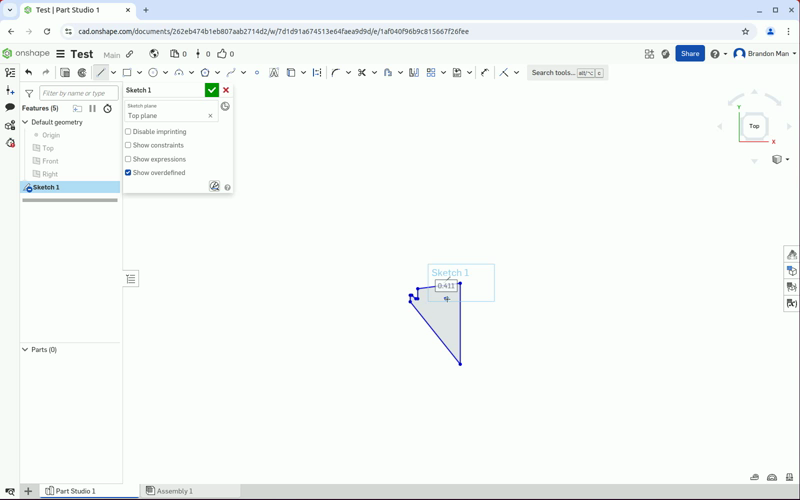
mouse_move(477, 298)
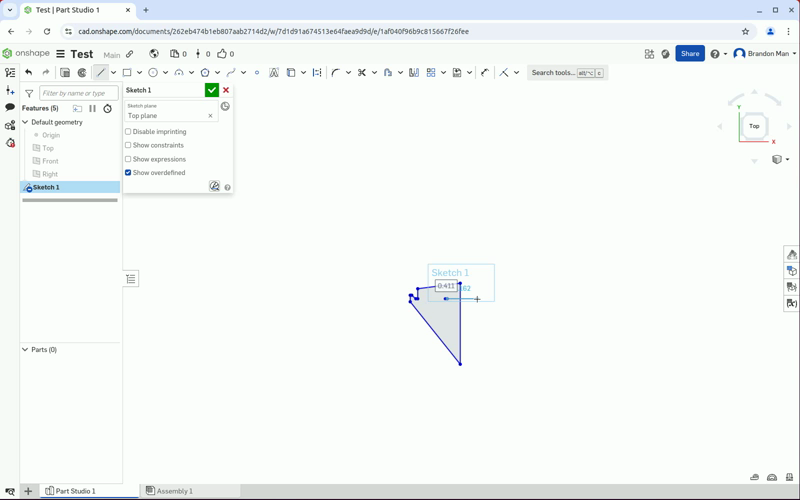
mouse_move(447, 288)
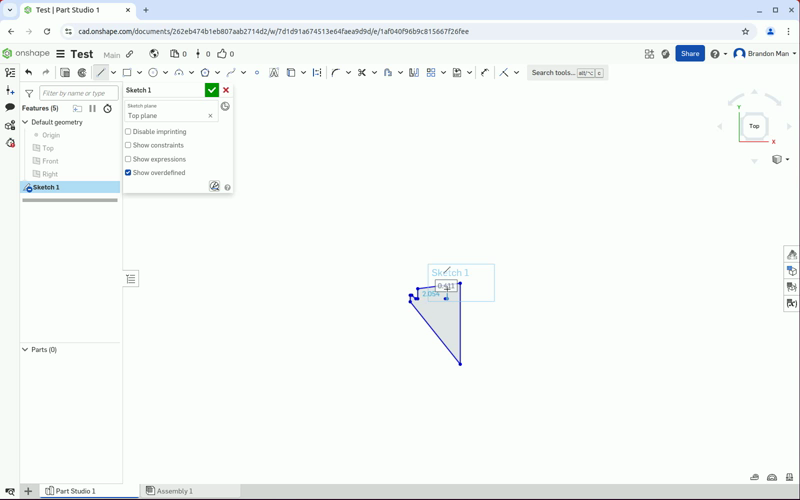
click(447, 288)
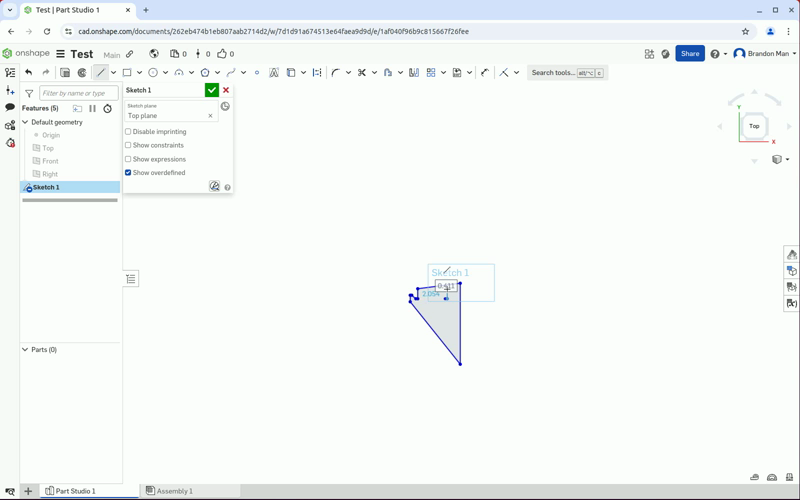
key_up(shift)
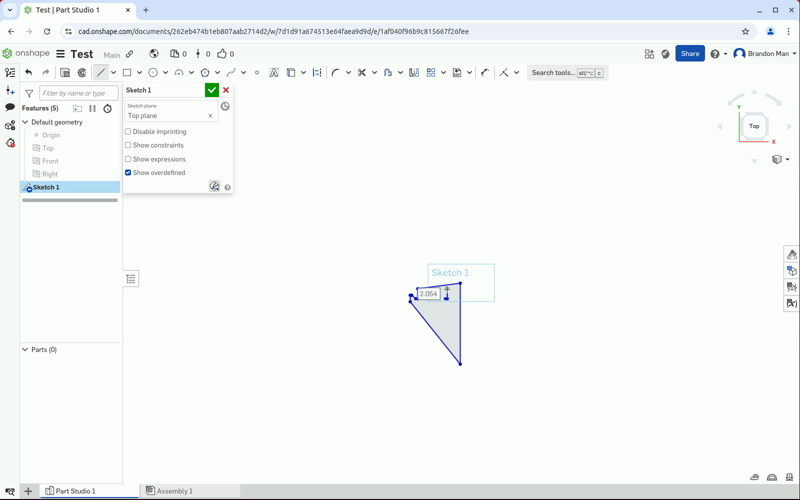
key_down(shift)
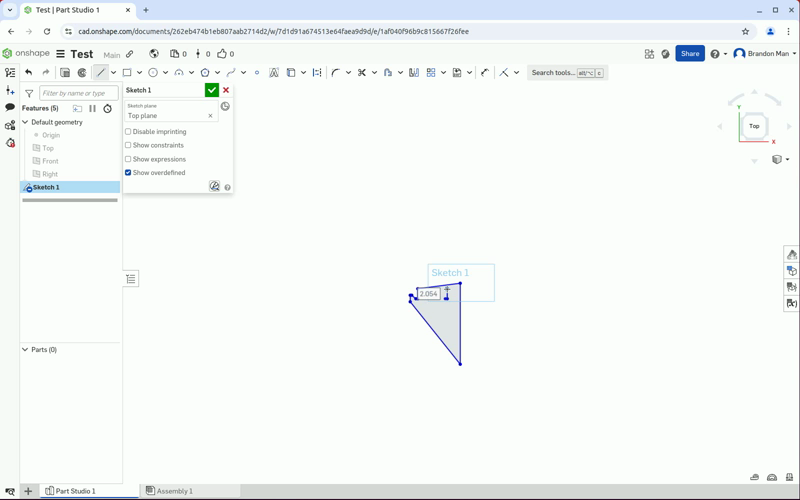
mouse_move(477, 288)
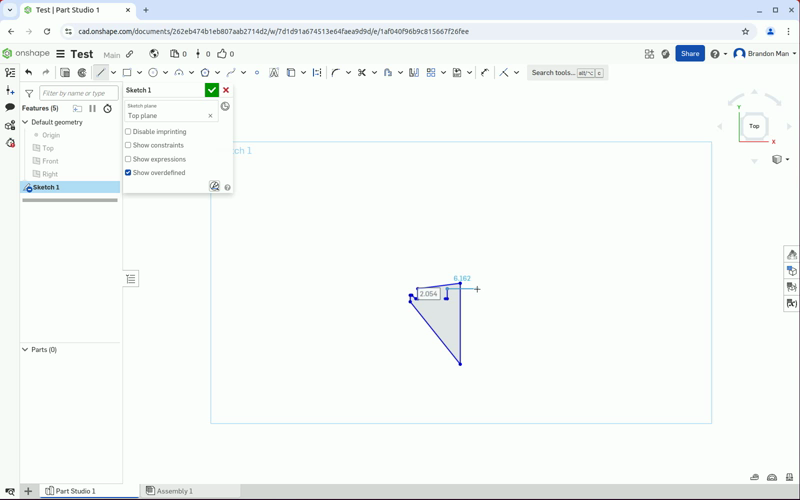
mouse_move(445, 288)
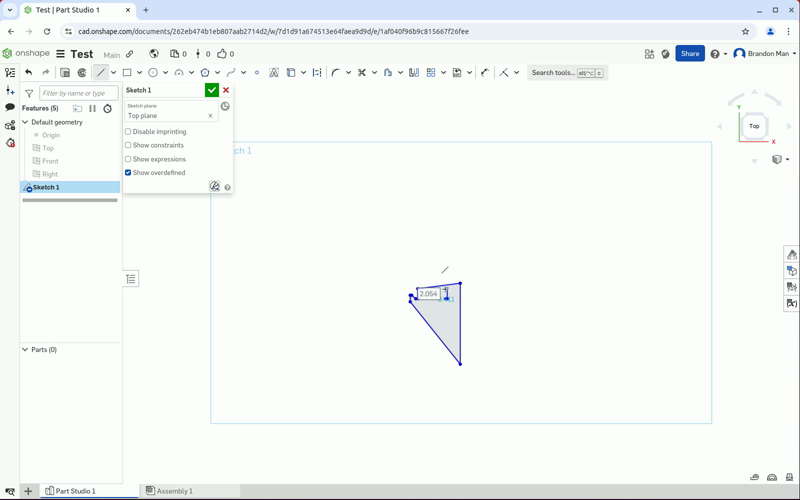
scroll(6)
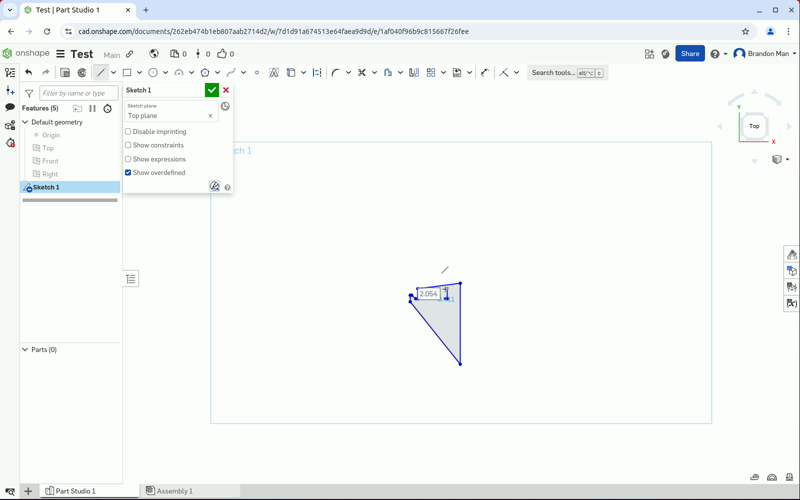
scroll(6)
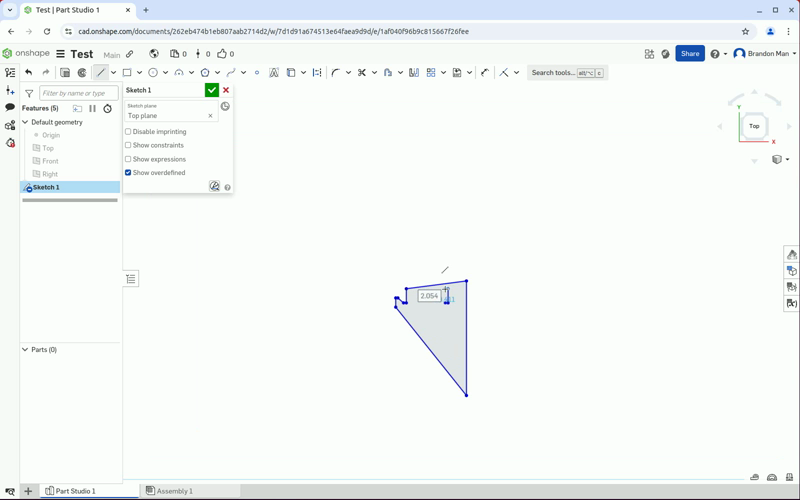
scroll(6)
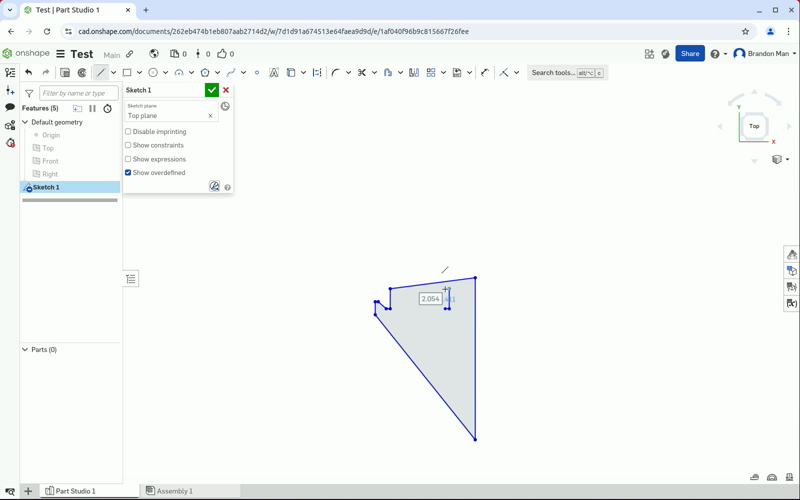
scroll(6)
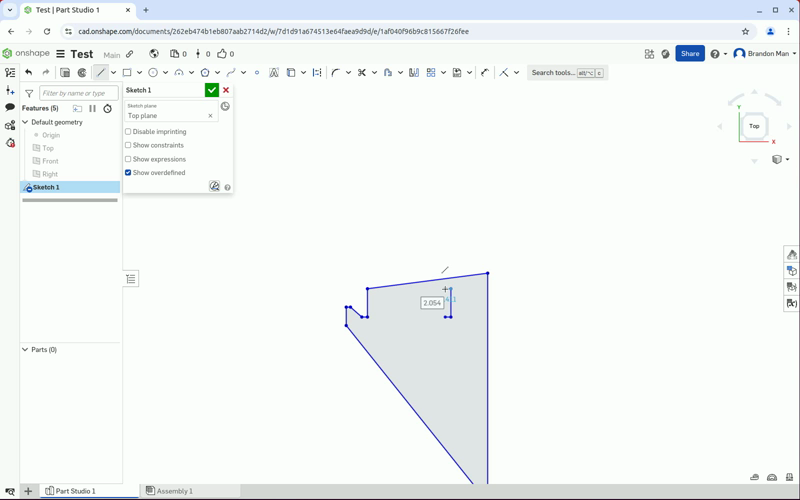
scroll(6)
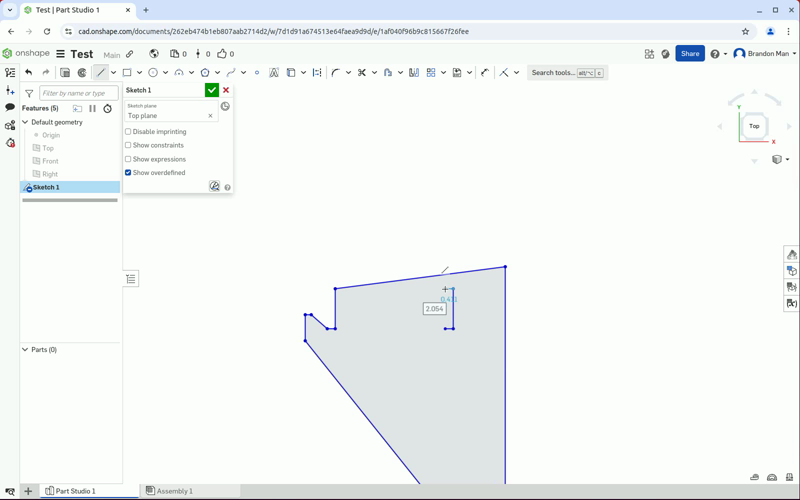
scroll(6)
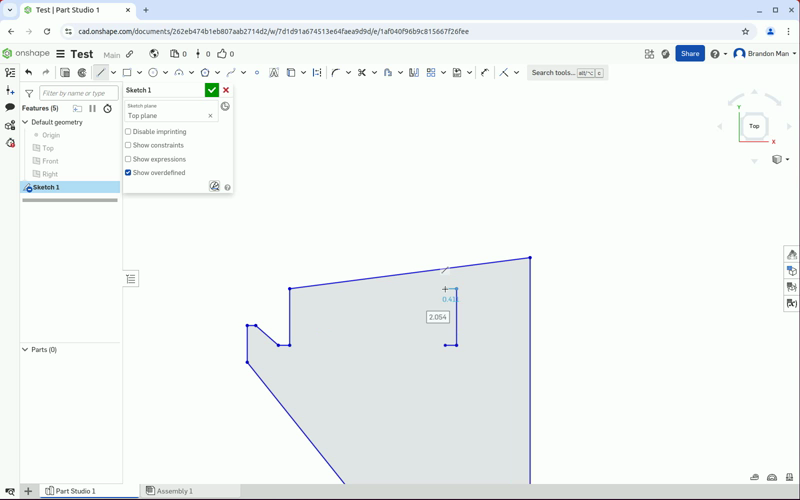
scroll(6)
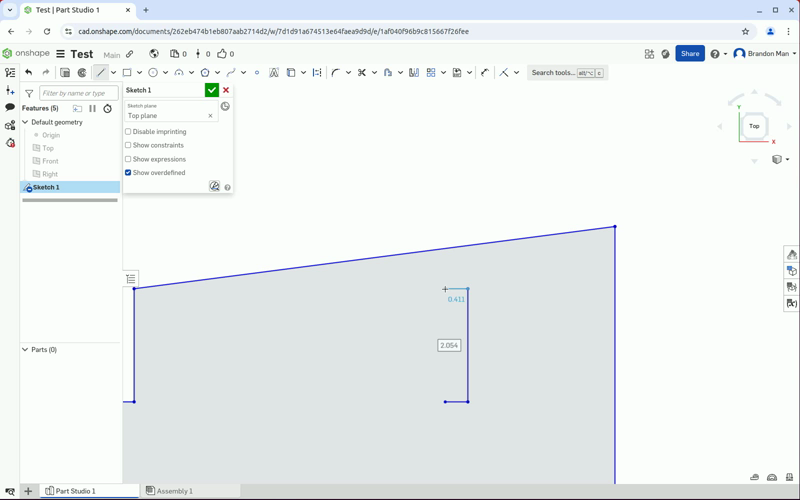
click(445, 288)
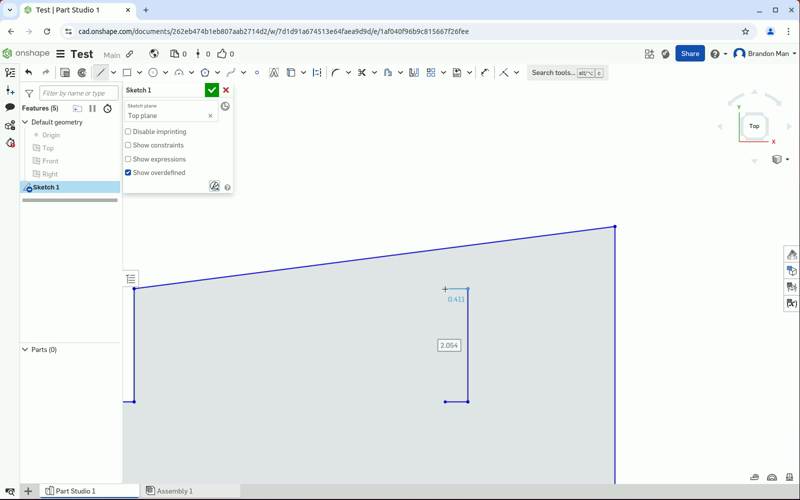
scroll(-6)
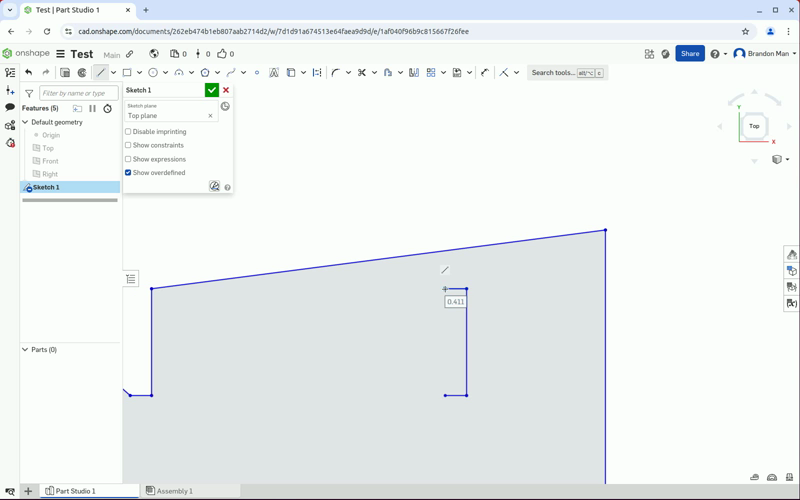
scroll(-6)
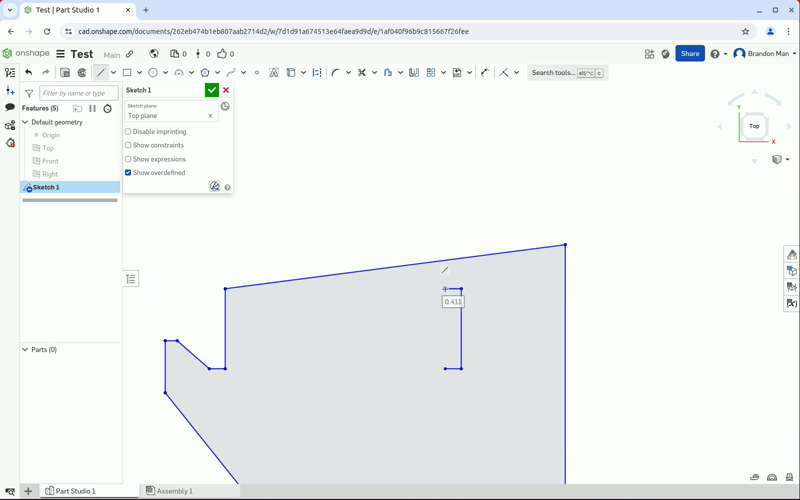
scroll(-6)
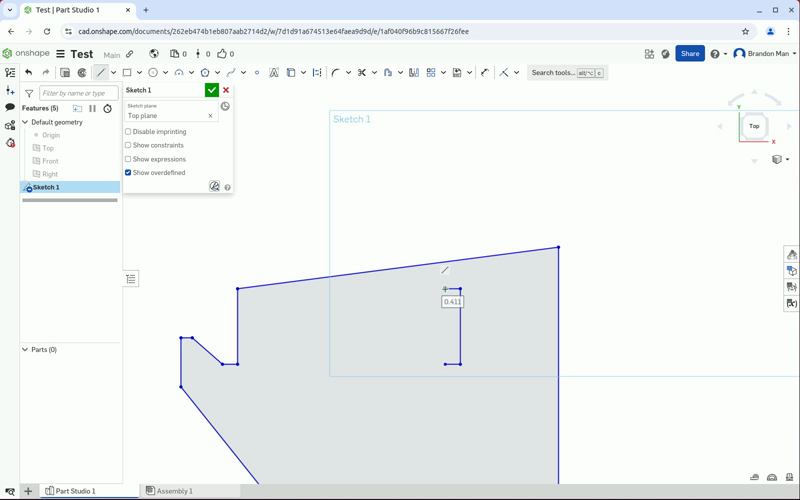
scroll(-6)
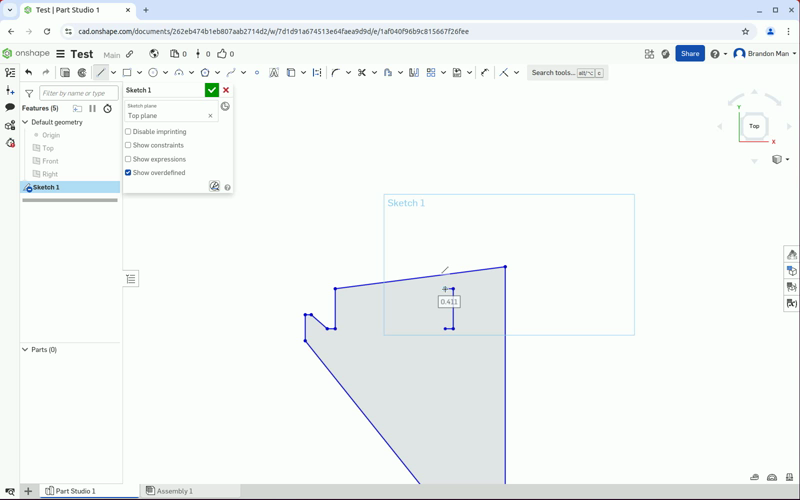
scroll(-6)
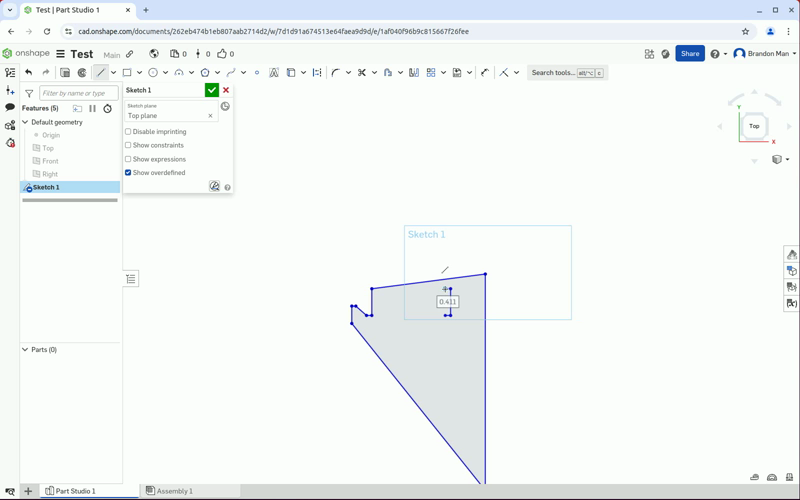
scroll(-6)
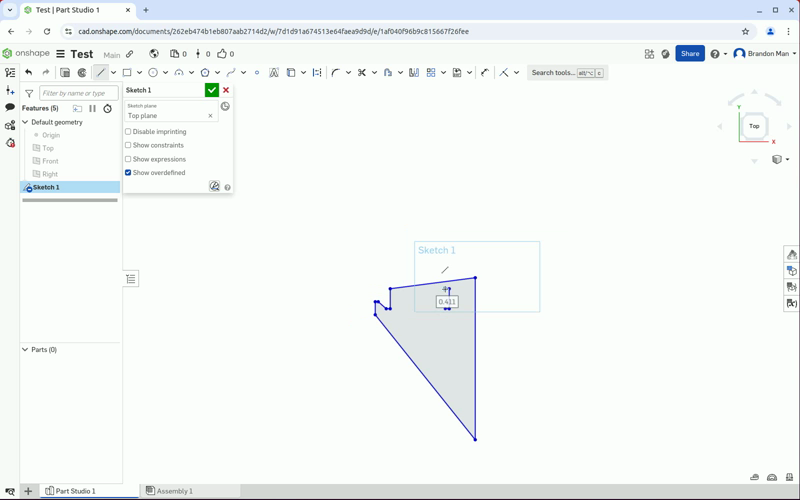
scroll(-6)
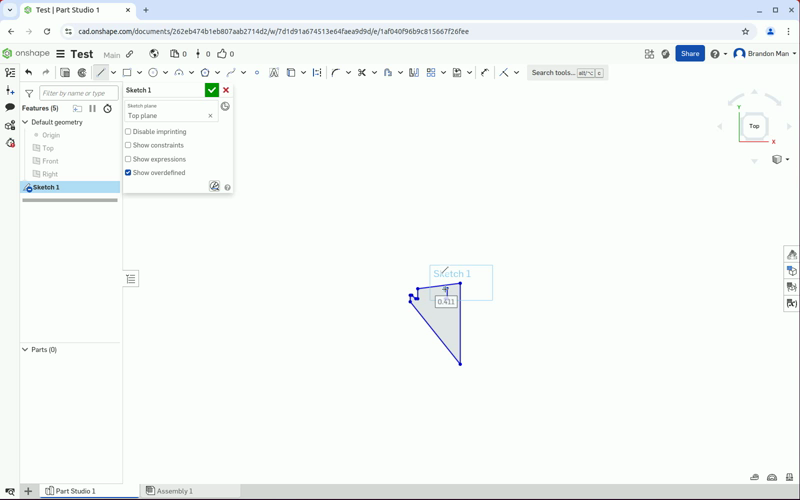
key_up(shift)
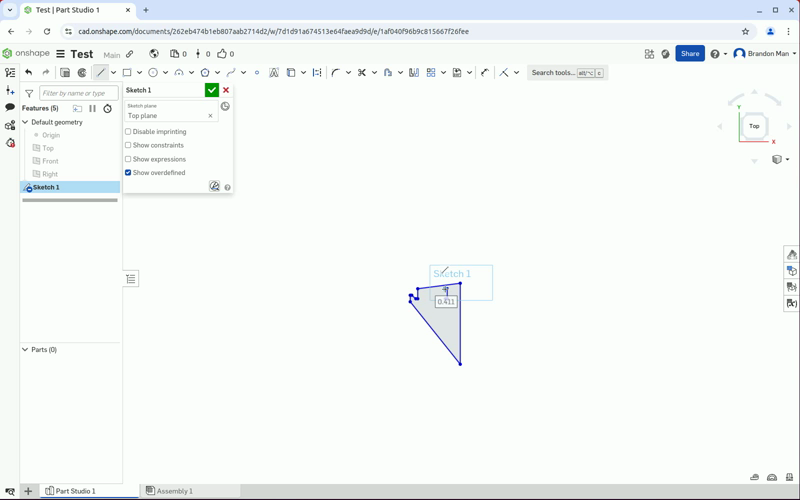
mouse_move(475, 288)
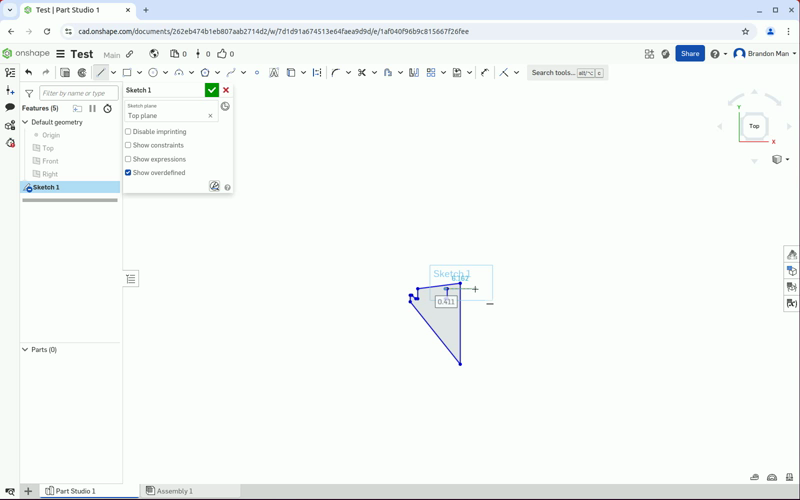
key_down(shift)
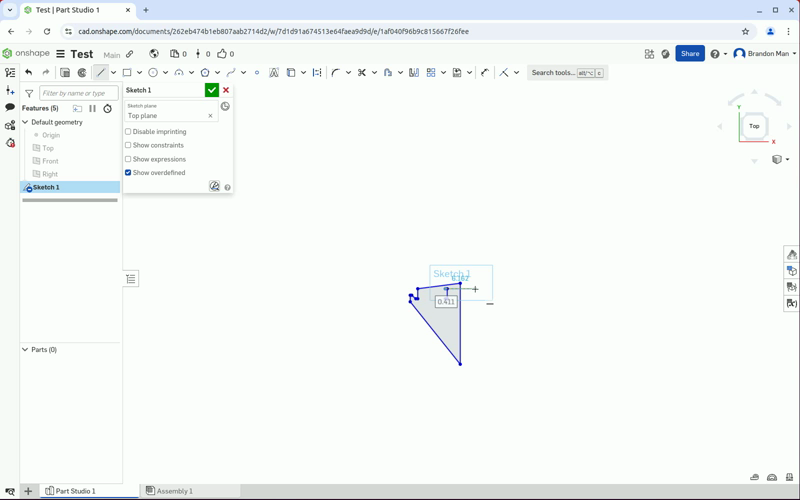
mouse_move(445, 298)
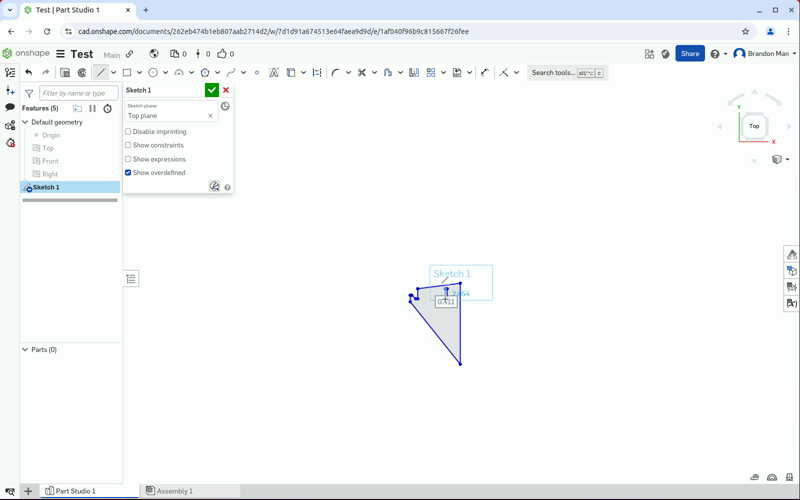
scroll(6)
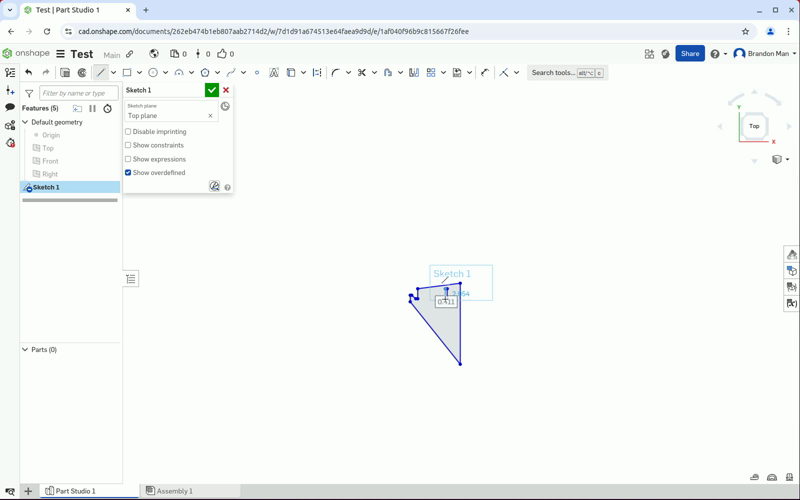
scroll(6)
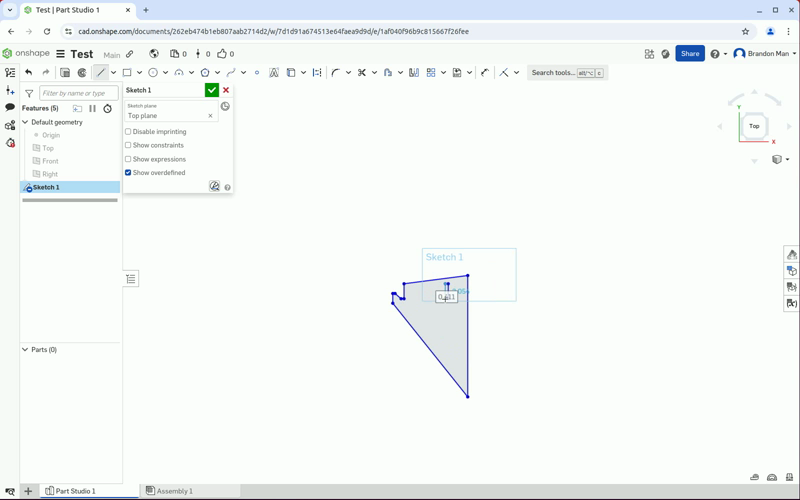
scroll(6)
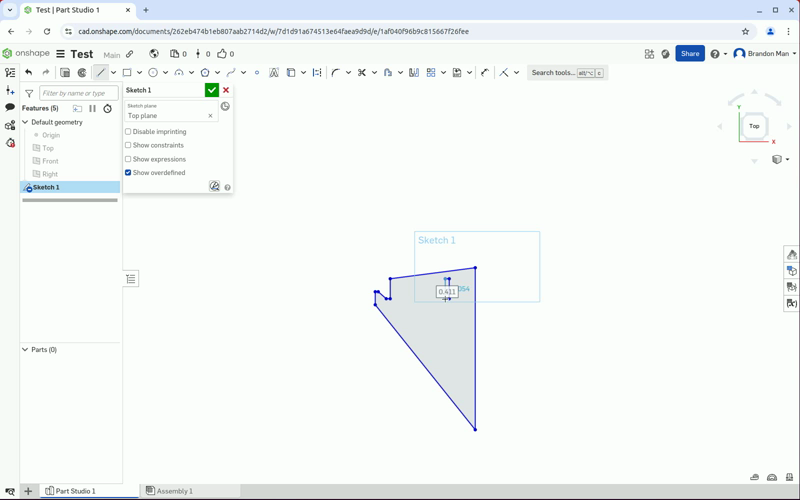
scroll(6)
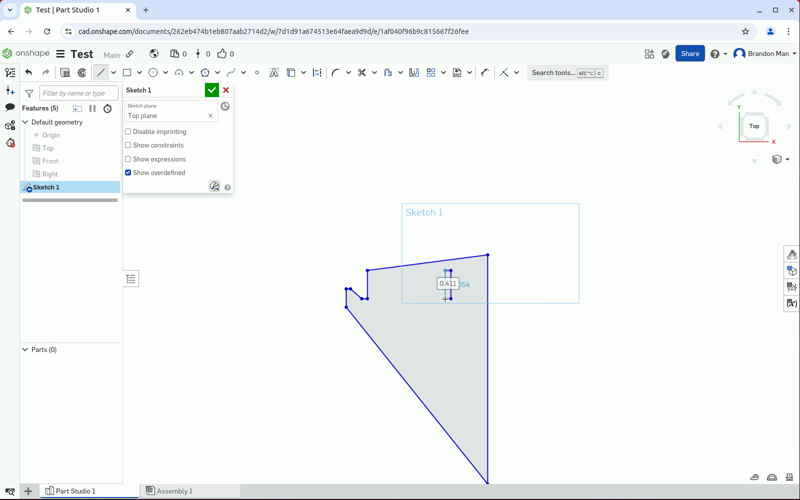
scroll(6)
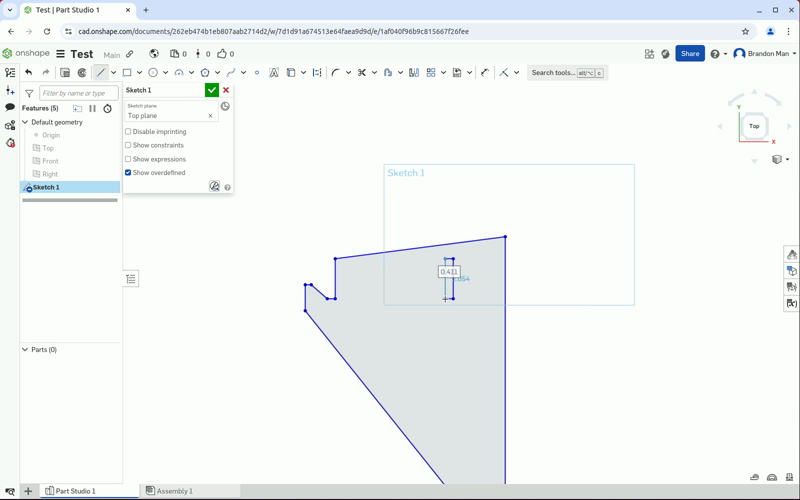
scroll(6)
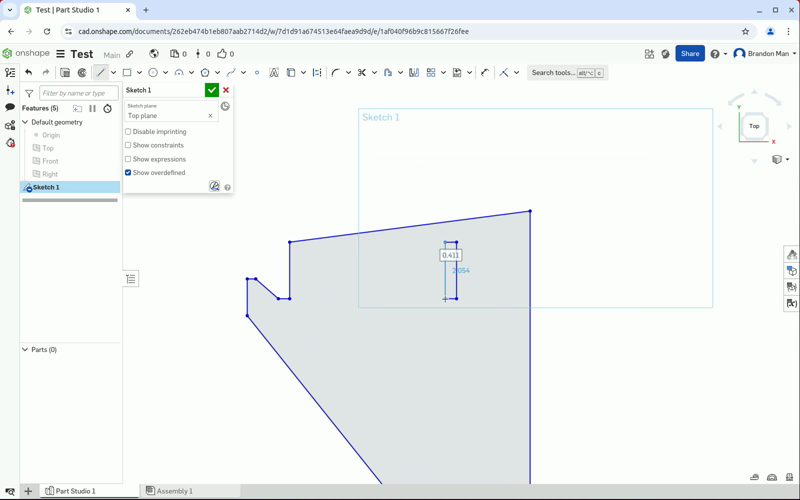
scroll(6)
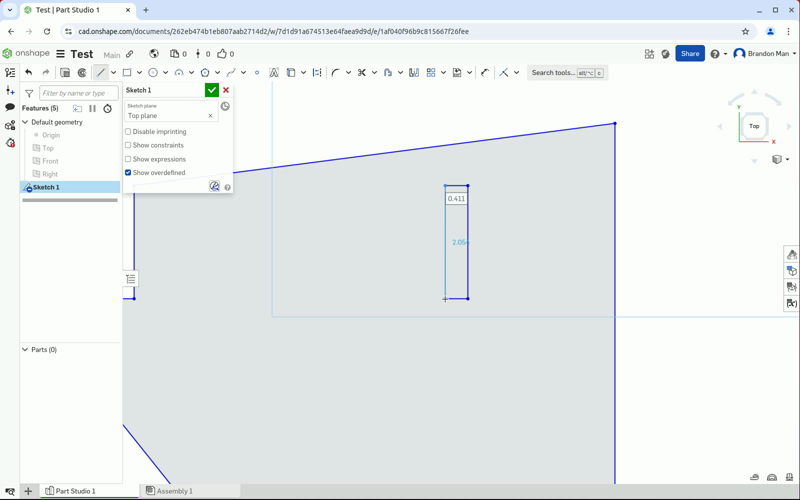
key_up(shift)
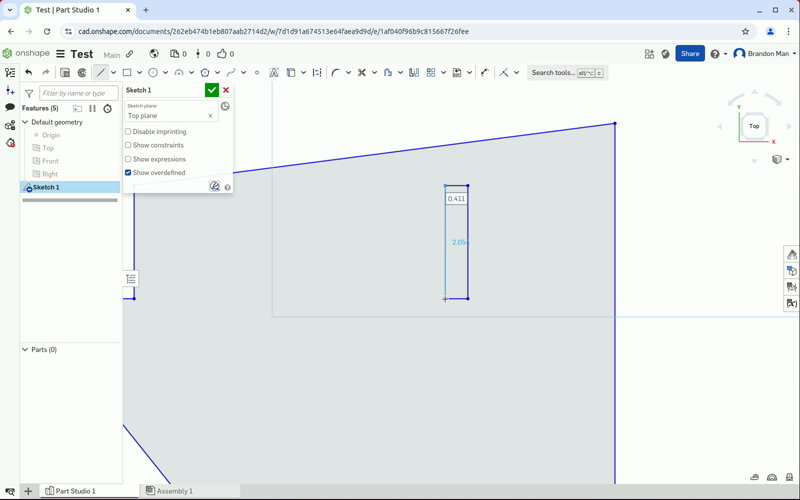
click(445, 298)
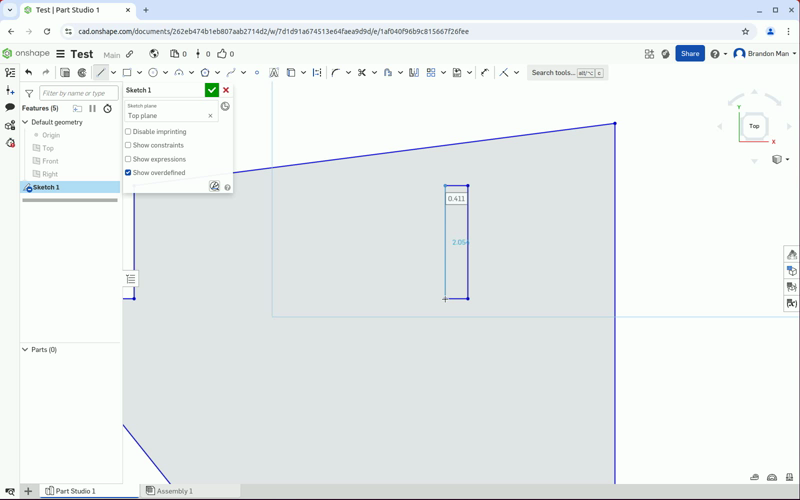
scroll(-6)
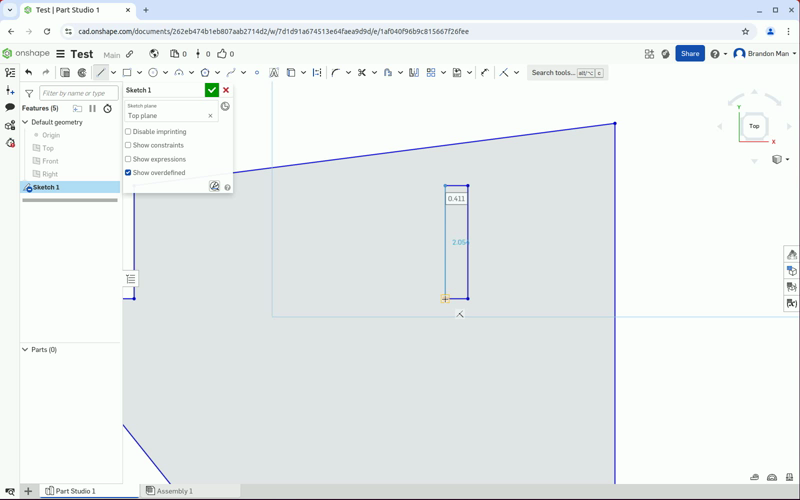
scroll(-6)
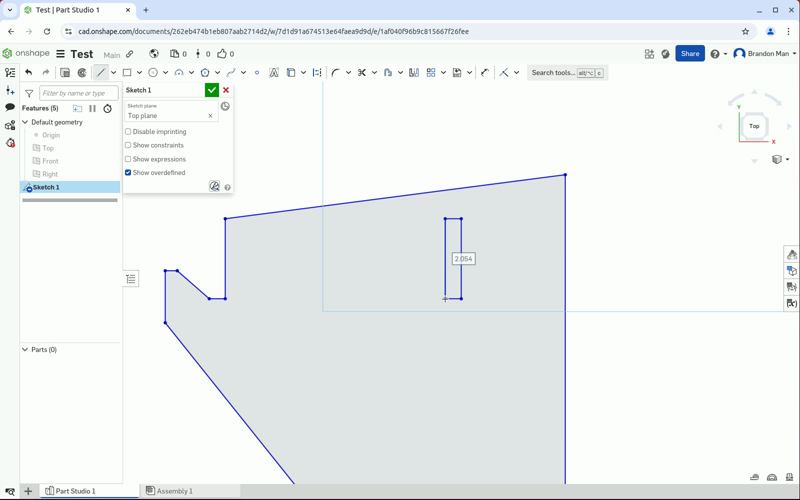
scroll(-6)
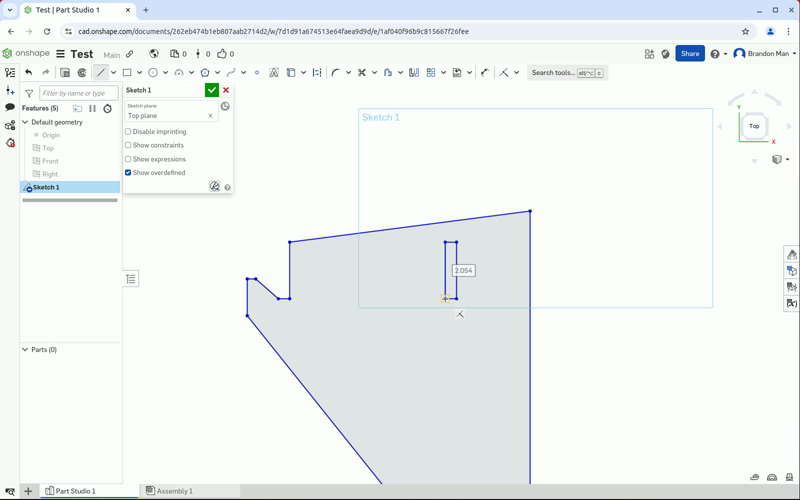
scroll(-6)
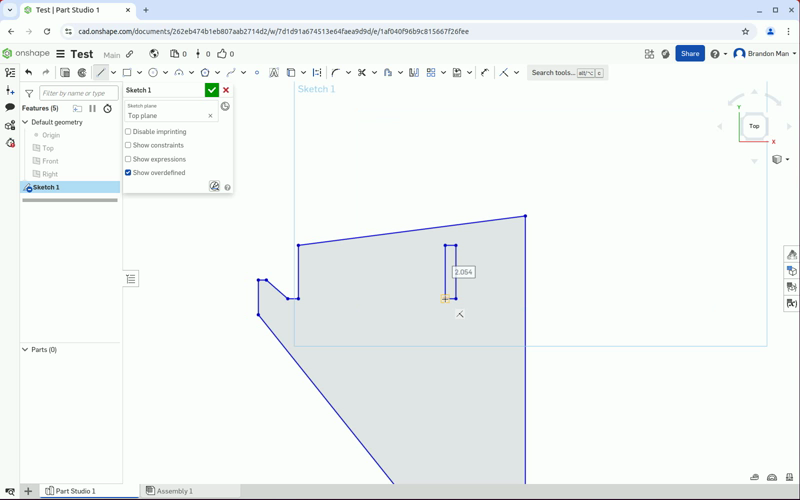
scroll(-6)
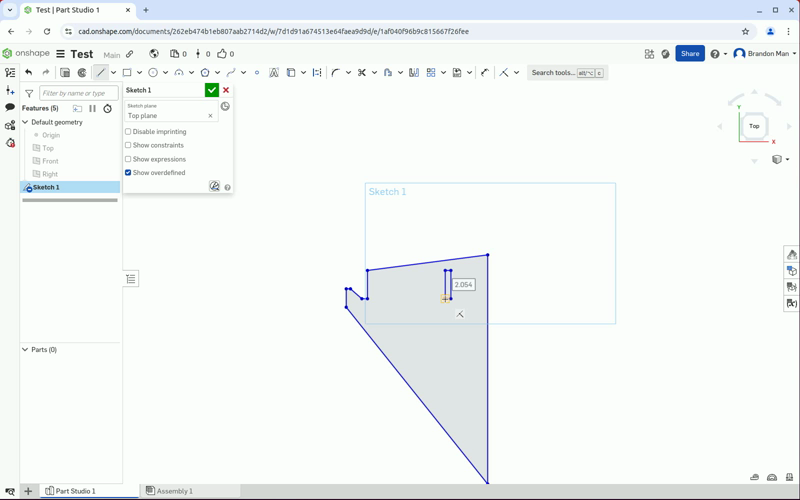
scroll(-6)
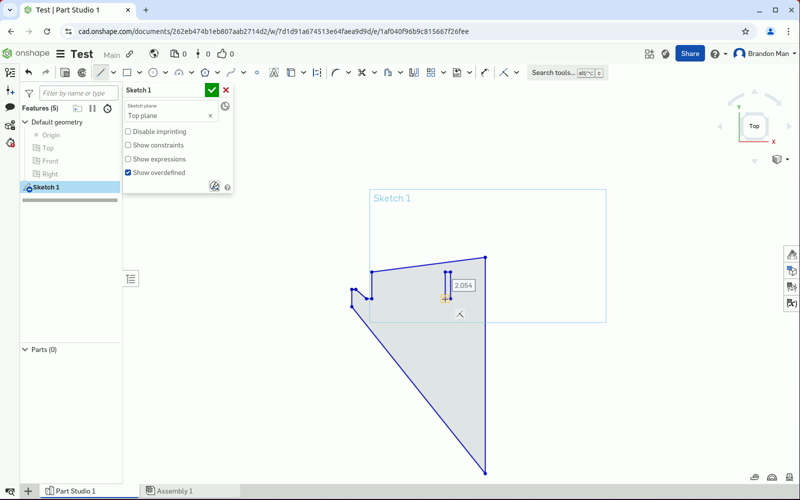
scroll(-6)
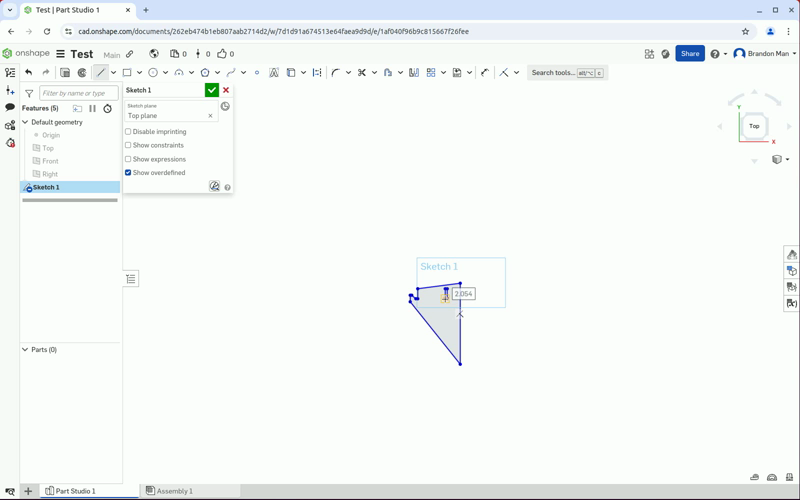
key(esc)
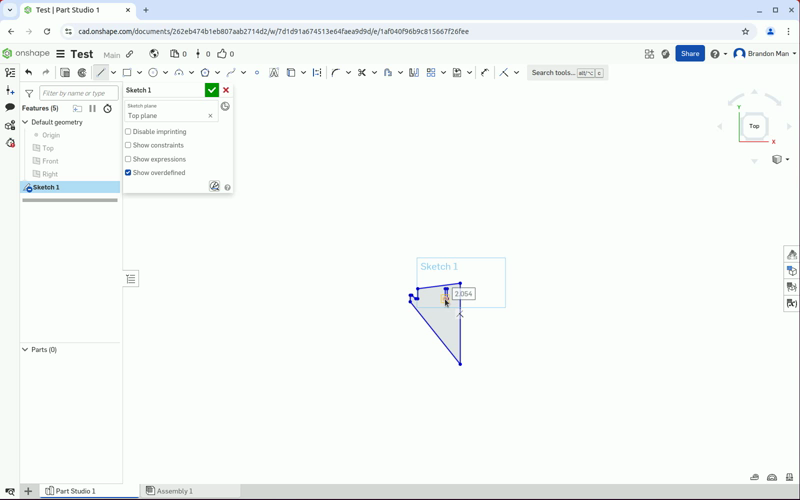
mouse_move(454, 350)
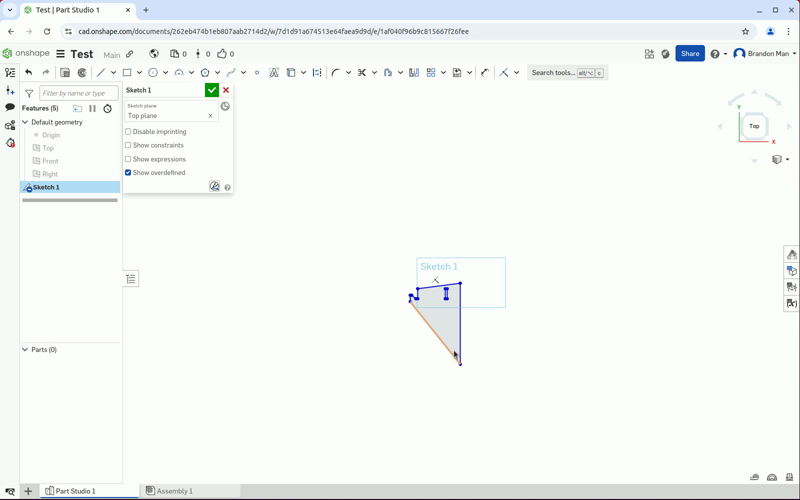
click(454, 350)
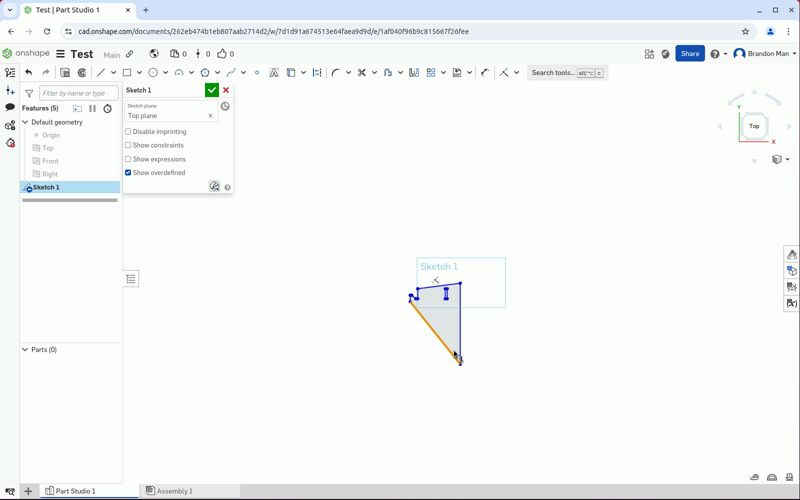
mouse_move(73, 352)
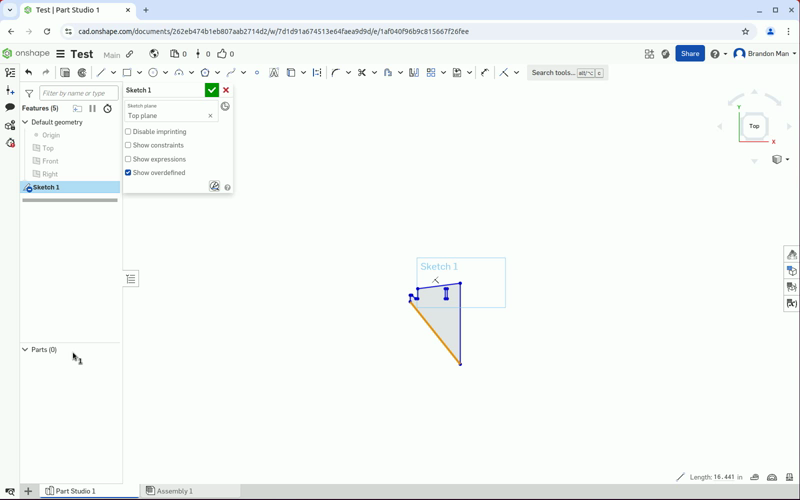
key(shift+y)
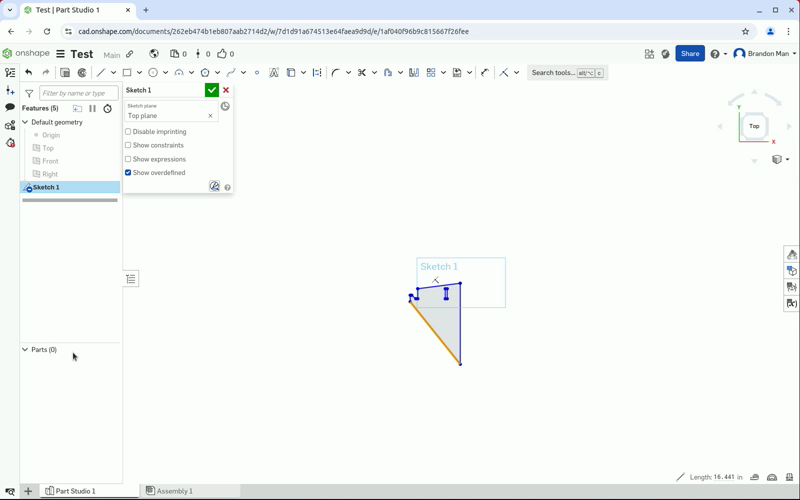
key(shift+e)
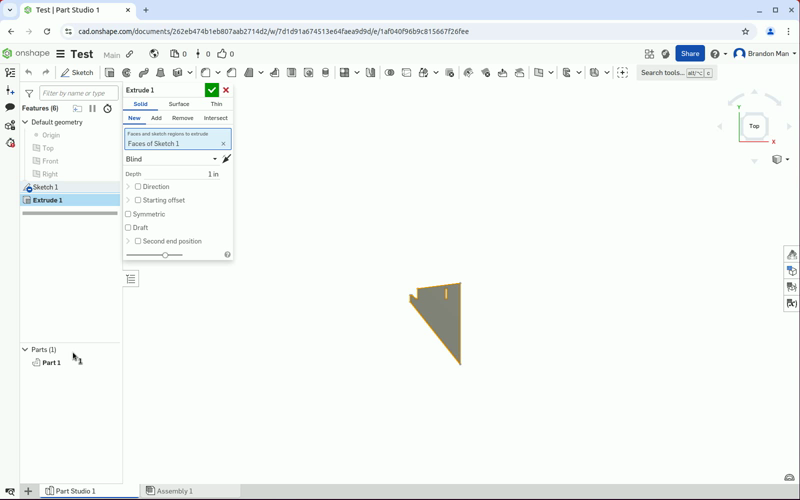
mouse_move(143, 106)
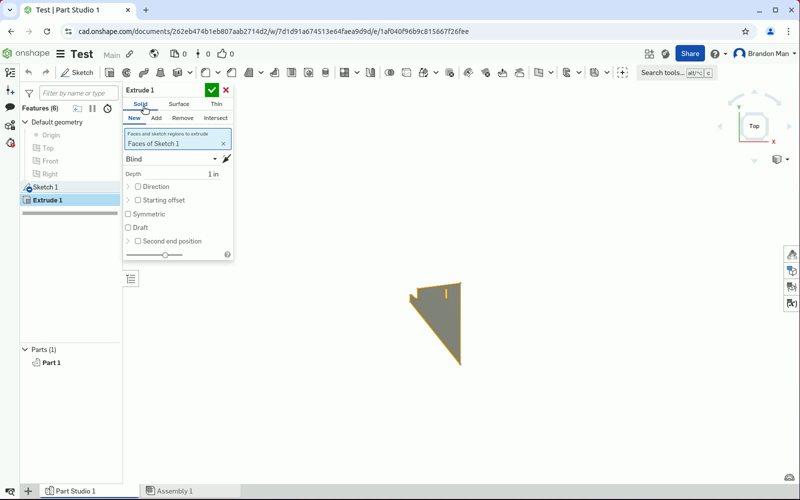
click(143, 106)
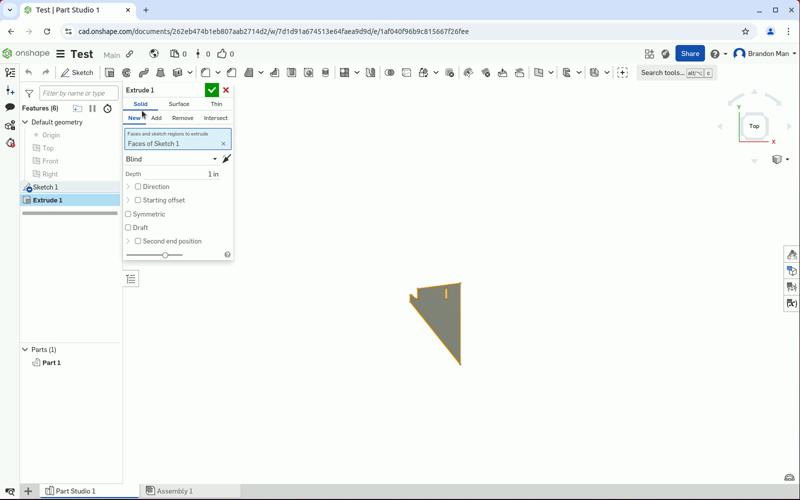
mouse_move(137, 120)
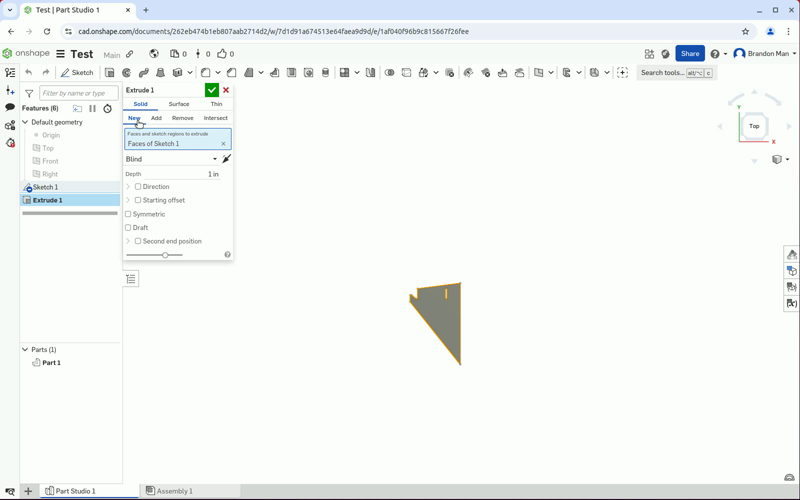
click(137, 120)
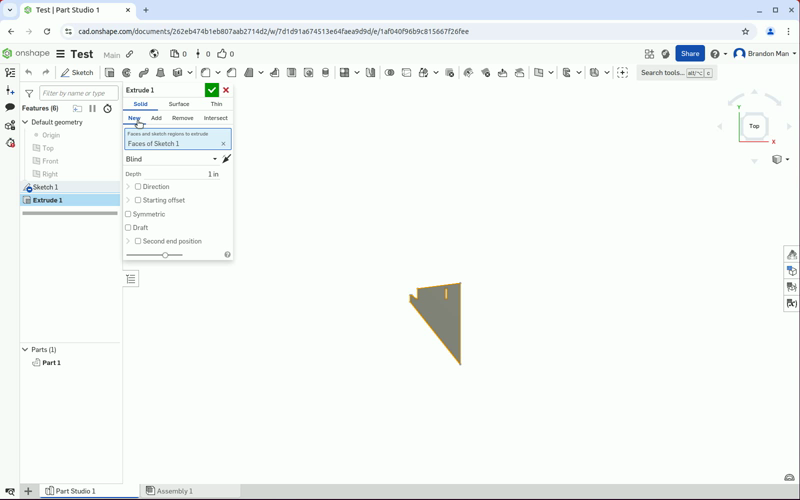
key(tab, 4)
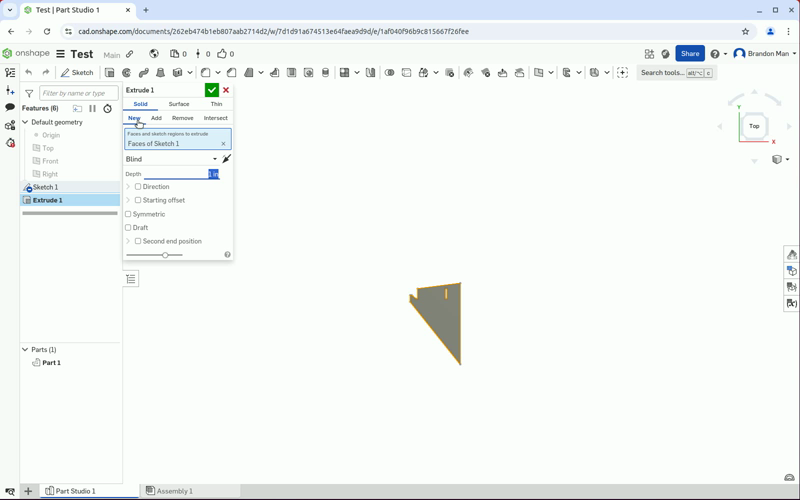
text(-0.241)
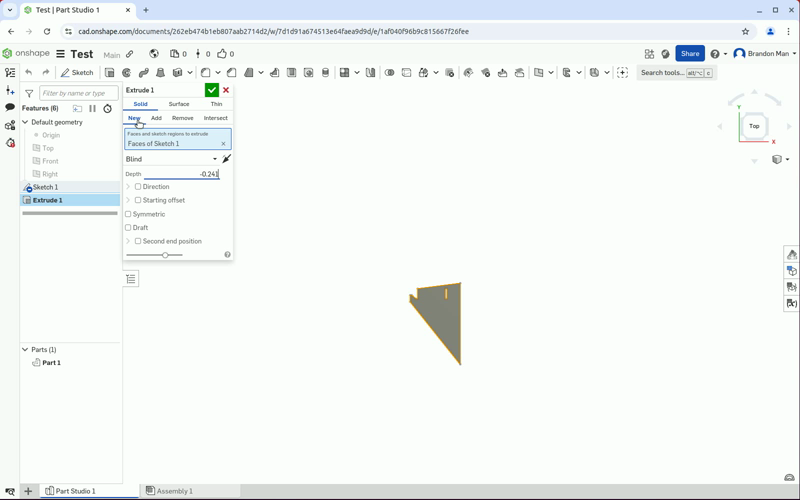
key(enter)
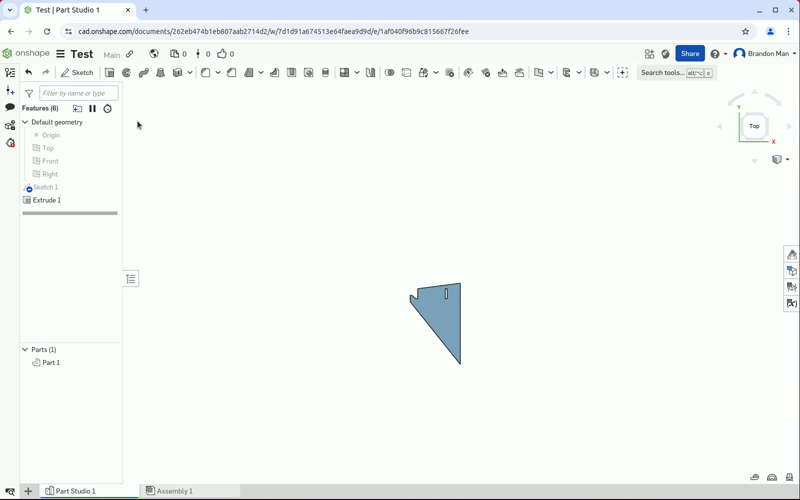
key(shift+h)
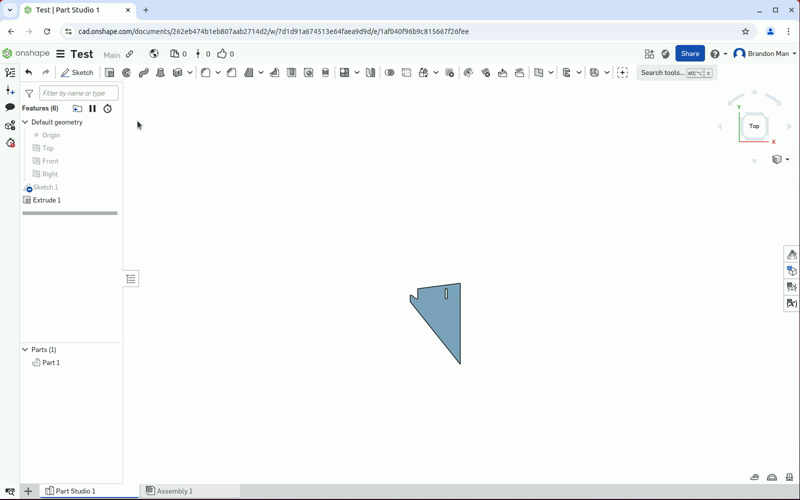
key(shift+h)
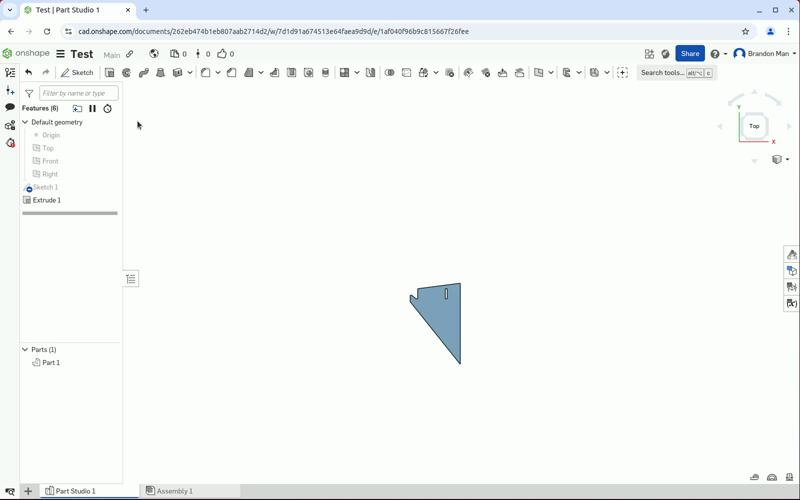
mouse_move(73, 189)
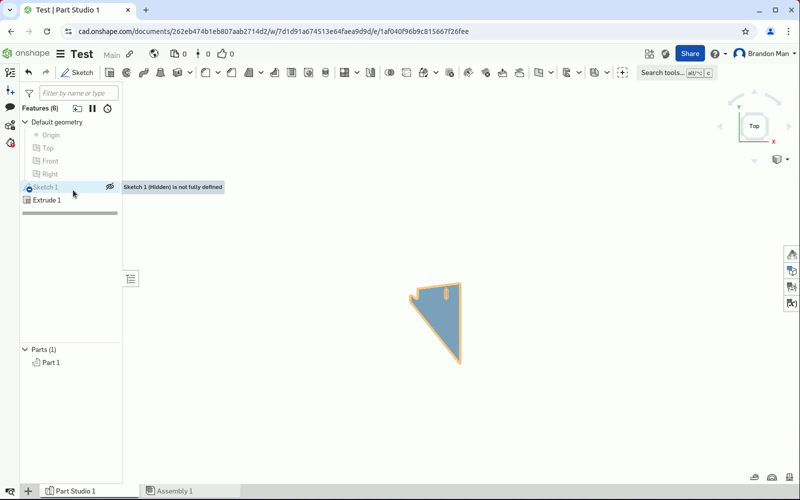
click(73, 189)
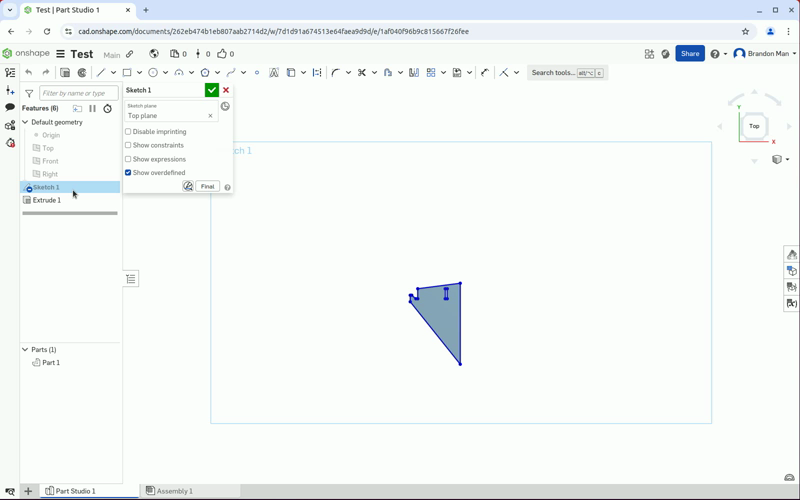
mouse_move(229, 92)
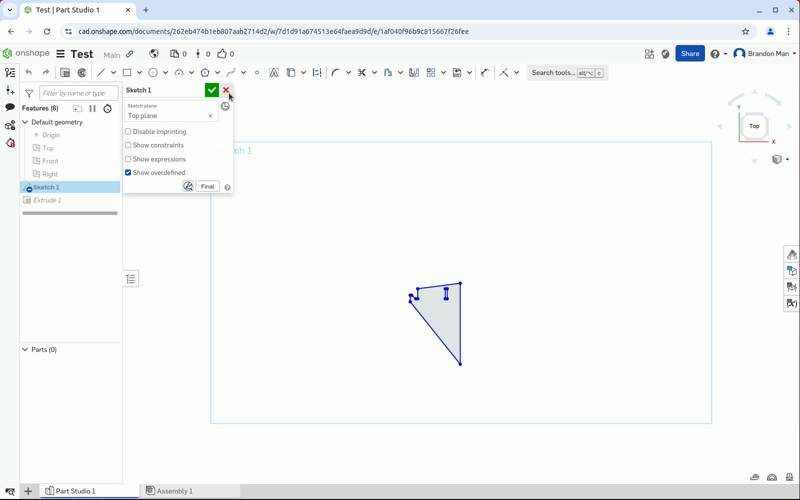
click(229, 92)
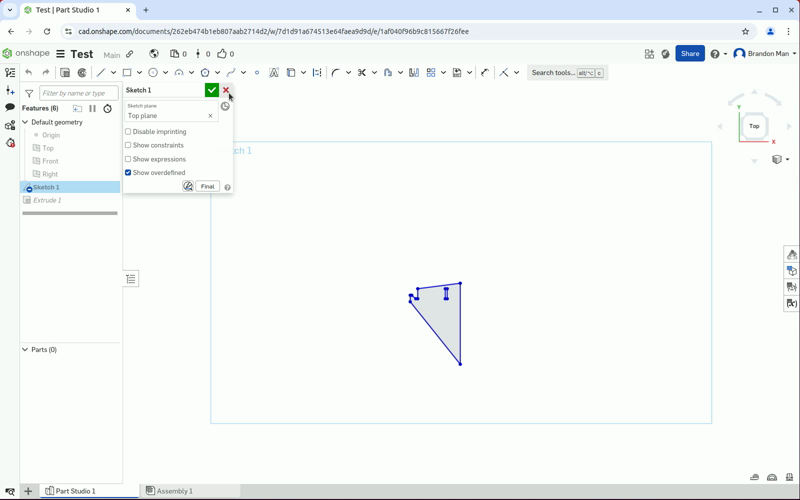
key(shift+s)
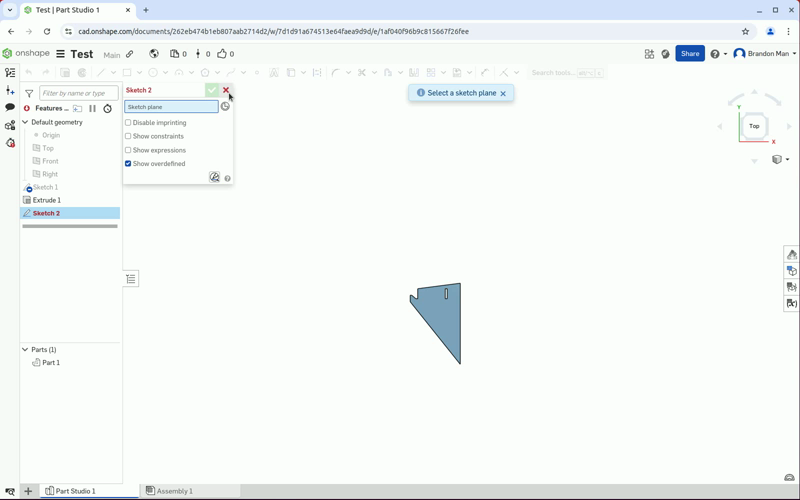
mouse_move(73, 150)
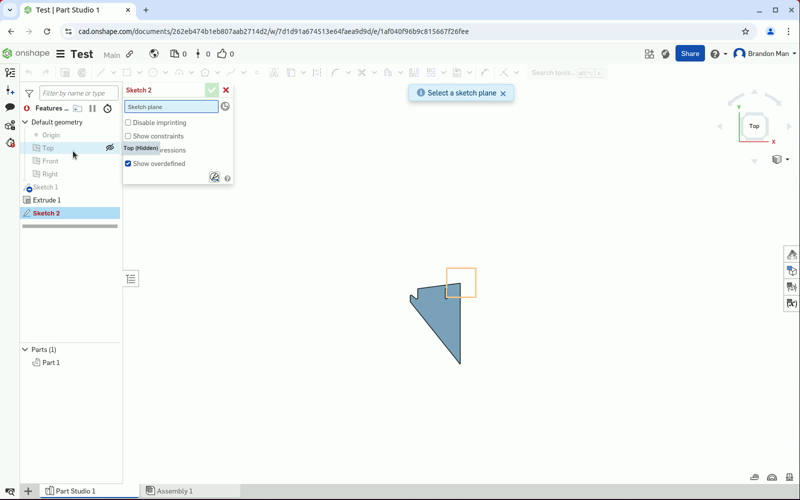
click(73, 150)
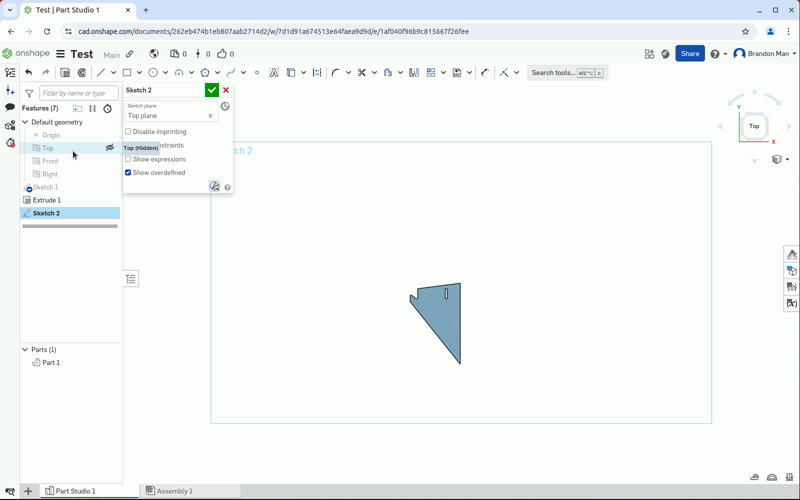
mouse_move(73, 352)
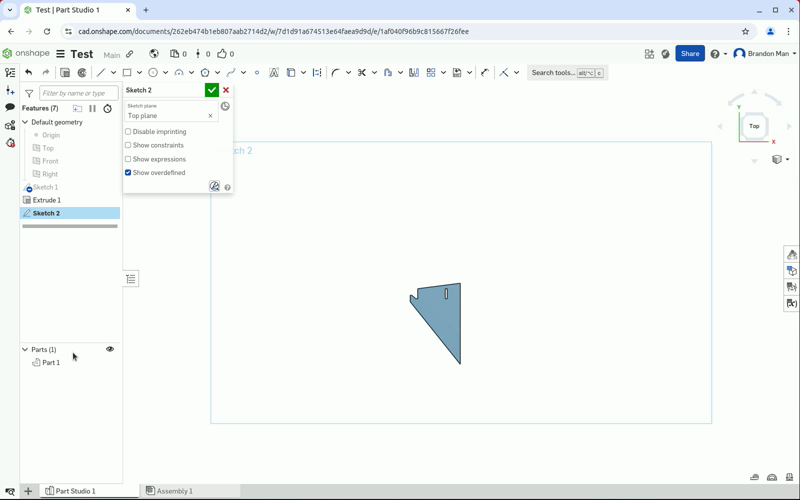
key(y)
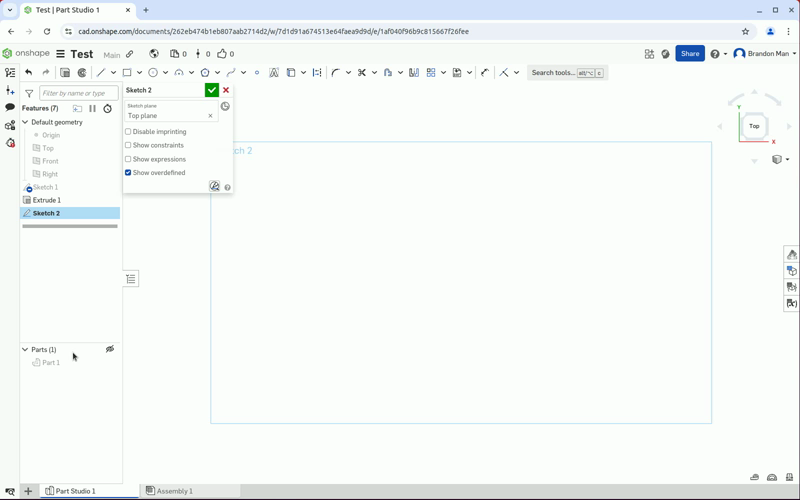
key(l)
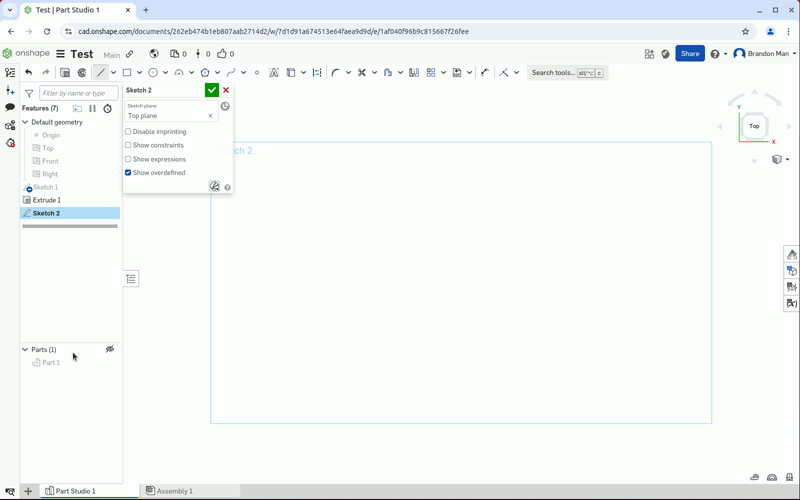
key_down(shift)
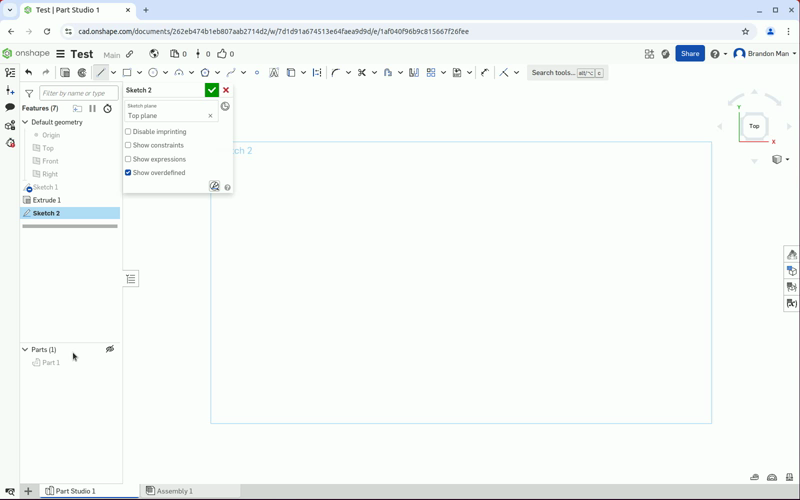
mouse_move(460, 362)
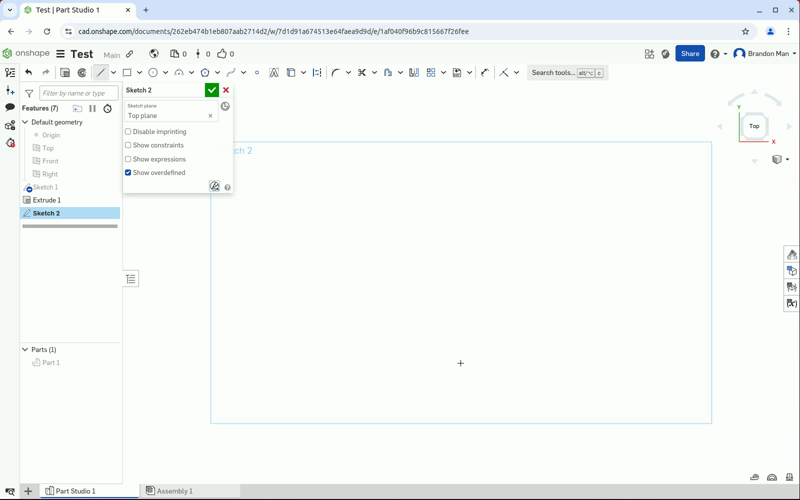
click(460, 362)
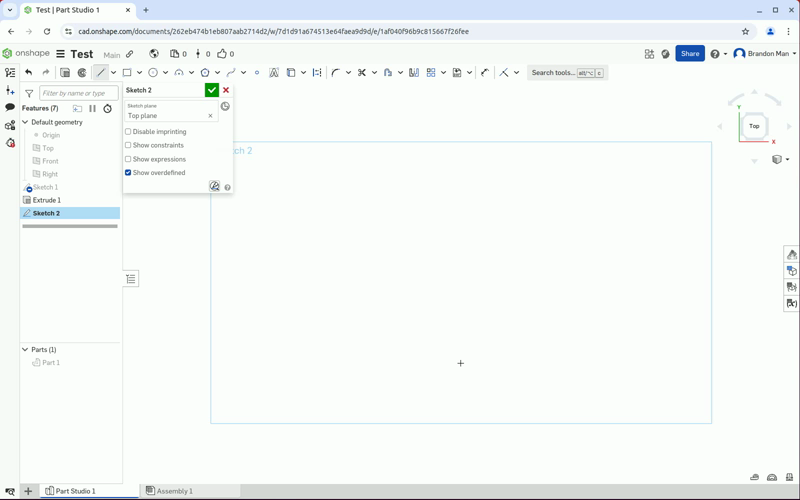
key_up(shift)
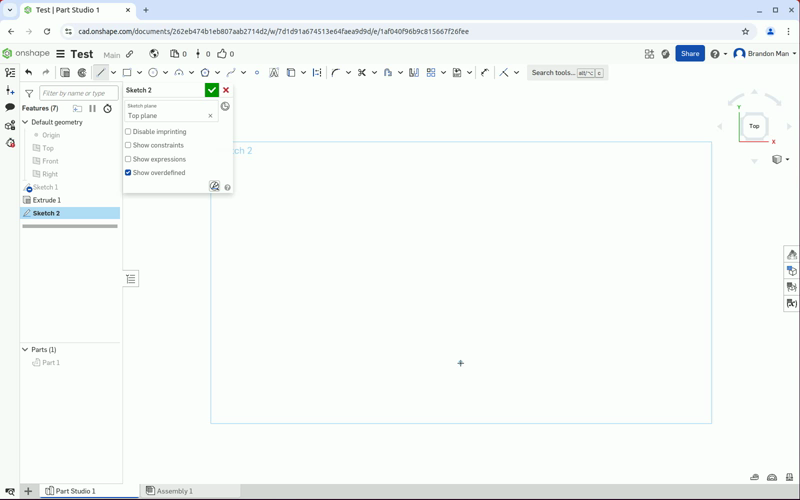
key_down(shift)
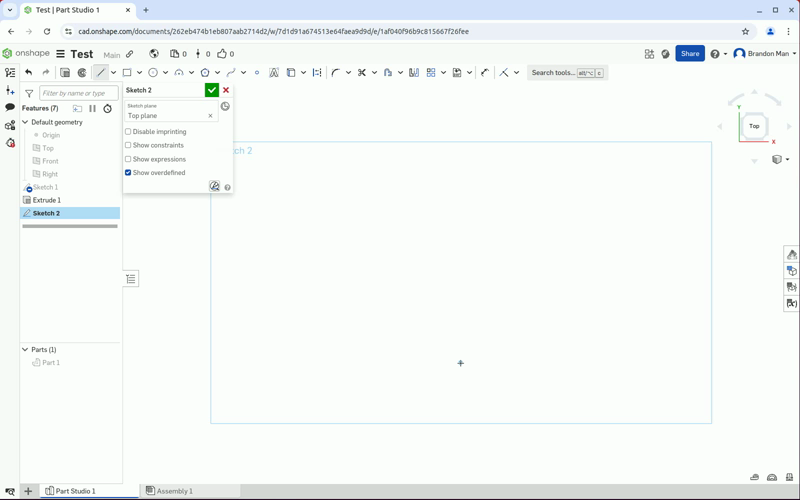
mouse_move(522, 362)
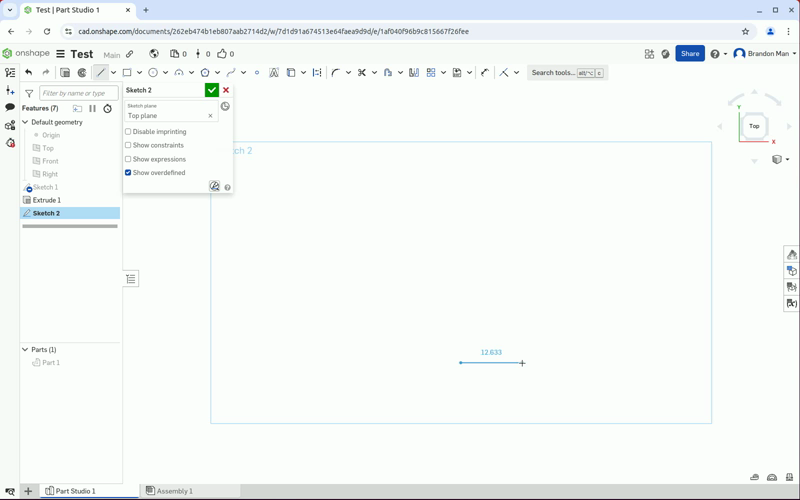
click(522, 362)
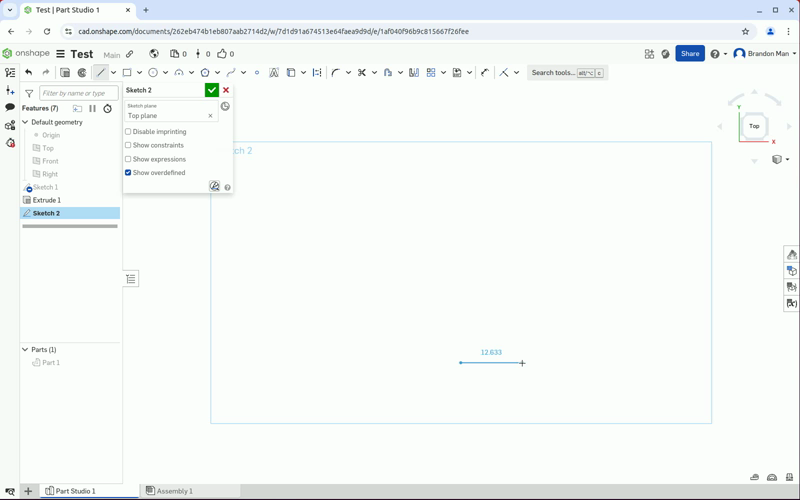
key_up(shift)
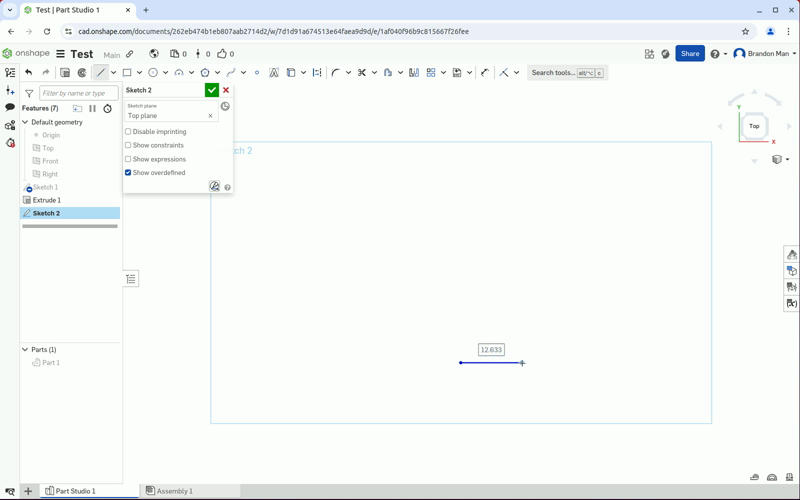
key_down(shift)
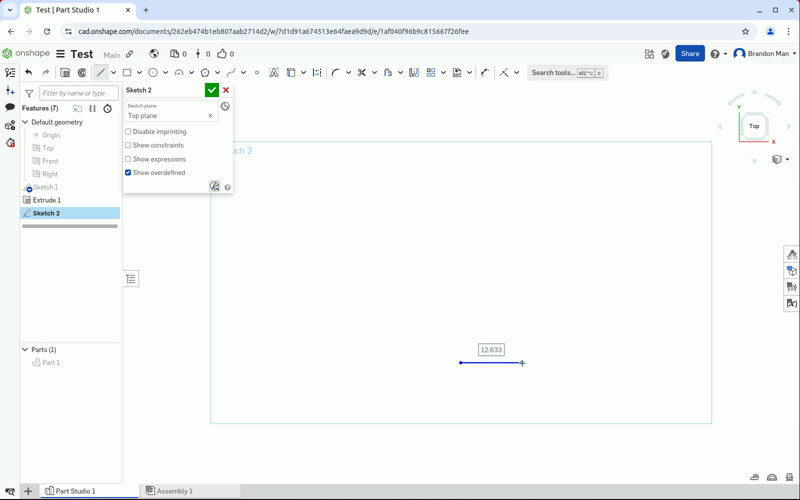
mouse_move(522, 282)
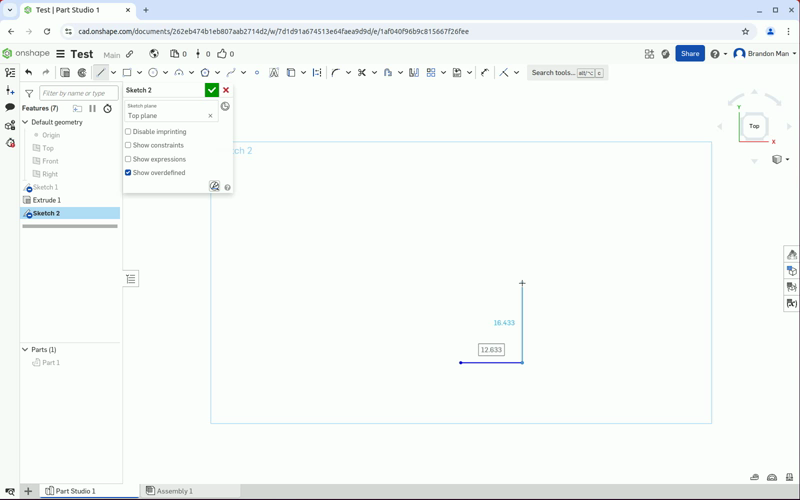
click(522, 282)
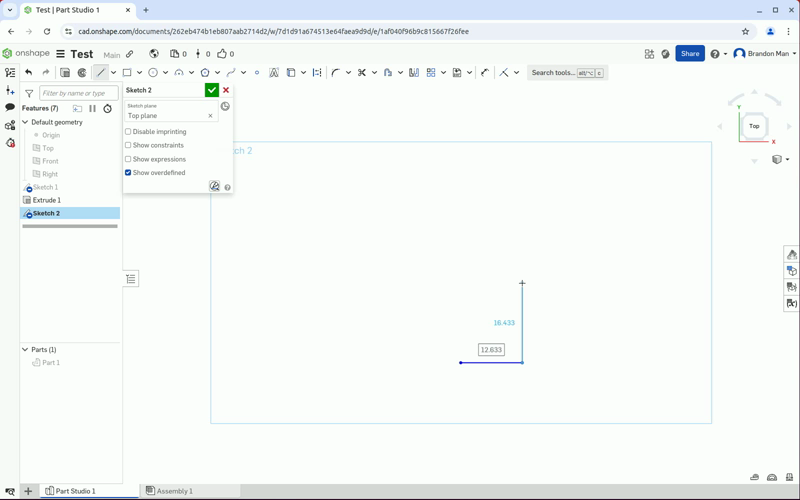
key_up(shift)
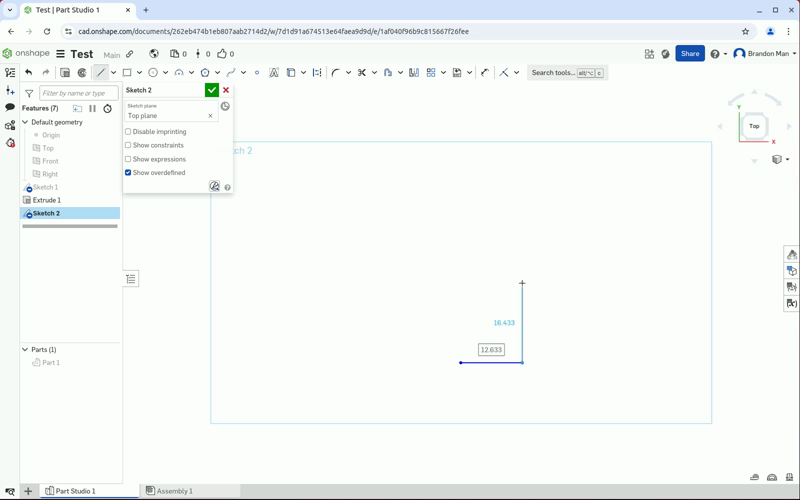
key_down(shift)
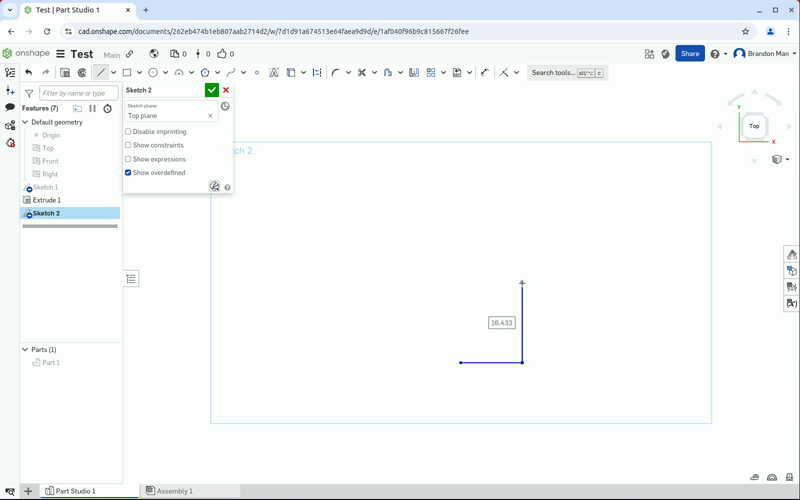
mouse_move(460, 282)
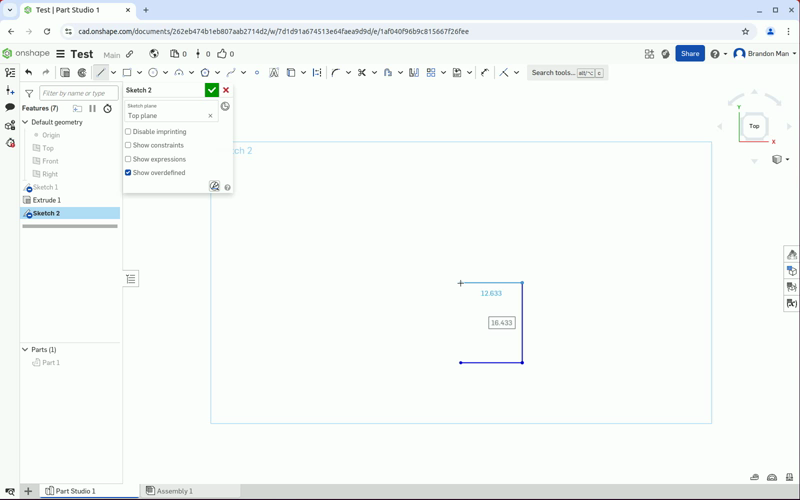
click(460, 282)
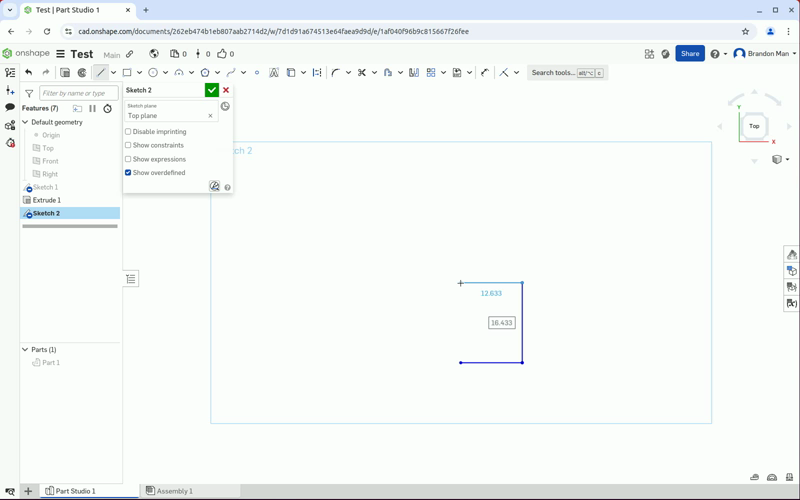
key_up(shift)
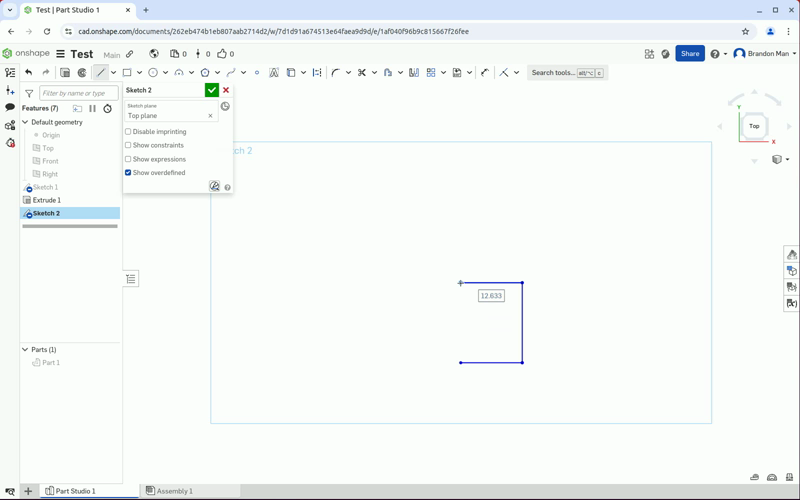
key_down(shift)
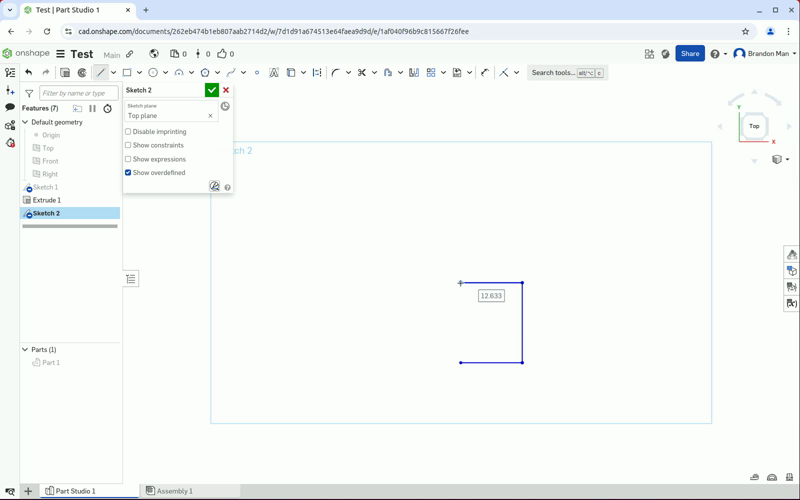
mouse_move(460, 362)
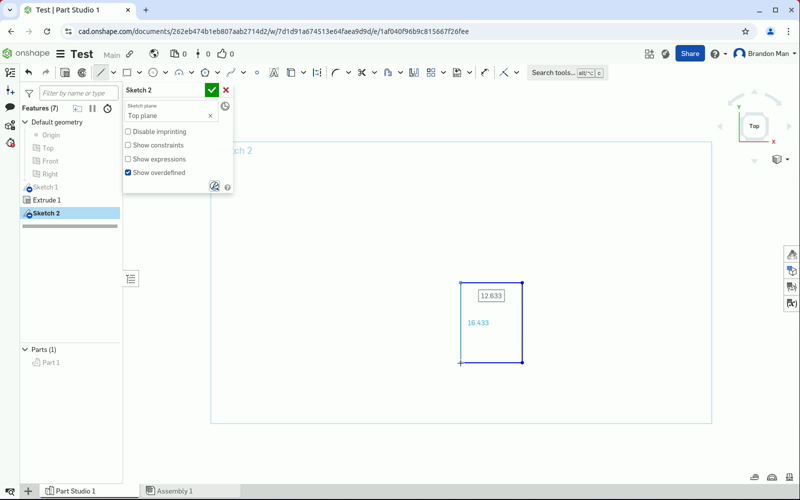
key_up(shift)
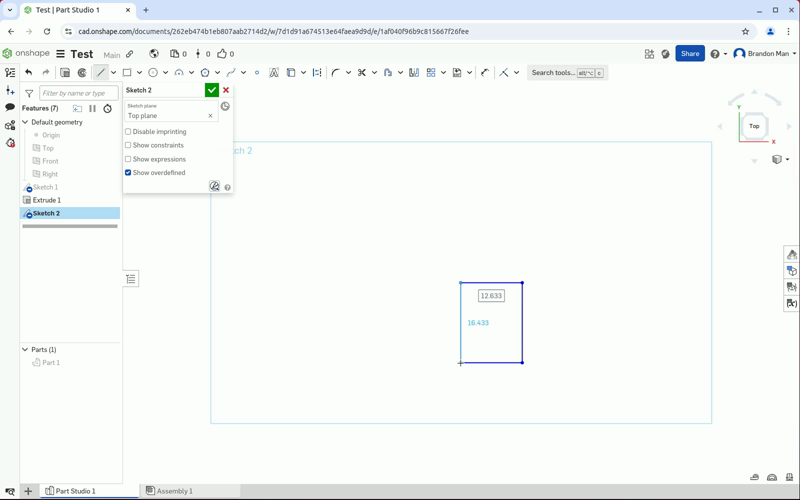
click(460, 362)
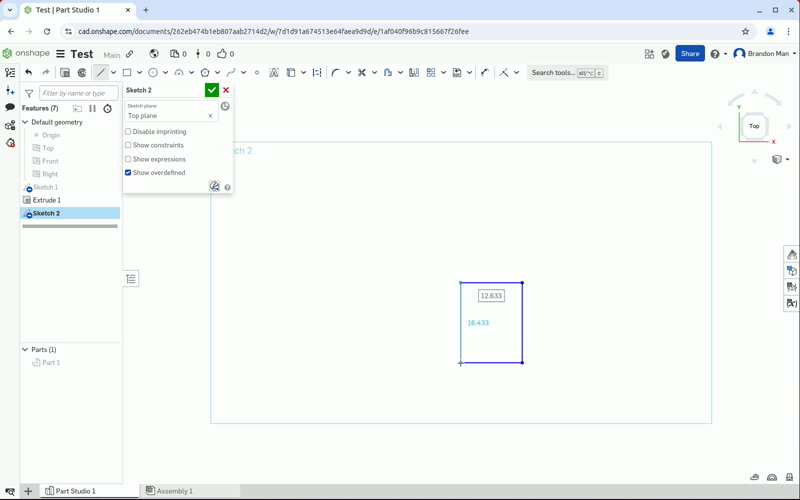
key(esc)
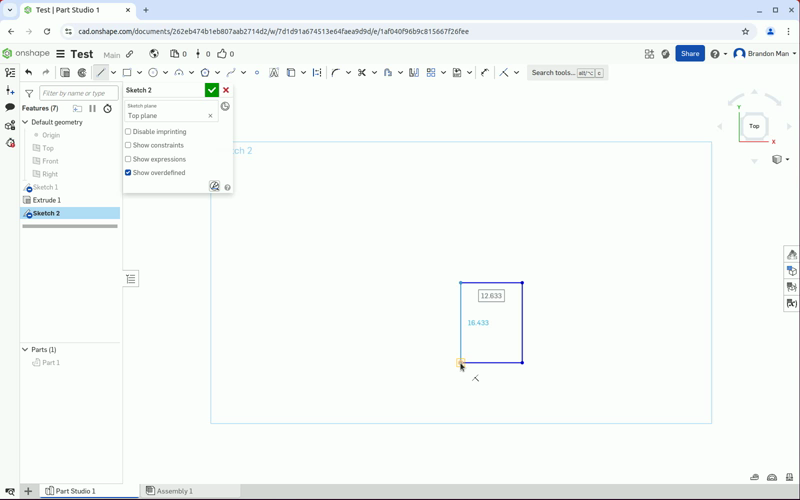
mouse_move(509, 345)
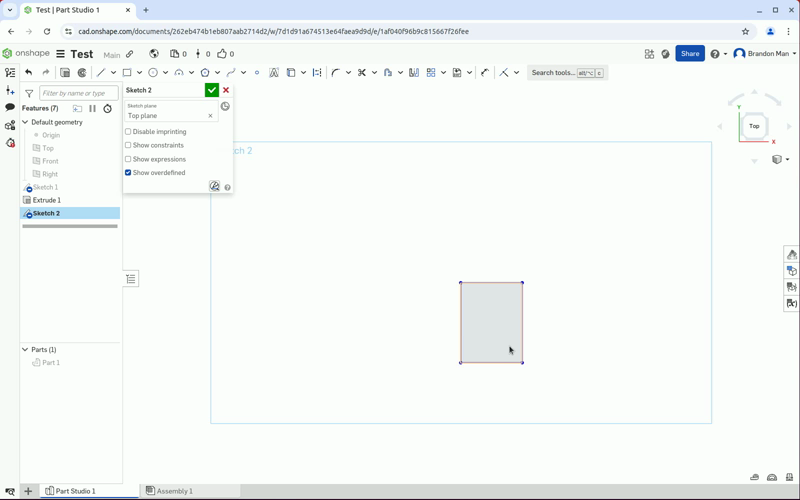
click(509, 345)
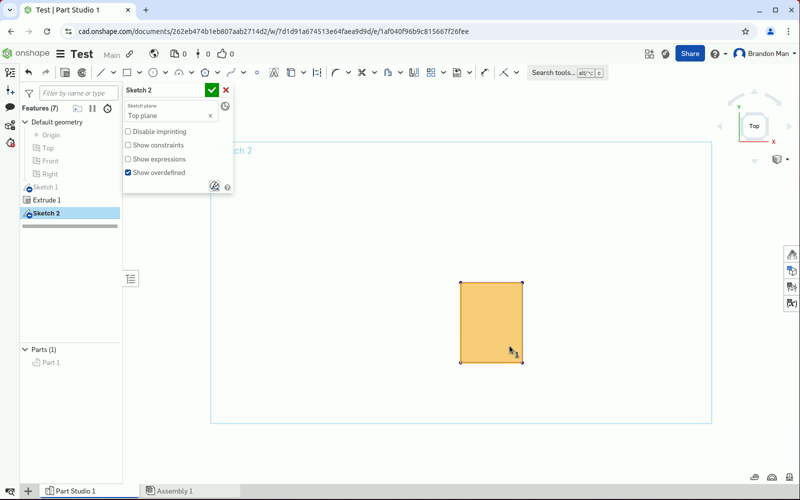
mouse_move(73, 352)
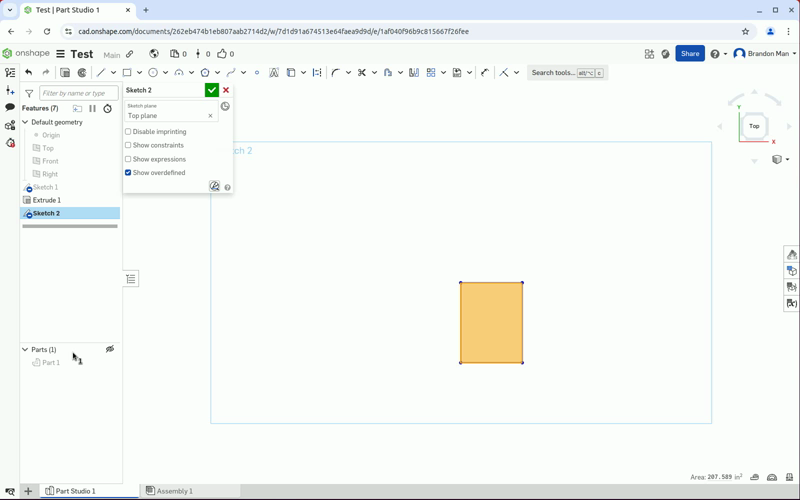
key(shift+y)
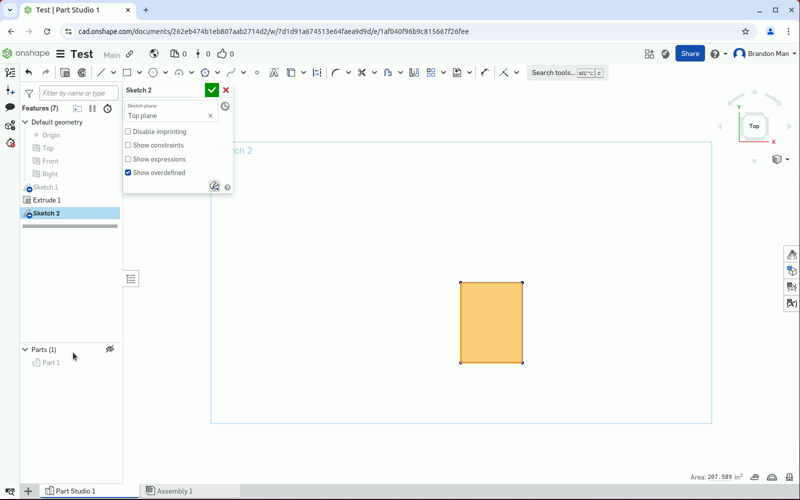
key(shift+e)
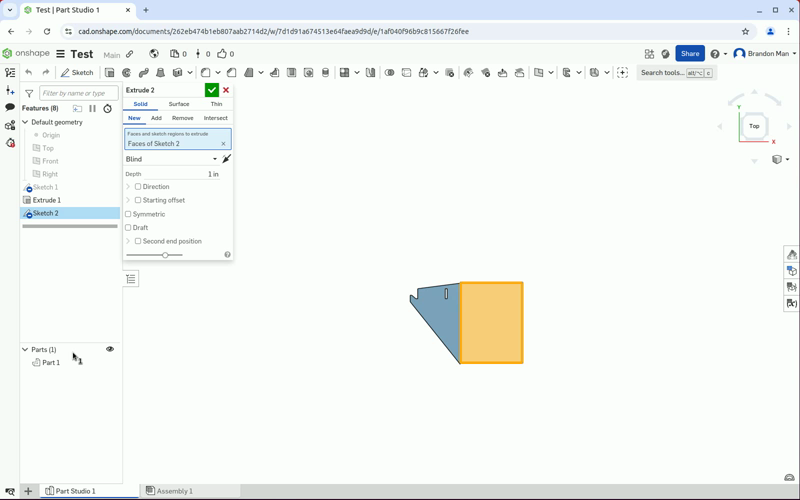
mouse_move(143, 106)
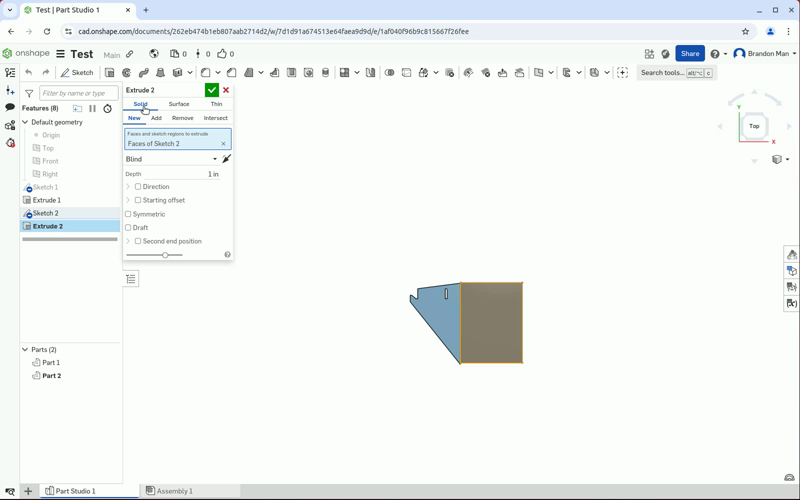
click(143, 106)
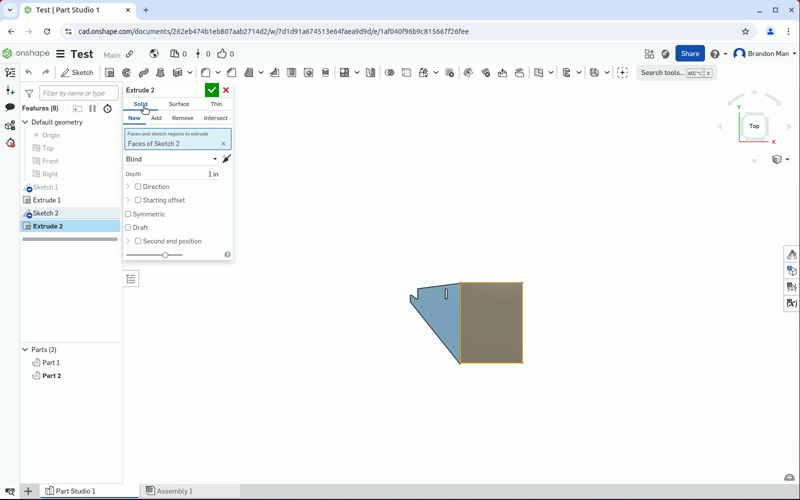
mouse_move(137, 120)
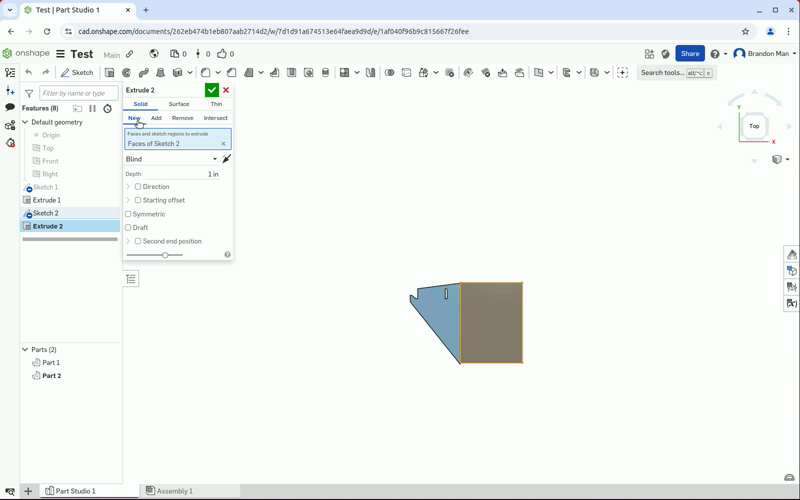
click(137, 120)
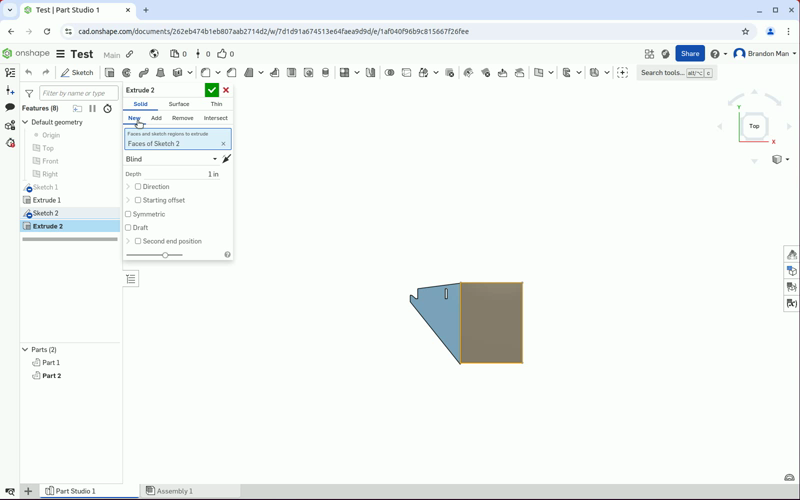
key(tab, 4)
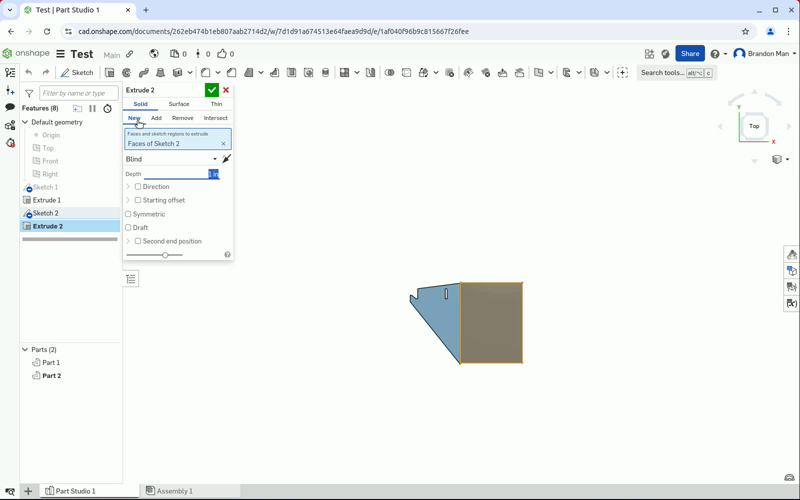
text(-0.241)
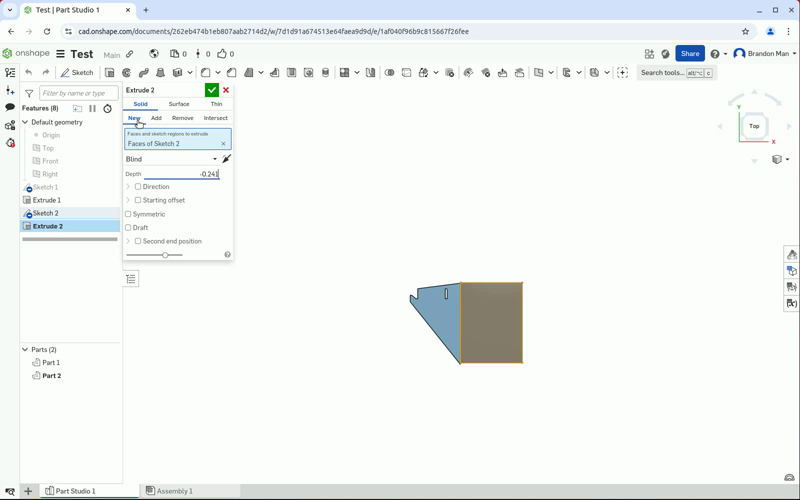
key(enter)
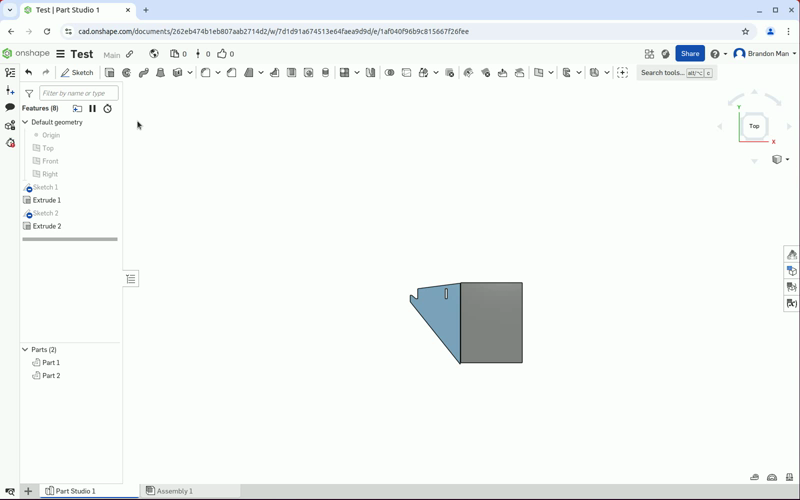
key(shift+h)
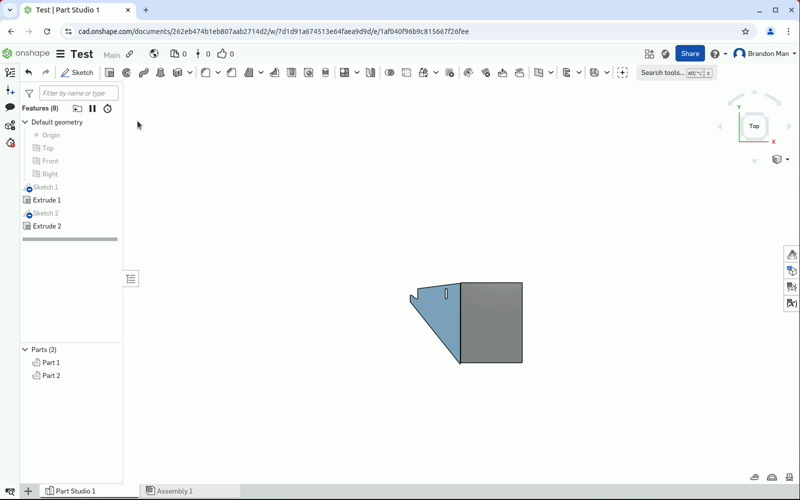
key(shift+h)
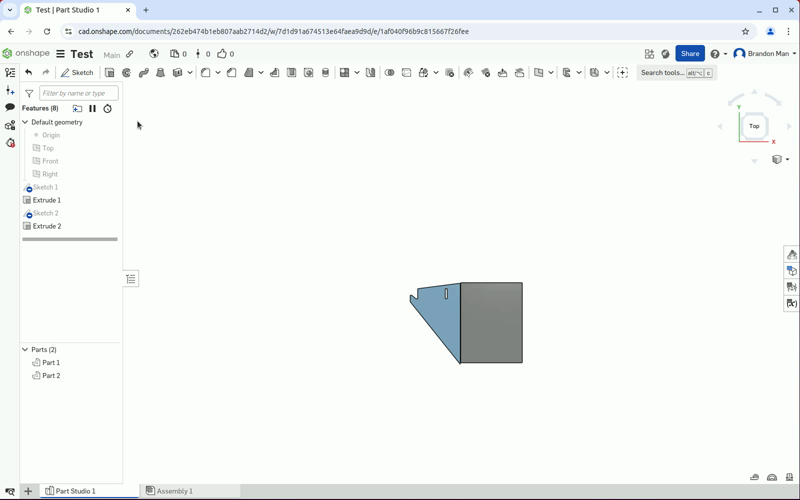
mouse_move(73, 189)
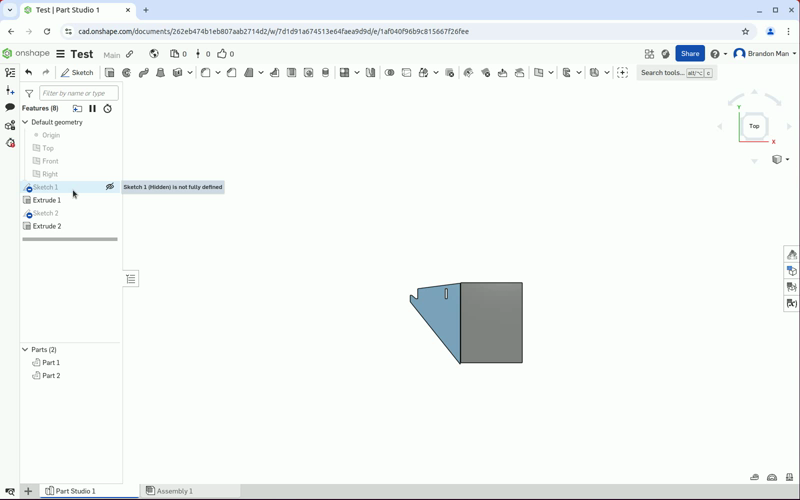
click(73, 189)
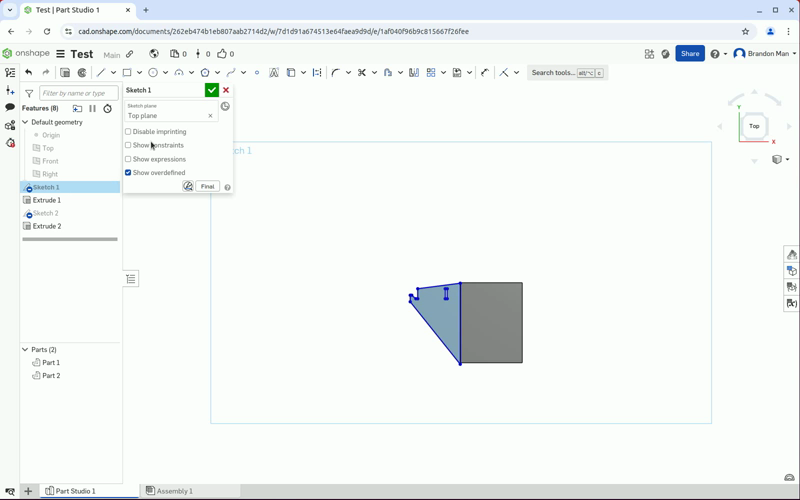
mouse_move(229, 92)
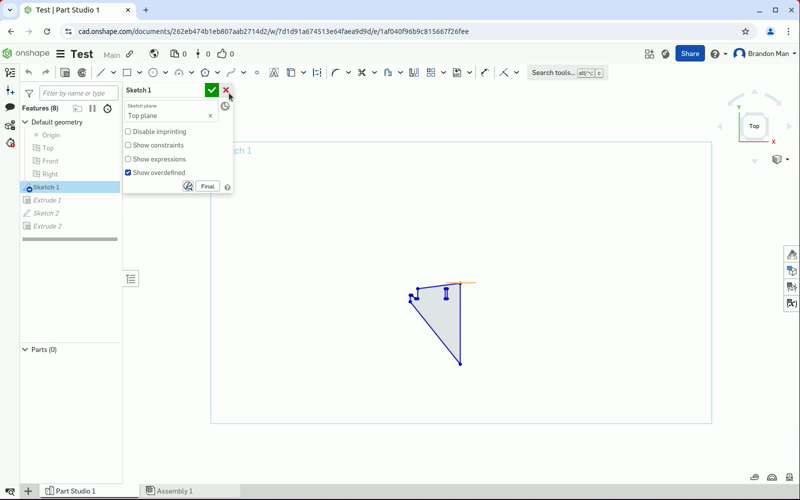
click(229, 92)
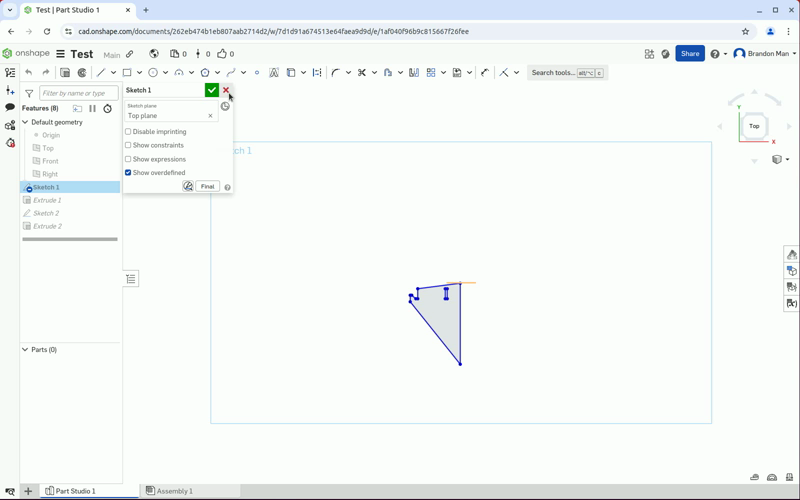
key(shift+s)
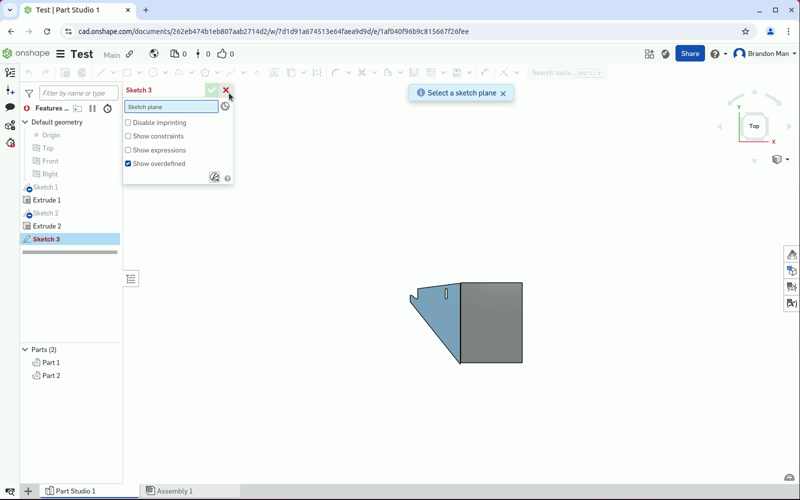
mouse_move(73, 150)
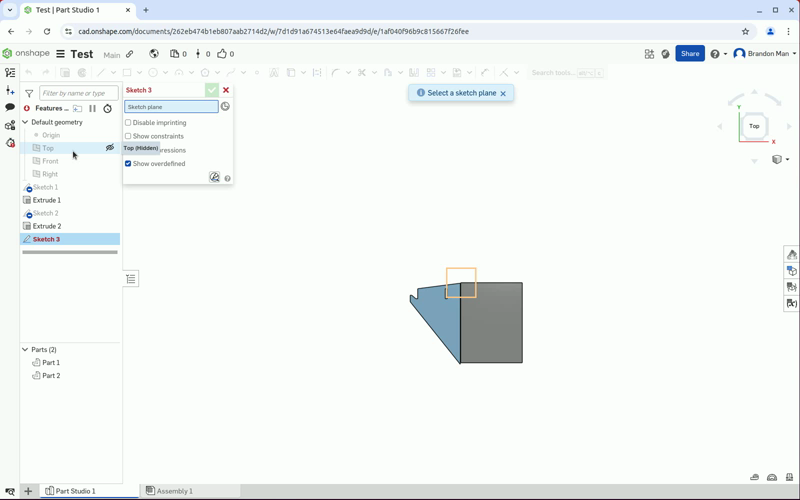
click(73, 150)
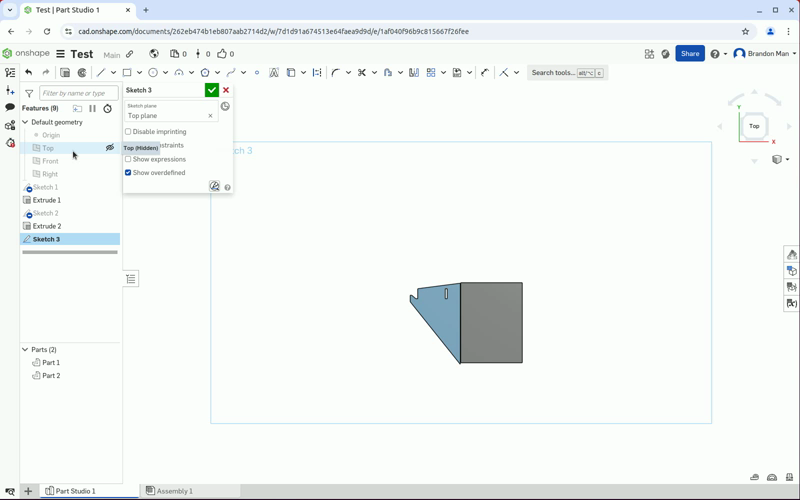
mouse_move(73, 352)
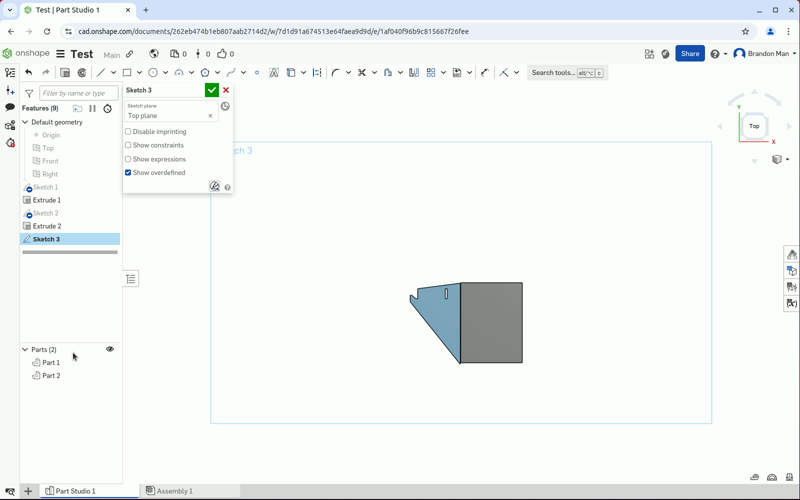
key(y)
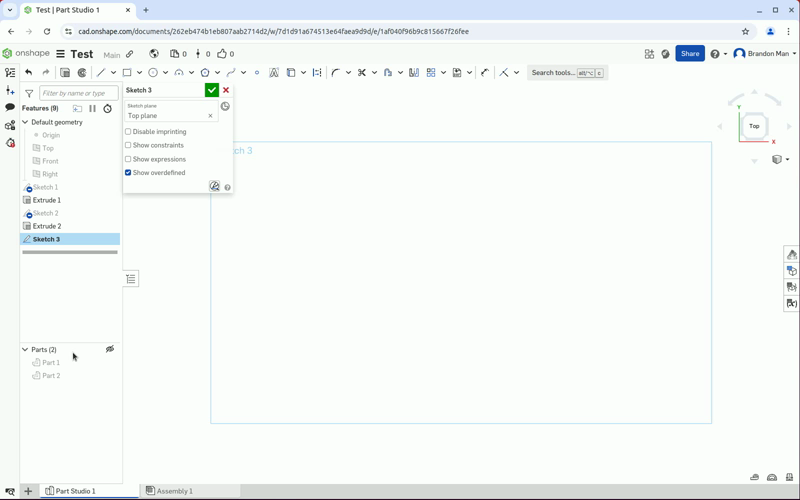
key(l)
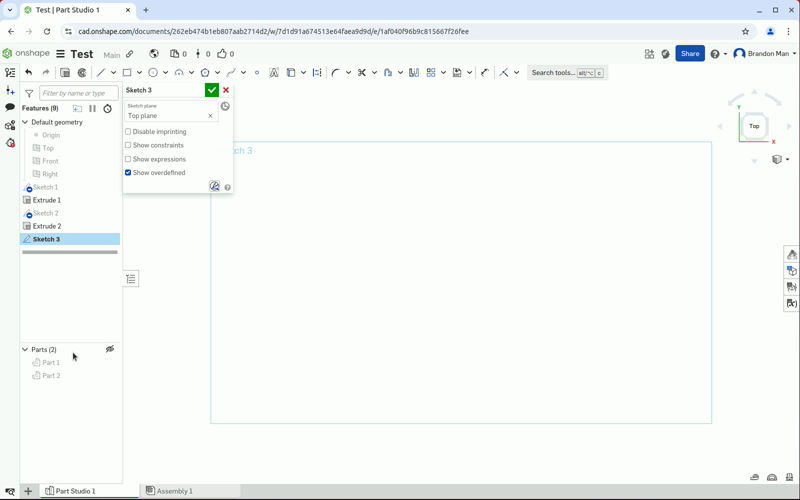
key_down(shift)
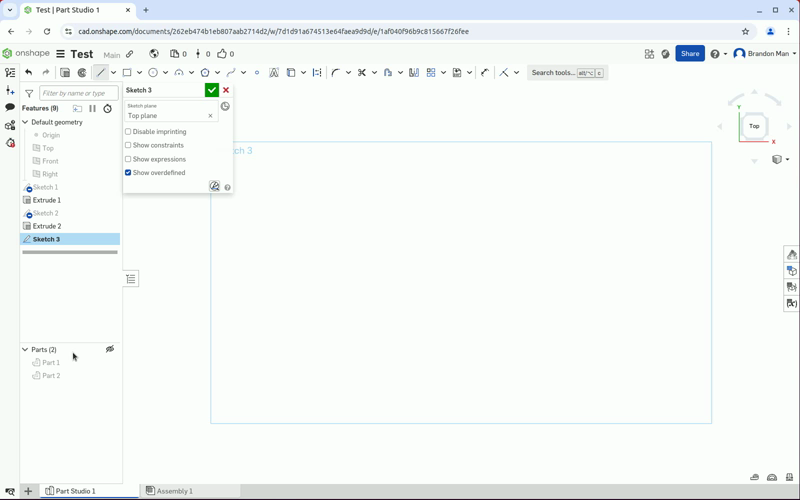
mouse_move(460, 372)
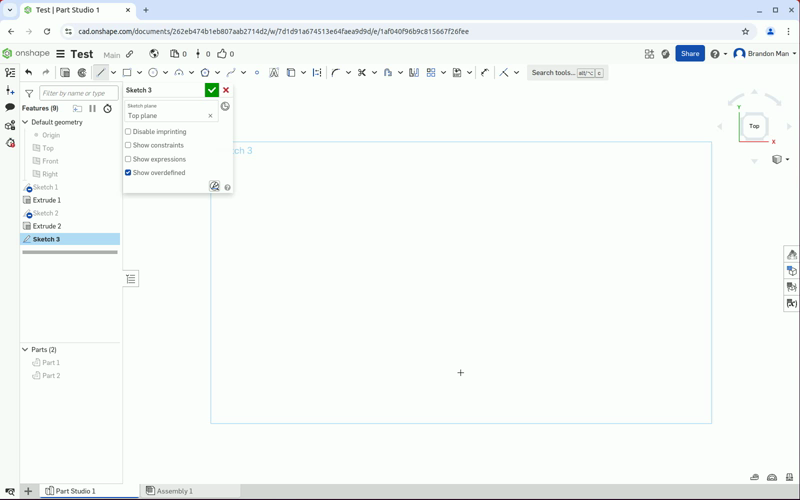
click(460, 372)
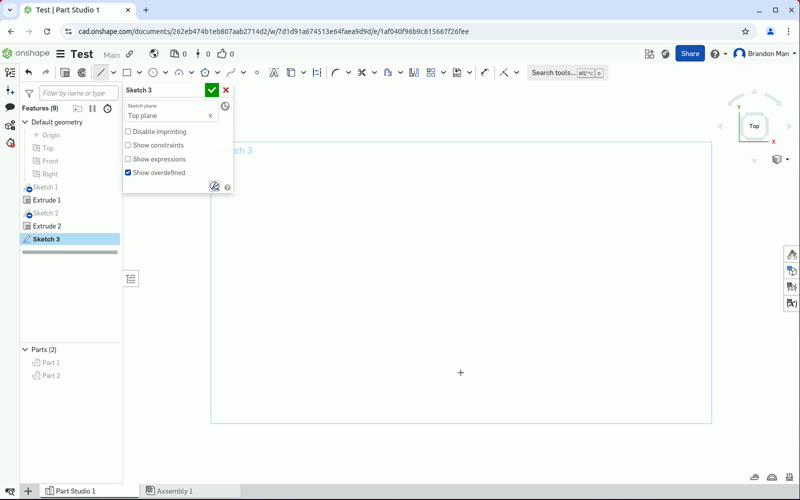
key_up(shift)
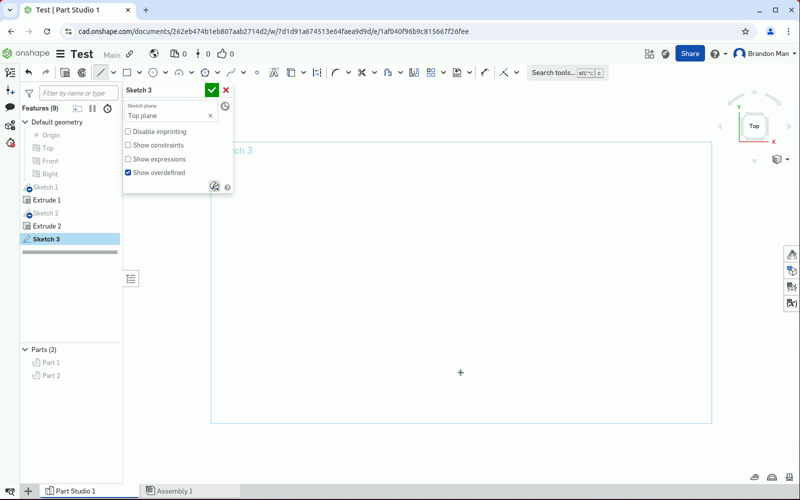
key_down(shift)
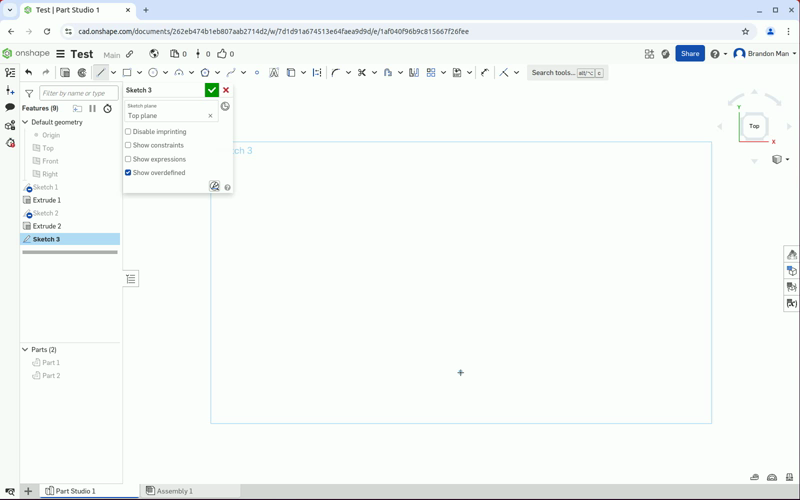
mouse_move(523, 372)
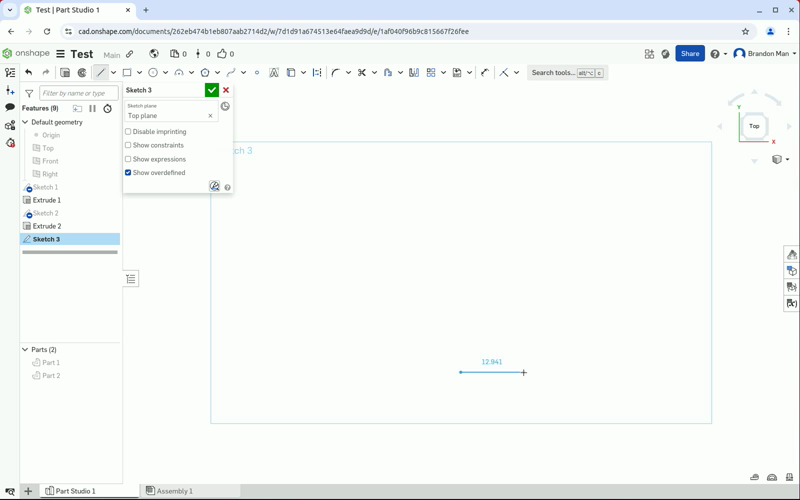
click(523, 372)
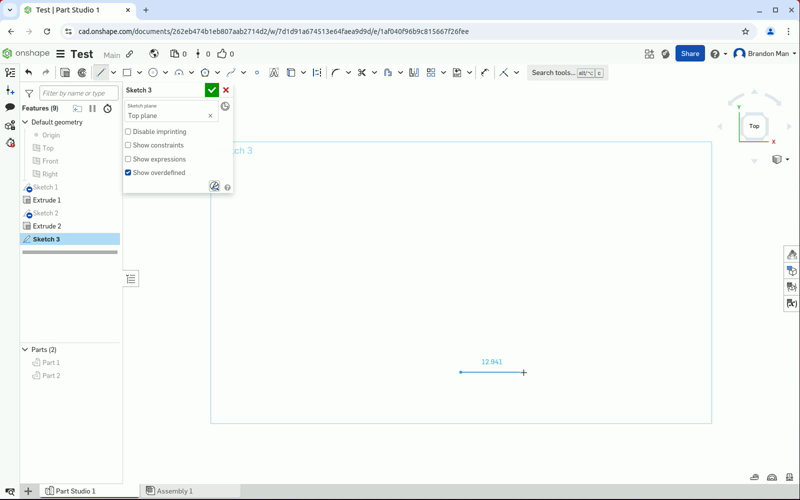
key_up(shift)
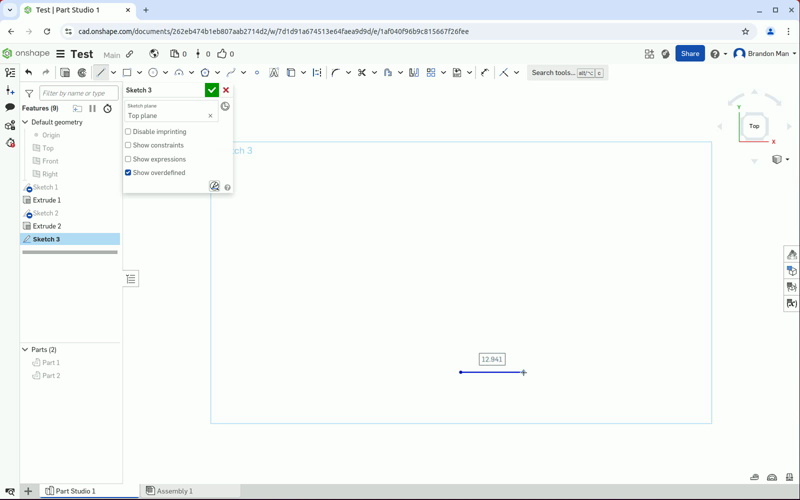
key_down(shift)
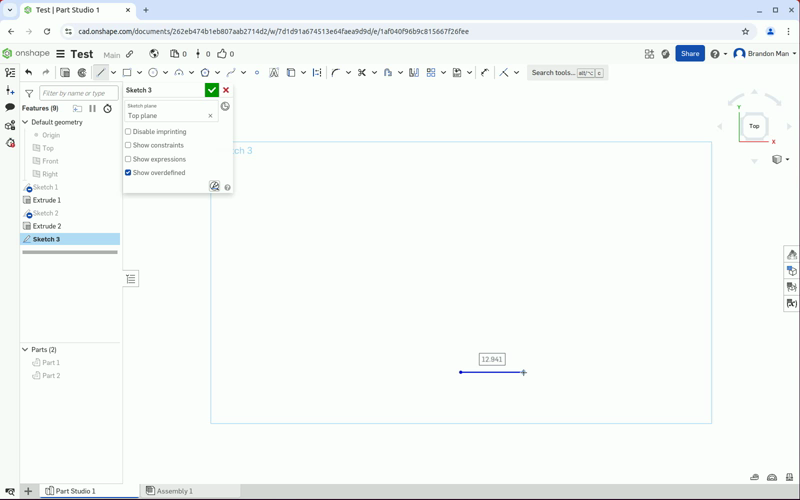
mouse_move(553, 372)
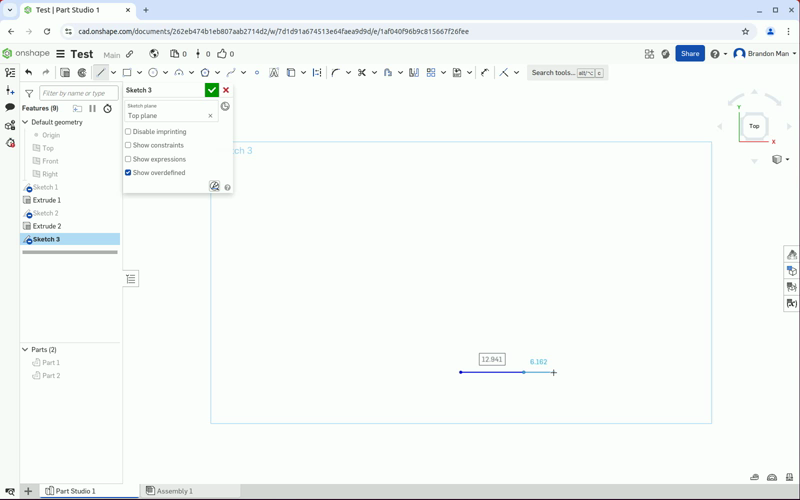
mouse_move(523, 363)
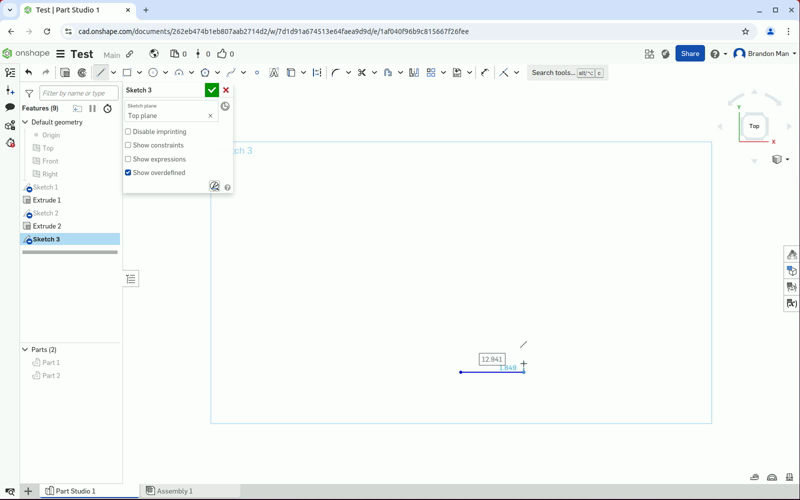
click(523, 363)
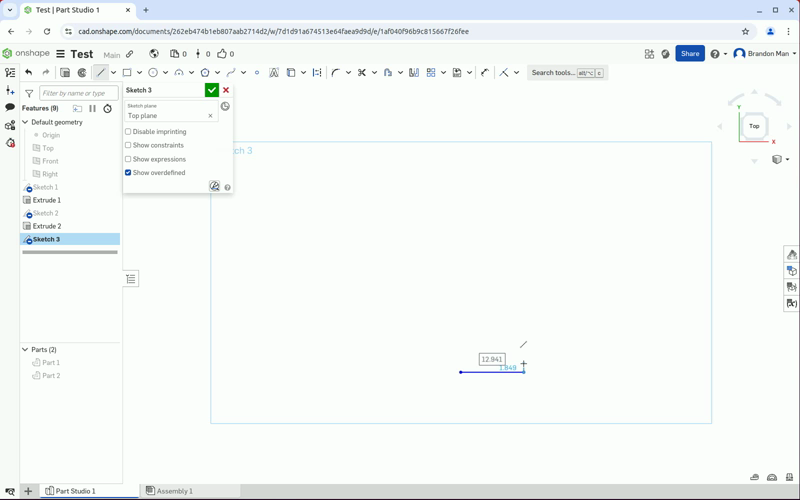
key_up(shift)
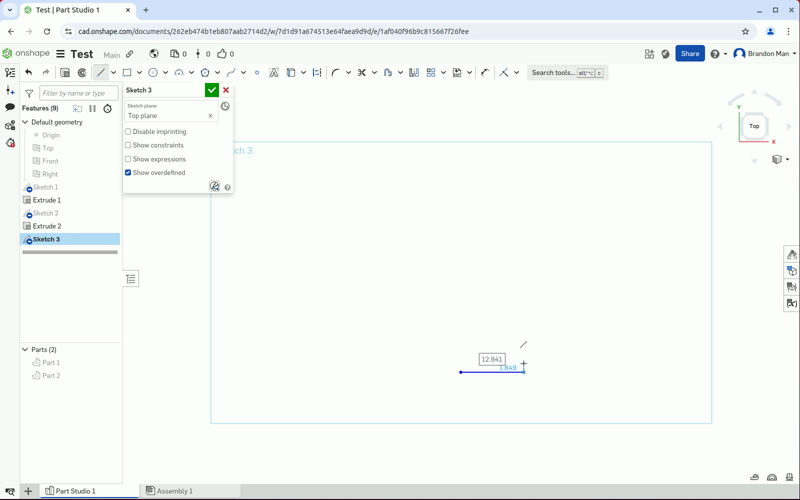
key_down(shift)
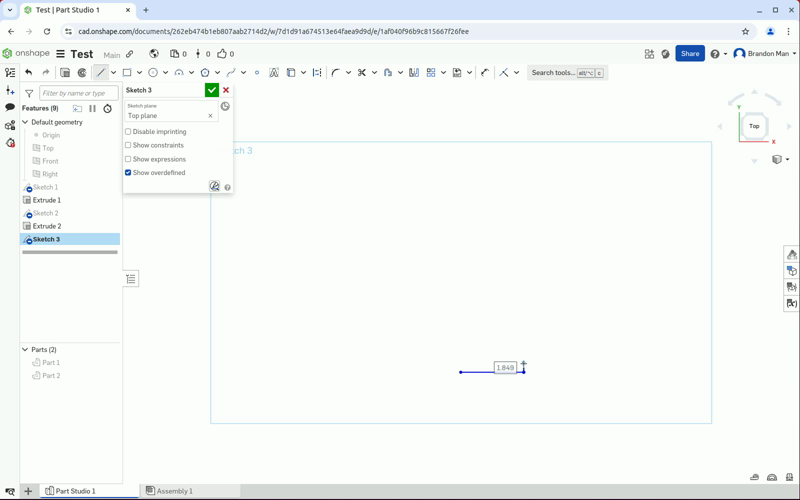
mouse_move(460, 363)
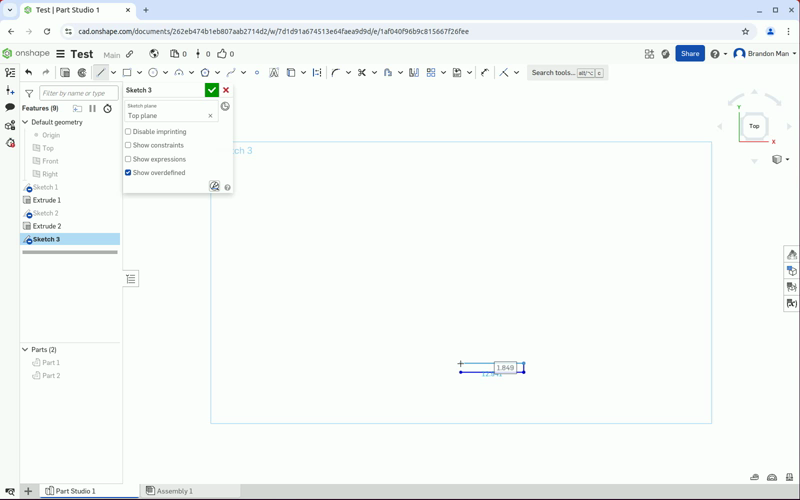
click(460, 363)
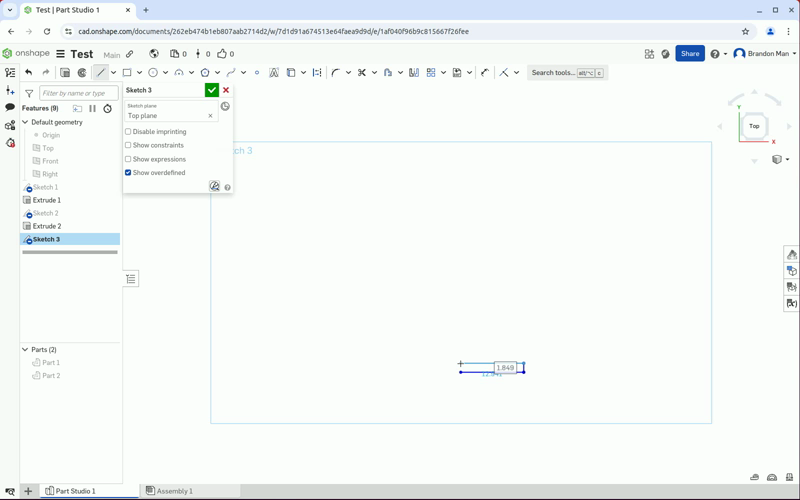
key_up(shift)
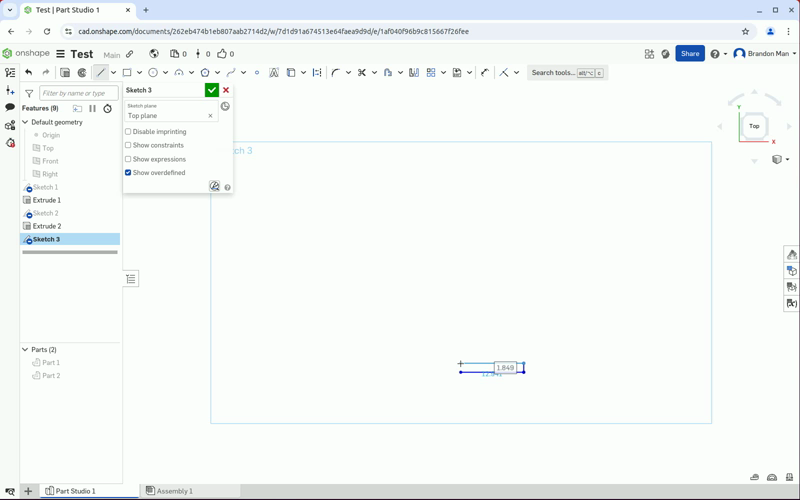
mouse_move(490, 363)
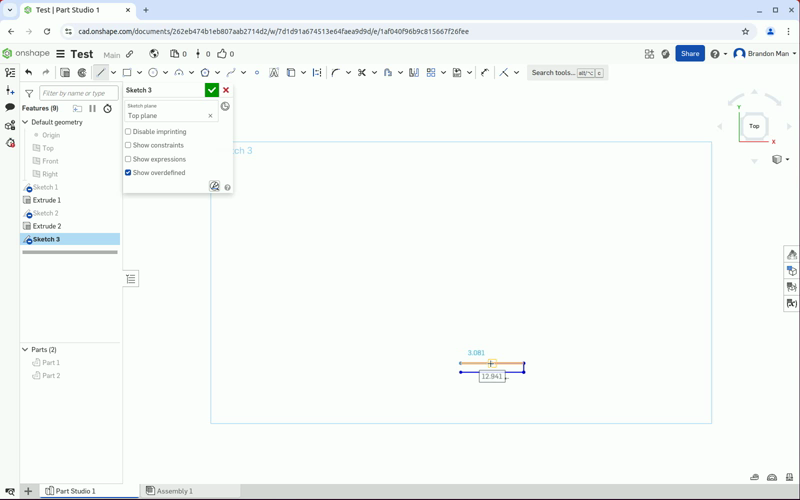
key_down(shift)
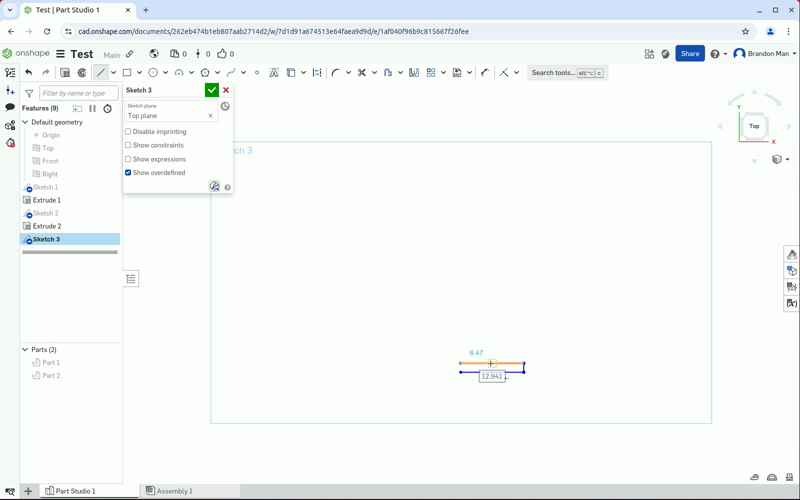
mouse_move(460, 372)
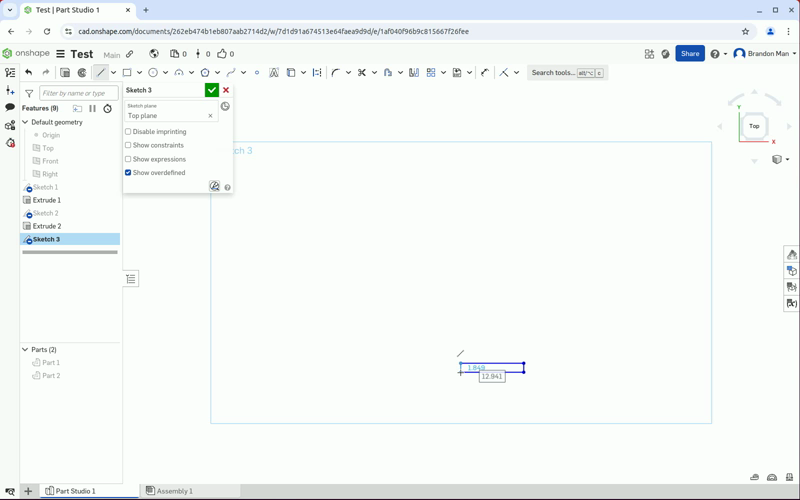
key_up(shift)
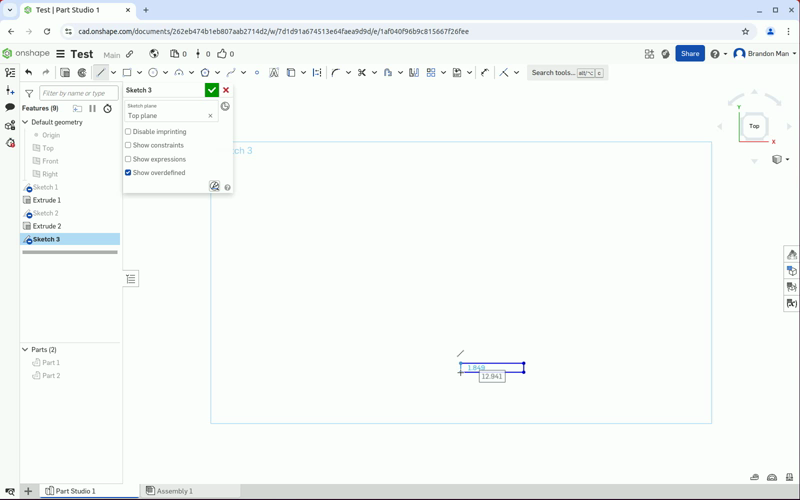
click(460, 372)
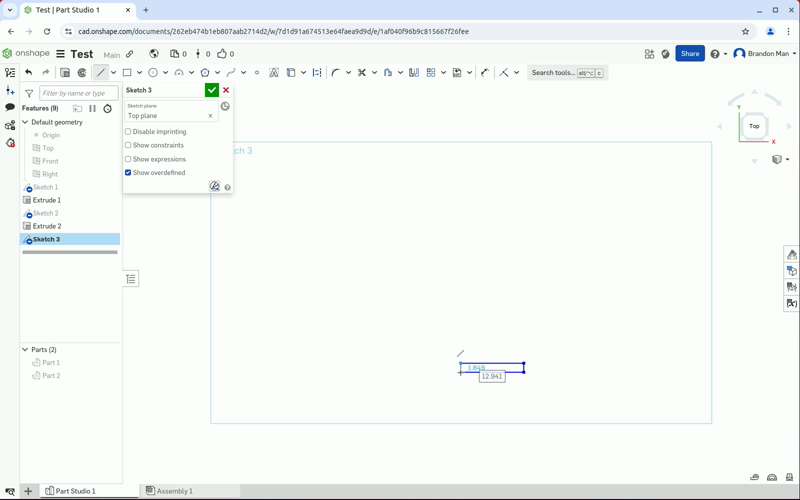
key(esc)
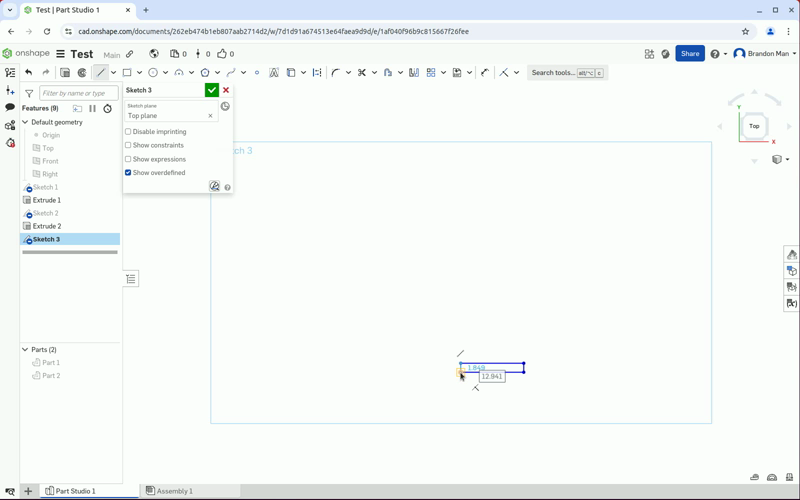
mouse_move(507, 364)
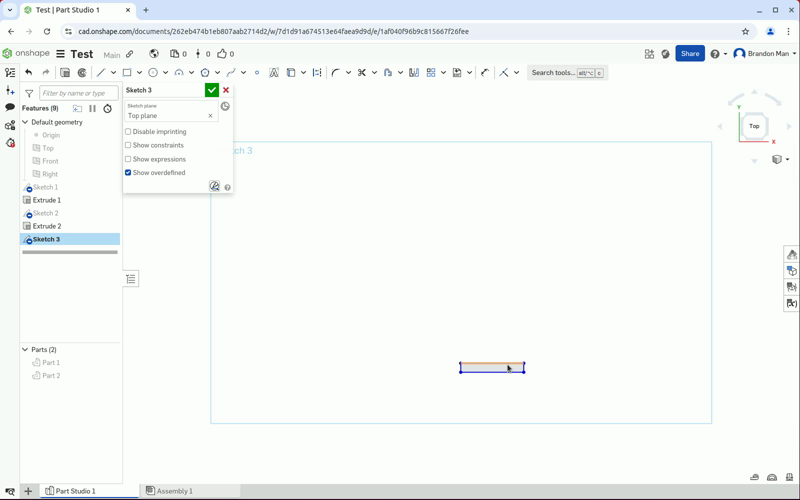
scroll(6)
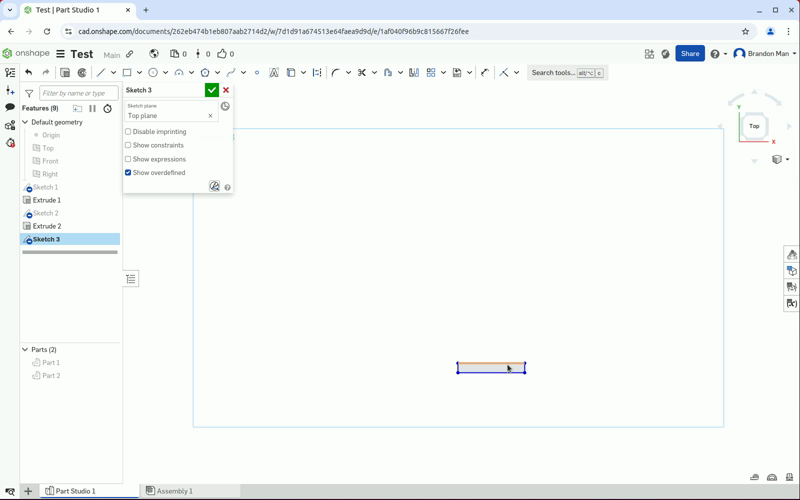
scroll(6)
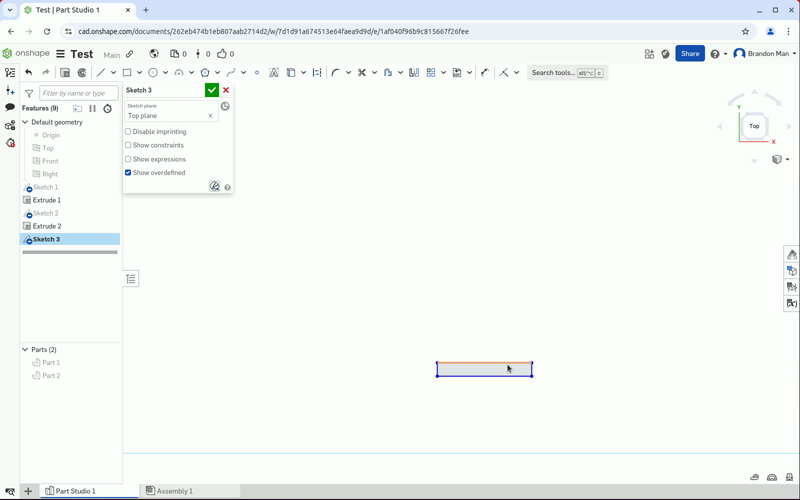
scroll(6)
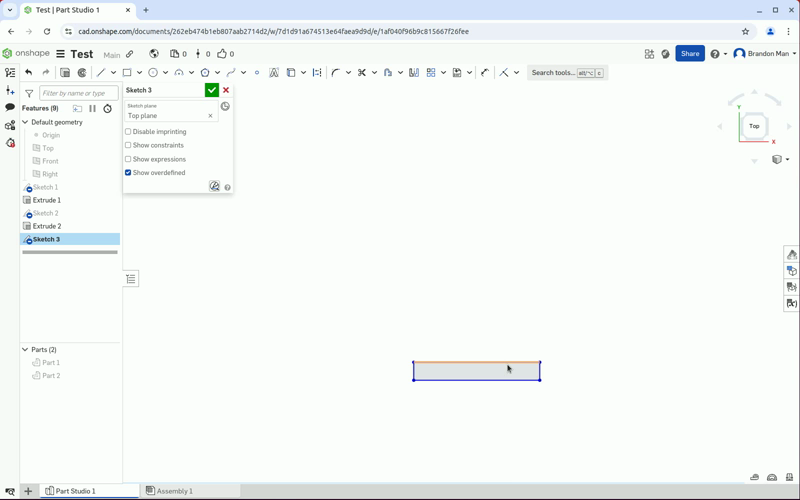
scroll(6)
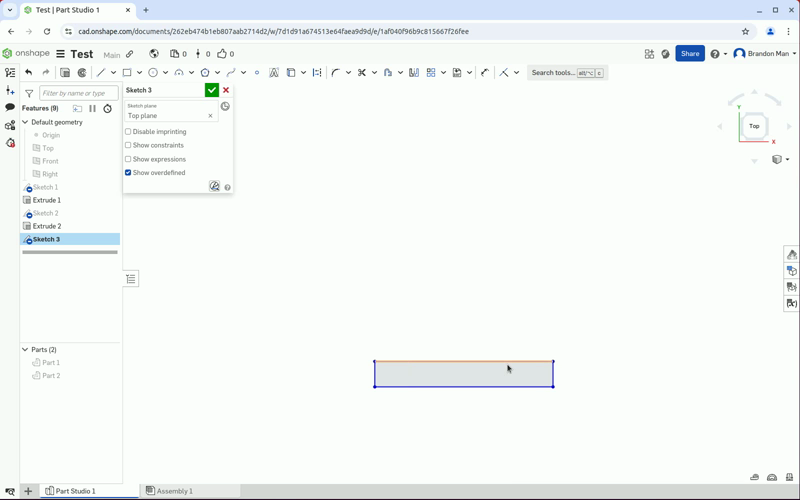
scroll(6)
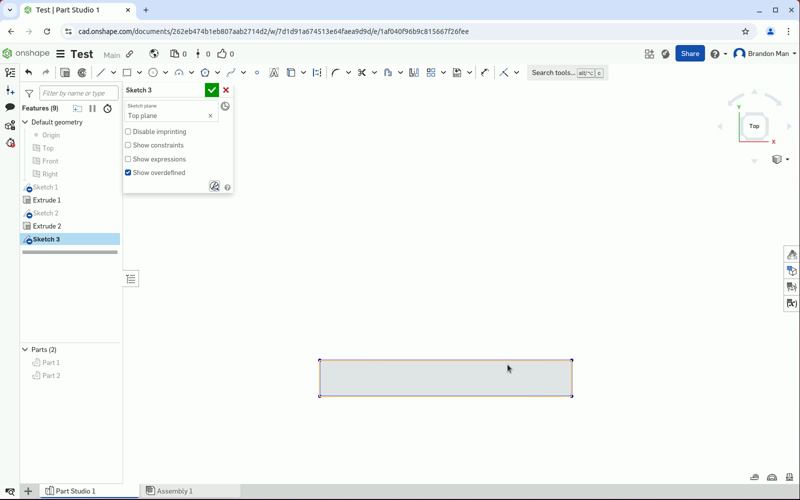
scroll(6)
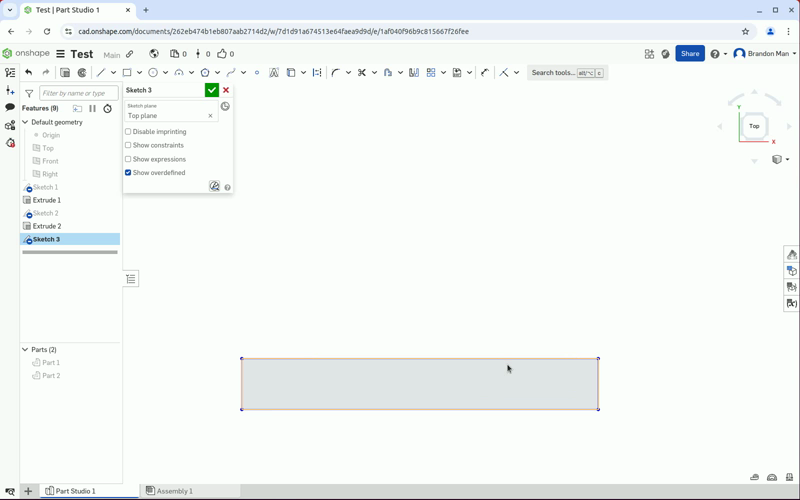
scroll(6)
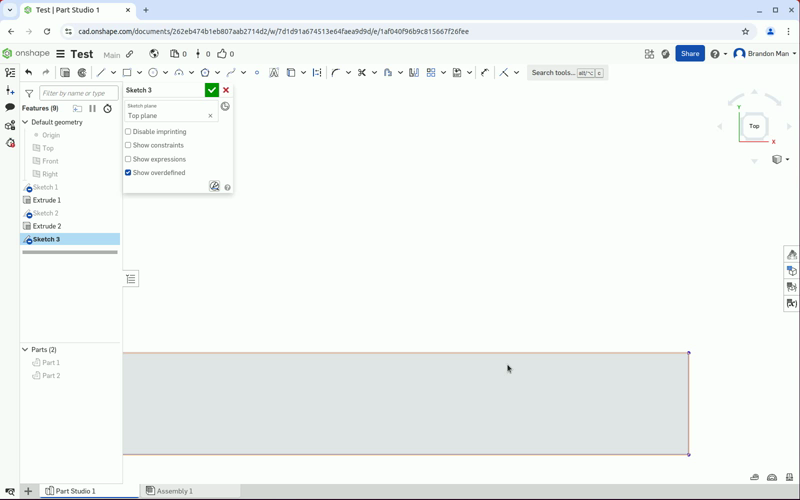
click(507, 364)
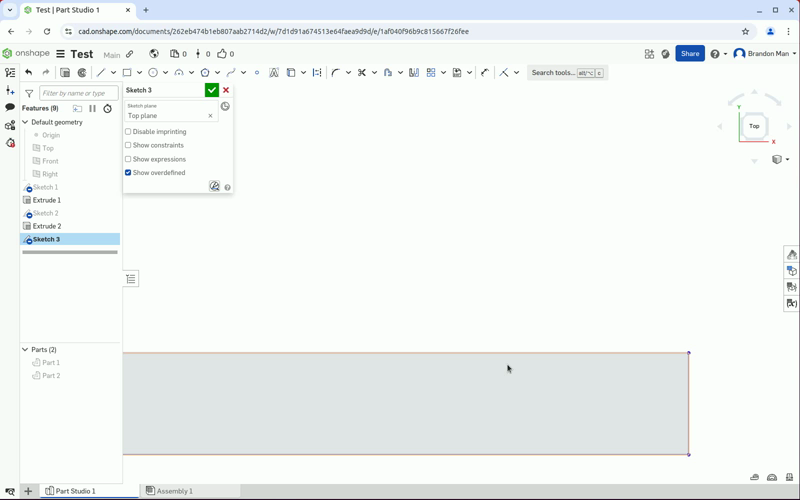
scroll(-6)
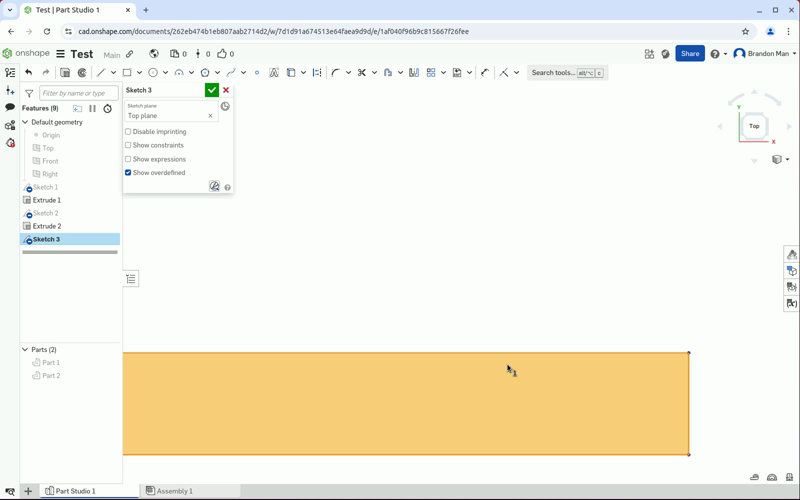
scroll(-6)
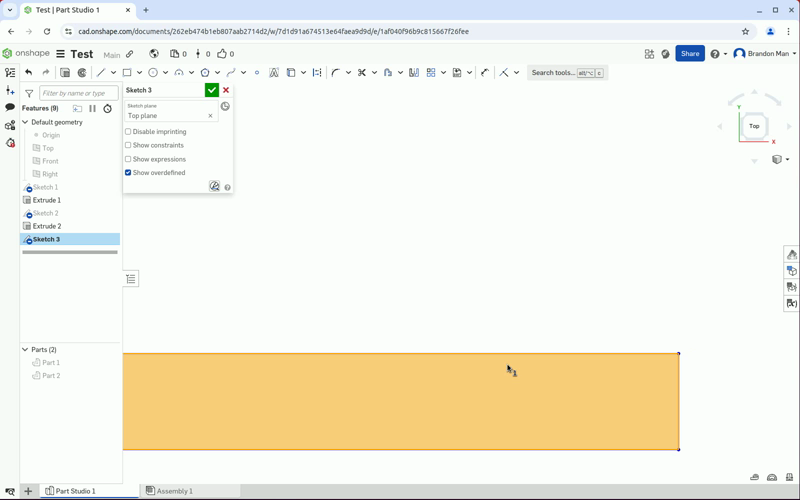
scroll(-6)
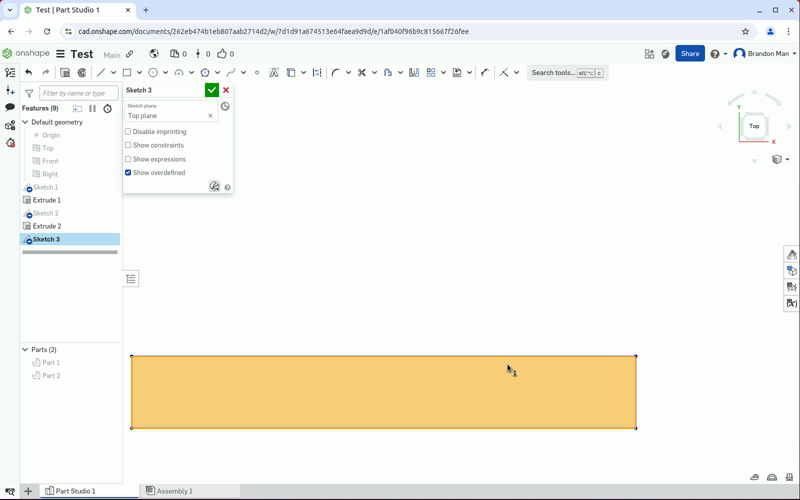
scroll(-6)
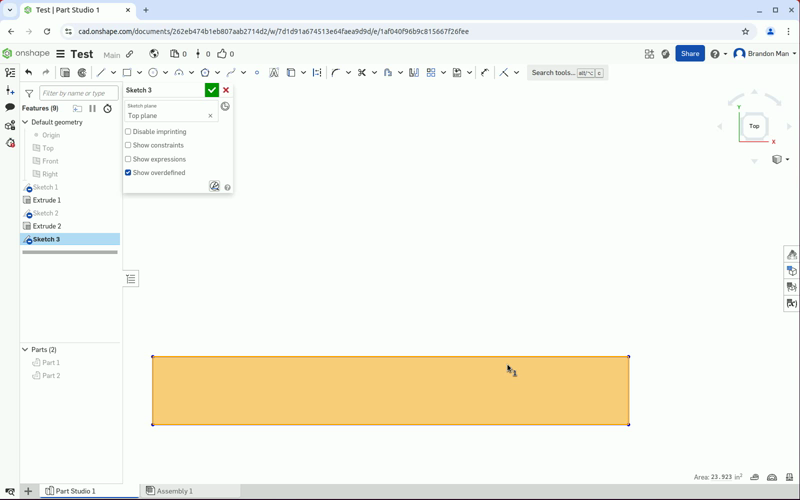
scroll(-6)
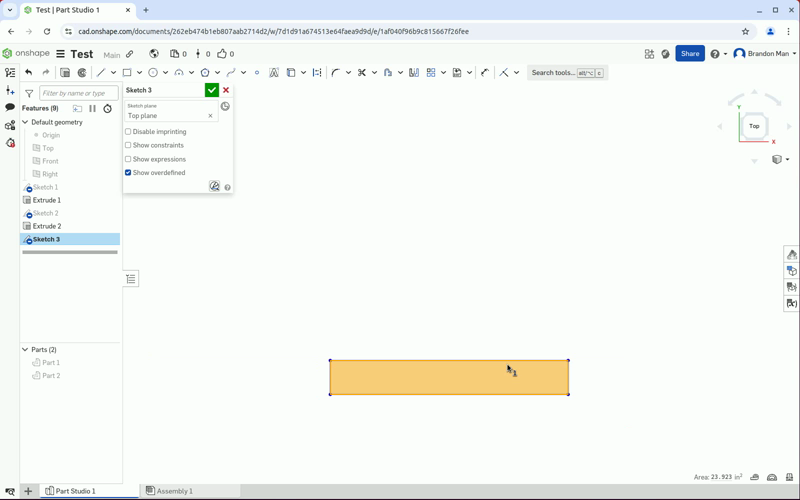
scroll(-6)
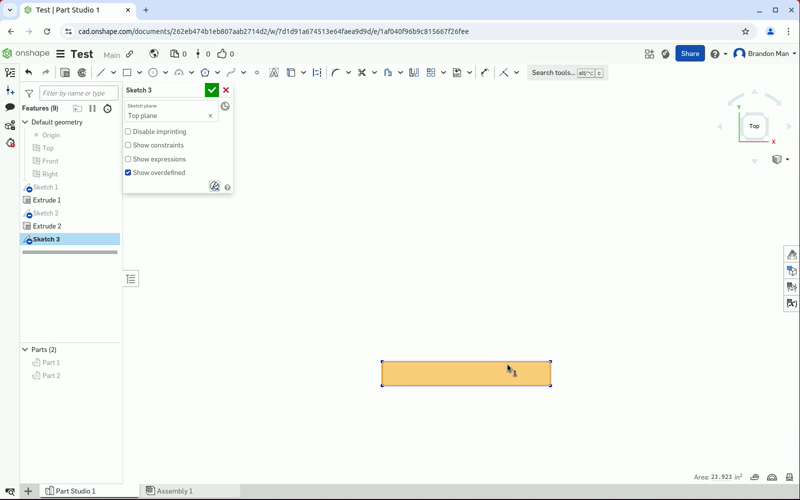
scroll(-6)
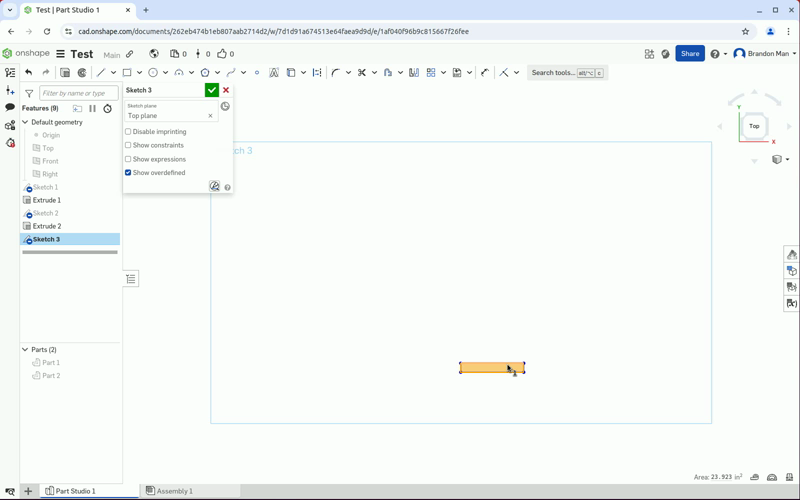
mouse_move(73, 352)
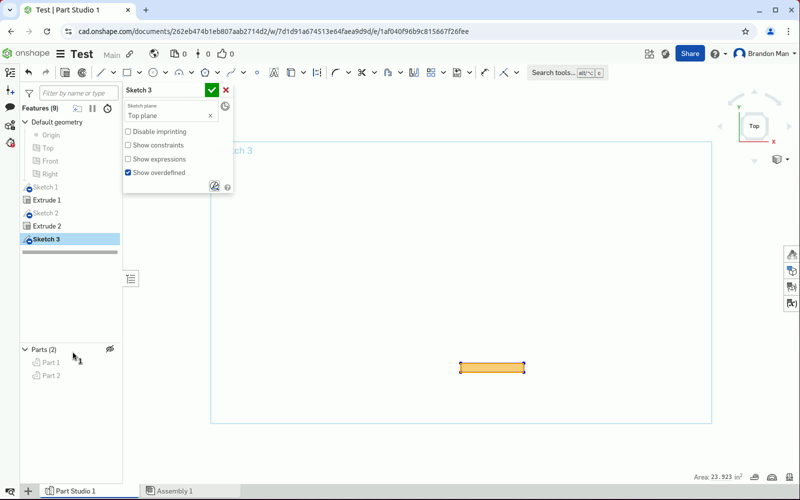
key(shift+y)
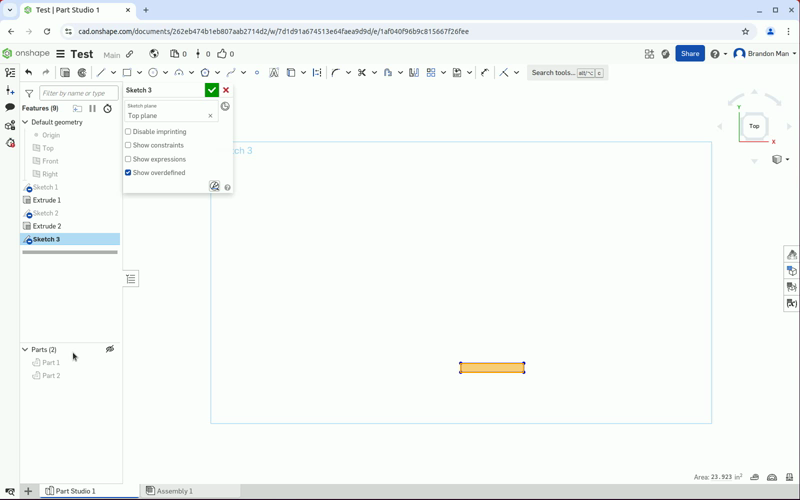
key(shift+e)
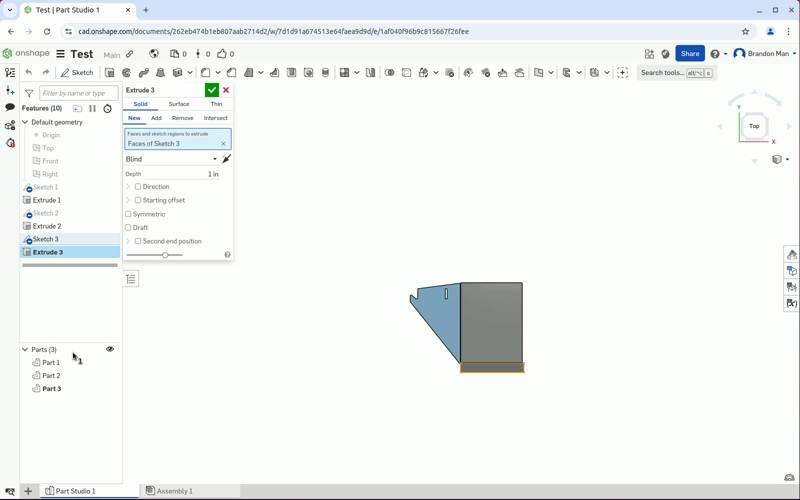
mouse_move(143, 106)
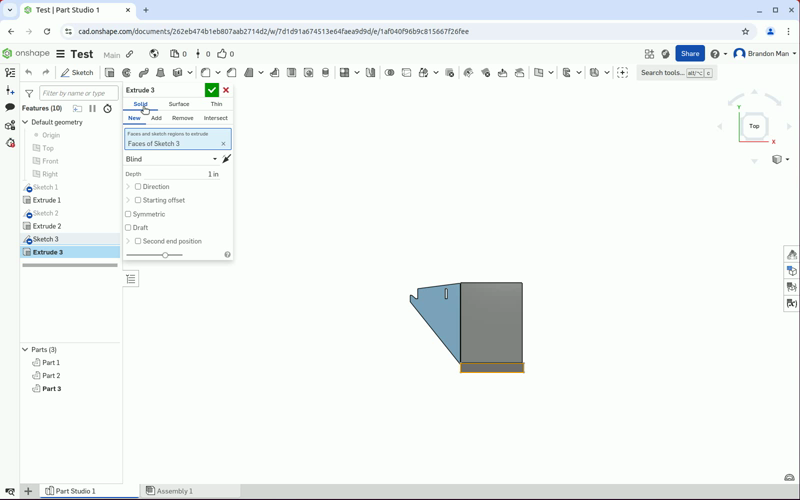
click(143, 106)
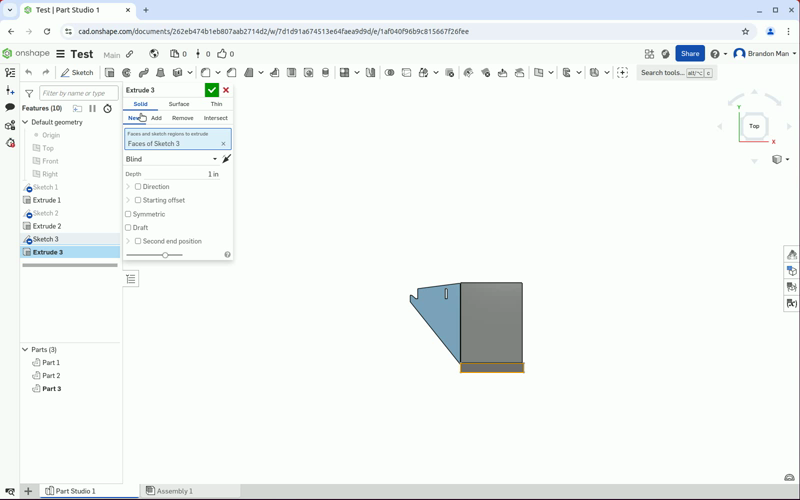
mouse_move(137, 120)
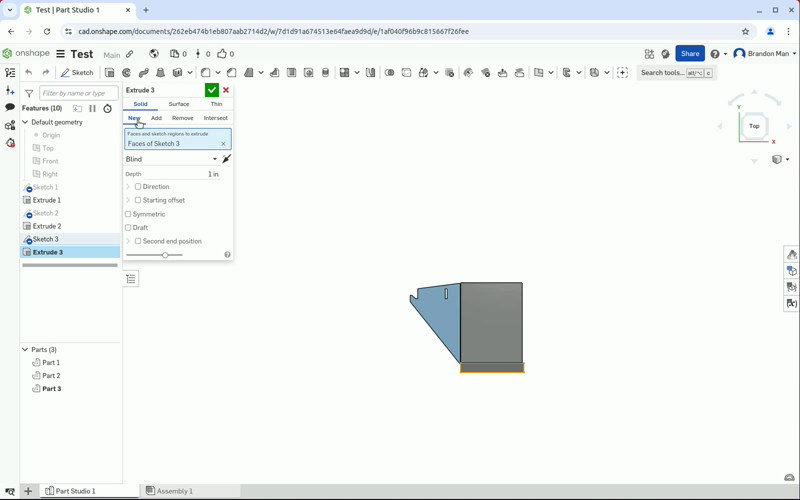
click(137, 120)
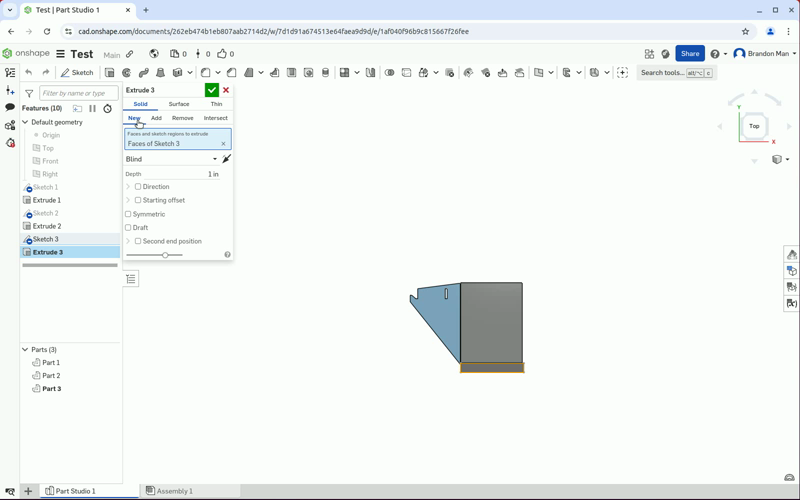
key(tab, 4)
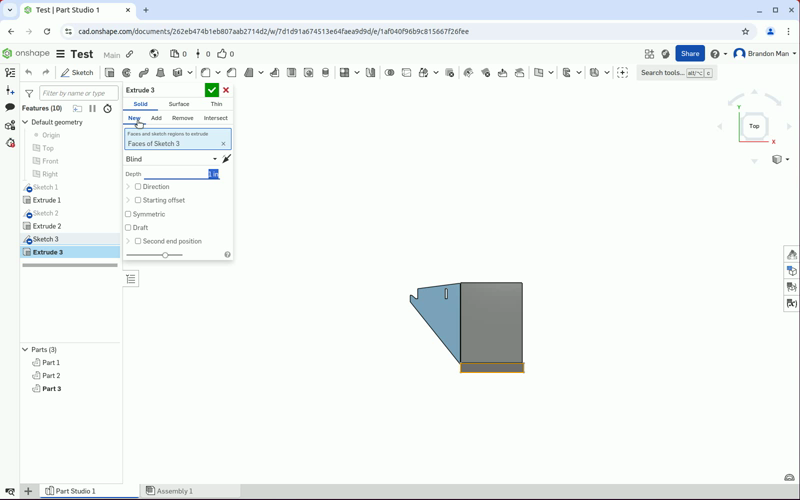
text(-0.241)
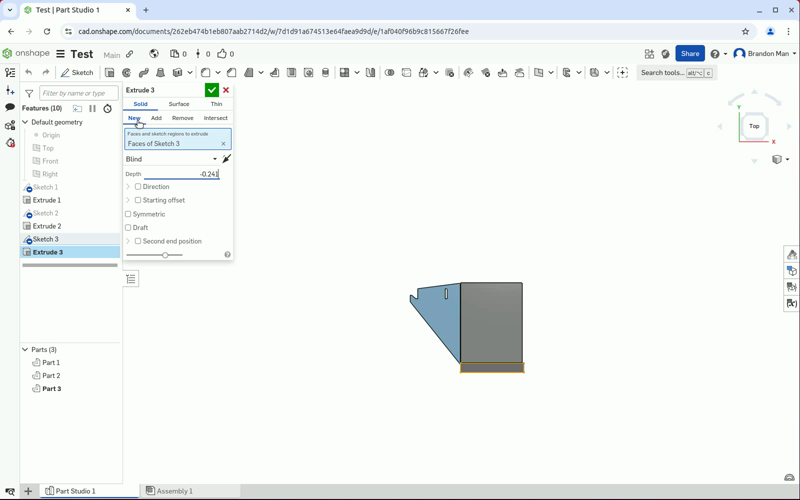
key(enter)
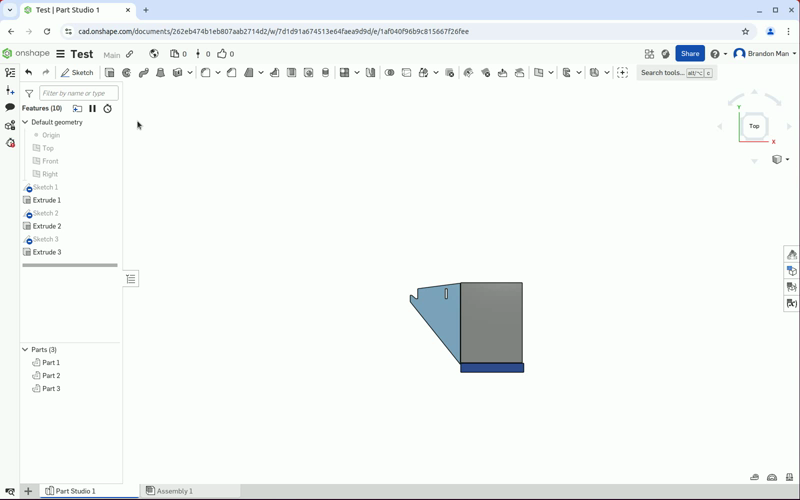
key(shift+h)
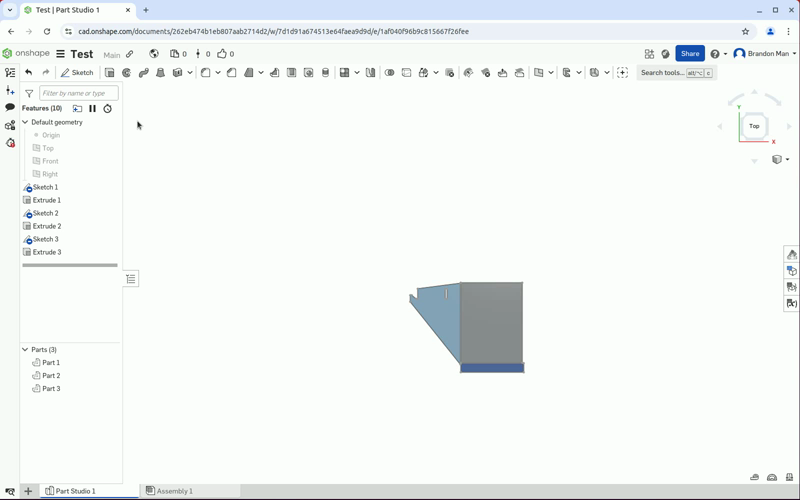
key(shift+h)
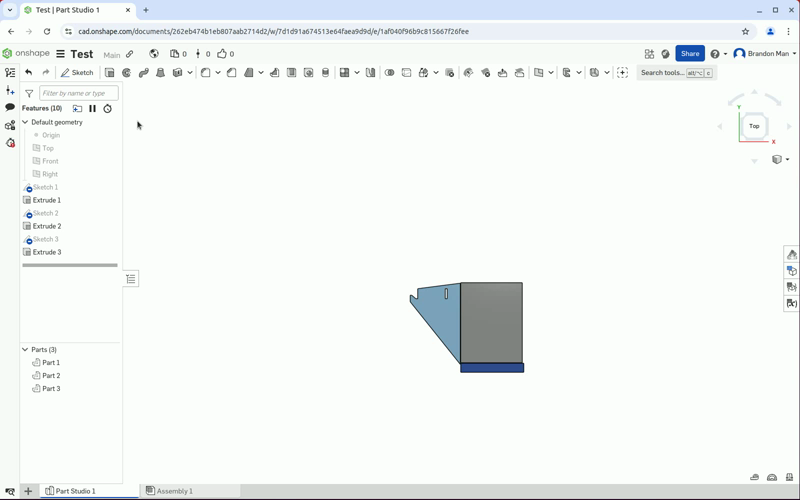
mouse_move(73, 189)
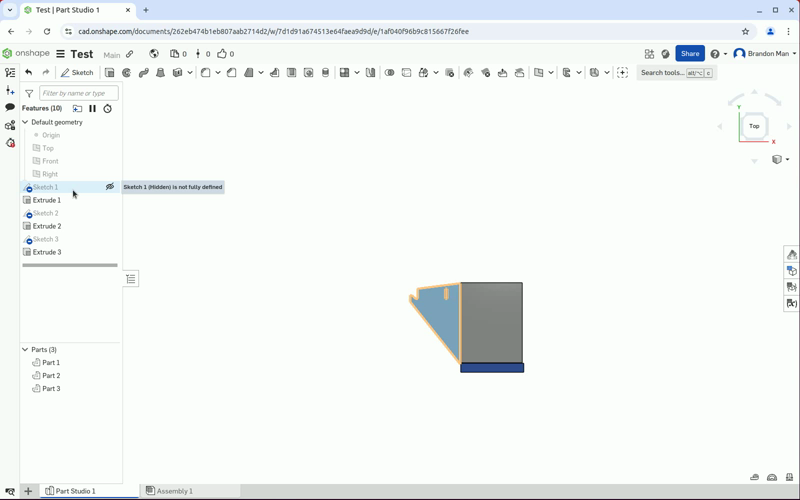
click(73, 189)
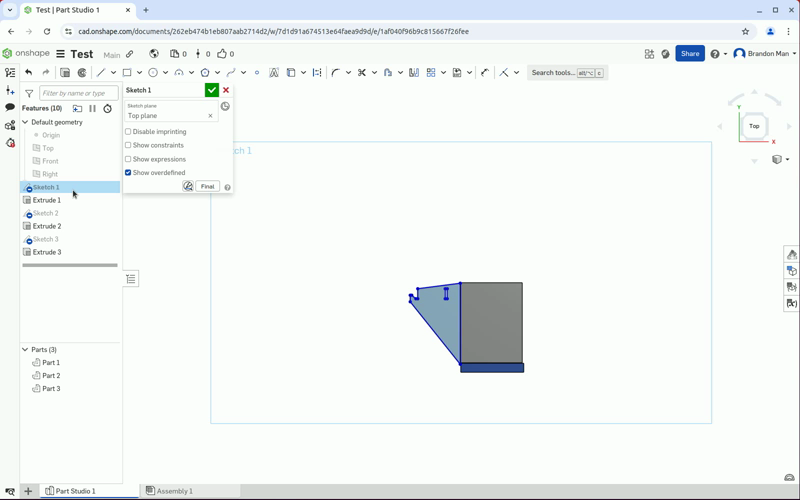
mouse_move(229, 92)
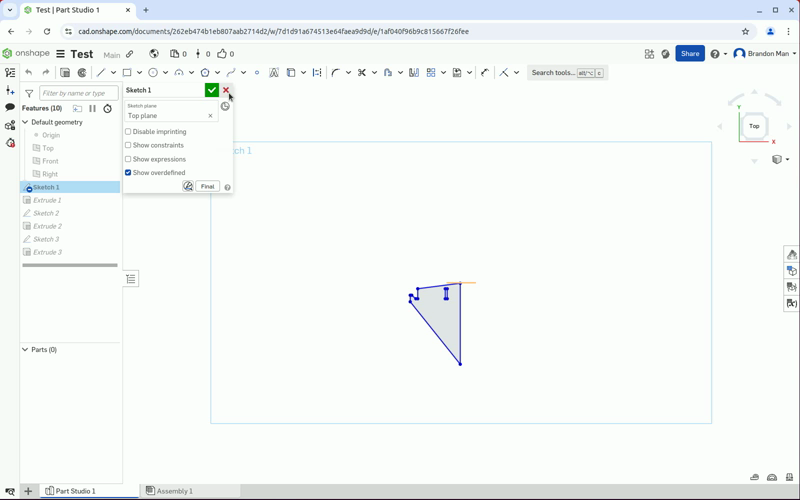
click(229, 92)
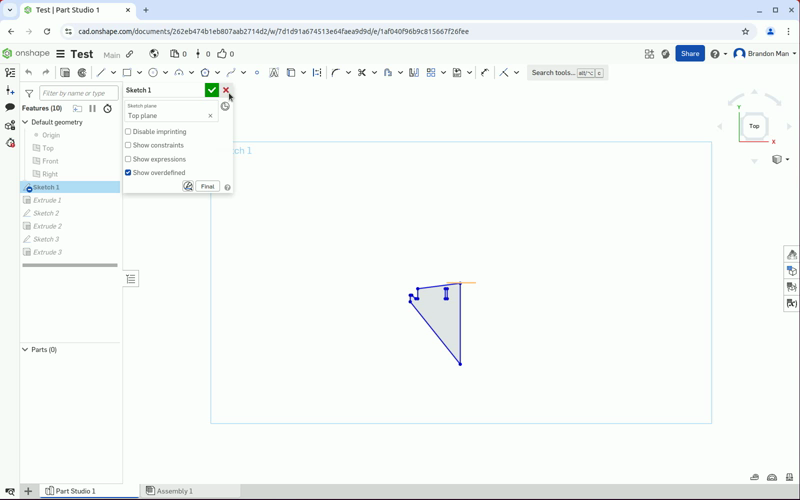
key(shift+s)
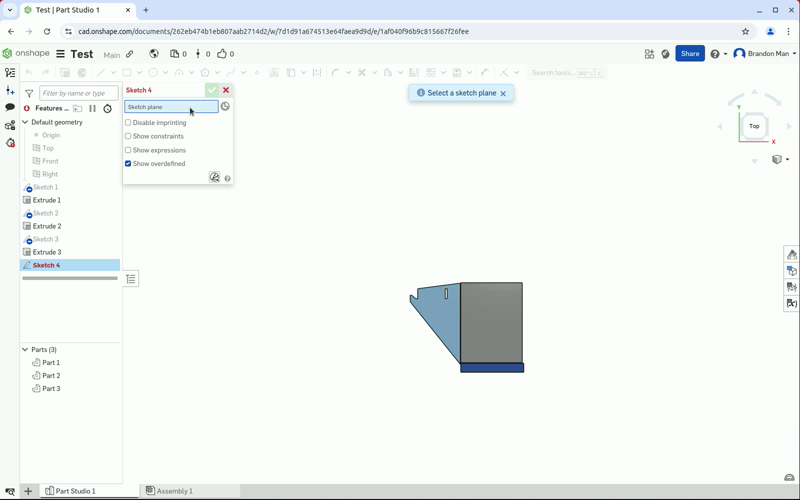
mouse_move(73, 150)
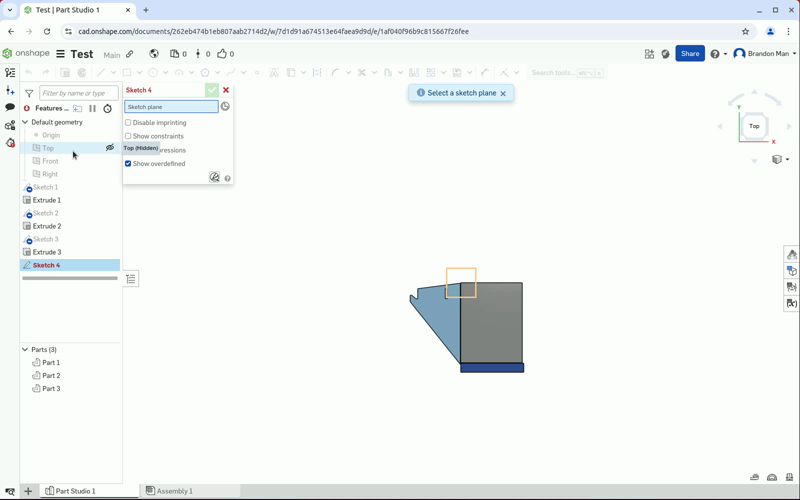
click(73, 150)
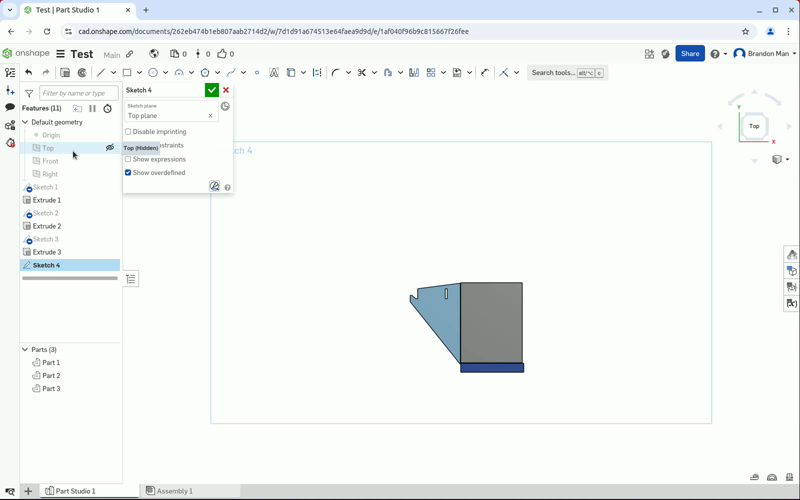
mouse_move(73, 352)
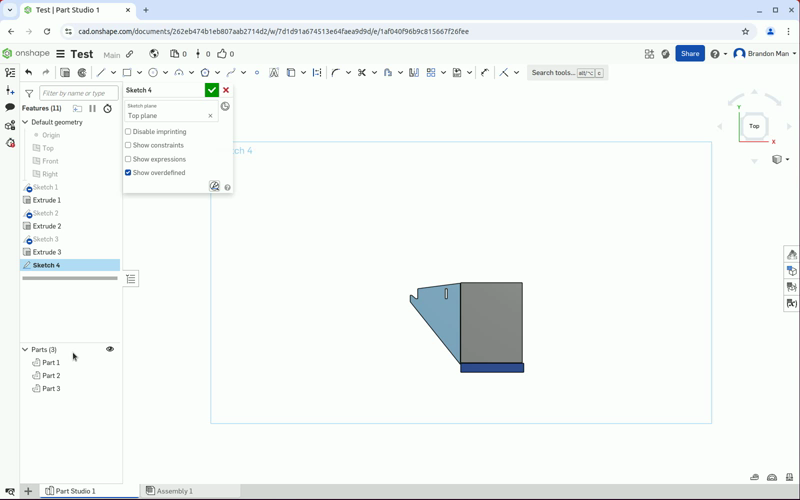
key(y)
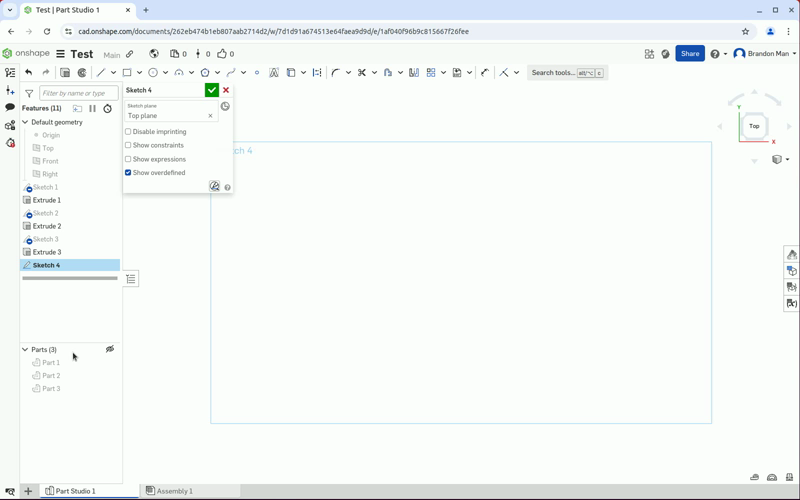
key(l)
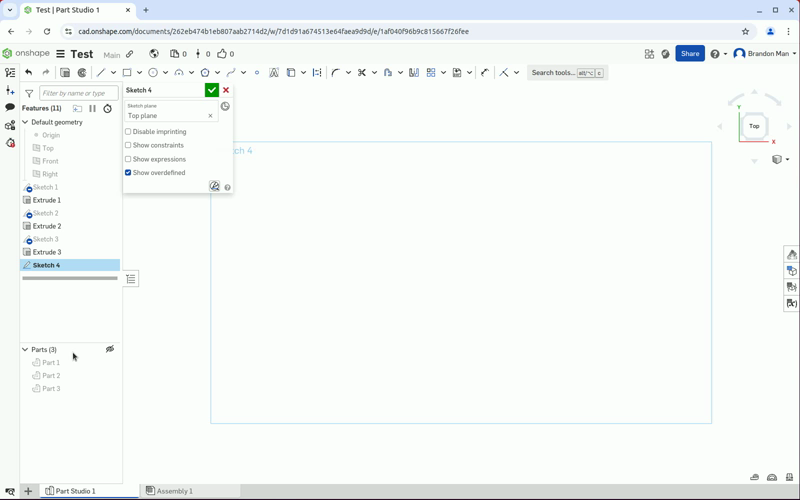
key_down(shift)
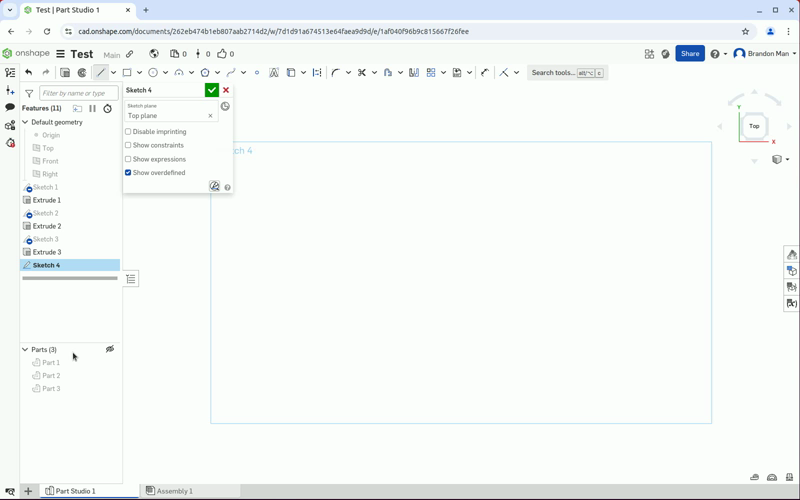
mouse_move(524, 362)
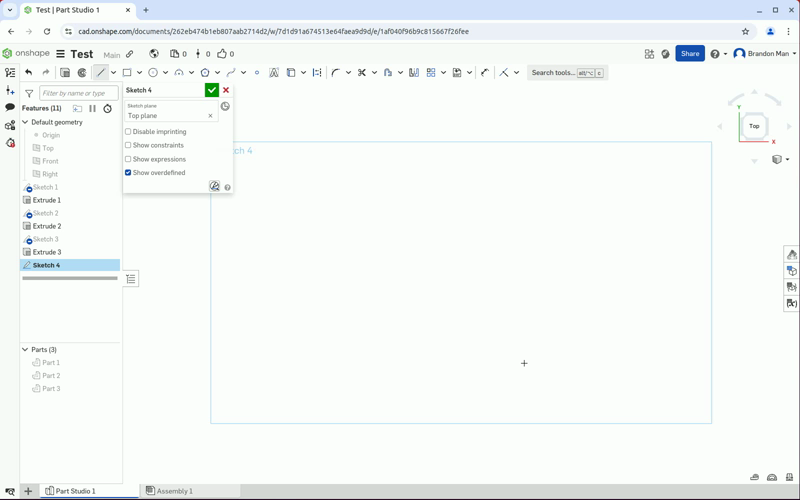
click(524, 362)
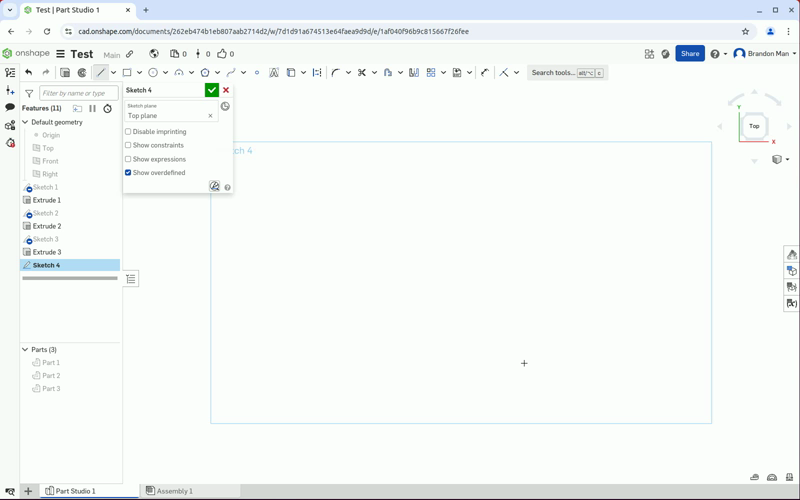
key_up(shift)
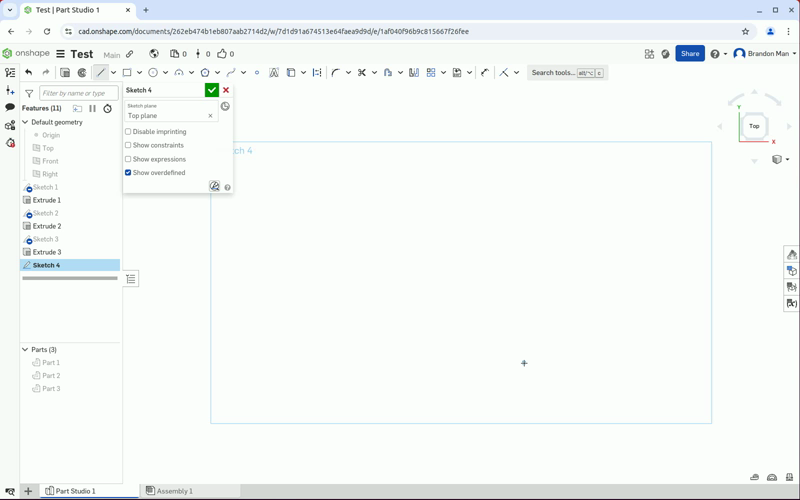
key_down(shift)
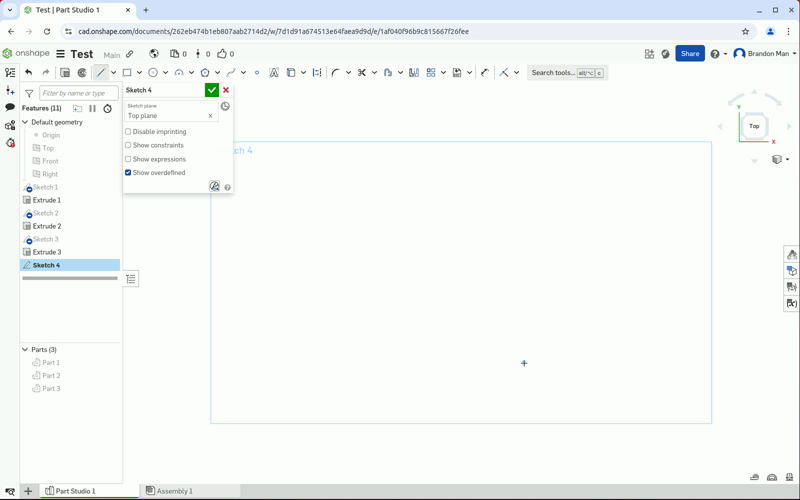
mouse_move(566, 309)
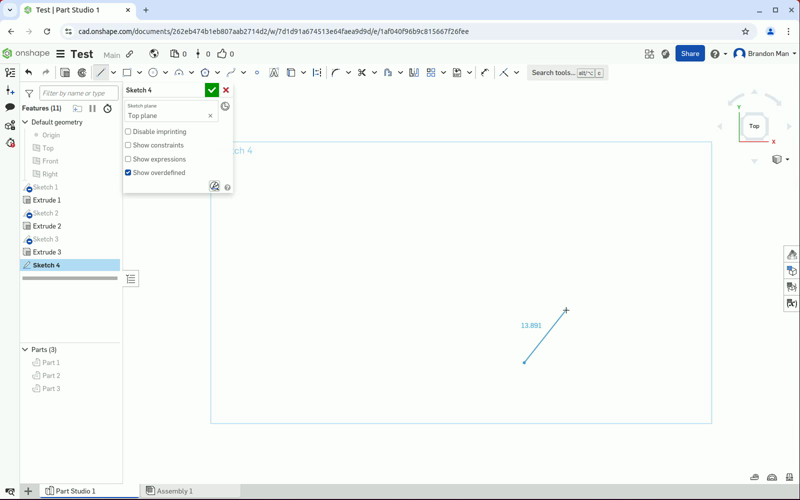
click(566, 309)
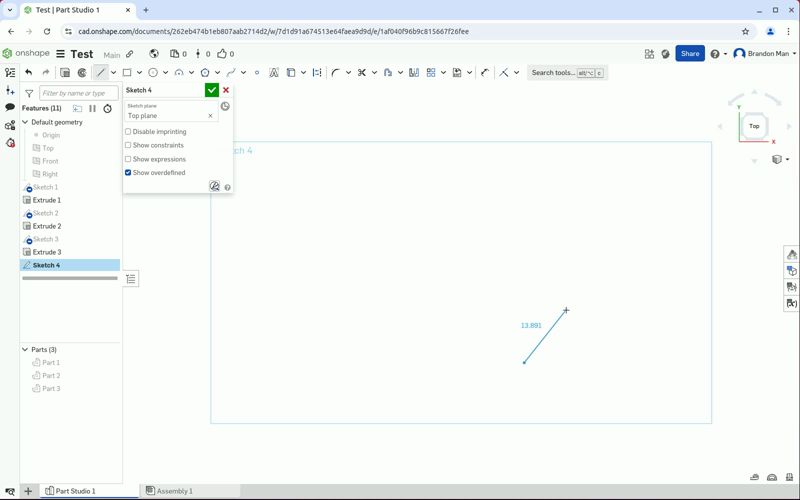
key_up(shift)
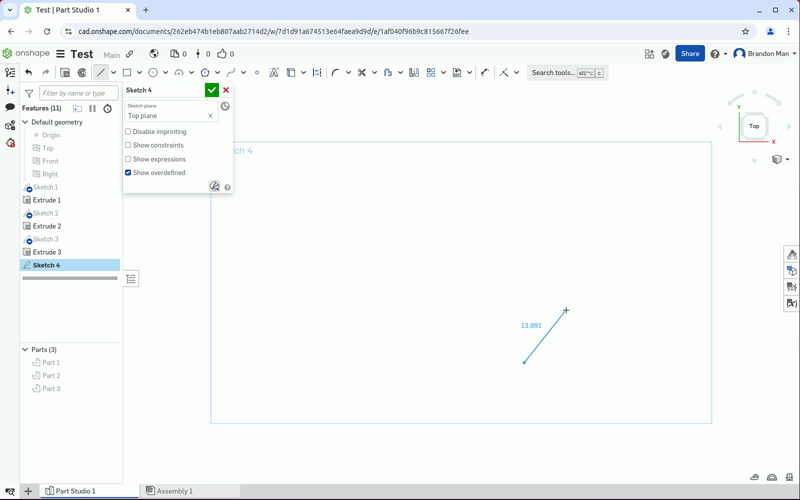
key_down(shift)
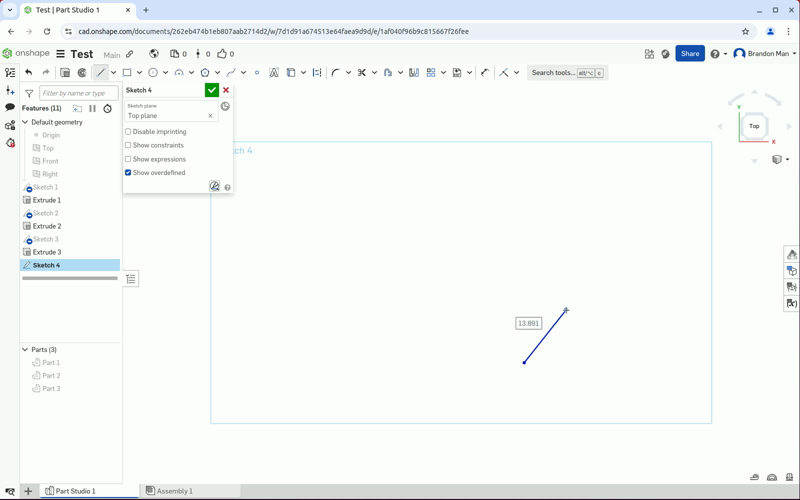
mouse_move(589, 309)
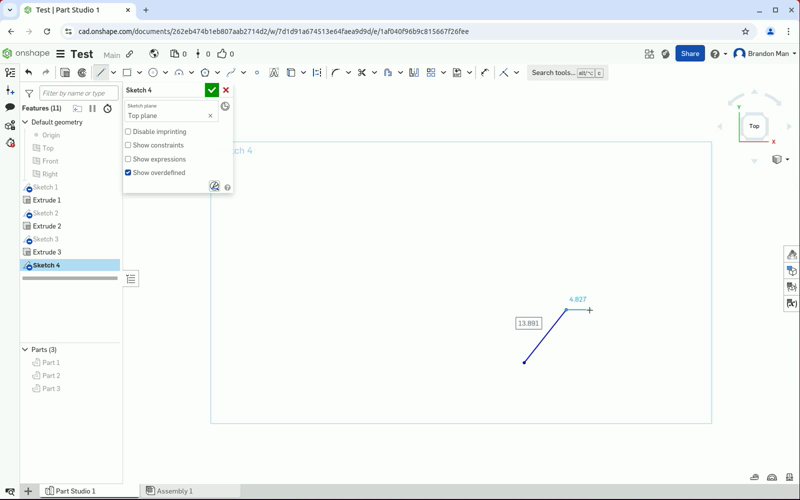
mouse_move(566, 297)
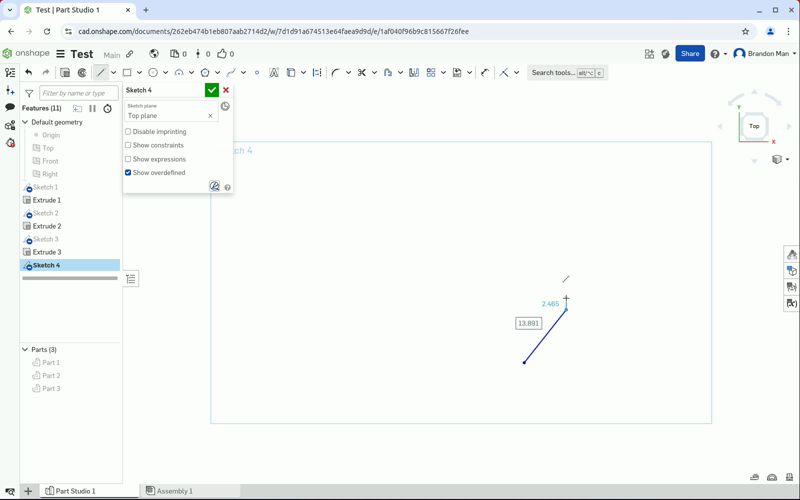
click(566, 297)
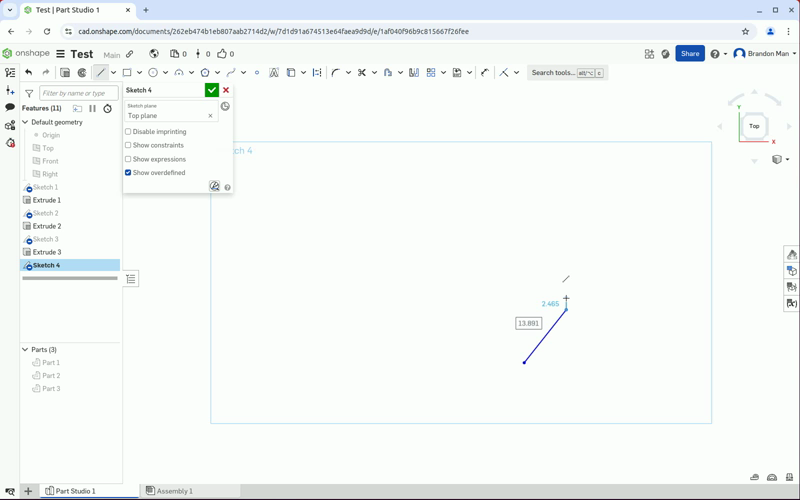
key_up(shift)
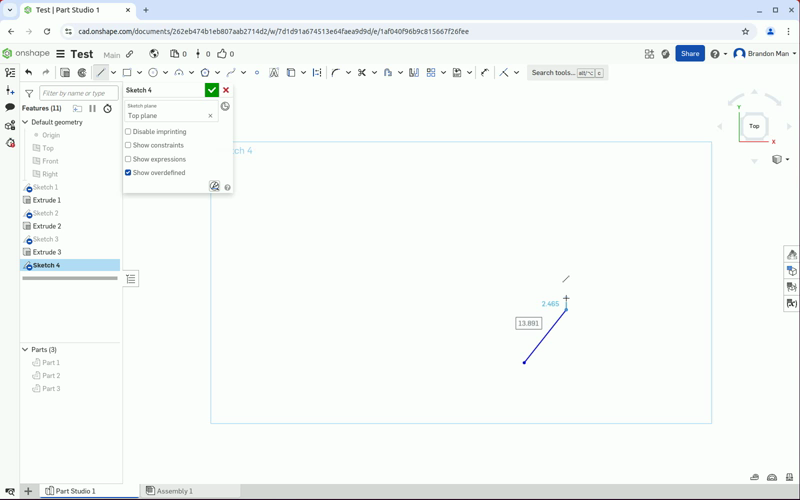
key_down(shift)
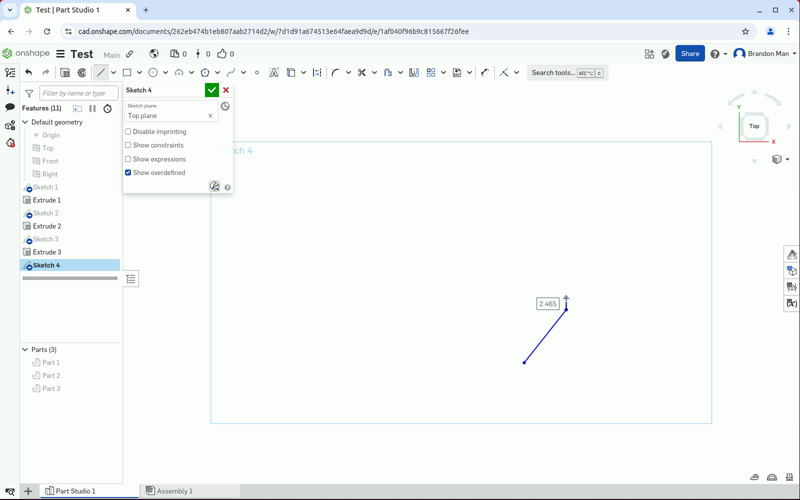
mouse_move(589, 297)
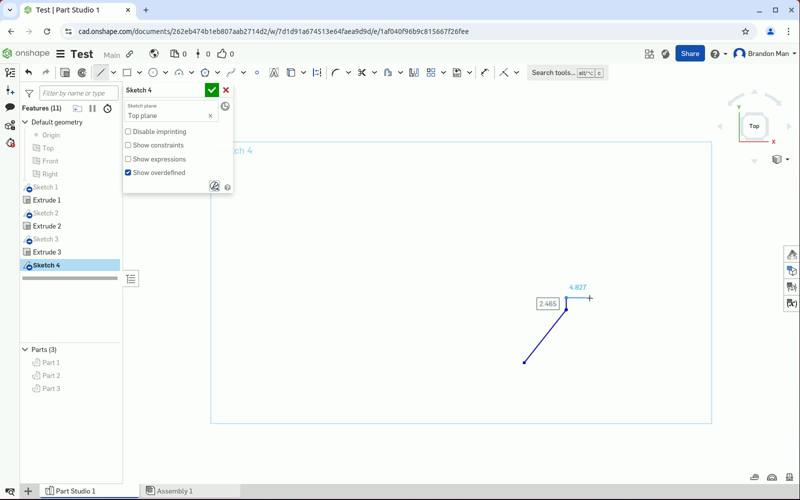
mouse_move(567, 297)
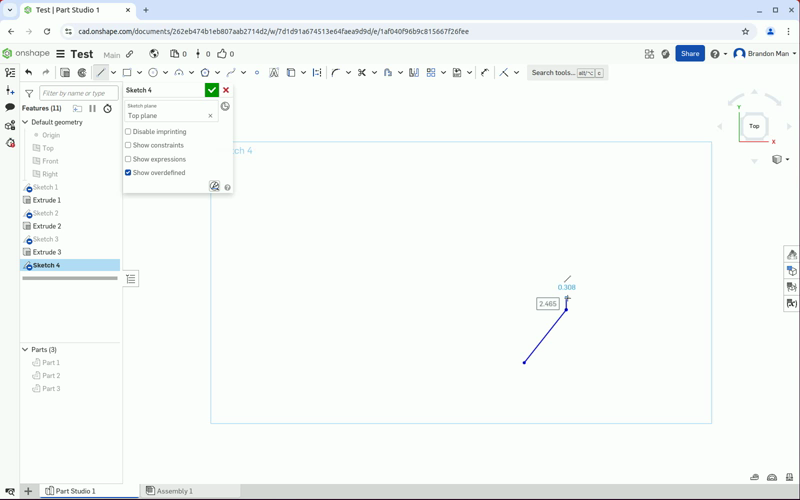
scroll(6)
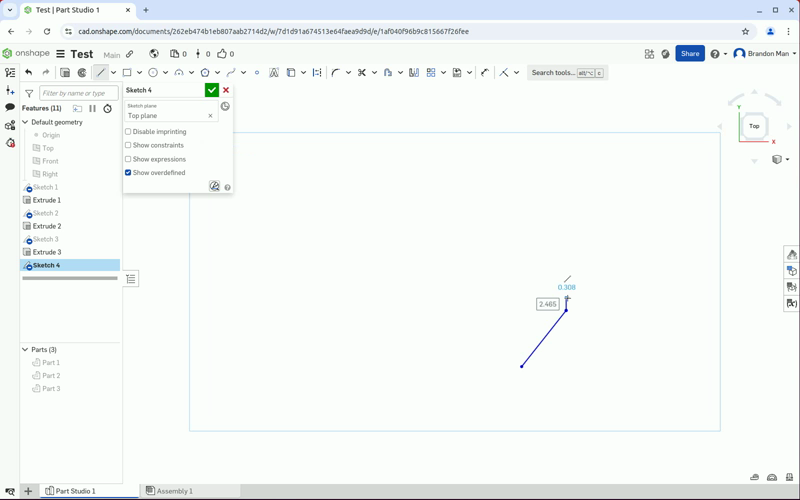
scroll(6)
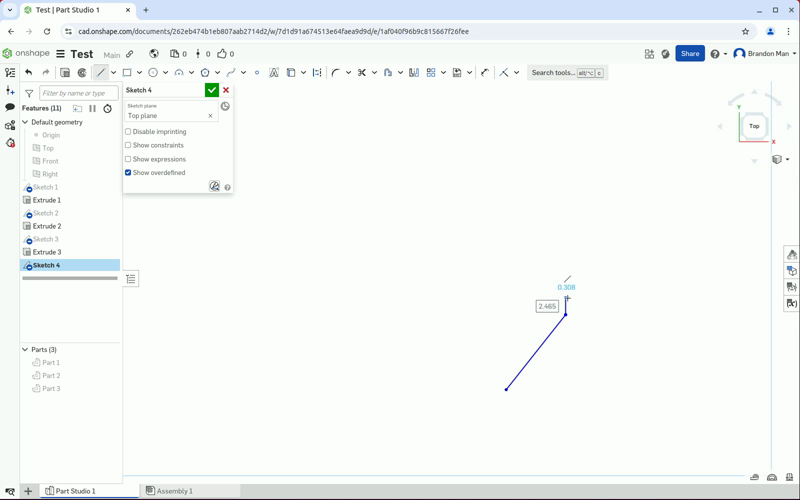
scroll(6)
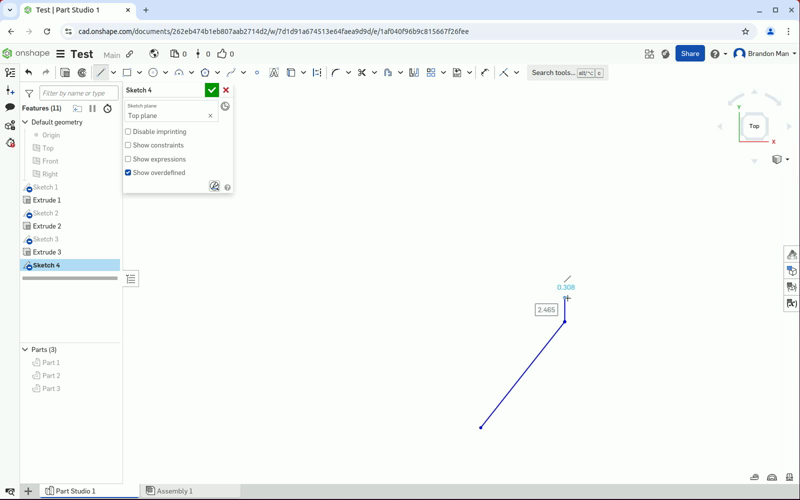
scroll(6)
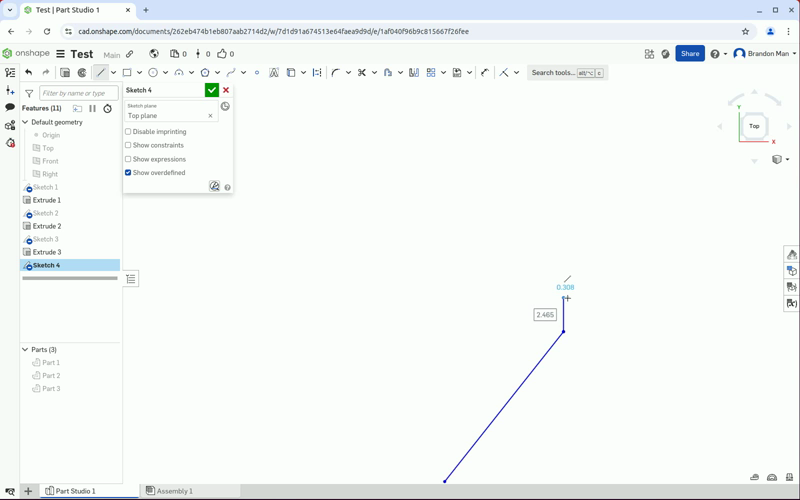
scroll(6)
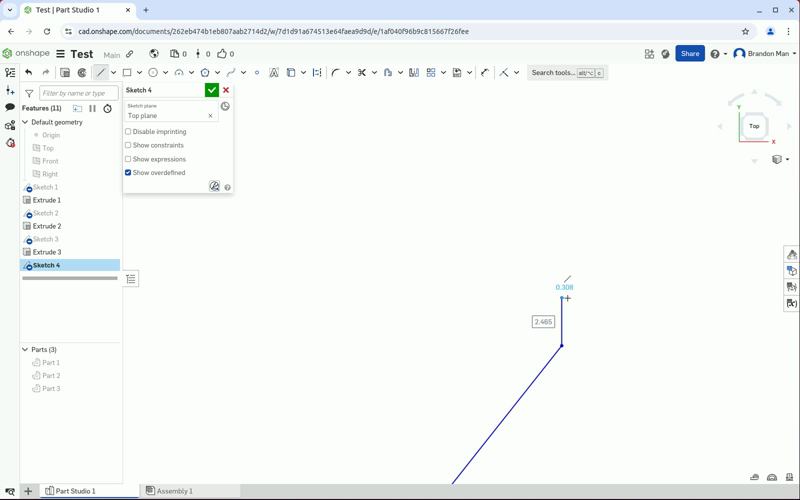
scroll(6)
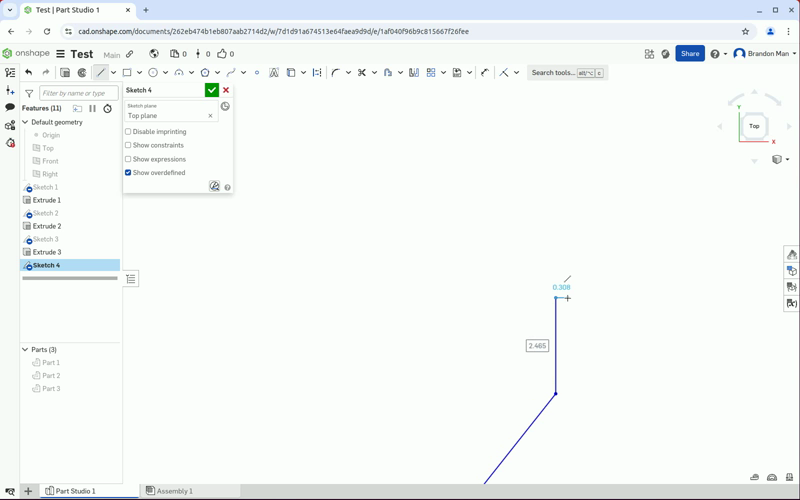
scroll(6)
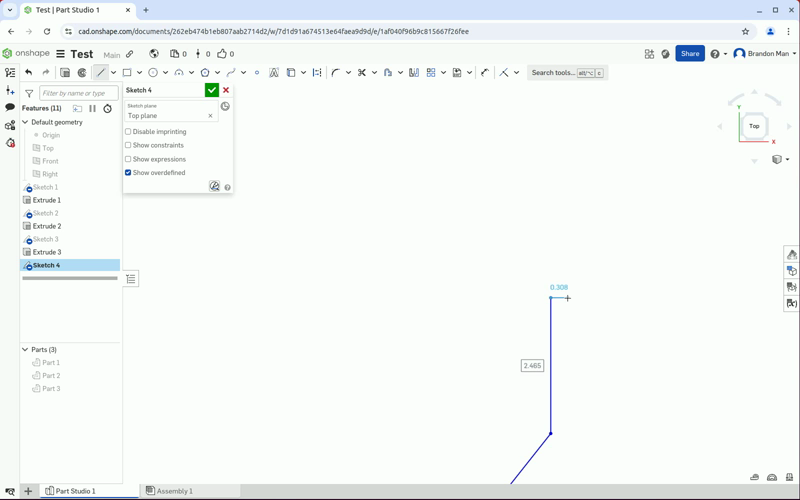
click(567, 297)
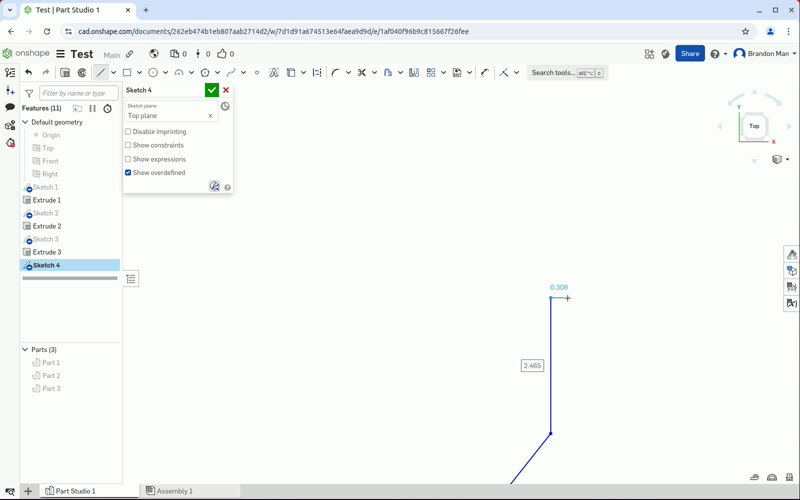
scroll(-6)
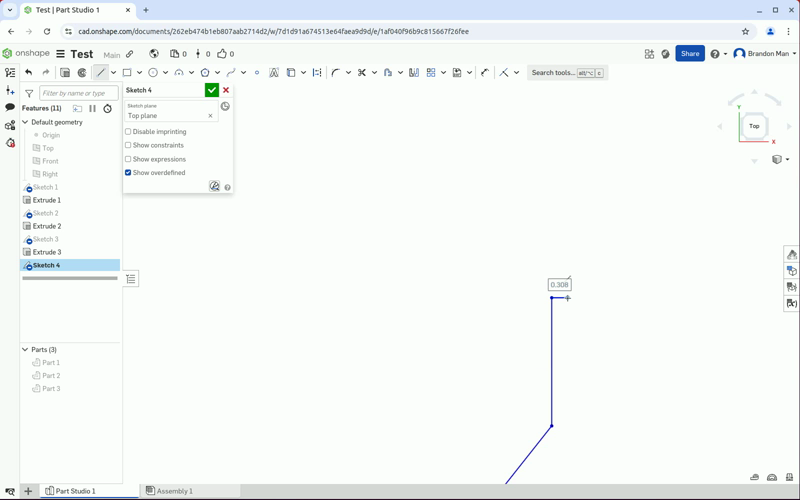
scroll(-6)
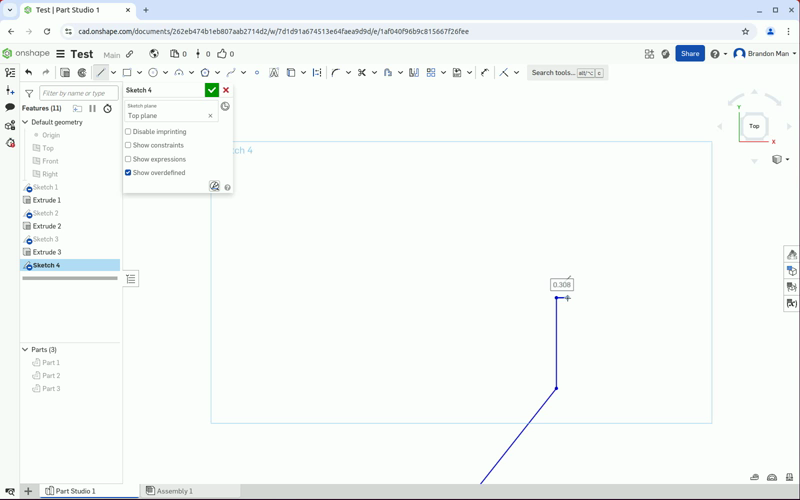
scroll(-6)
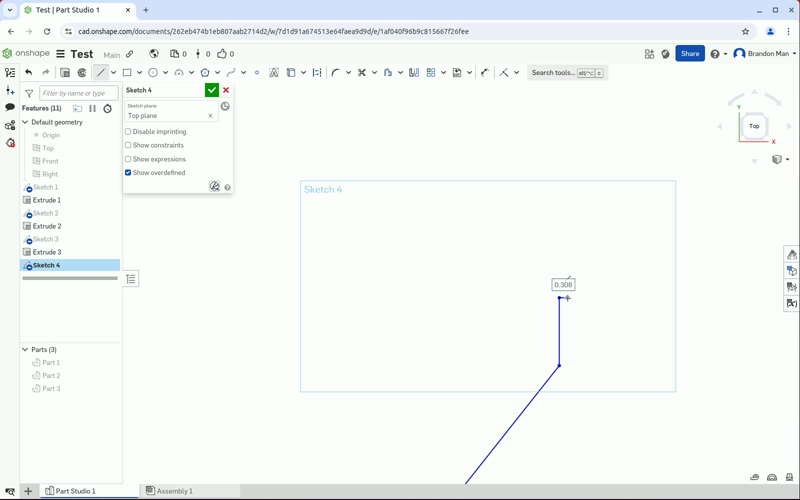
scroll(-6)
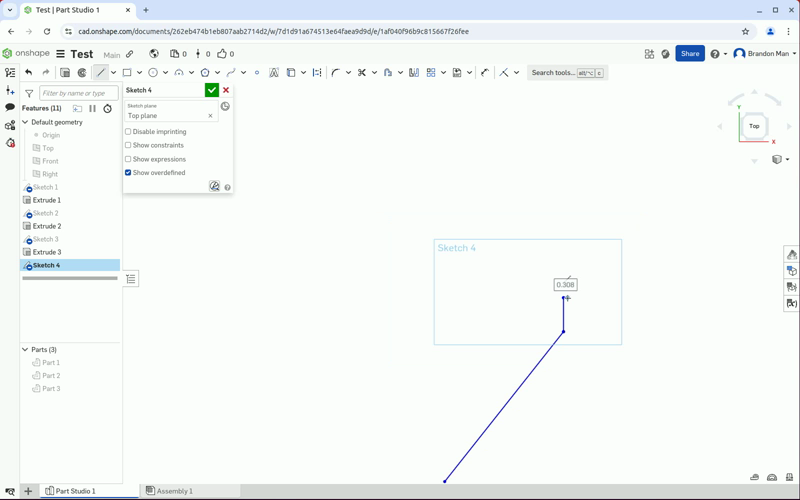
scroll(-6)
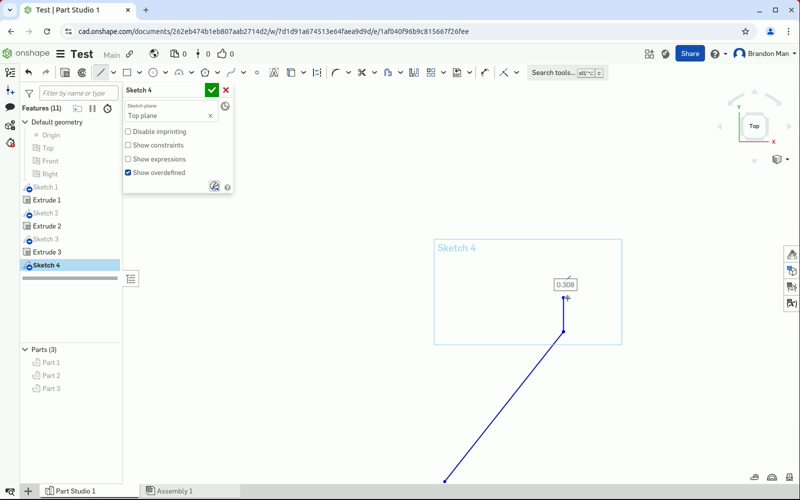
scroll(-6)
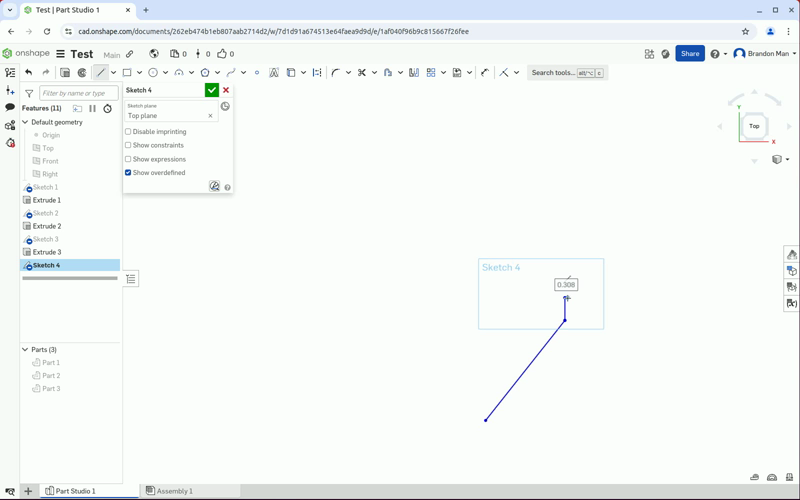
scroll(-6)
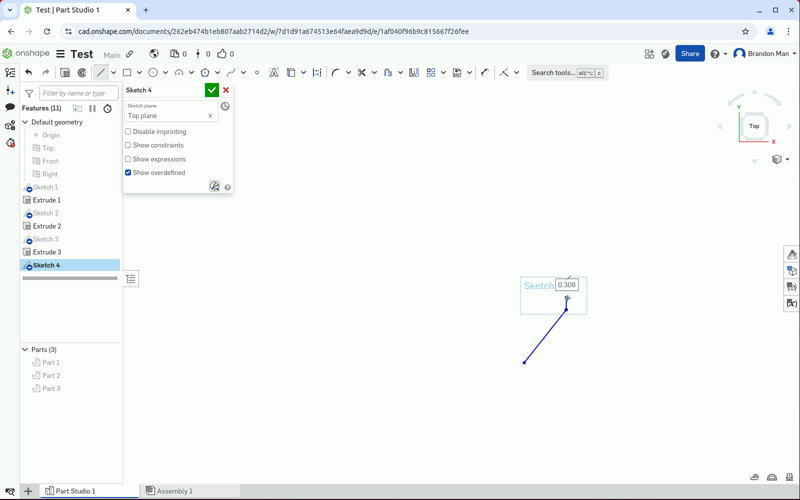
key_up(shift)
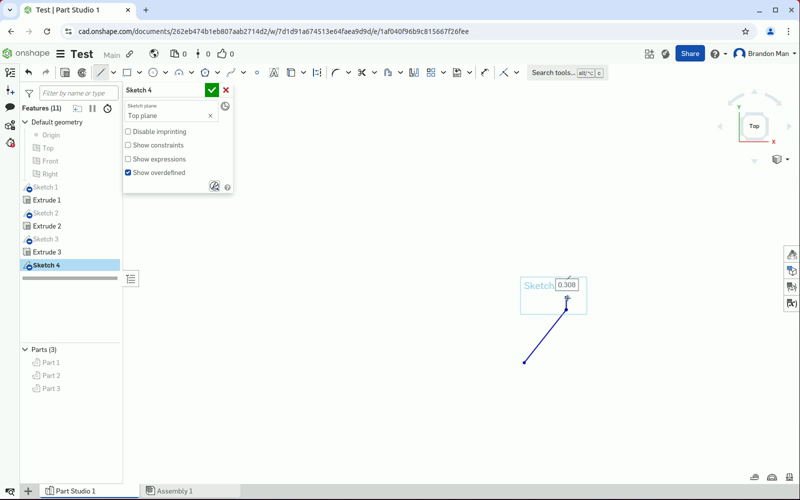
key_down(shift)
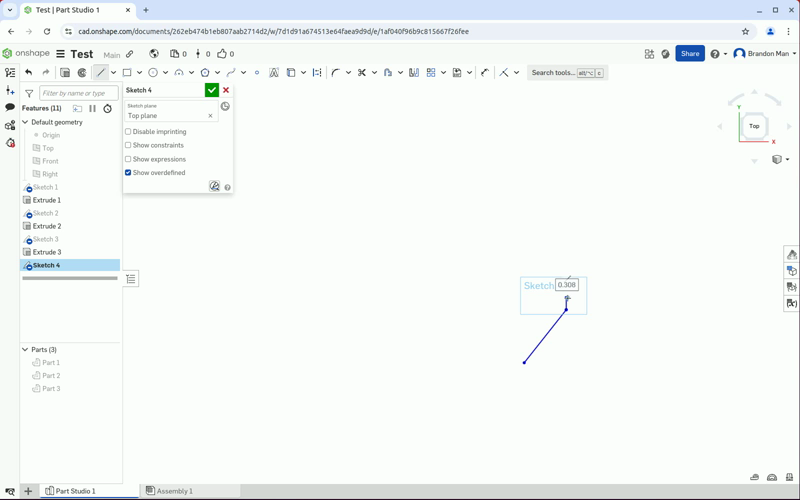
mouse_move(589, 297)
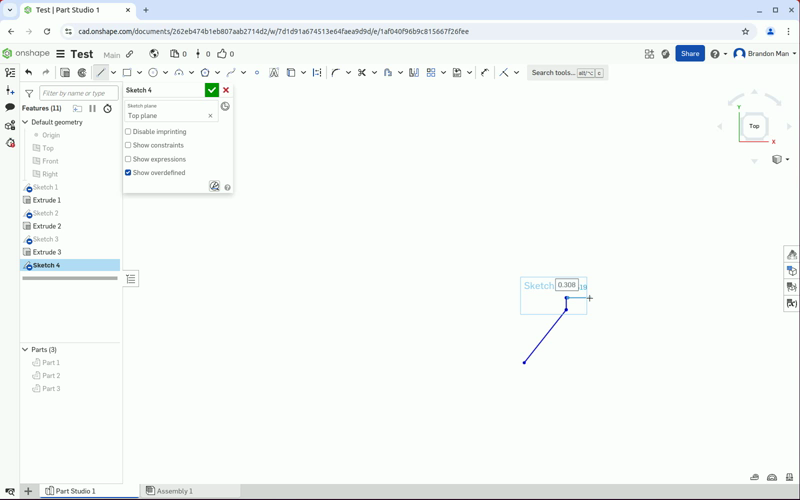
mouse_move(567, 299)
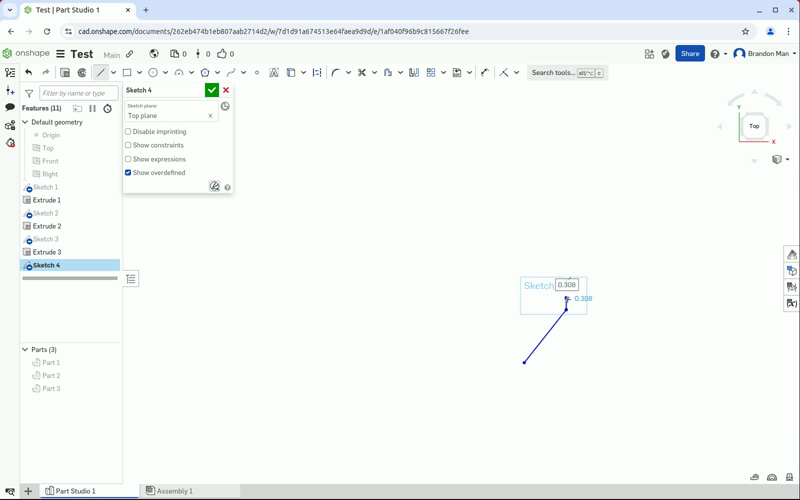
scroll(6)
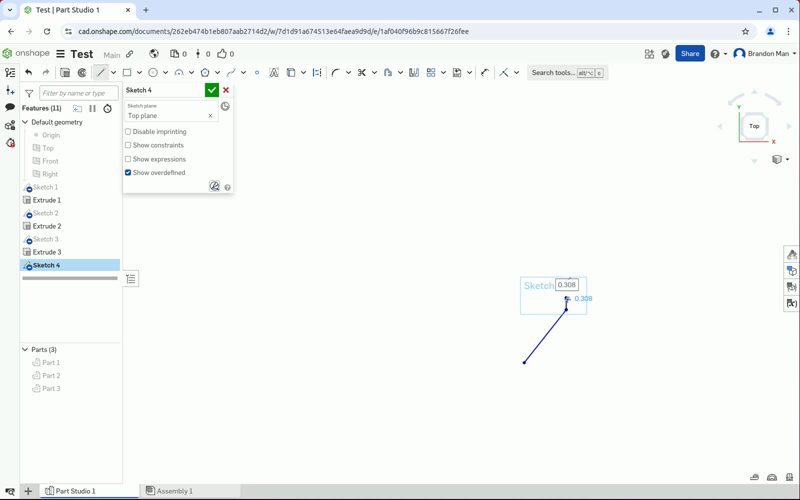
scroll(6)
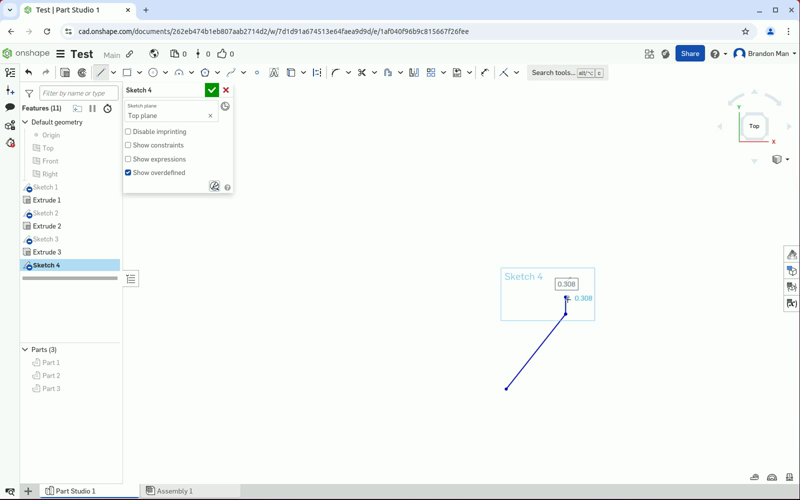
scroll(6)
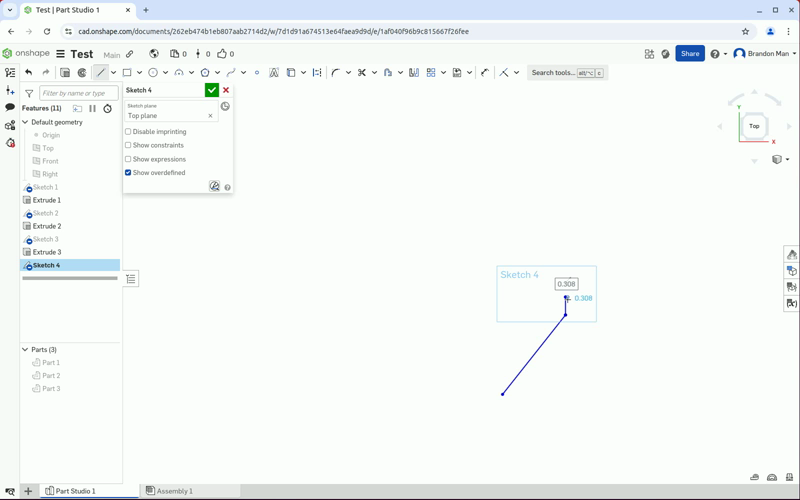
scroll(6)
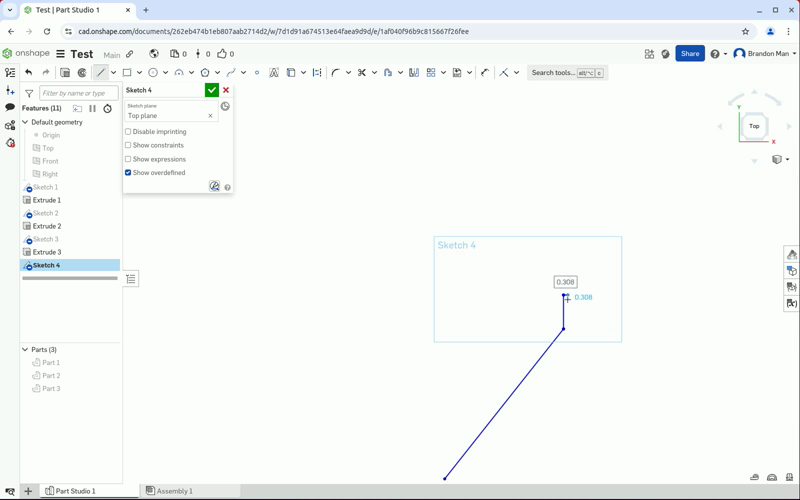
scroll(6)
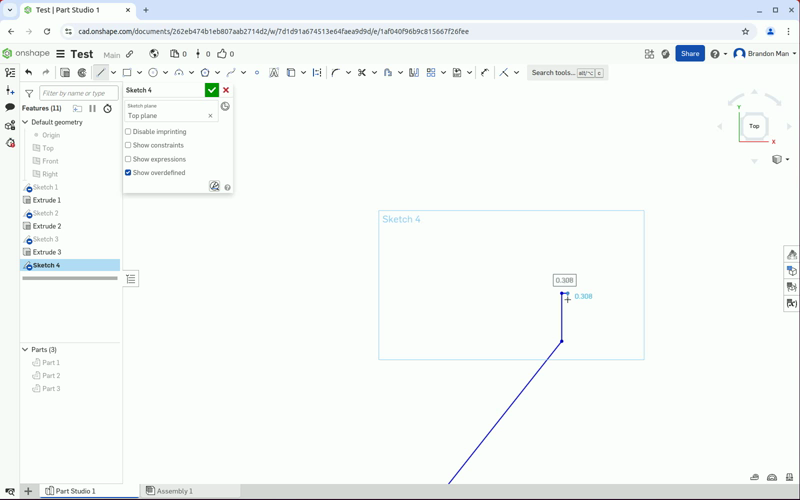
scroll(6)
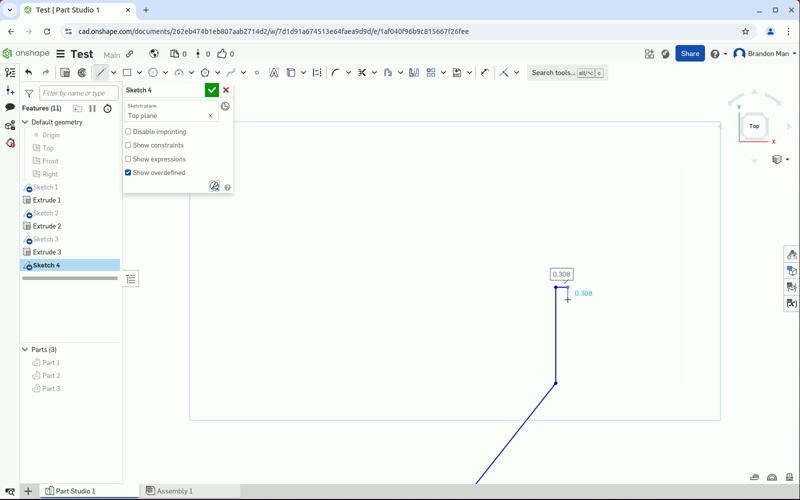
scroll(6)
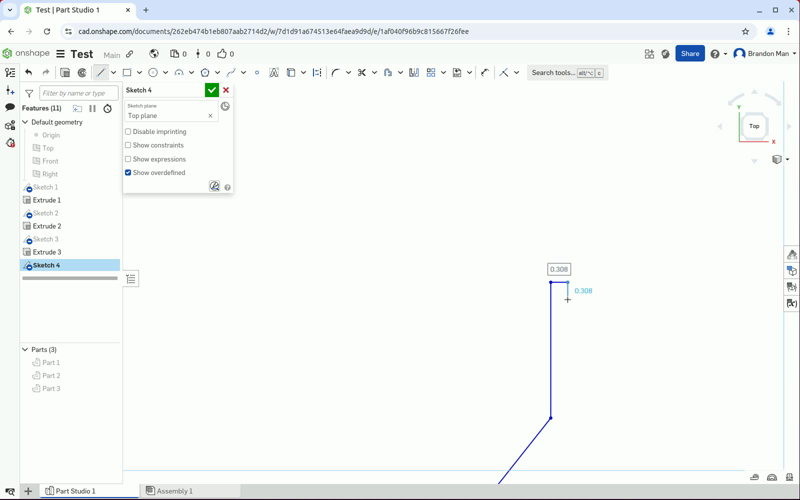
click(567, 299)
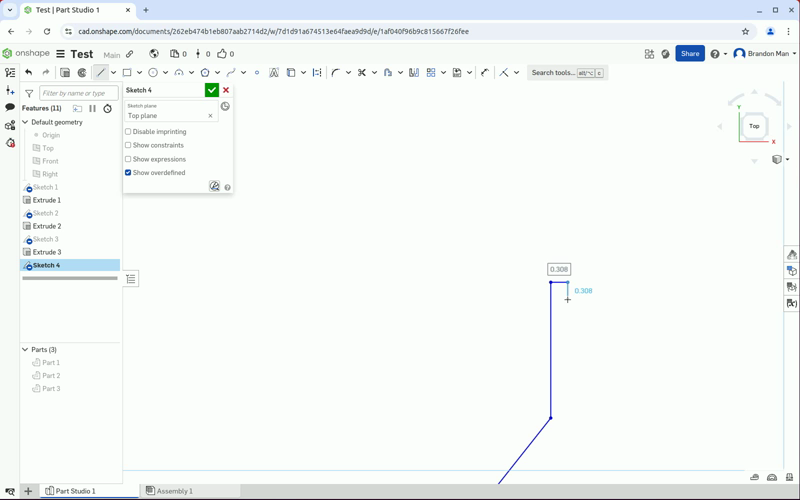
scroll(-6)
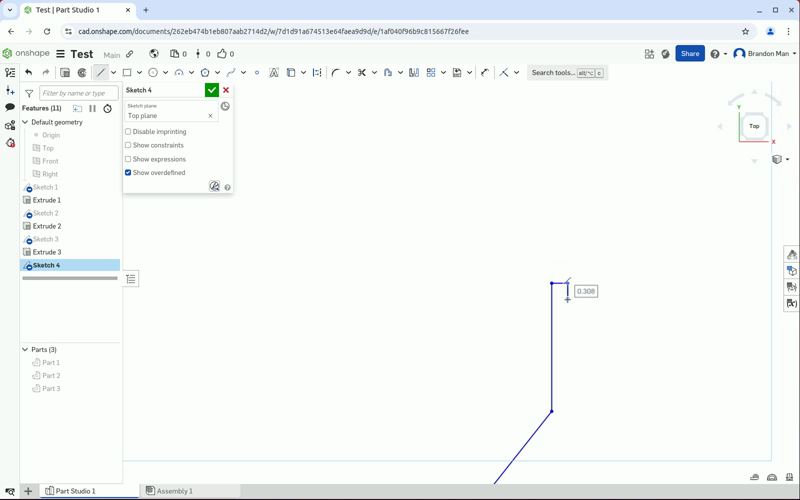
scroll(-6)
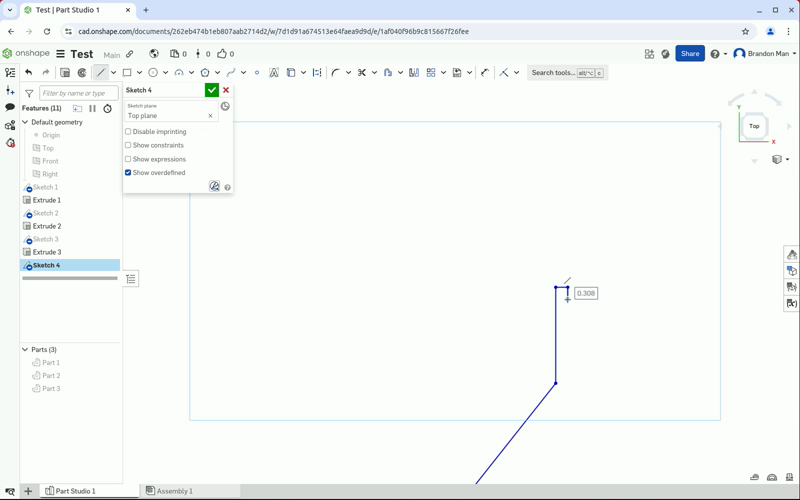
scroll(-6)
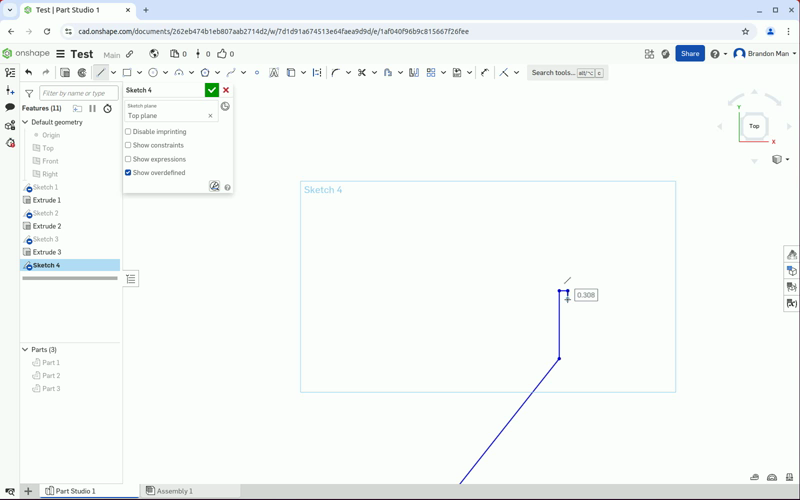
scroll(-6)
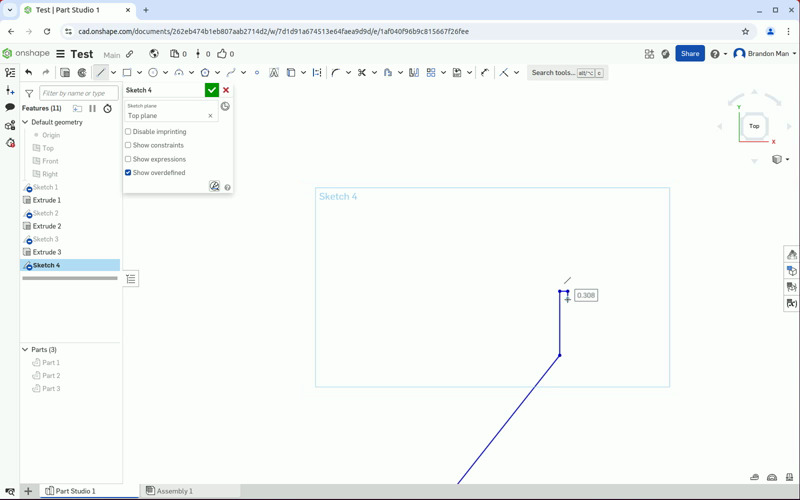
scroll(-6)
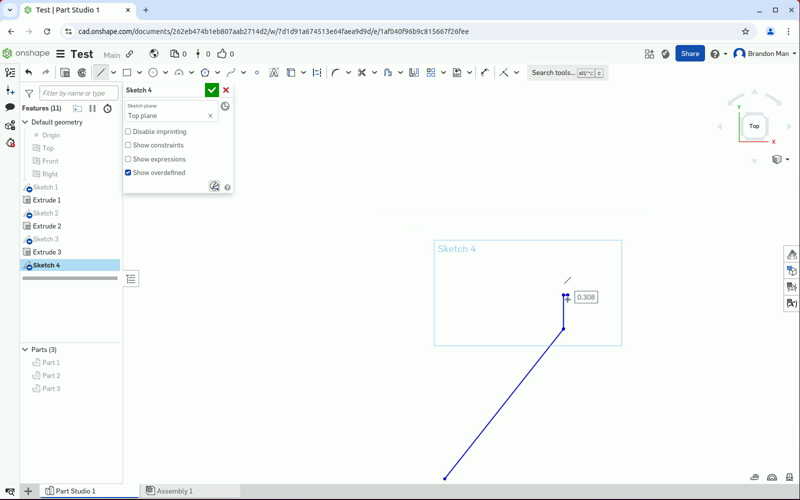
scroll(-6)
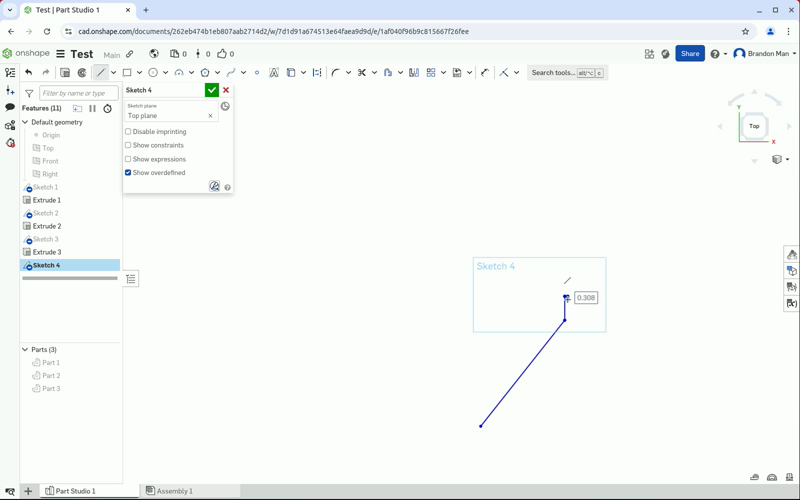
scroll(-6)
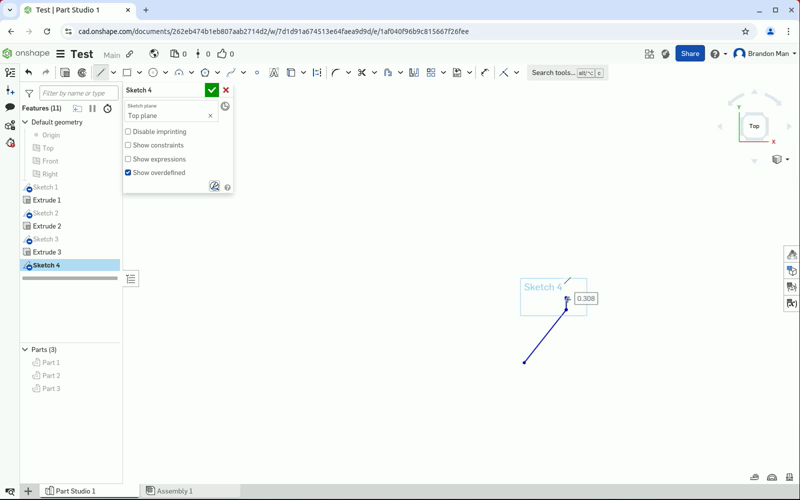
key_up(shift)
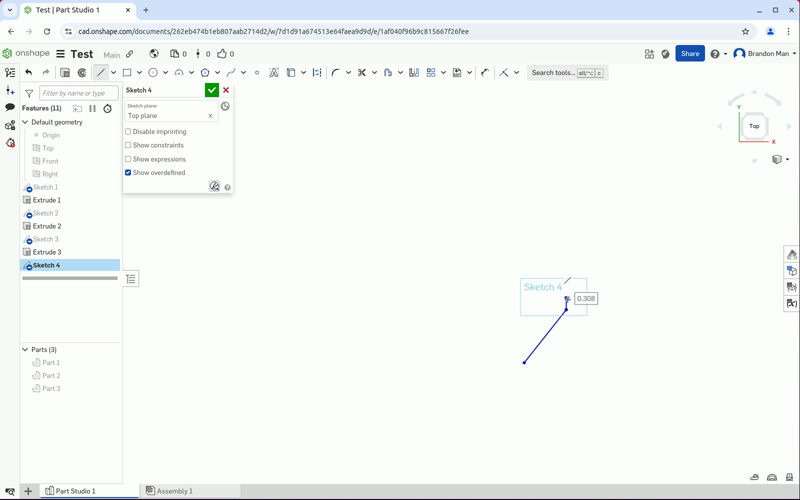
key_down(shift)
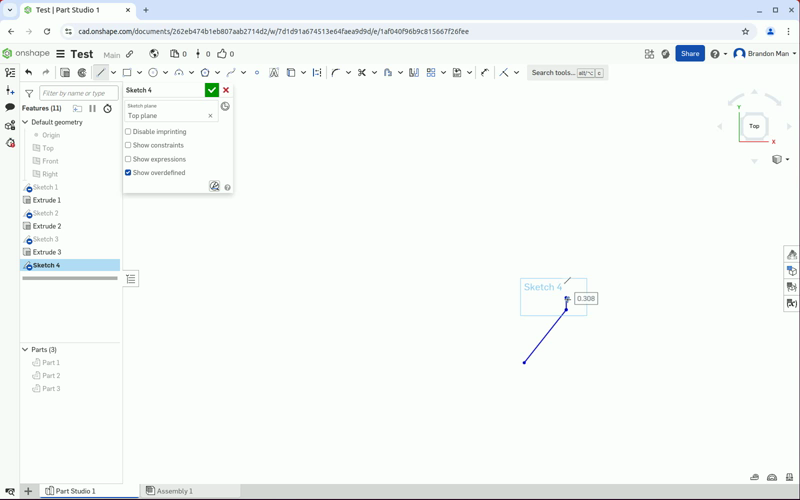
mouse_move(589, 299)
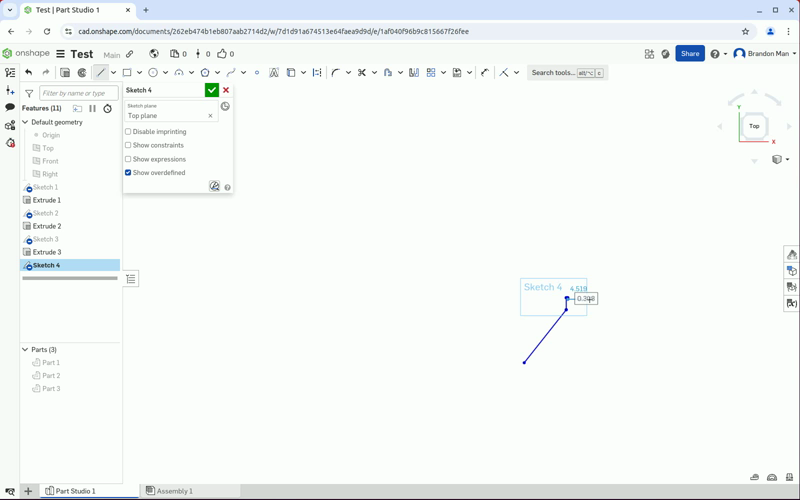
mouse_move(568, 299)
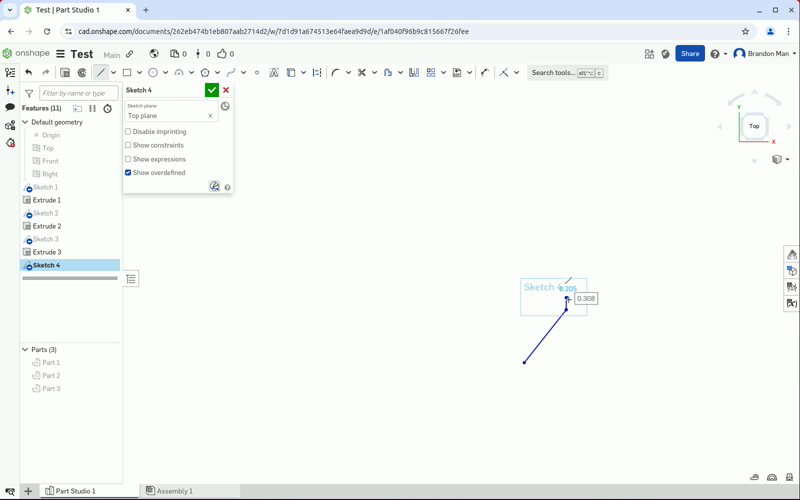
scroll(6)
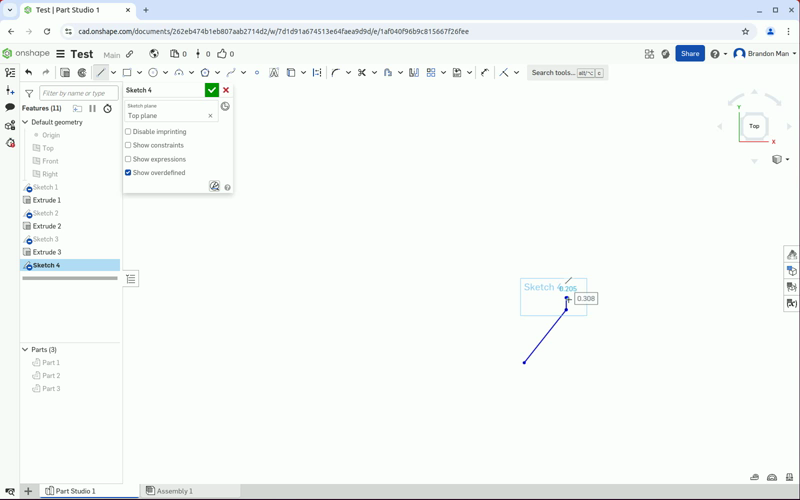
scroll(6)
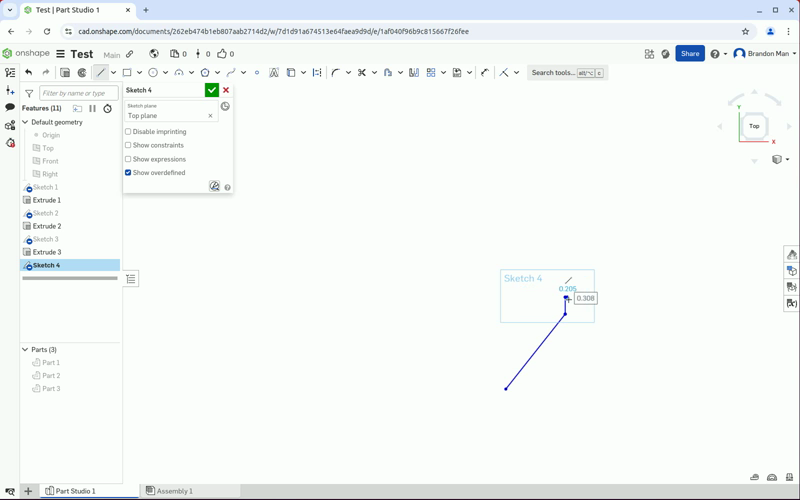
scroll(6)
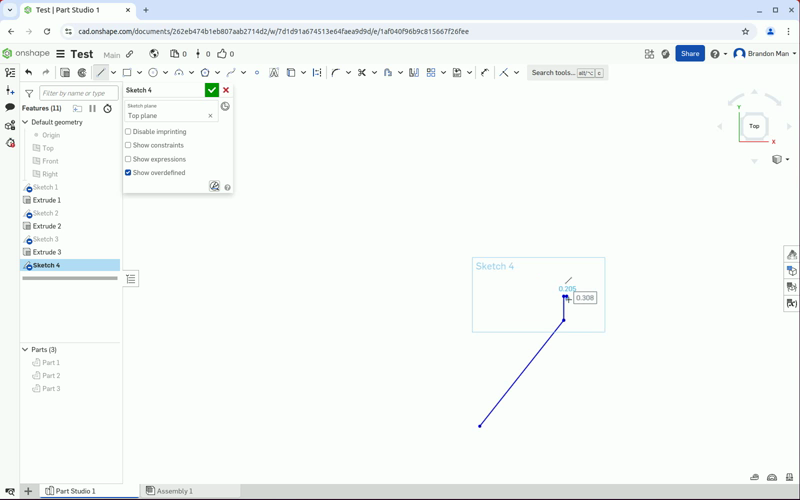
scroll(6)
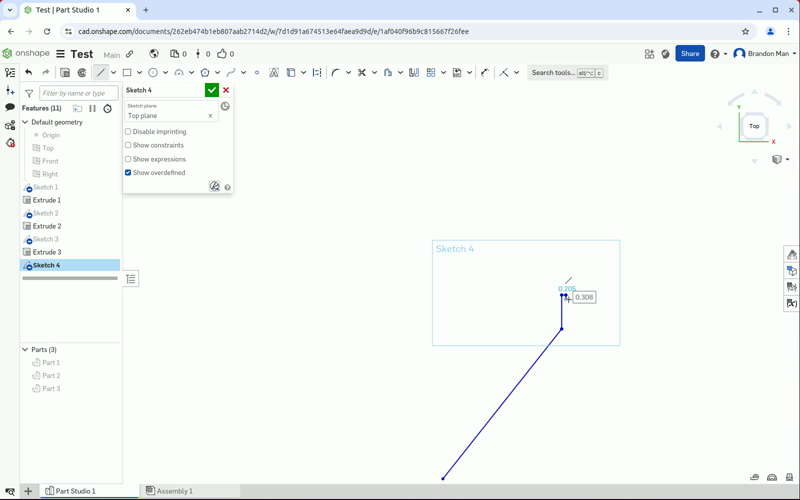
scroll(6)
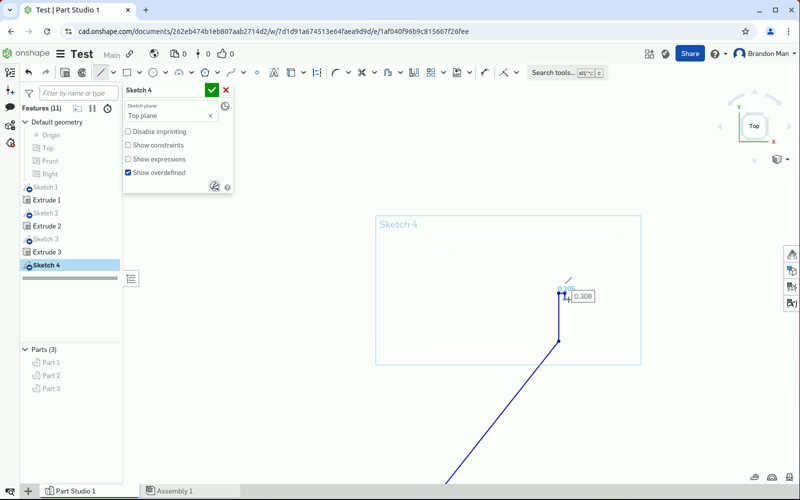
scroll(6)
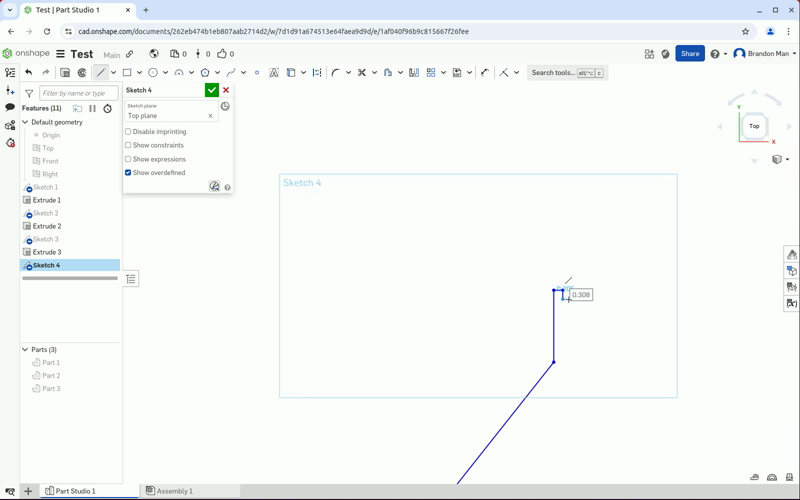
scroll(6)
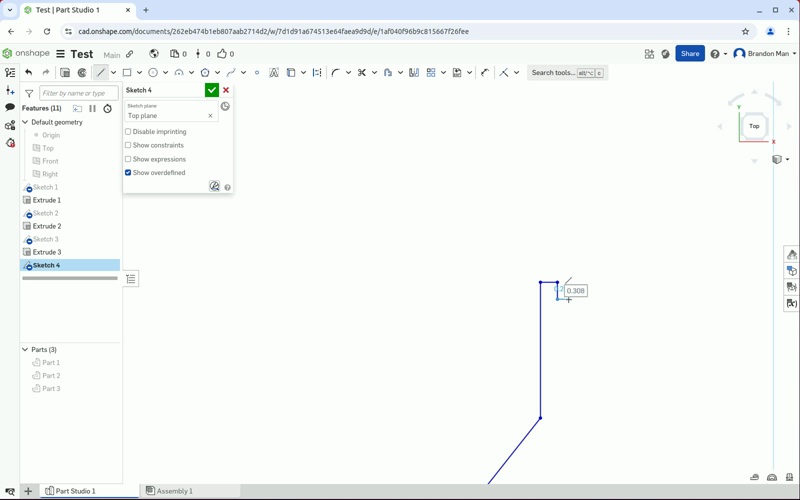
click(568, 299)
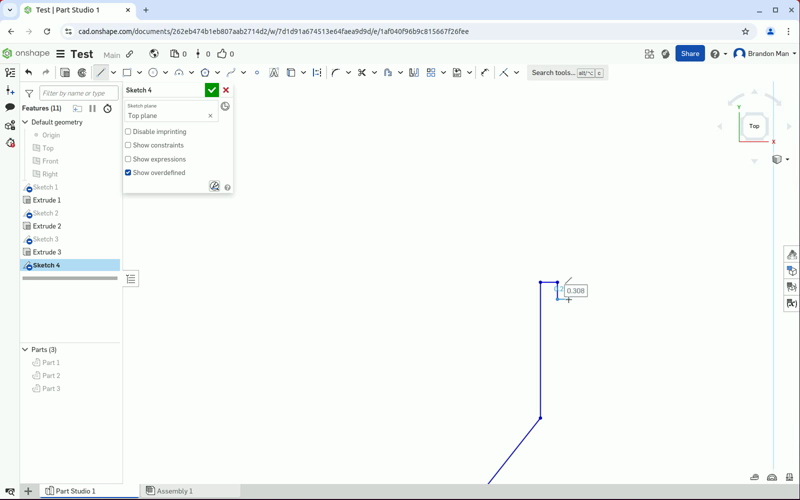
scroll(-6)
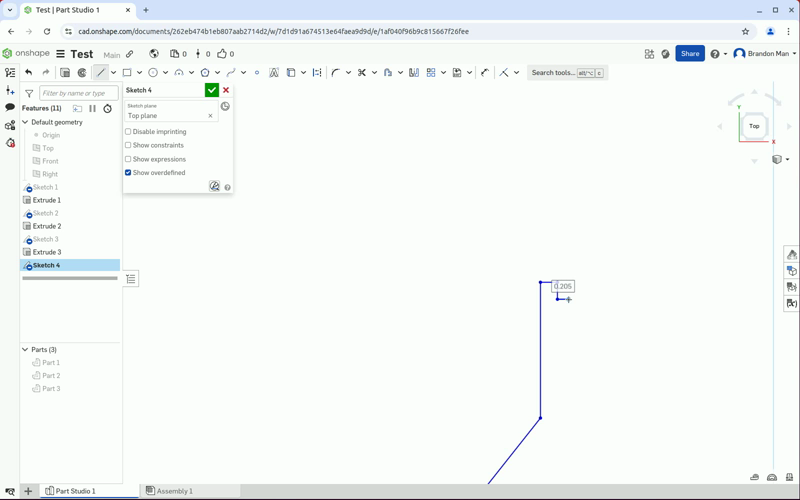
scroll(-6)
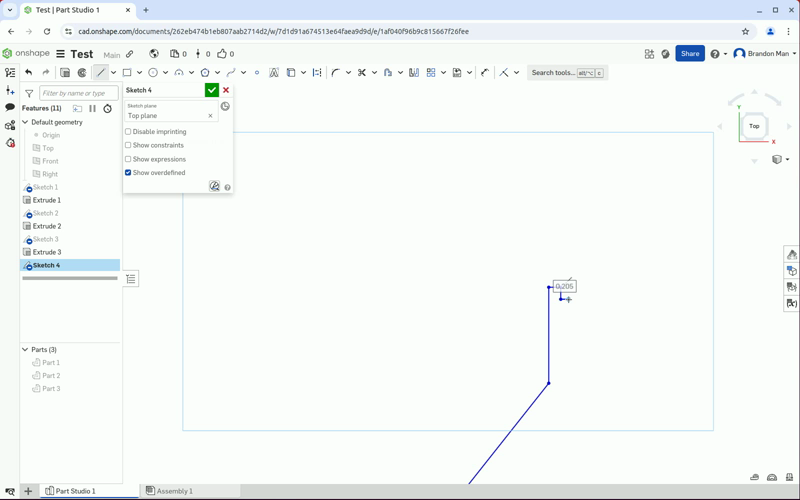
scroll(-6)
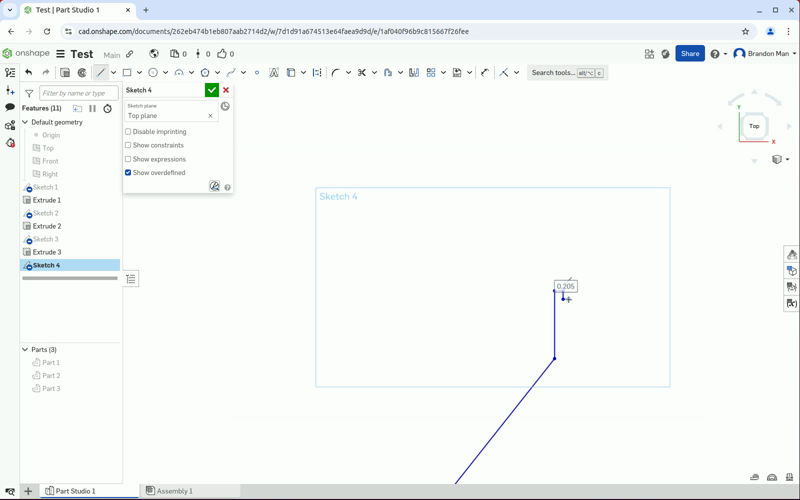
scroll(-6)
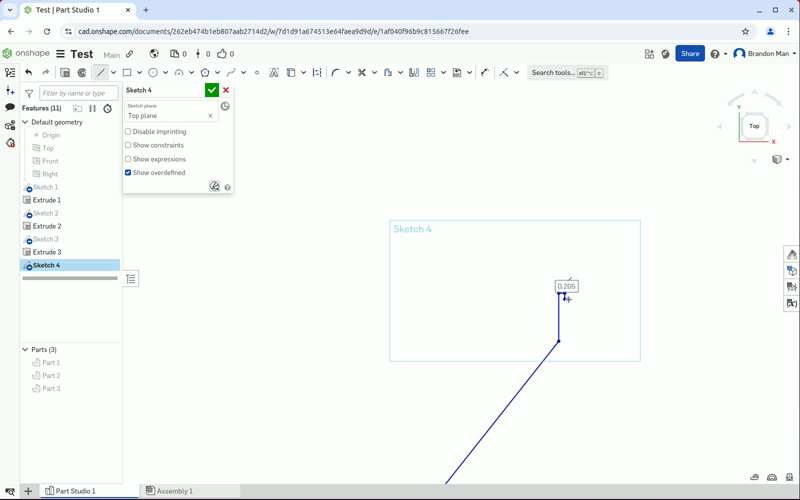
scroll(-6)
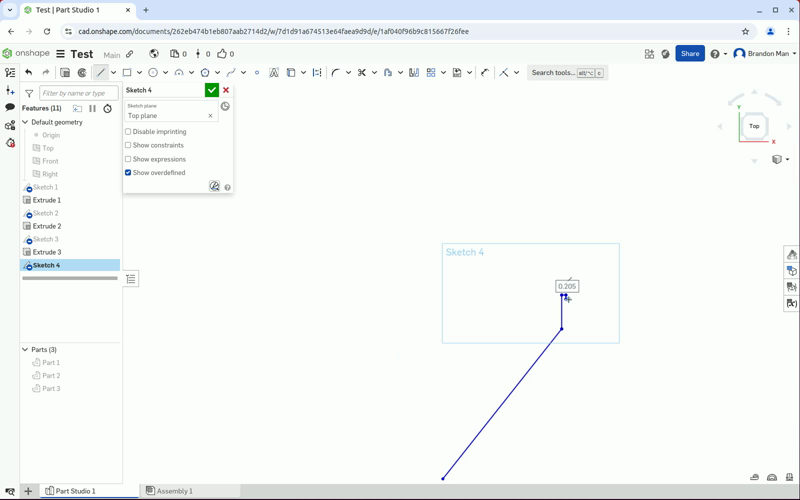
scroll(-6)
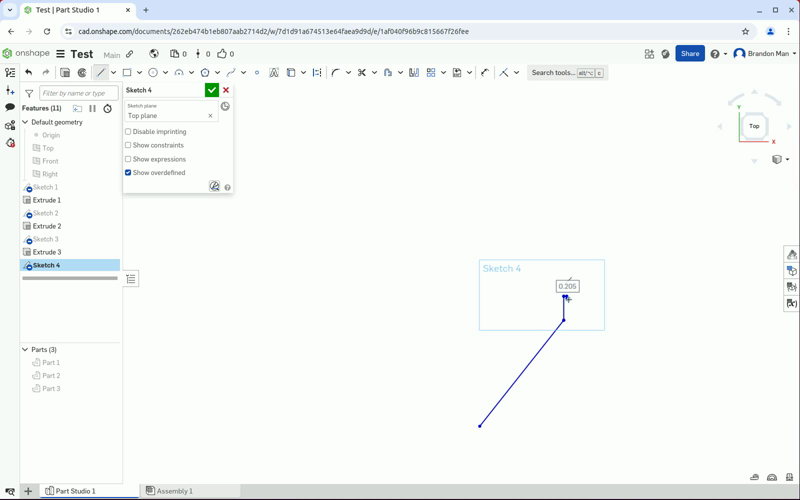
scroll(-6)
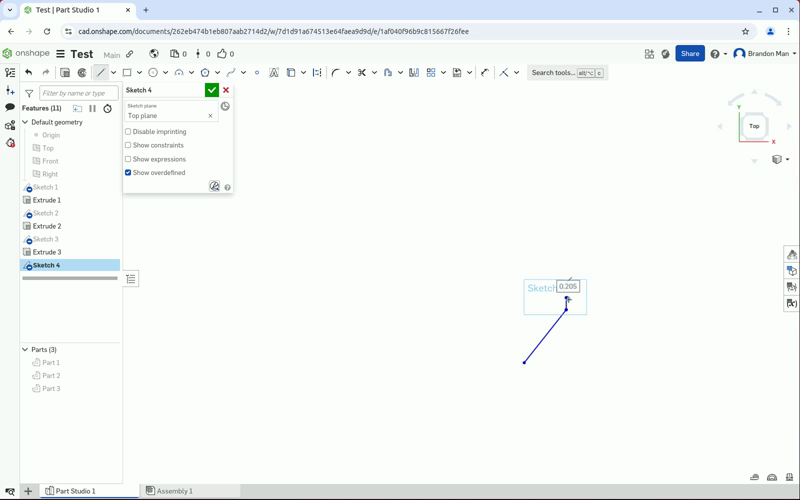
key_up(shift)
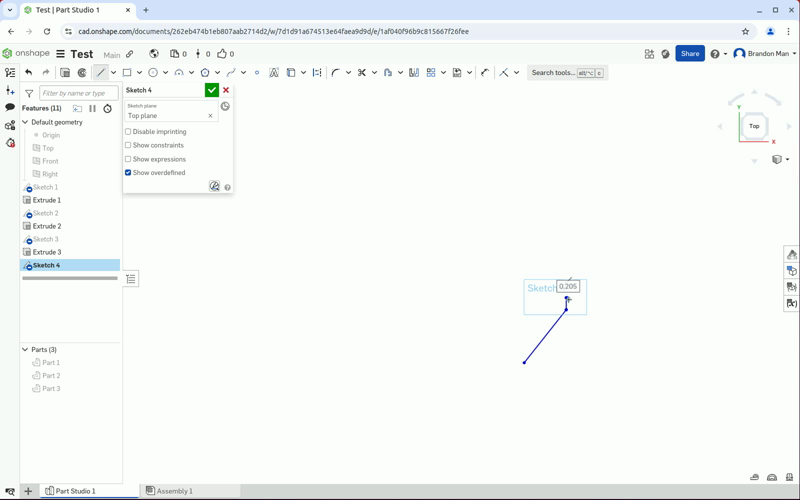
key_down(shift)
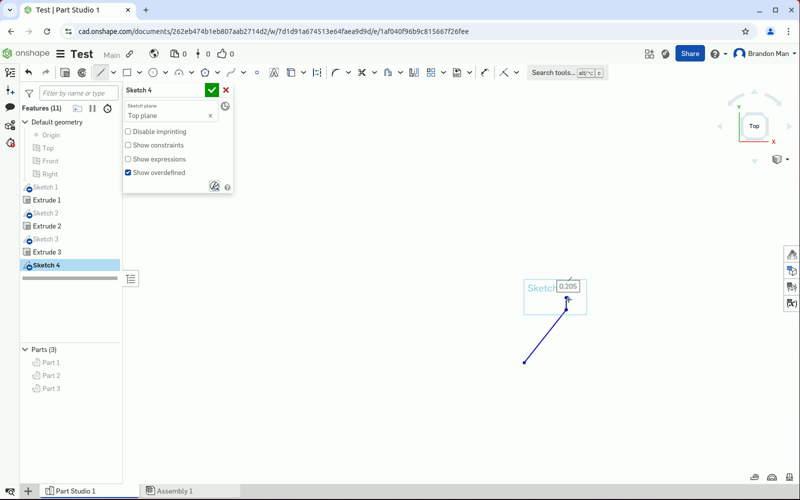
mouse_move(589, 299)
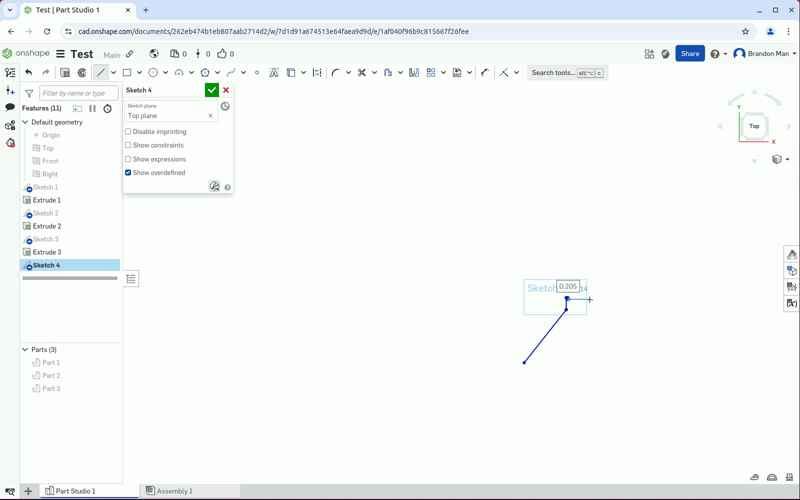
mouse_move(573, 296)
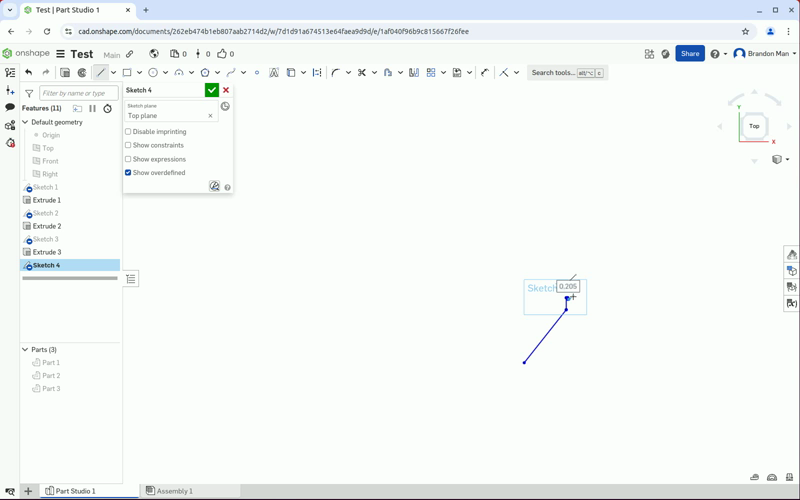
scroll(6)
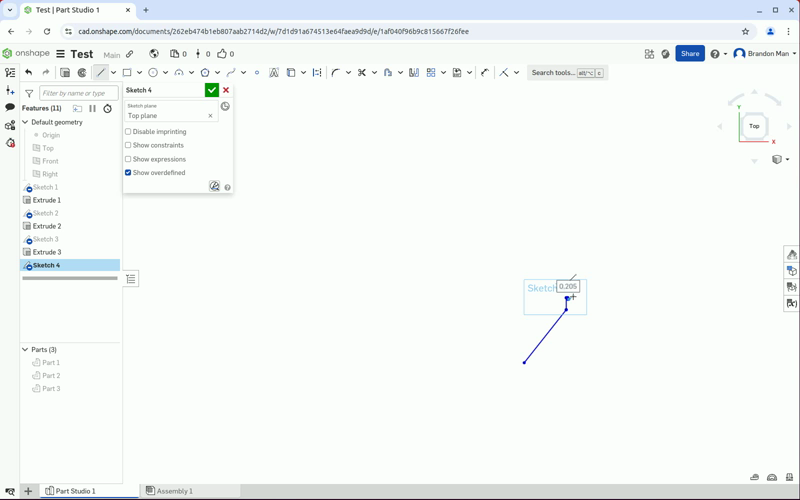
scroll(6)
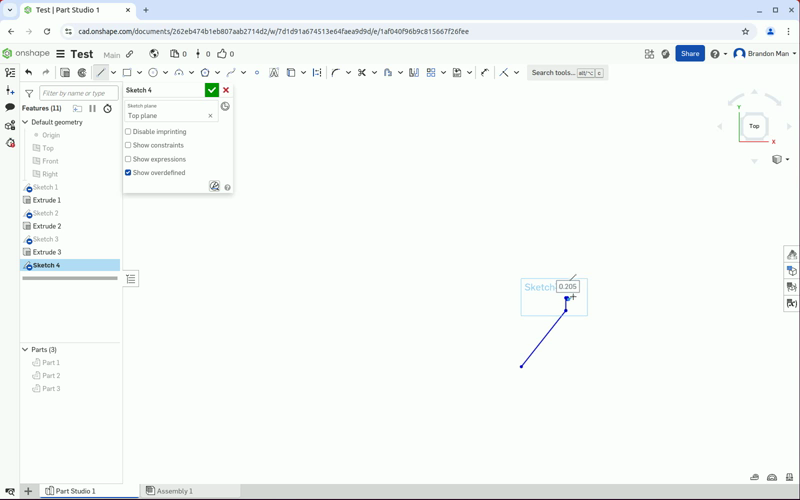
scroll(6)
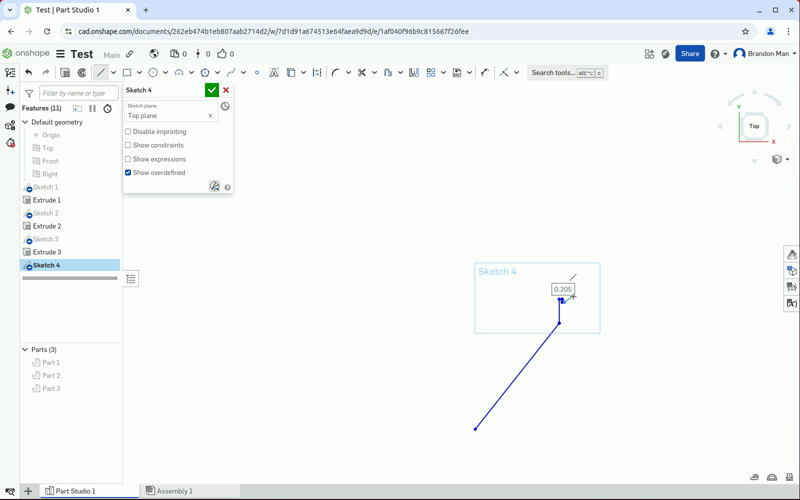
scroll(6)
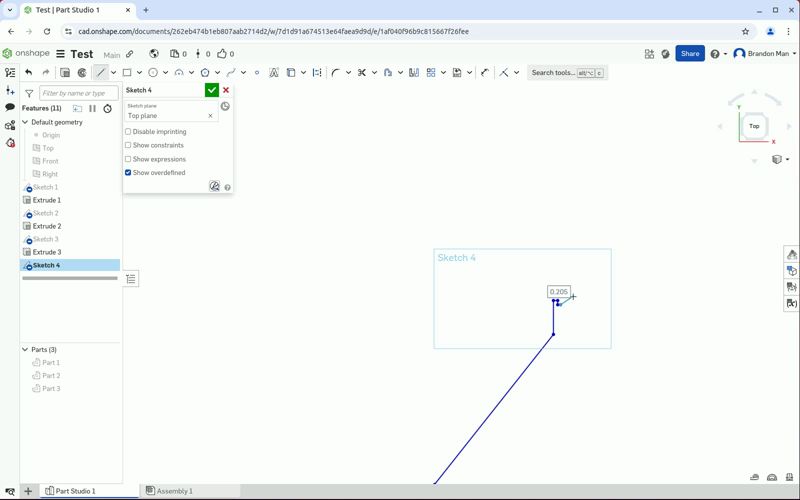
scroll(6)
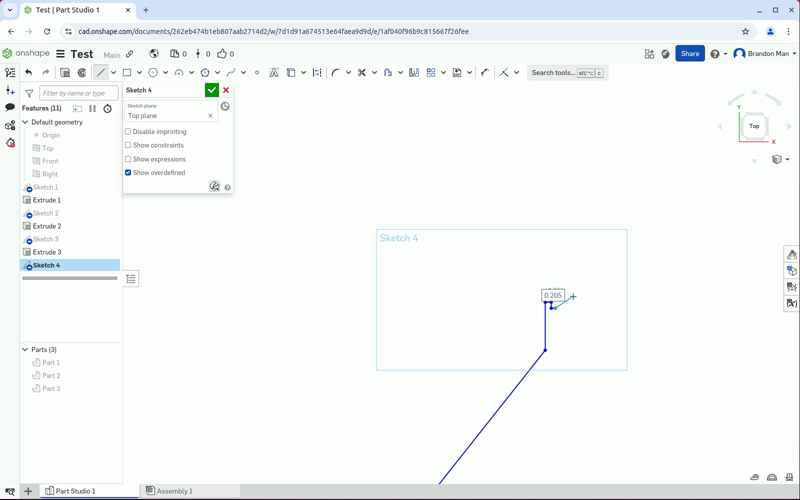
scroll(6)
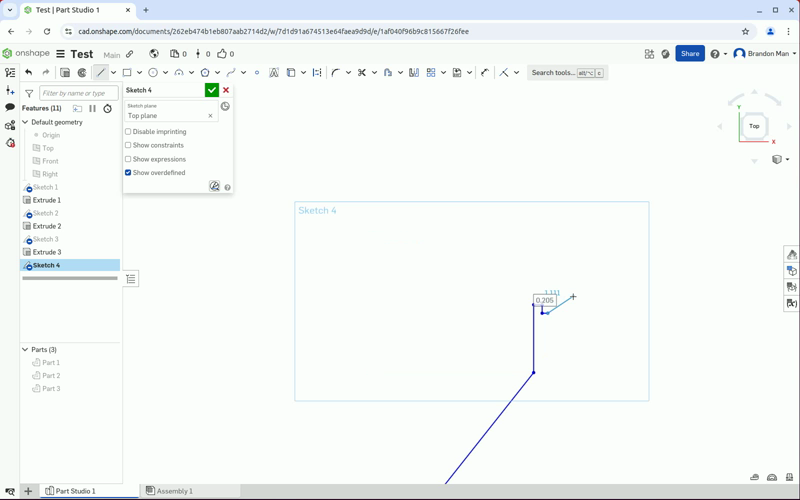
scroll(6)
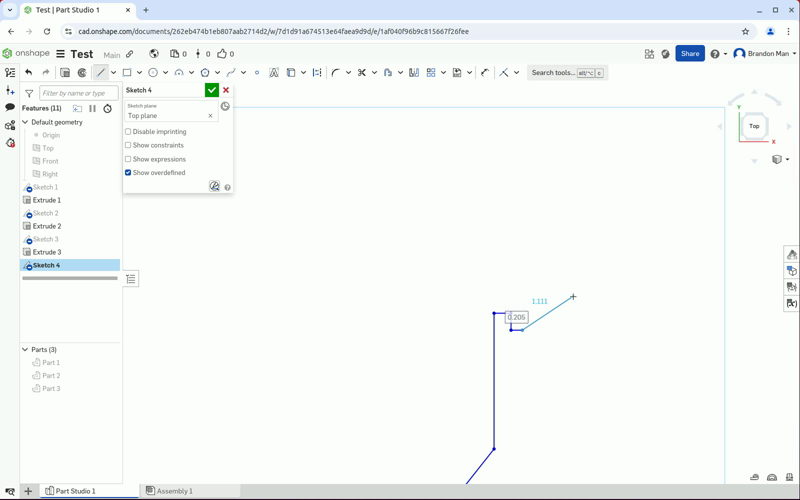
click(573, 296)
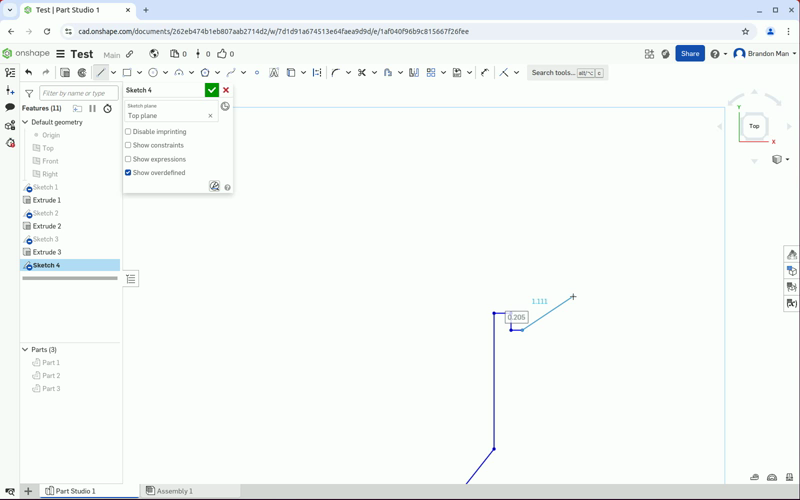
scroll(-6)
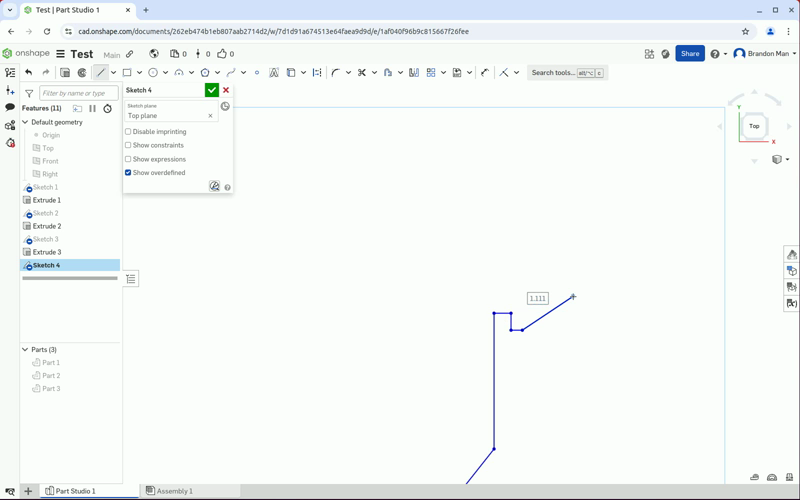
scroll(-6)
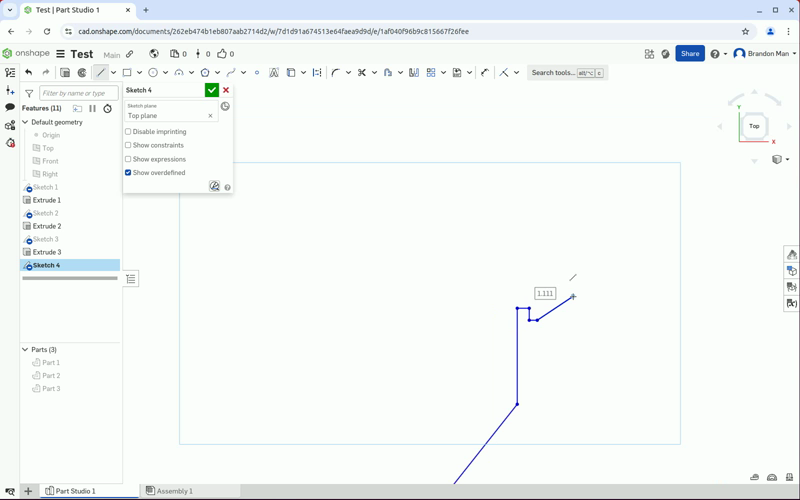
scroll(-6)
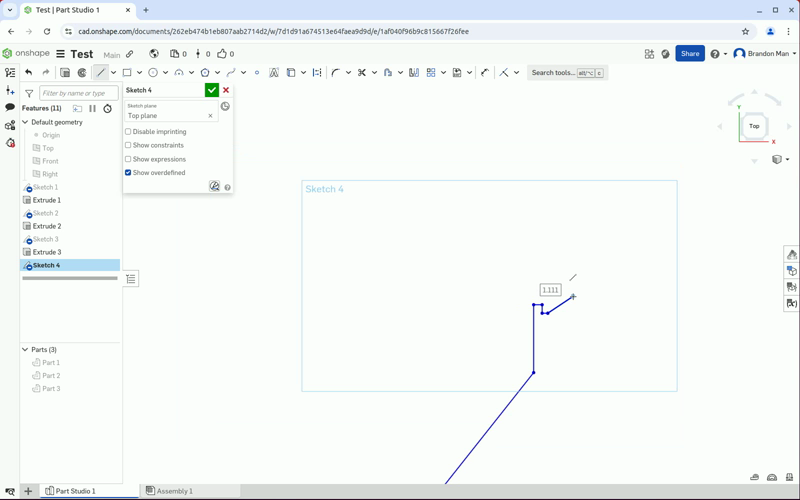
scroll(-6)
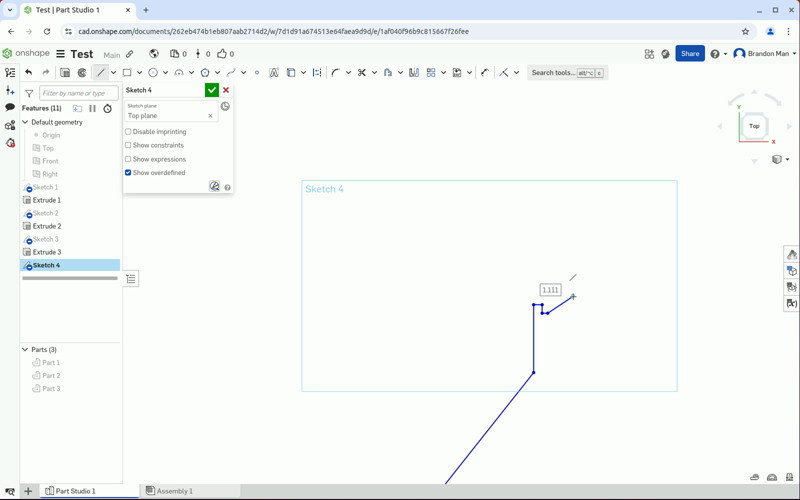
scroll(-6)
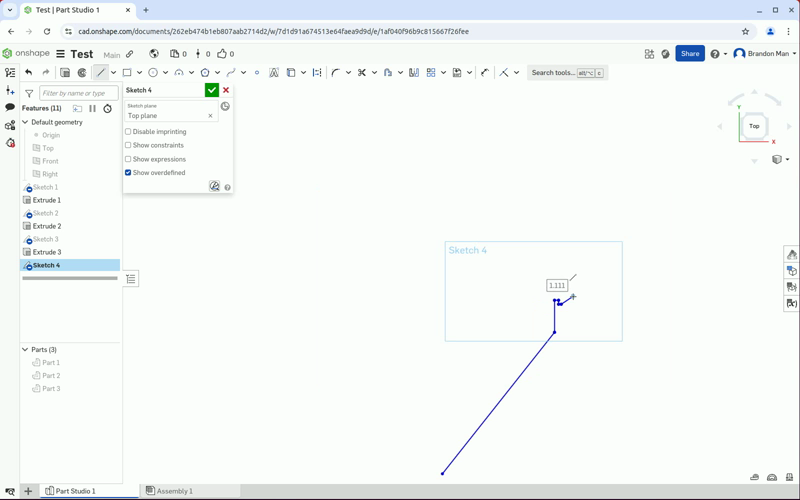
scroll(-6)
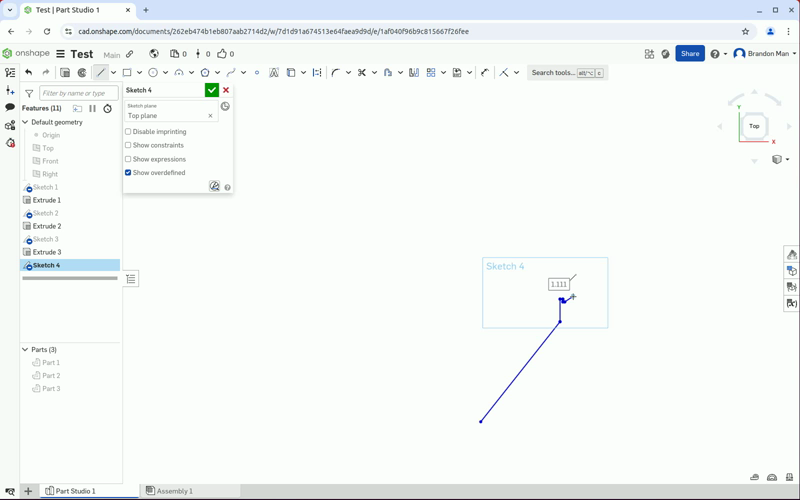
scroll(-6)
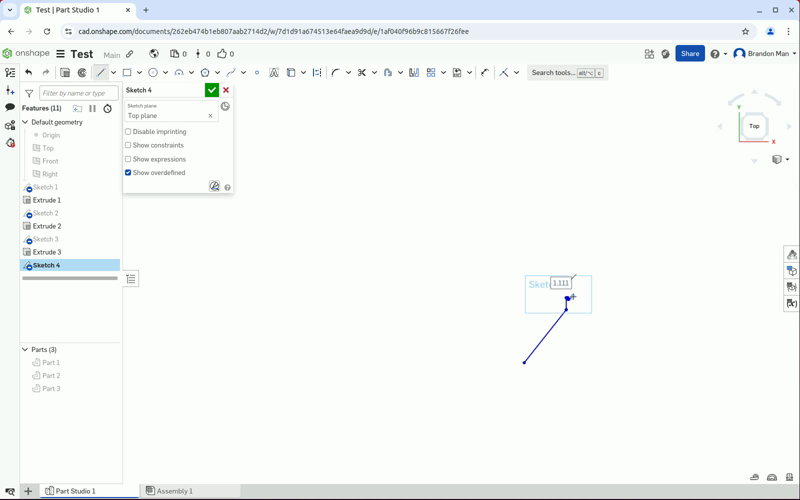
key_up(shift)
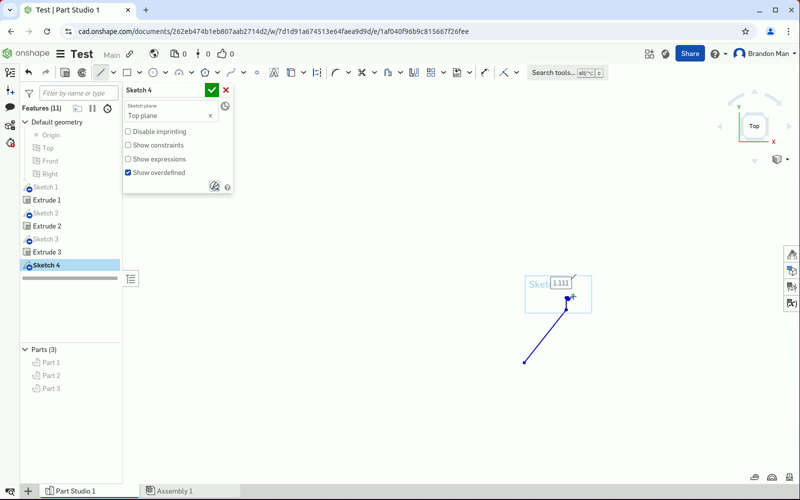
key_down(shift)
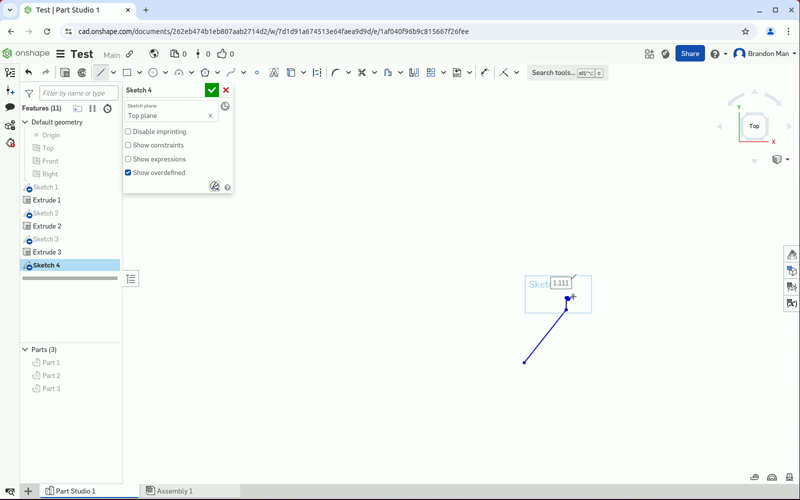
mouse_move(589, 296)
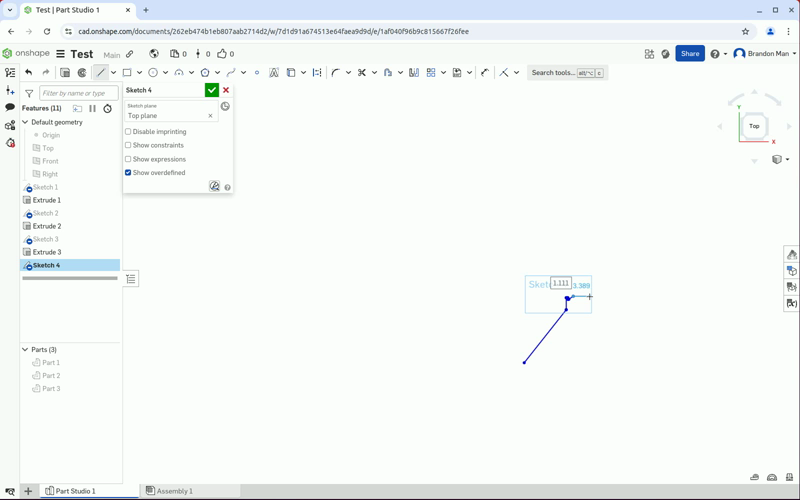
mouse_move(573, 288)
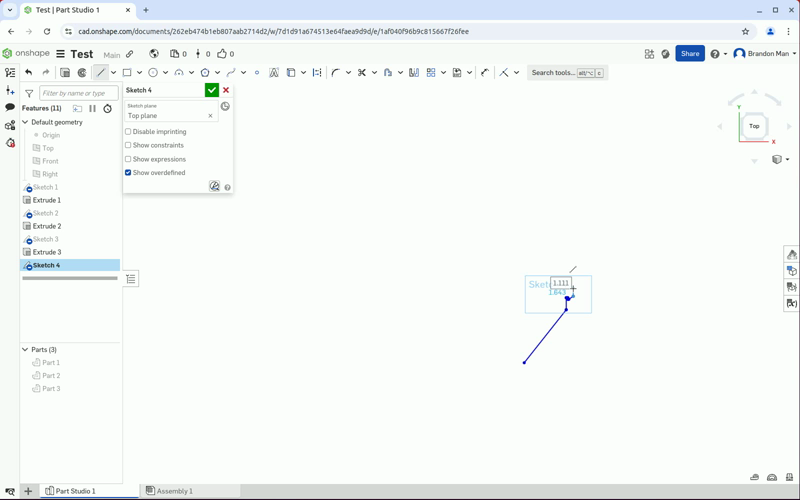
click(573, 288)
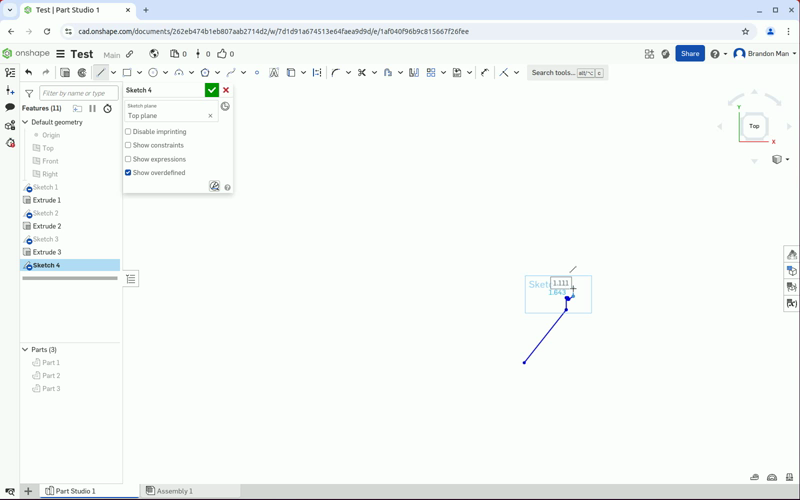
key_up(shift)
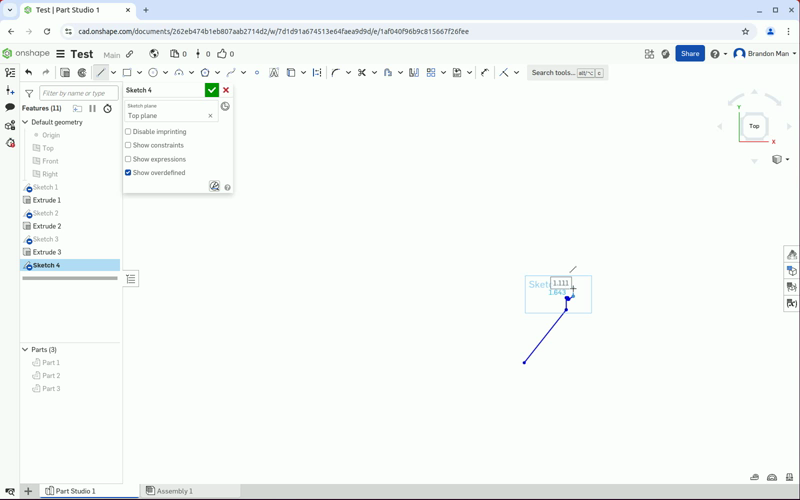
key_down(shift)
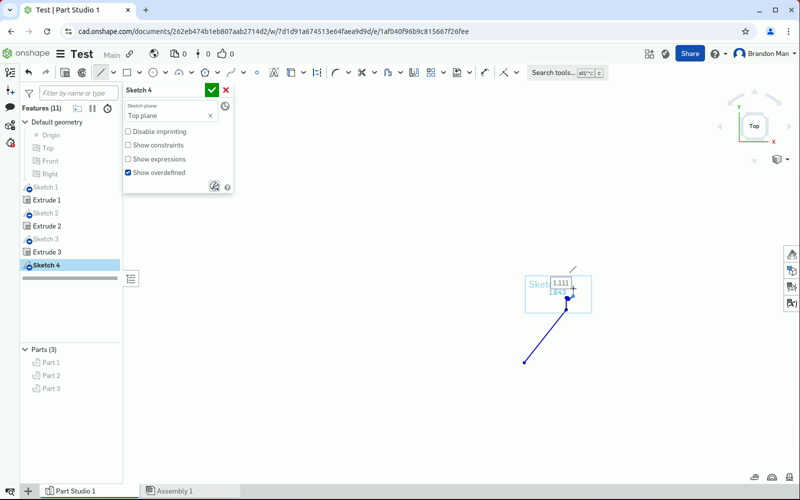
mouse_move(589, 288)
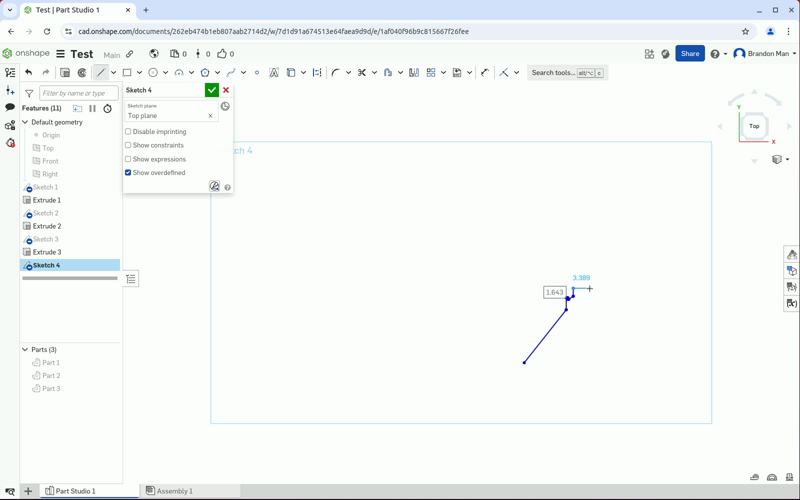
mouse_move(524, 282)
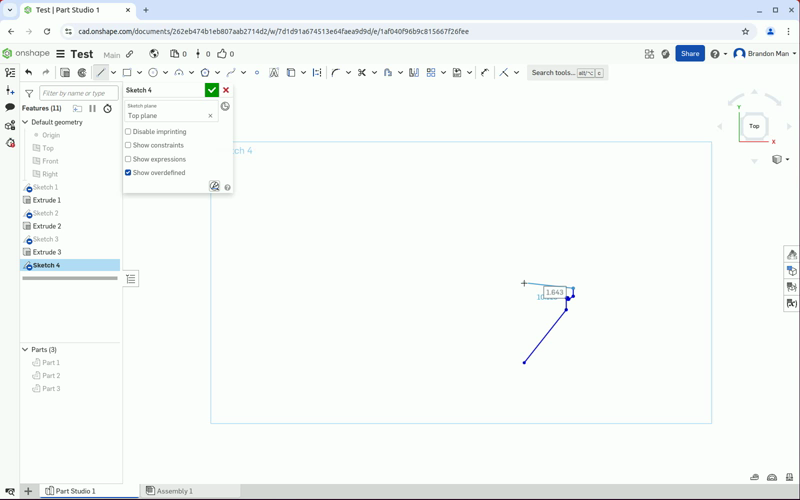
click(524, 282)
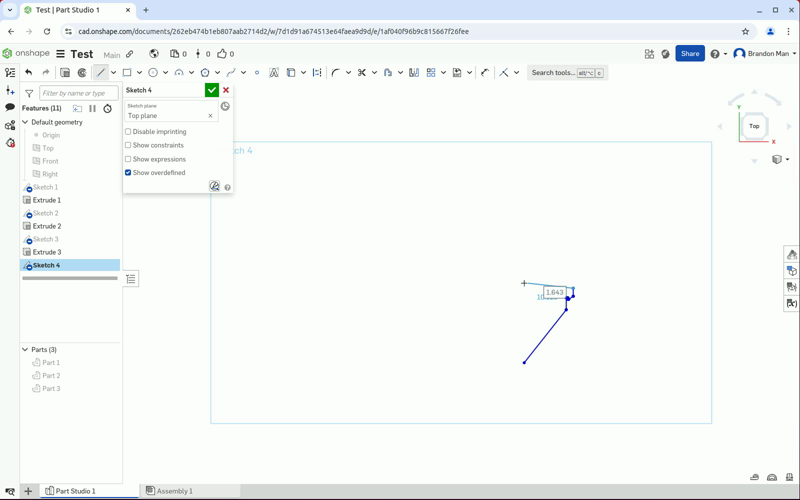
key_up(shift)
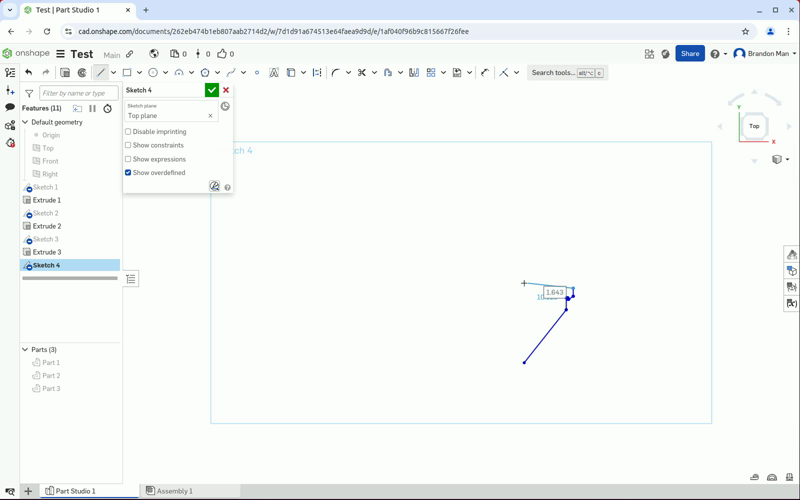
key_down(shift)
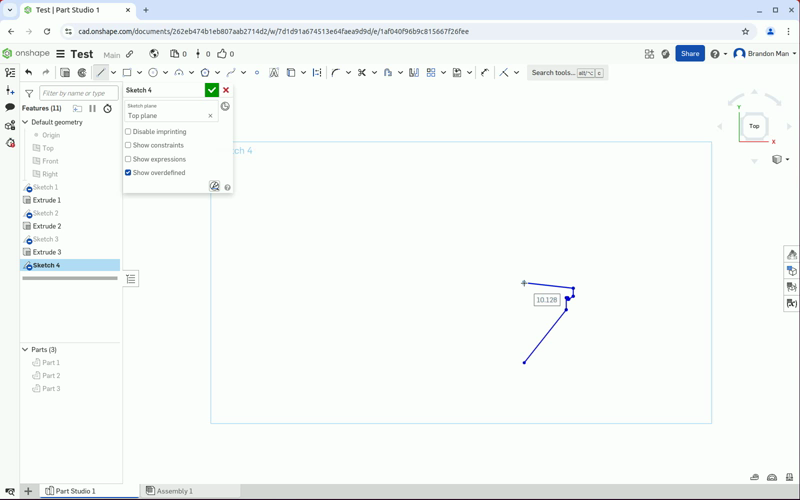
mouse_move(524, 362)
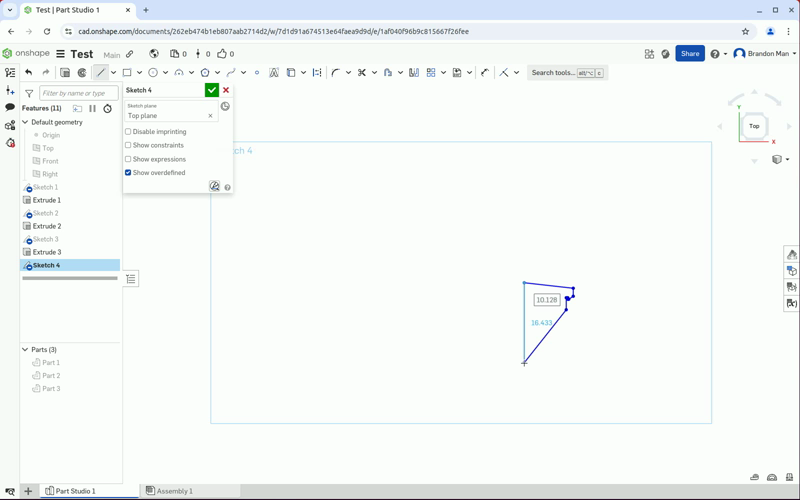
key_up(shift)
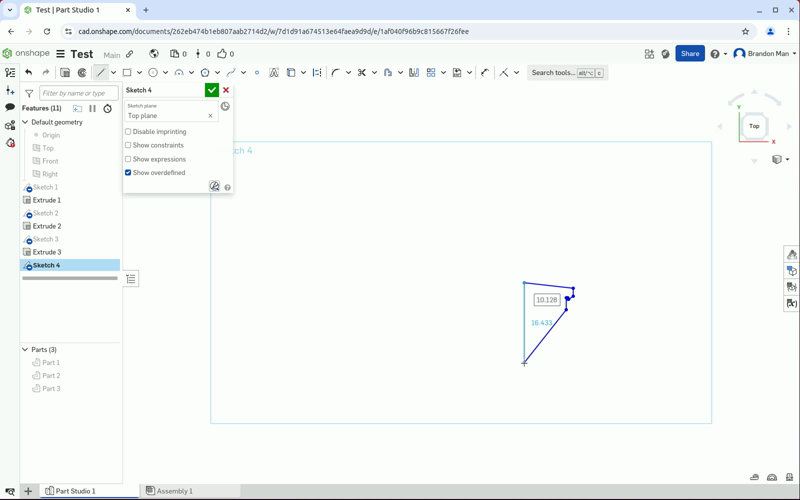
click(524, 362)
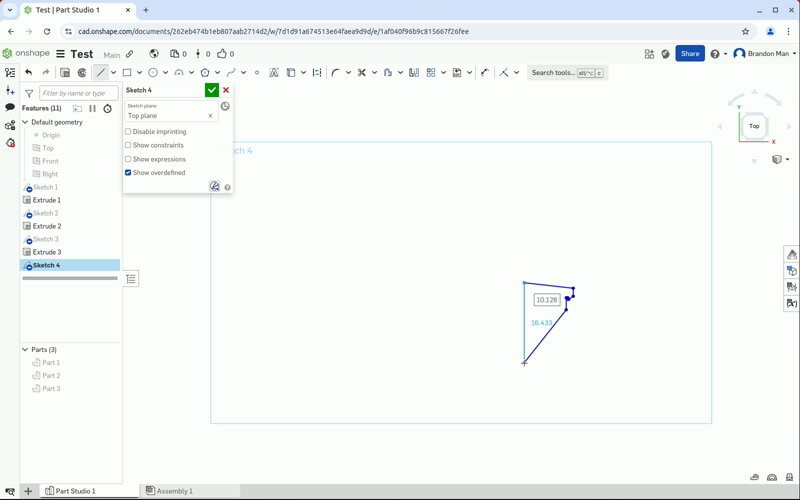
key(esc)
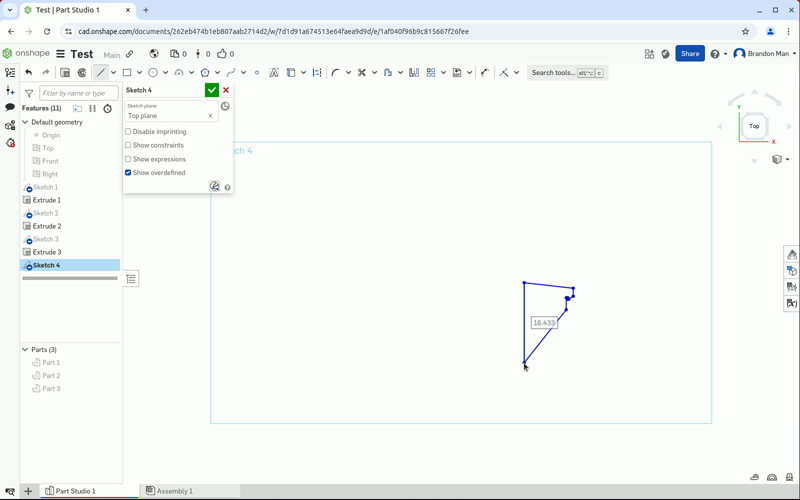
mouse_move(553, 320)
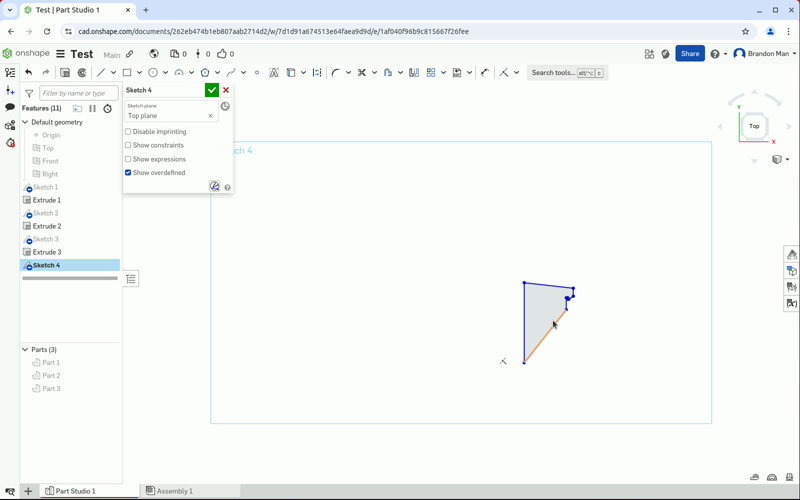
click(553, 320)
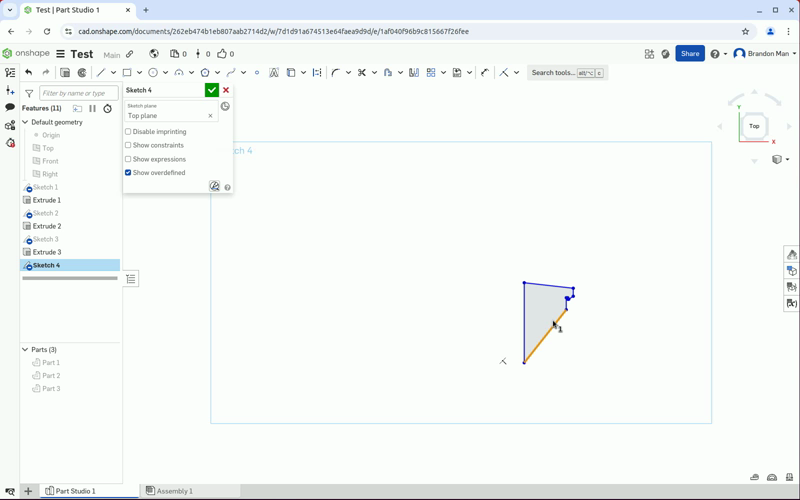
mouse_move(73, 352)
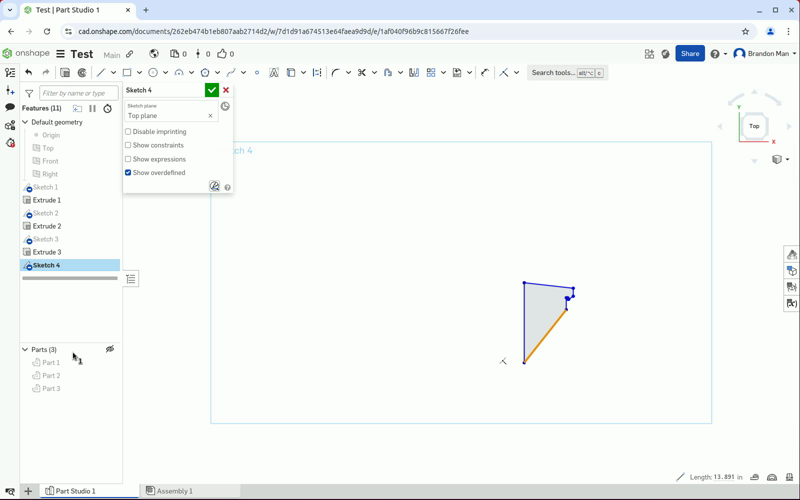
key(shift+y)
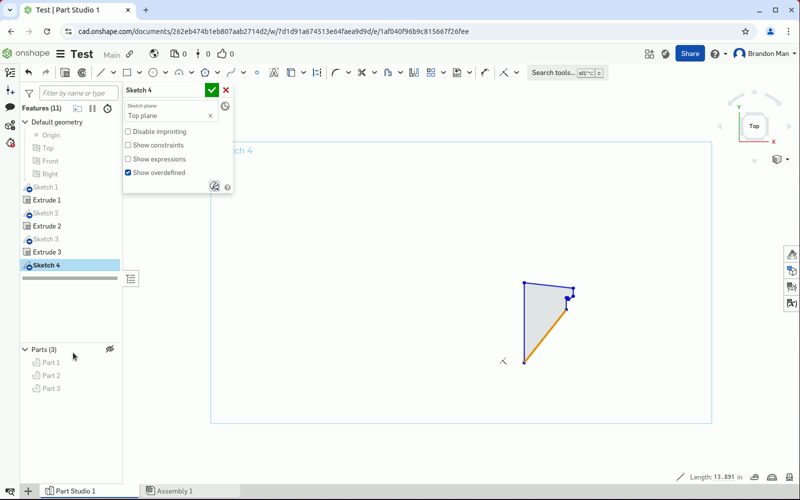
key(shift+e)
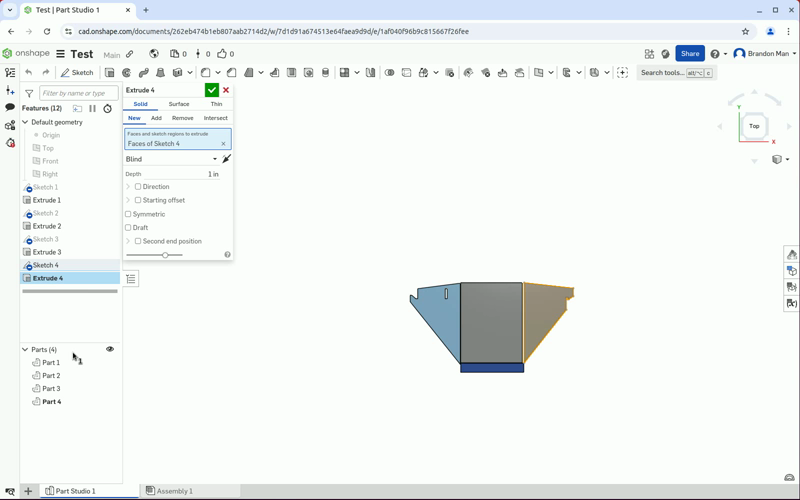
mouse_move(143, 106)
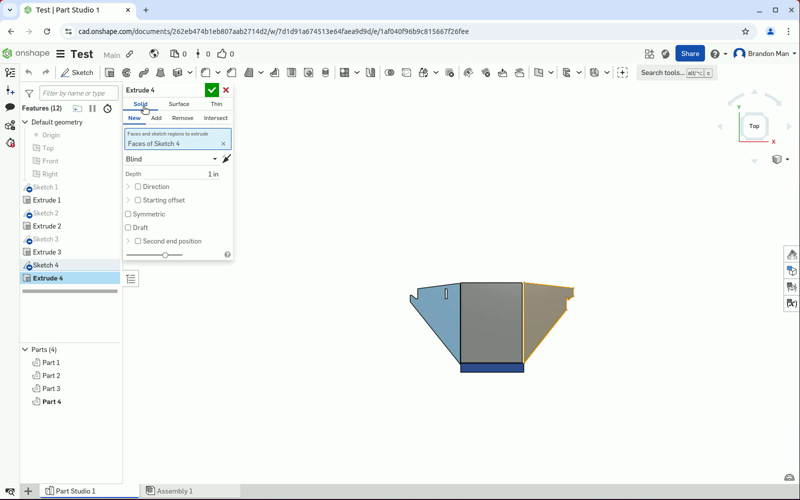
click(143, 106)
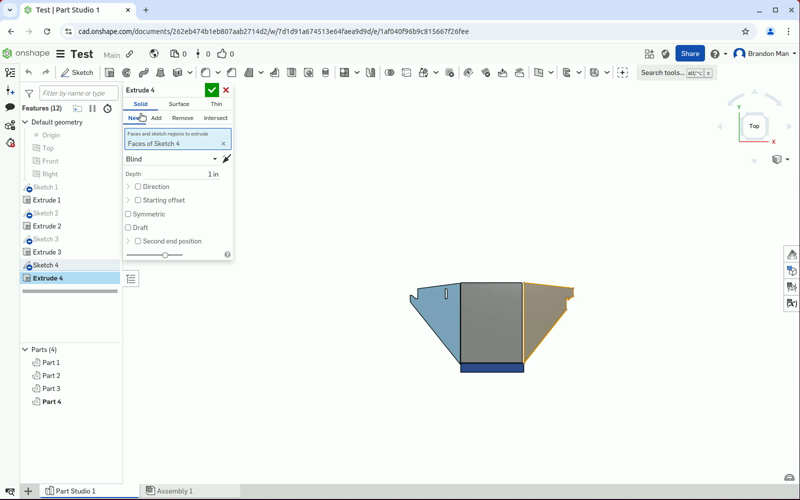
mouse_move(137, 120)
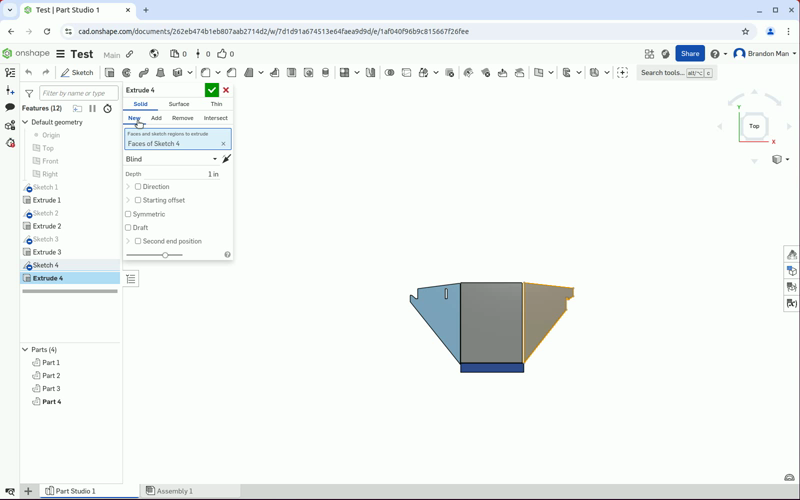
click(137, 120)
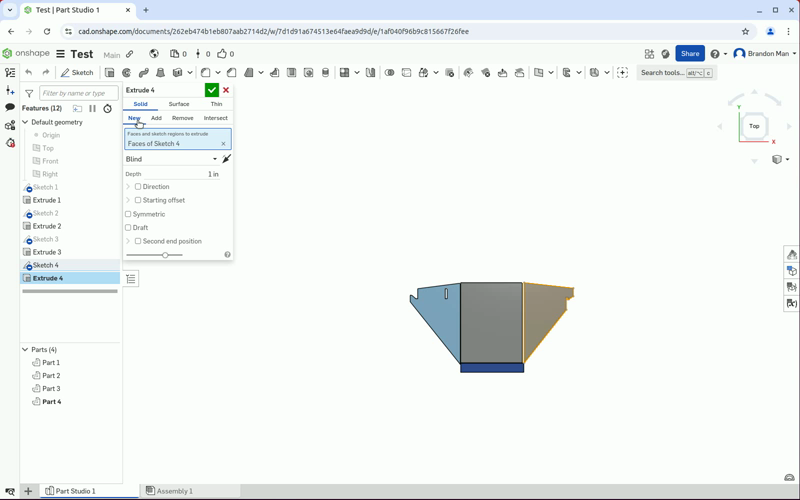
key(tab, 4)
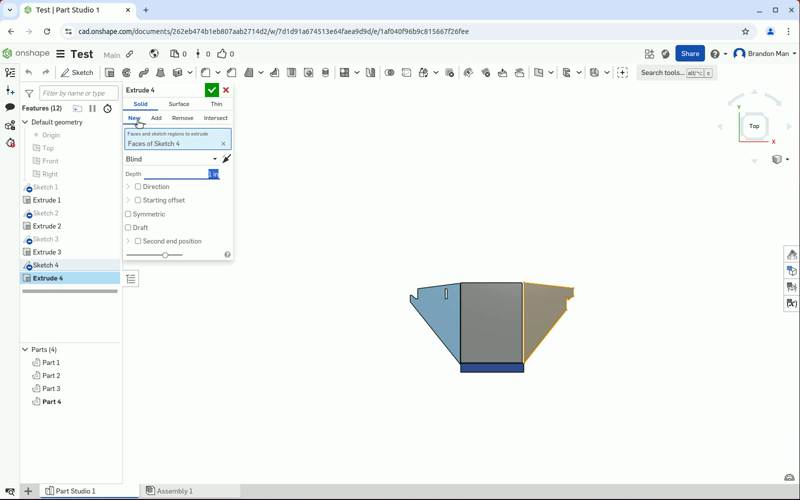
text(-0.241)
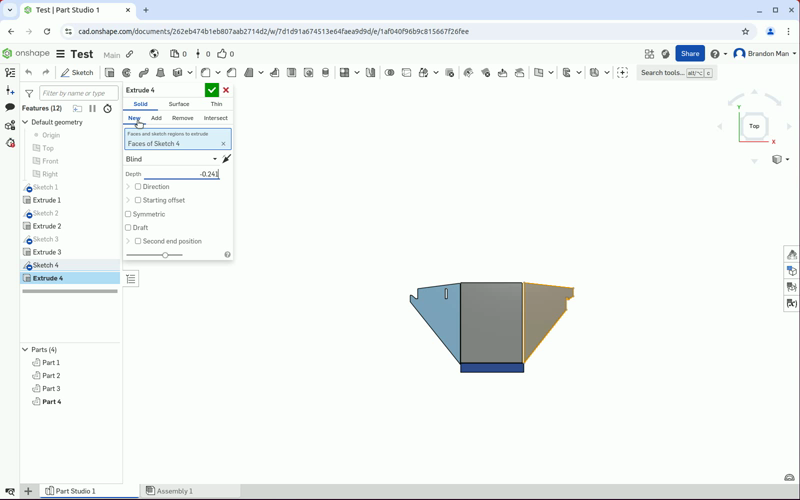
key(enter)
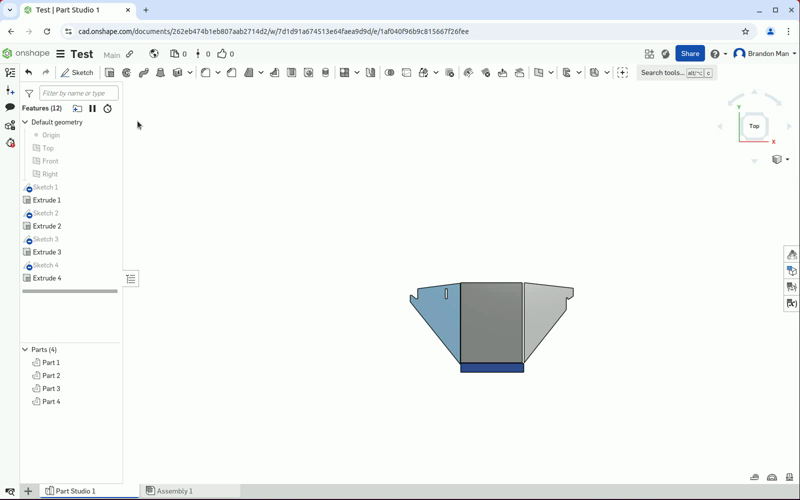
key(shift+h)
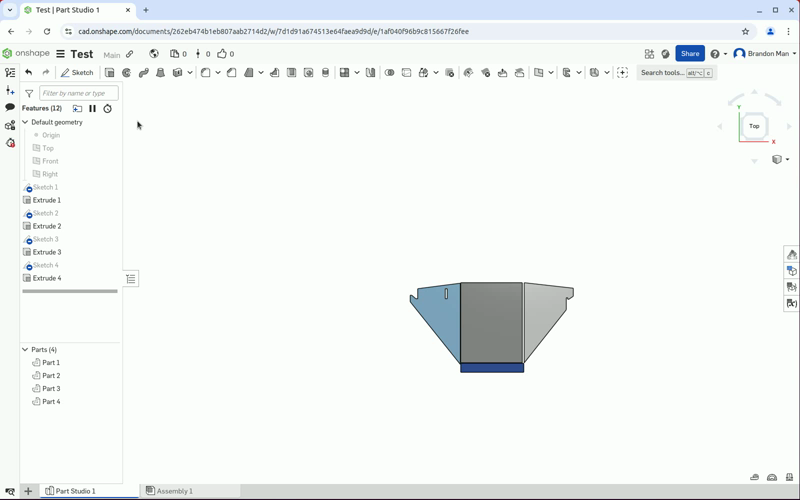
key(shift+h)
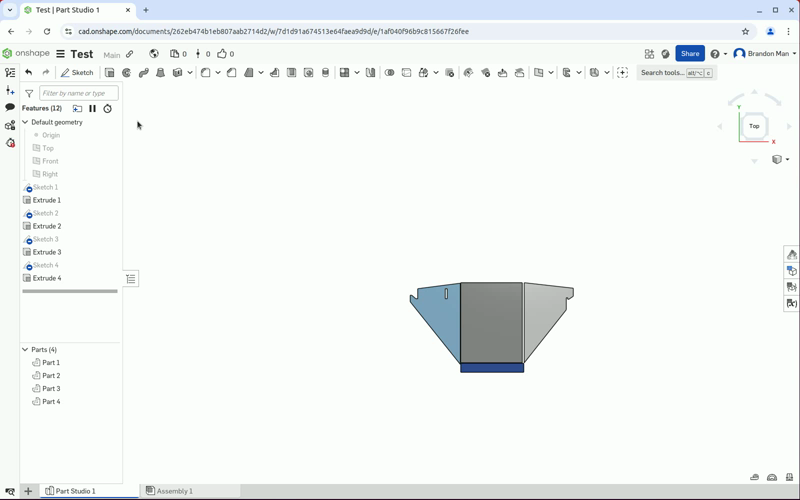
mouse_move(73, 189)
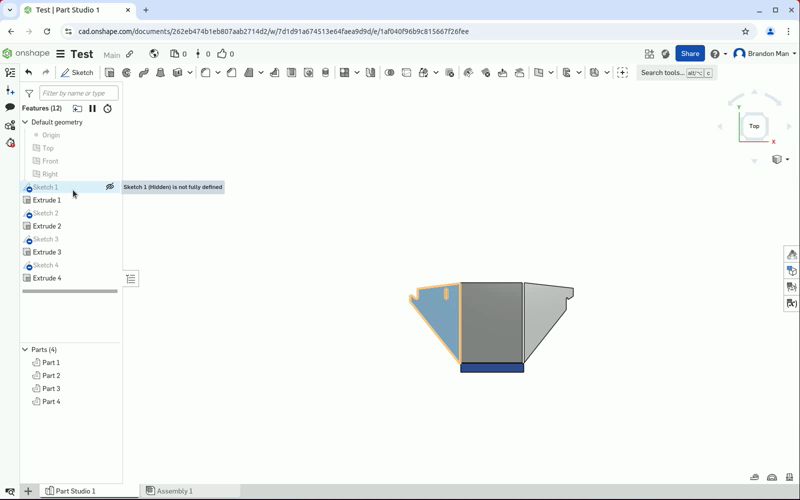
click(73, 189)
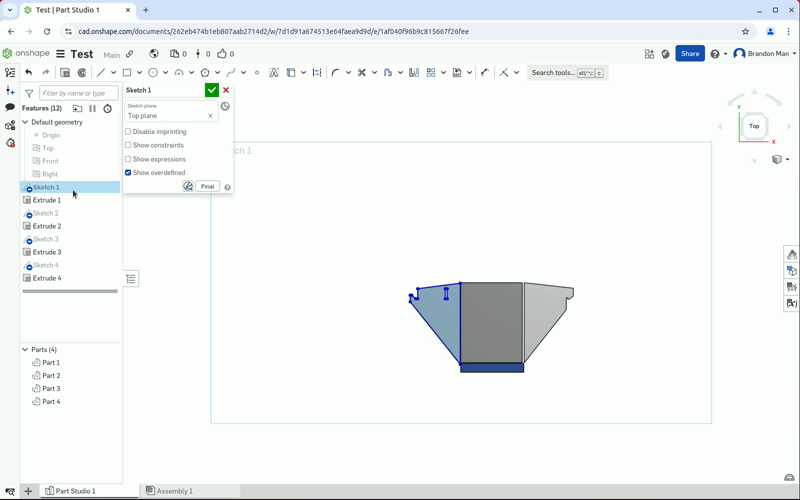
mouse_move(229, 92)
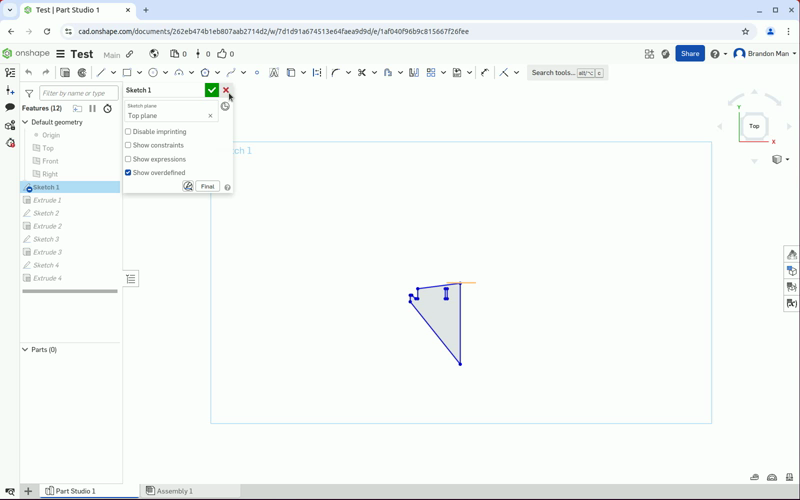
click(229, 92)
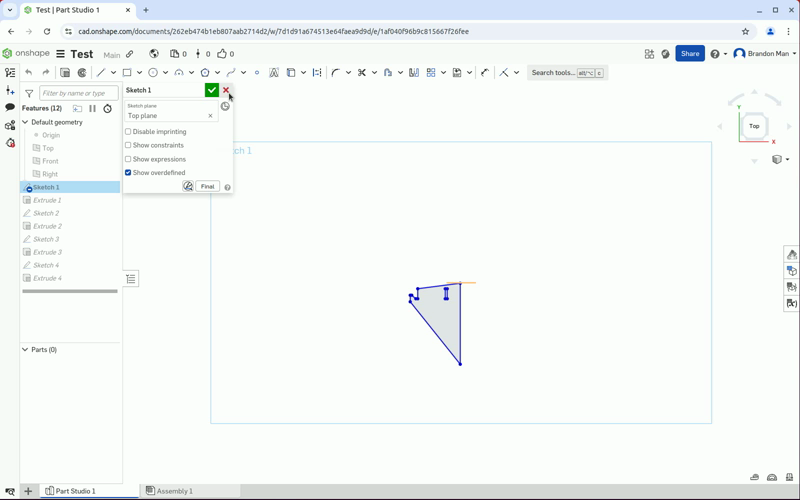
key(shift+s)
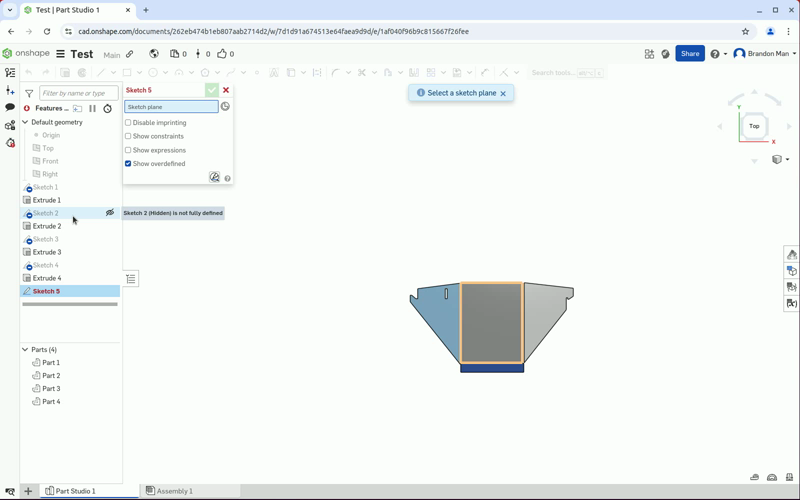
scroll(3)
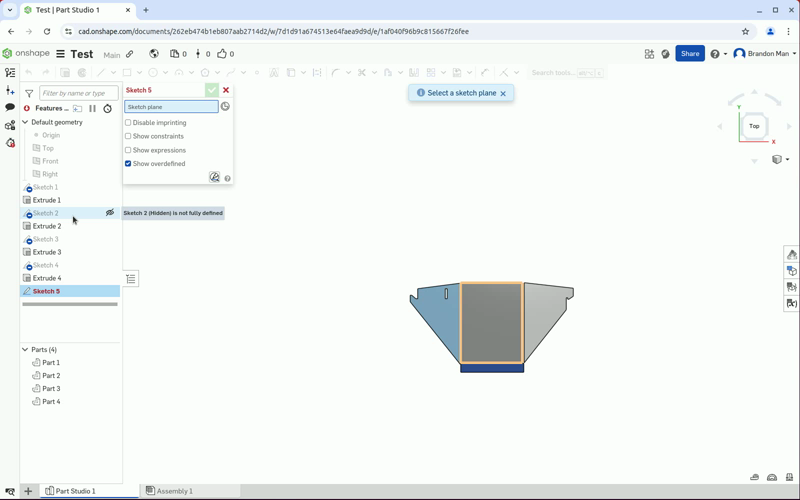
mouse_move(73, 150)
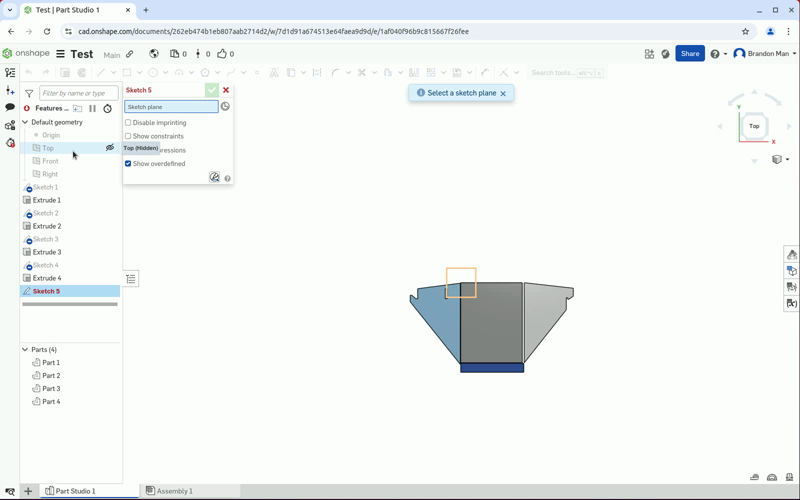
click(73, 150)
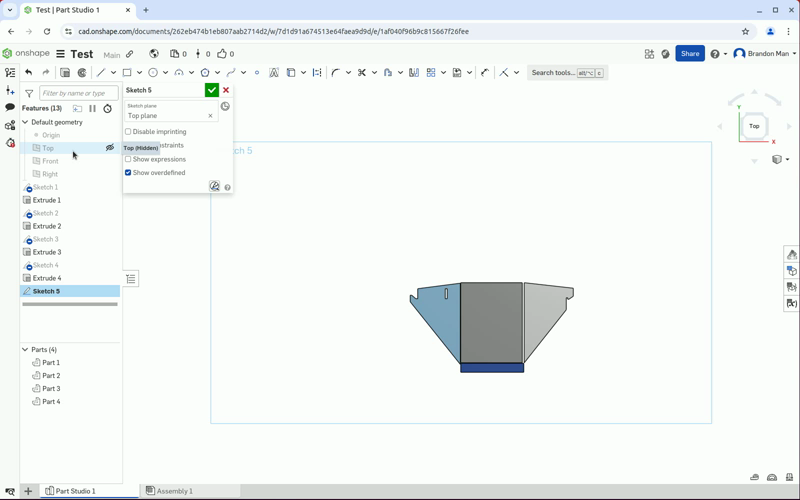
mouse_move(73, 352)
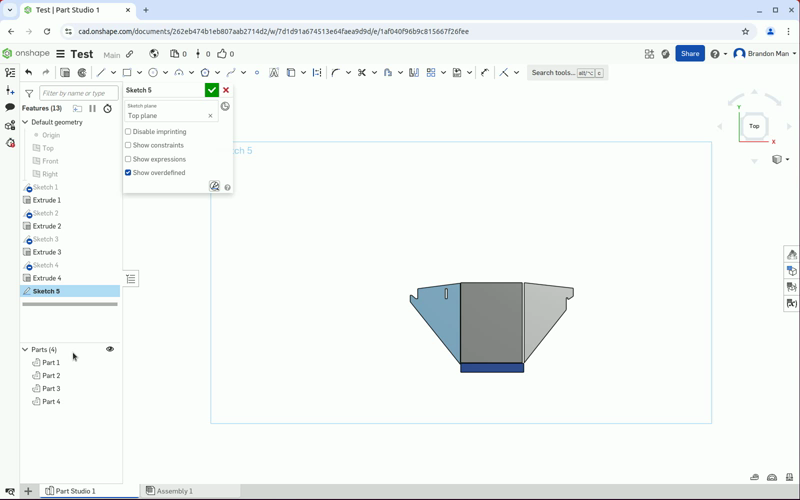
key(y)
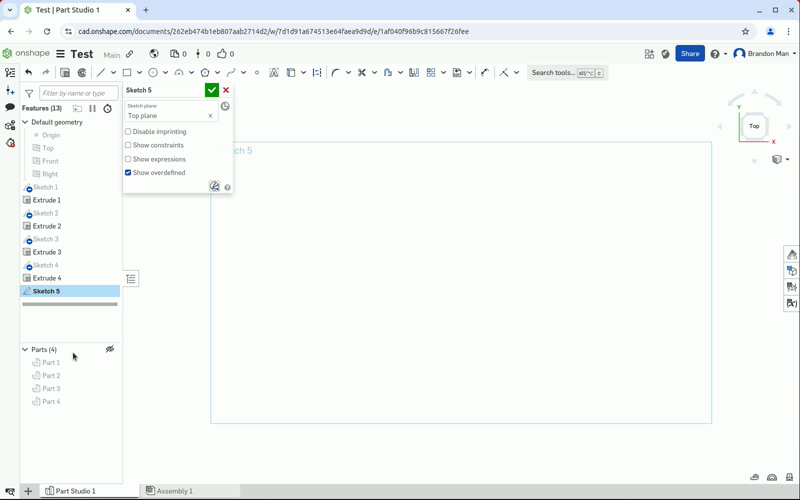
key(l)
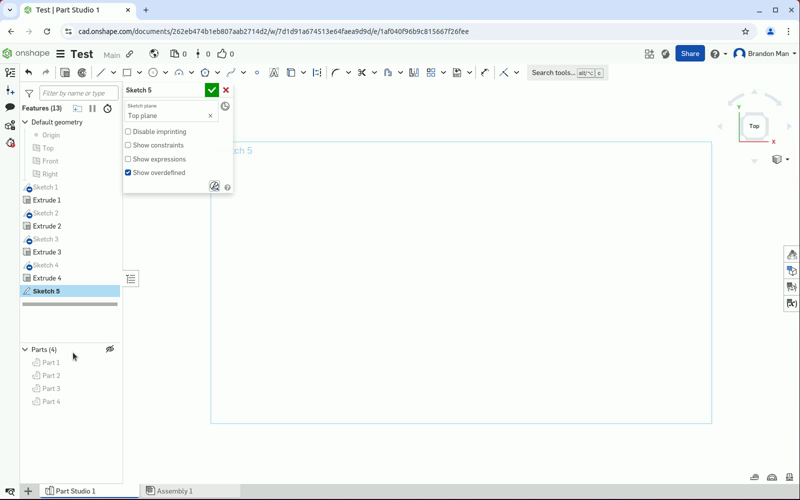
key_down(shift)
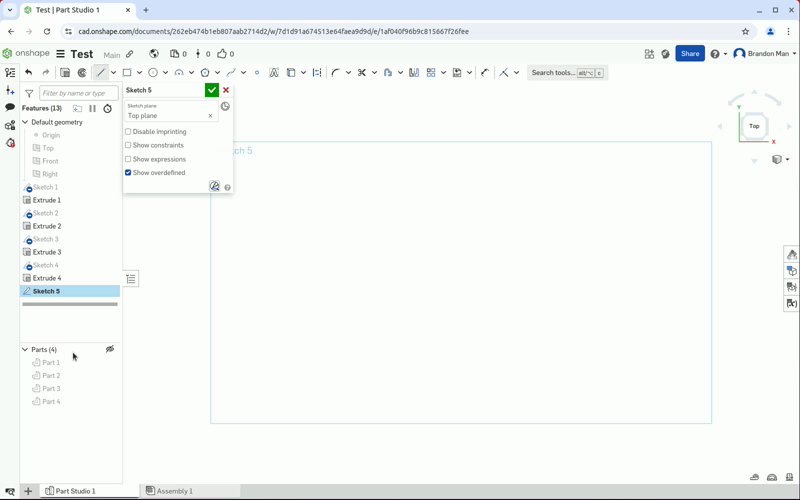
mouse_move(522, 362)
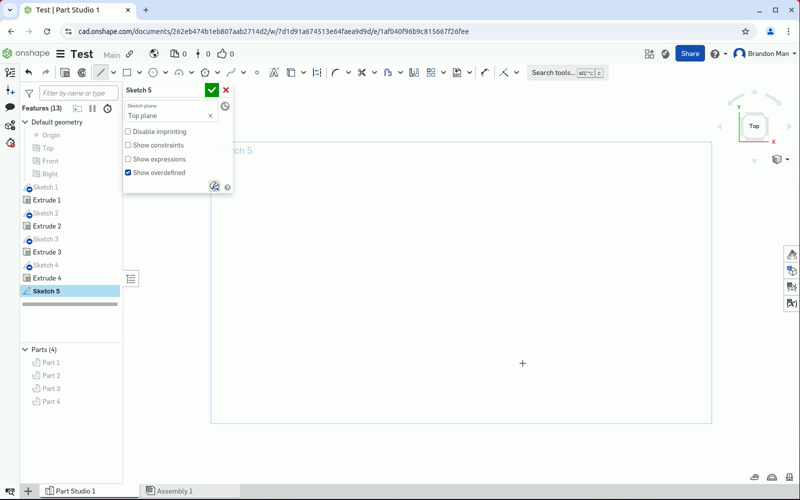
click(522, 362)
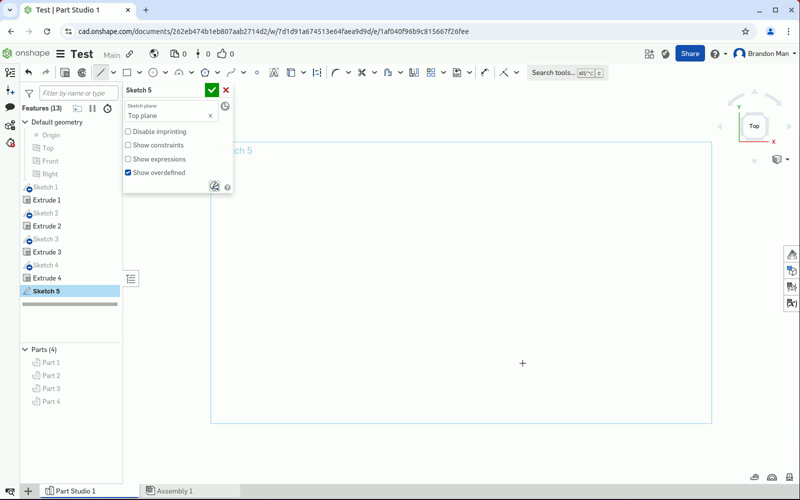
key_up(shift)
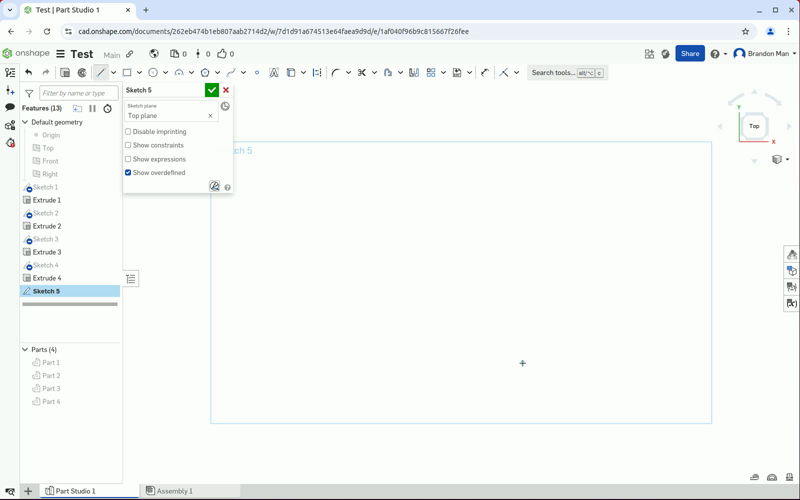
key_down(shift)
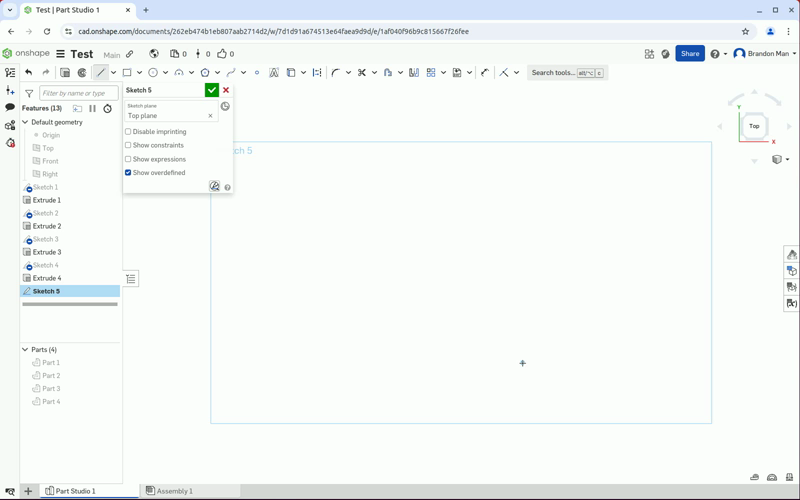
mouse_move(552, 362)
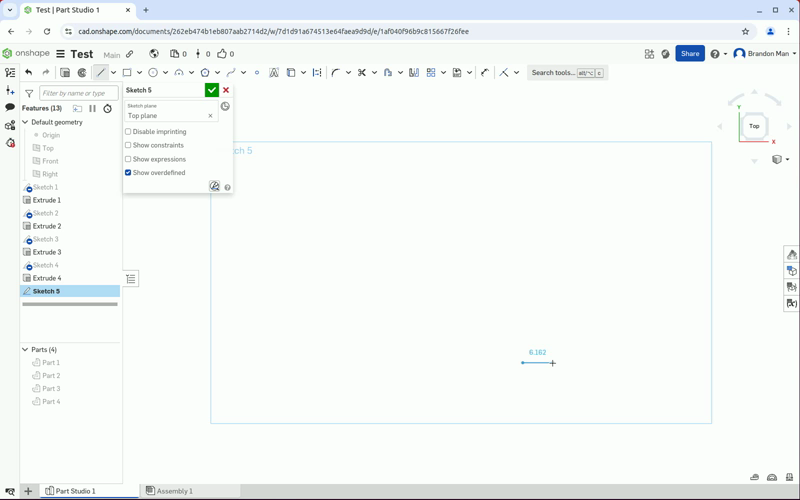
mouse_move(524, 362)
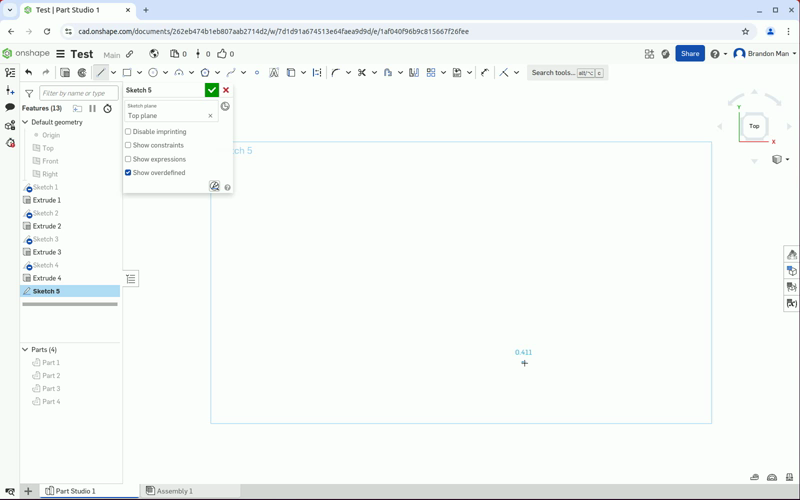
scroll(6)
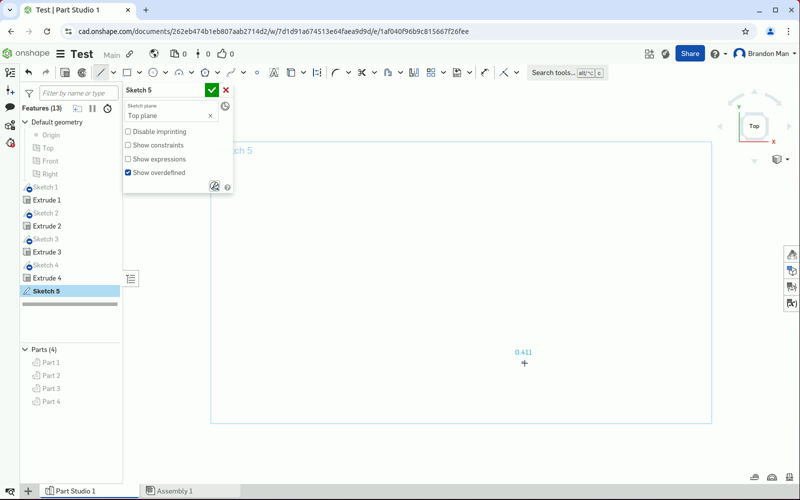
scroll(6)
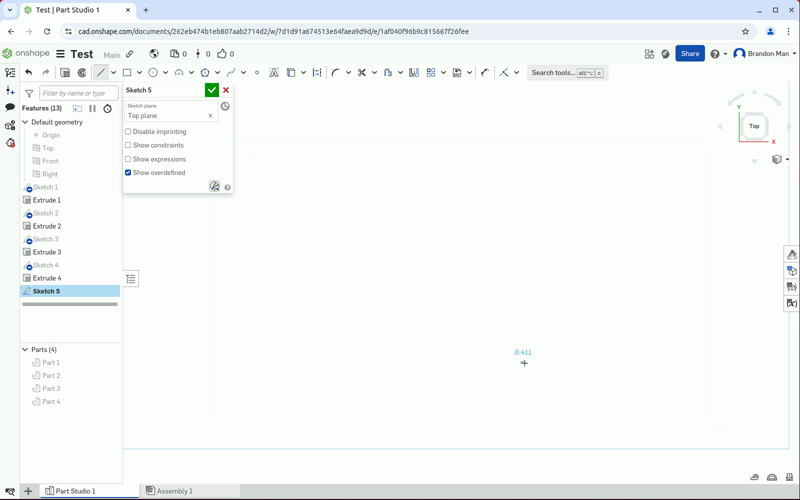
scroll(6)
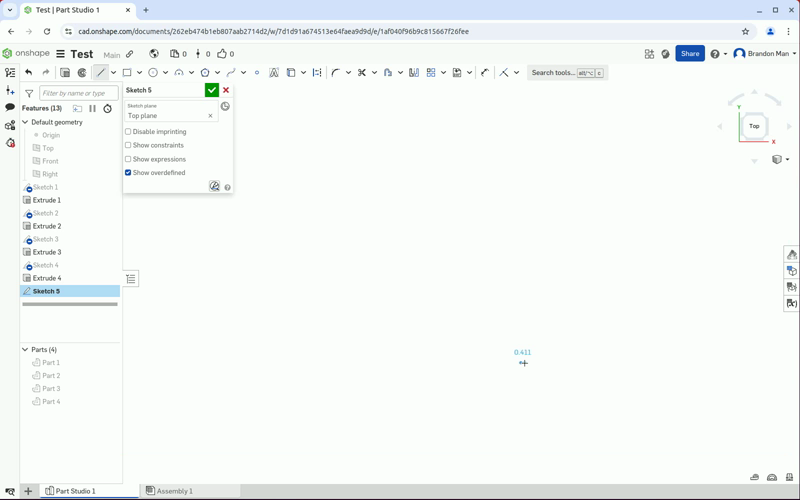
scroll(6)
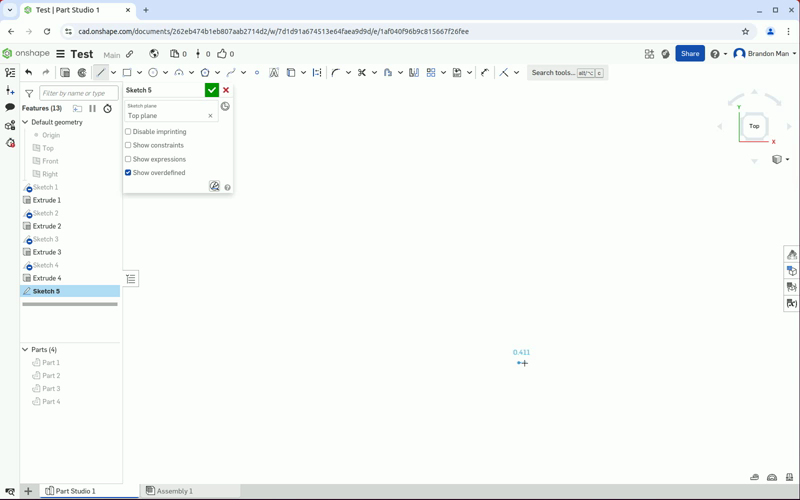
scroll(6)
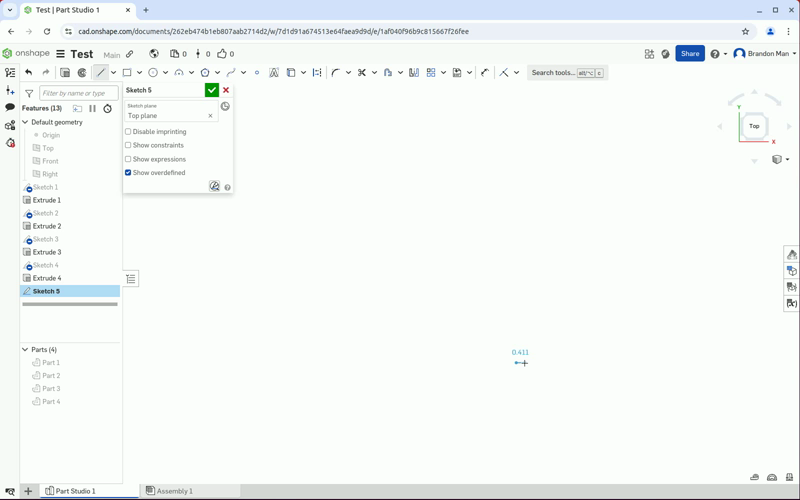
scroll(6)
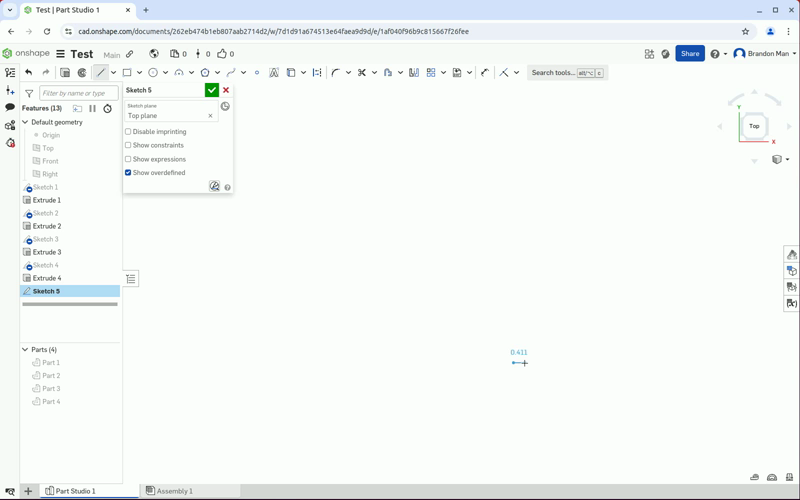
scroll(6)
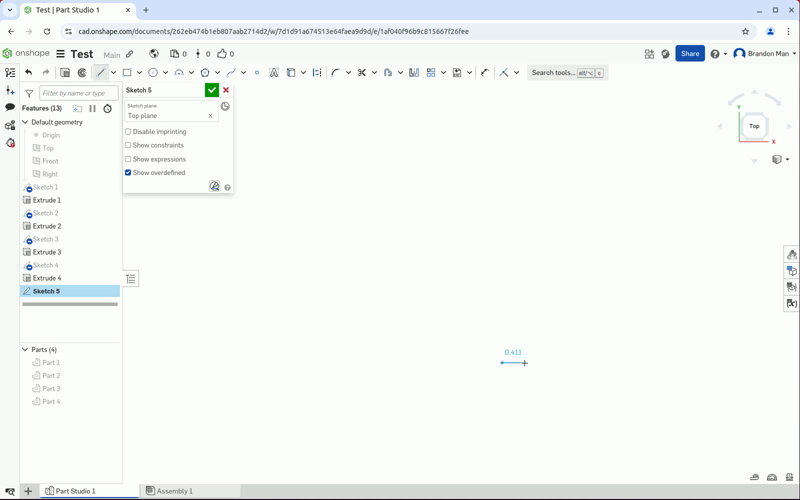
click(524, 362)
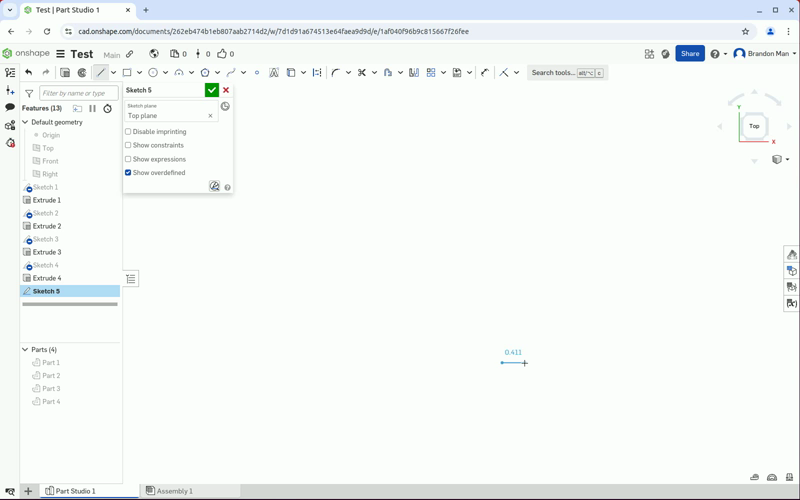
scroll(-6)
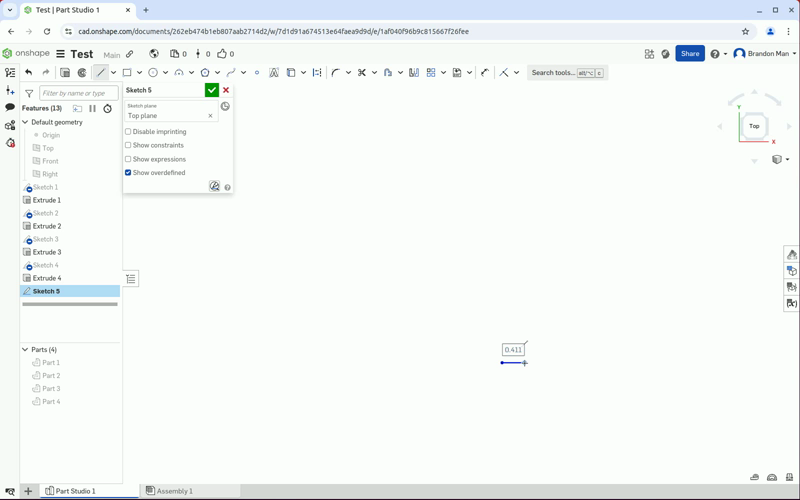
scroll(-6)
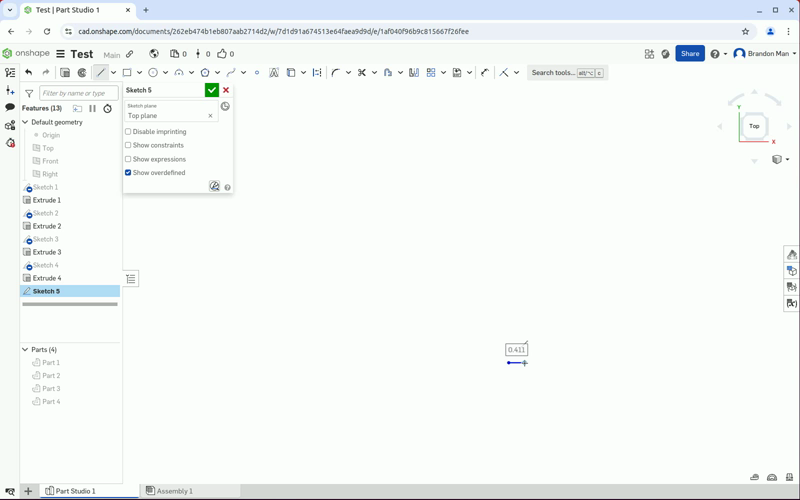
scroll(-6)
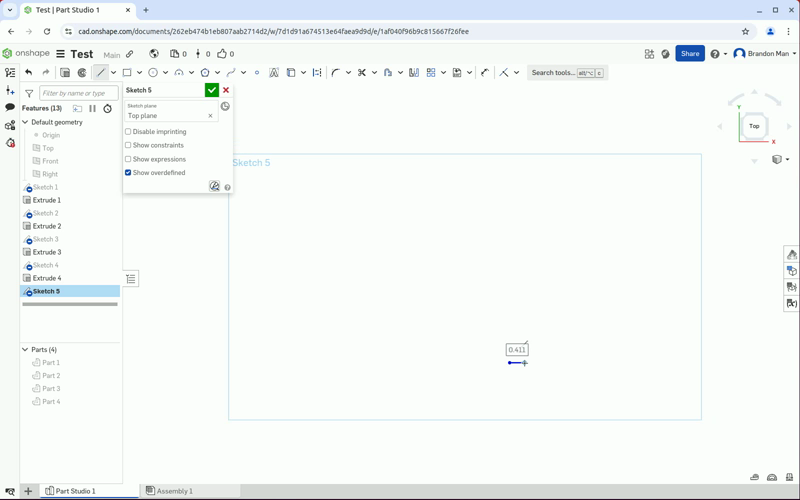
scroll(-6)
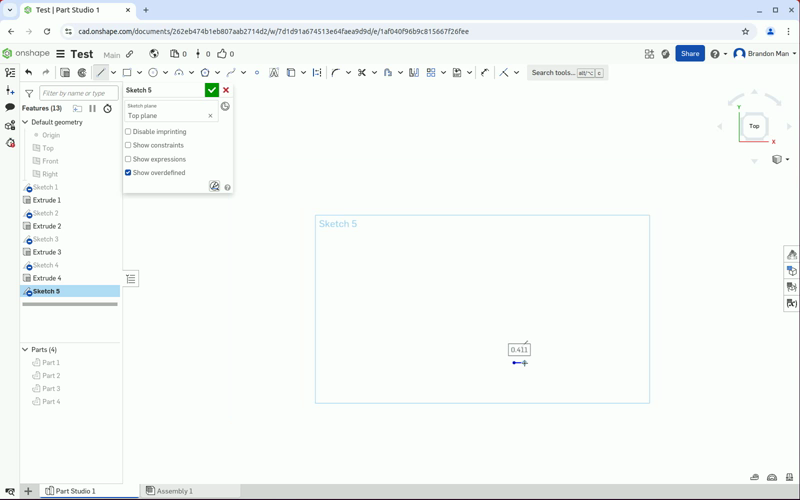
scroll(-6)
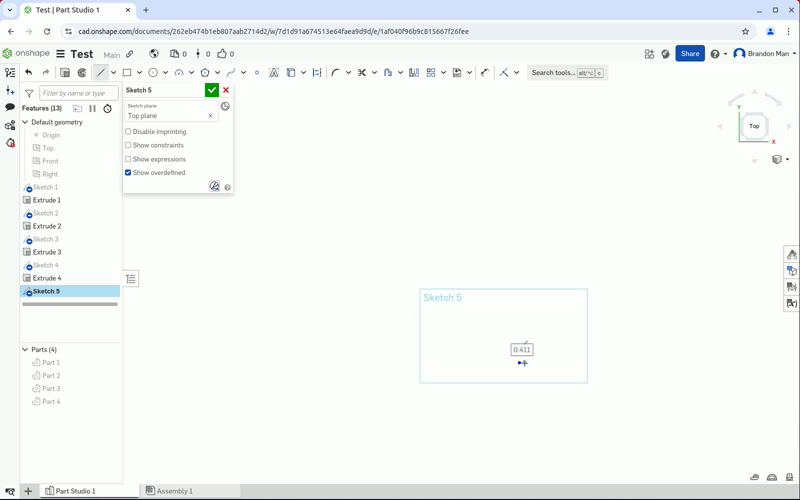
scroll(-6)
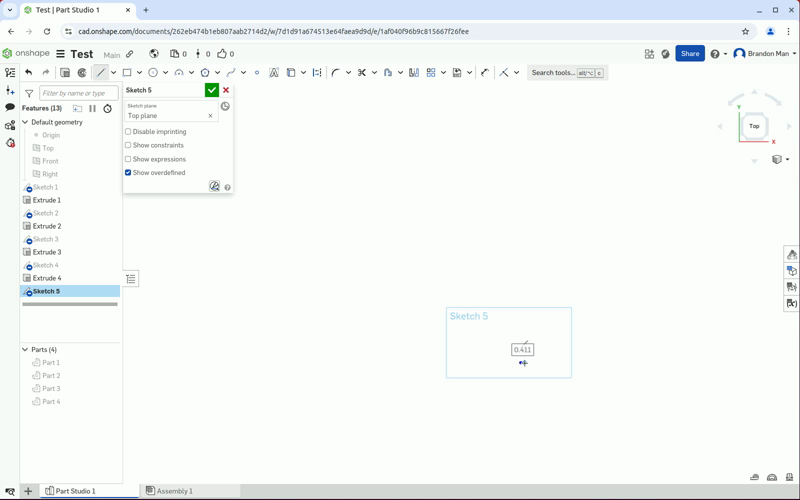
scroll(-6)
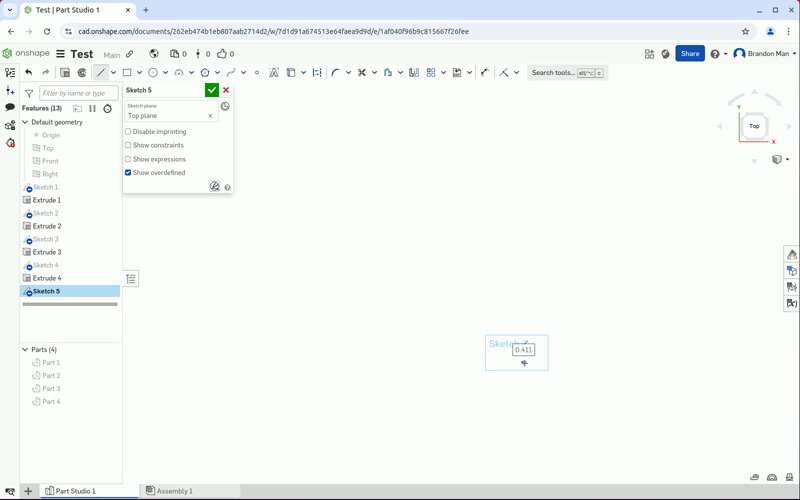
key_up(shift)
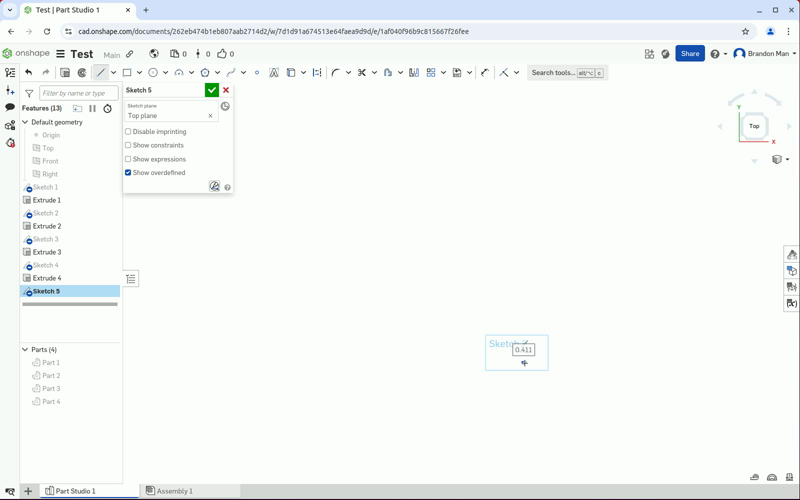
key_down(shift)
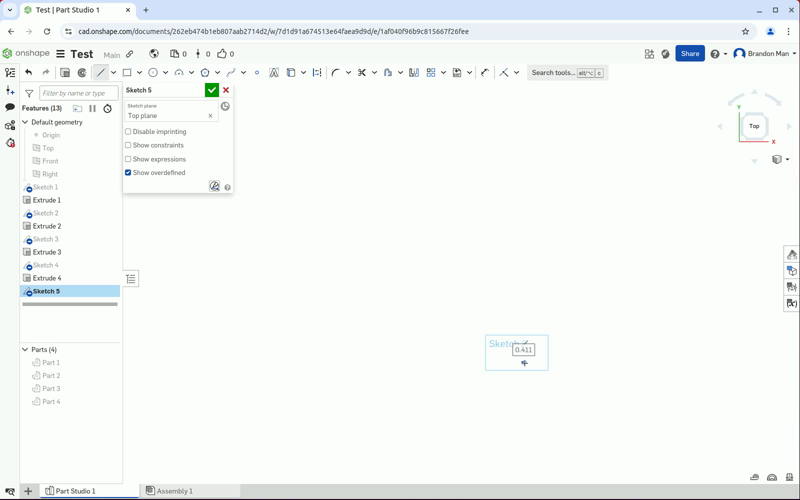
mouse_move(524, 282)
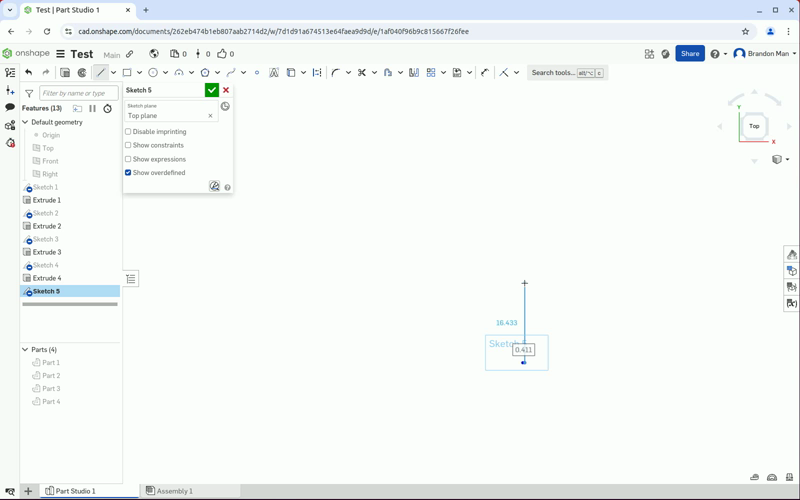
click(524, 282)
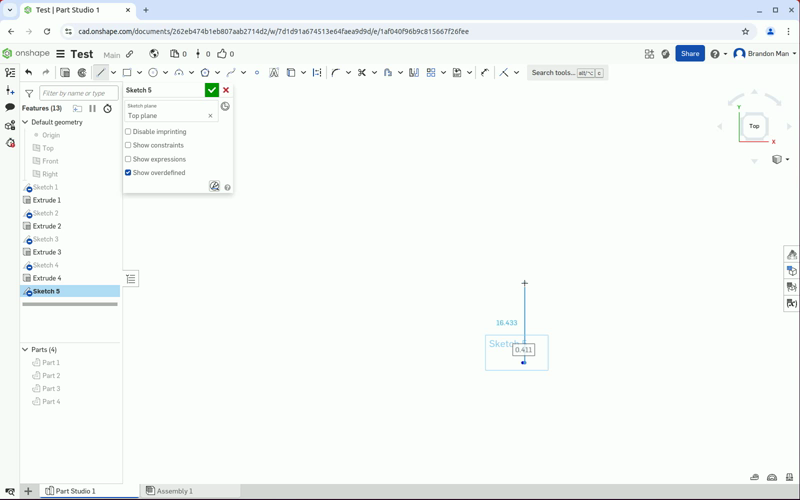
key_up(shift)
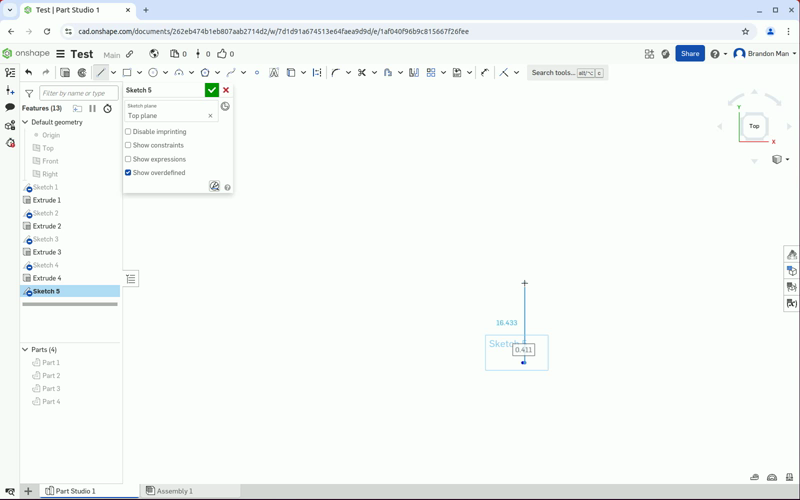
key_down(shift)
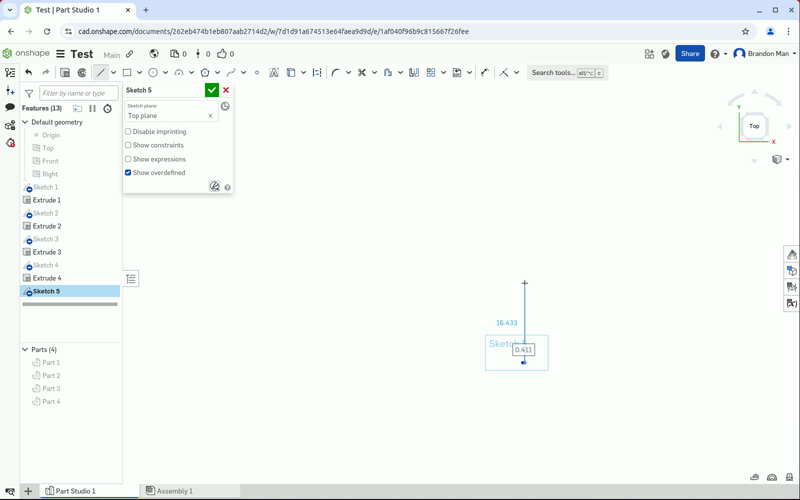
mouse_move(554, 282)
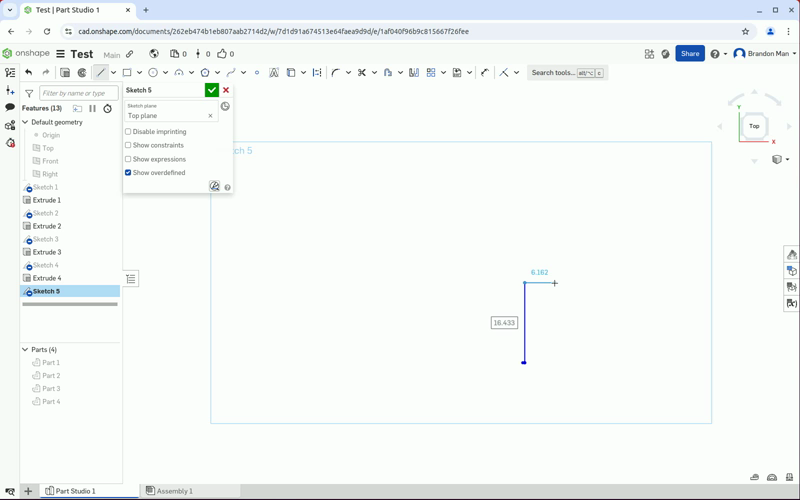
mouse_move(522, 282)
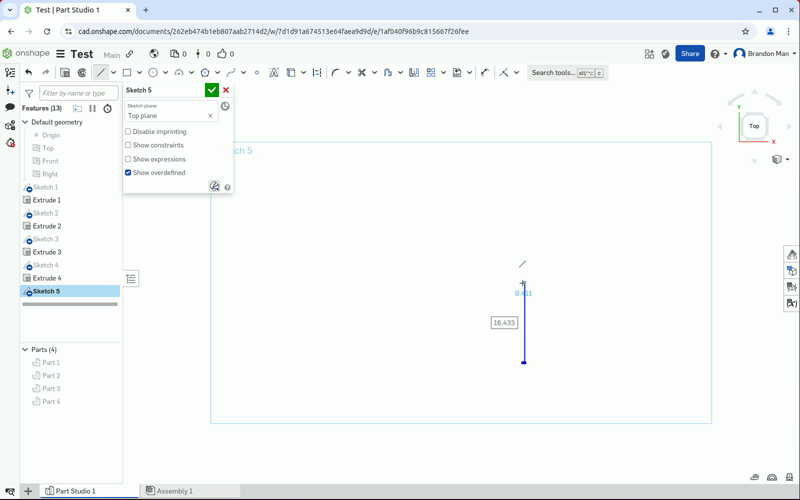
scroll(6)
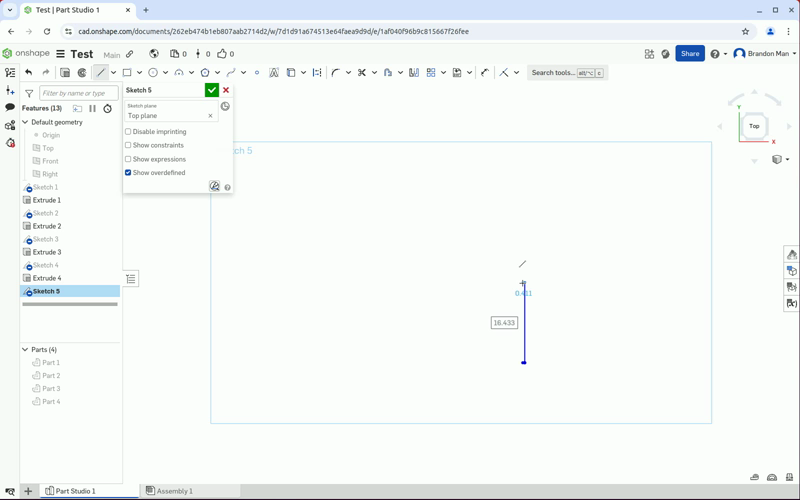
scroll(6)
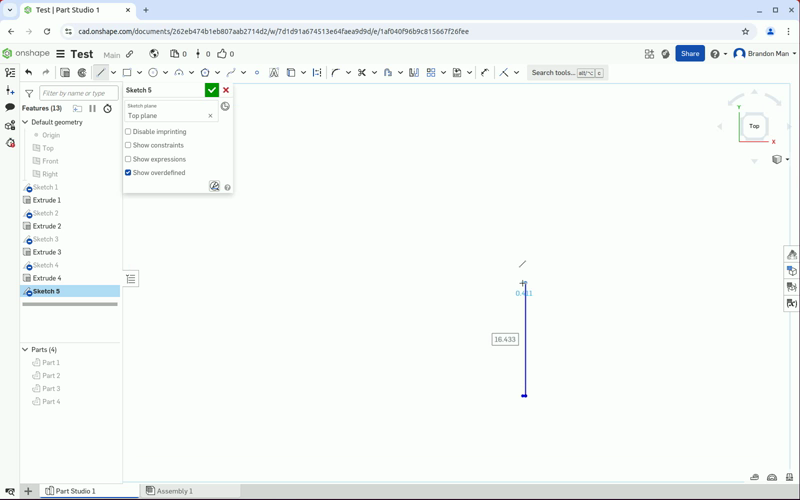
scroll(6)
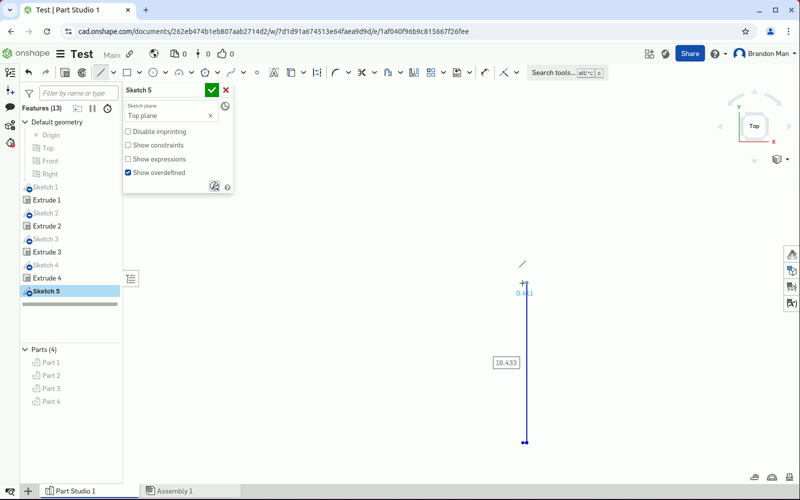
scroll(6)
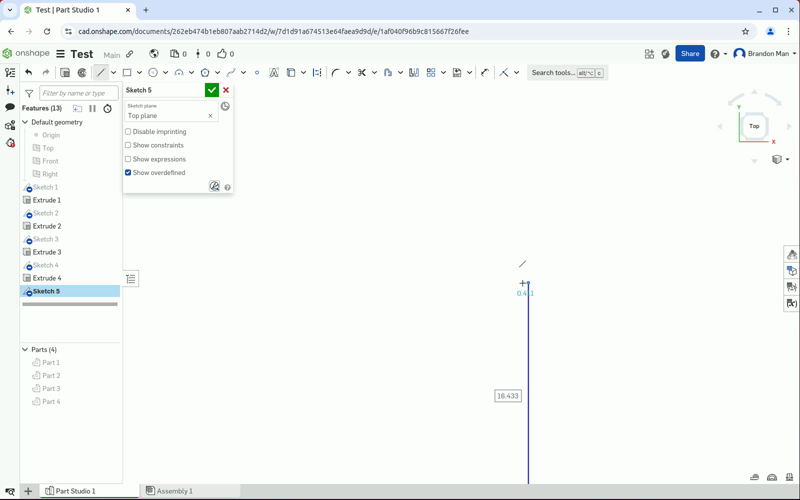
scroll(6)
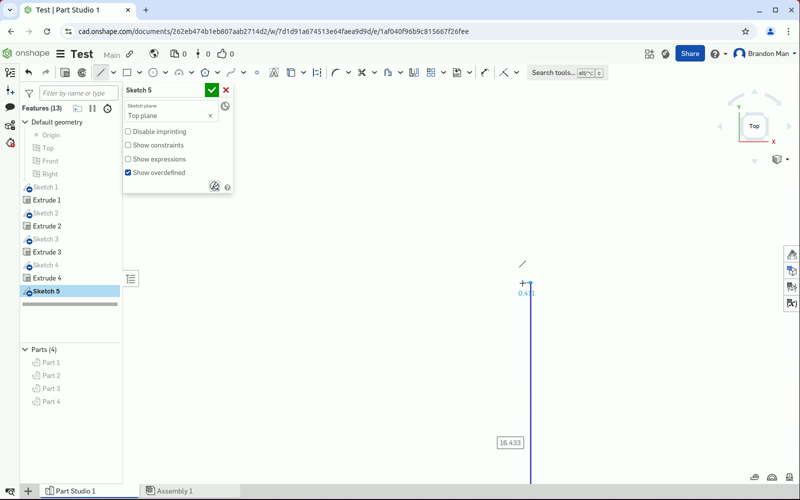
scroll(6)
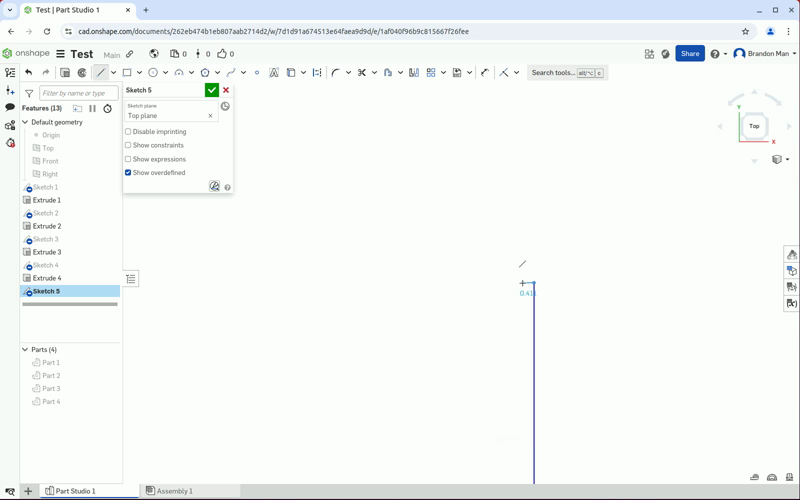
scroll(6)
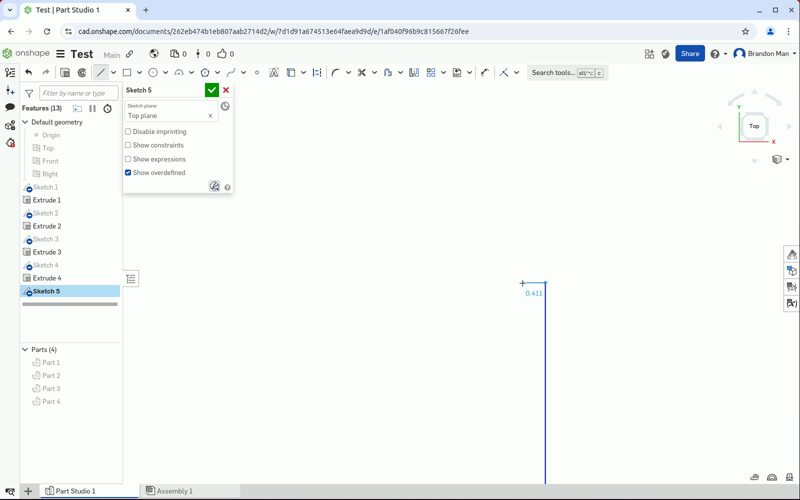
click(522, 282)
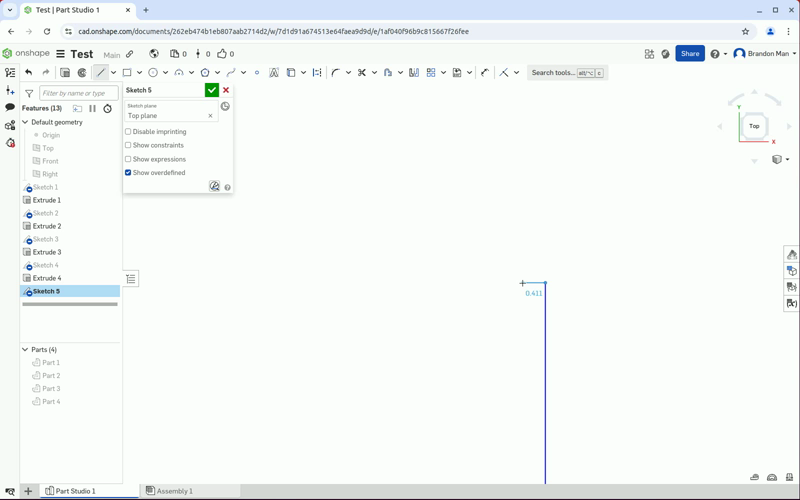
scroll(-6)
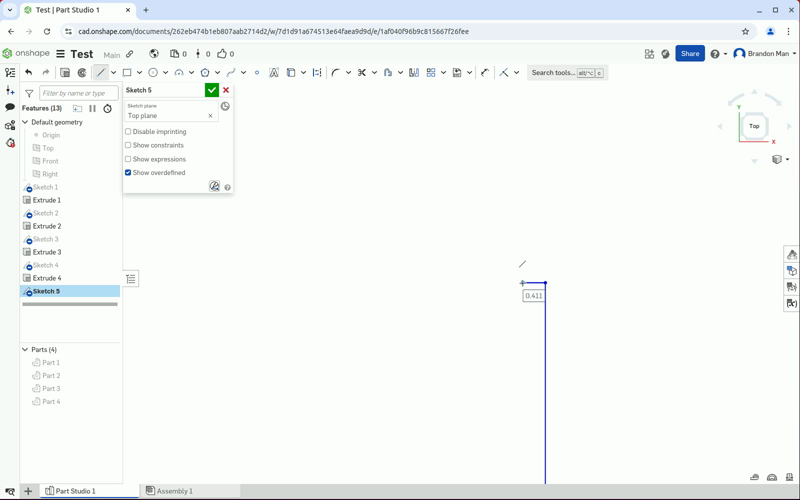
scroll(-6)
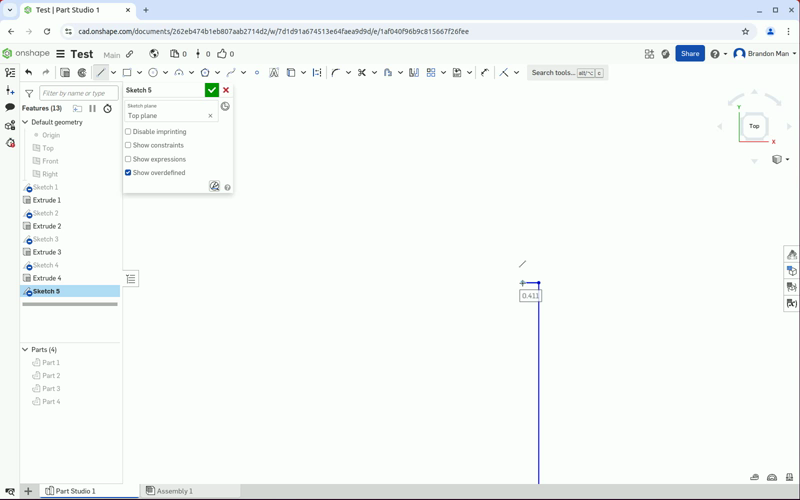
scroll(-6)
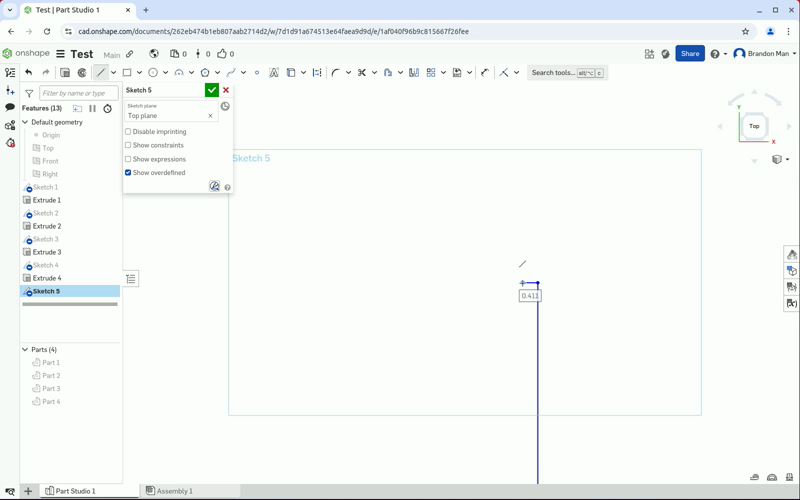
scroll(-6)
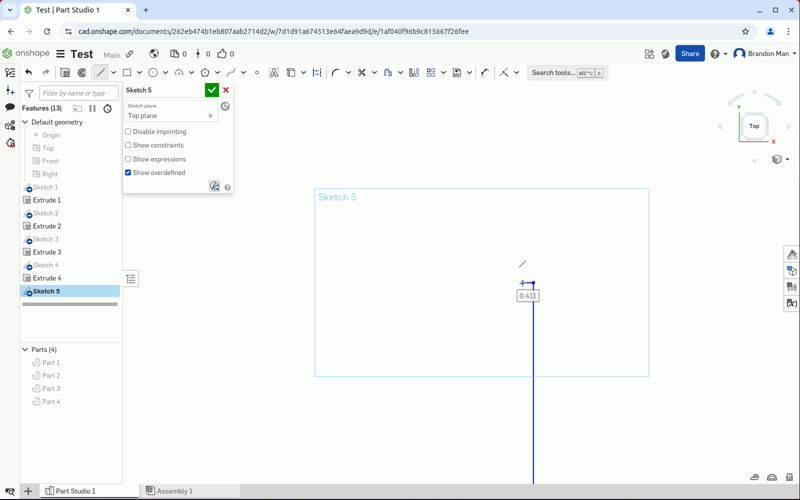
scroll(-6)
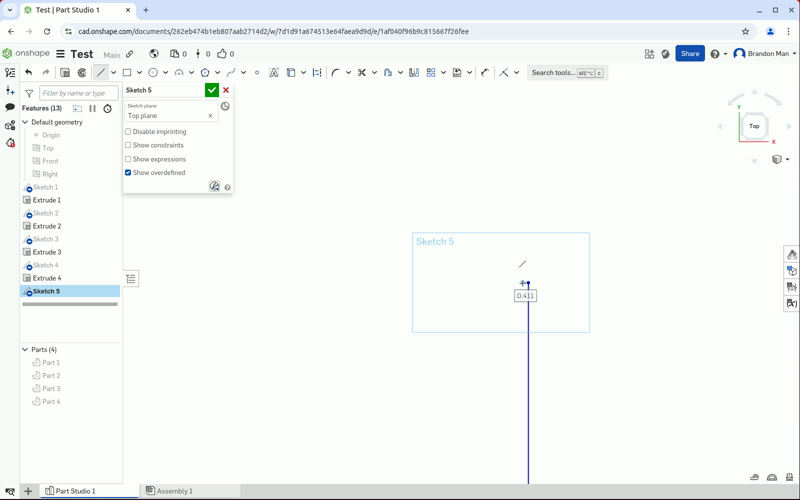
scroll(-6)
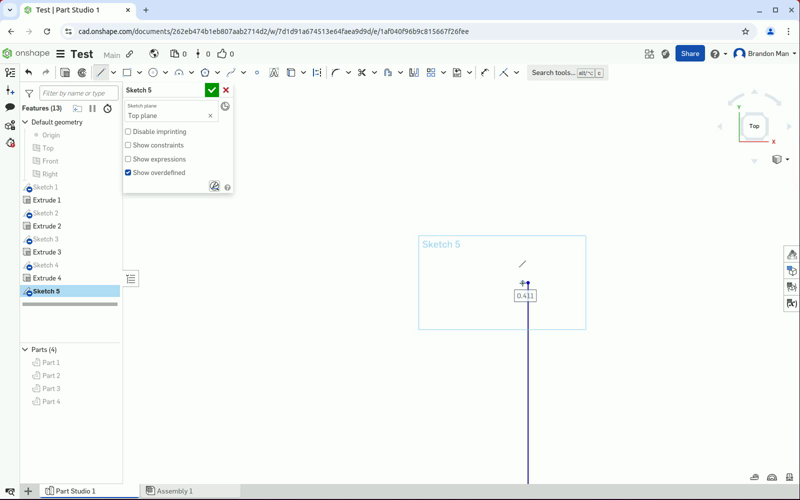
scroll(-6)
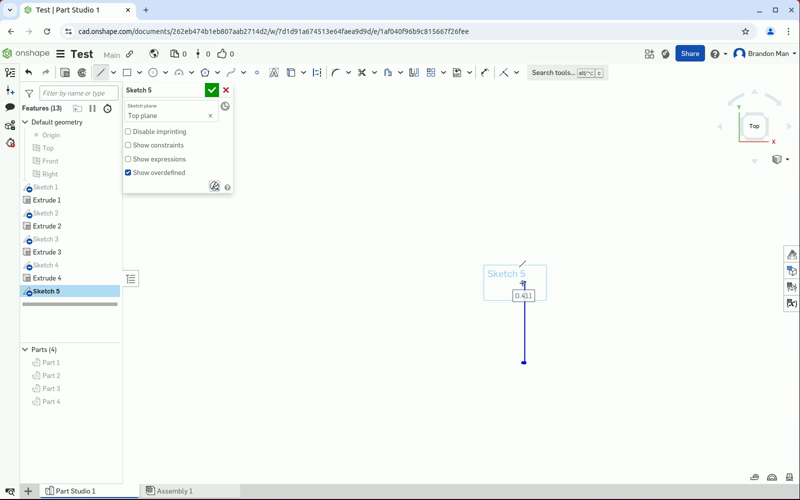
key_up(shift)
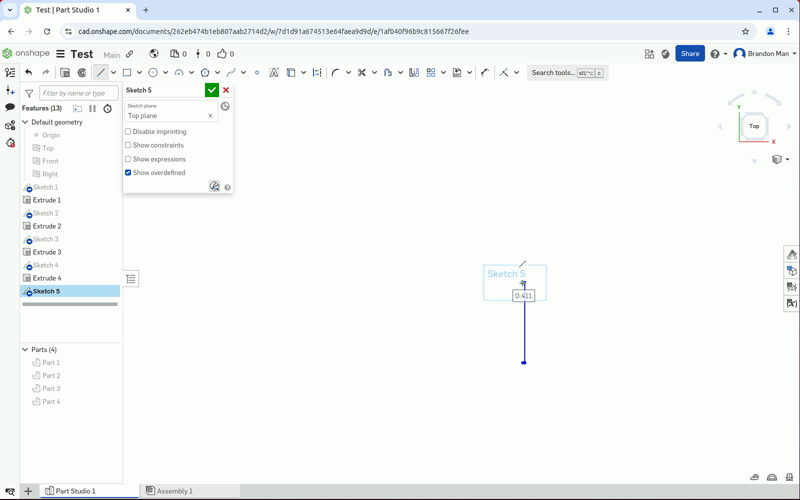
key_down(shift)
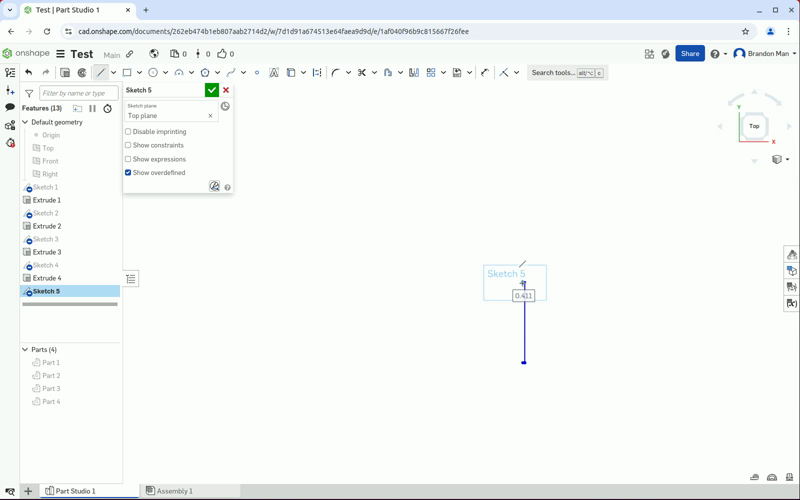
mouse_move(522, 362)
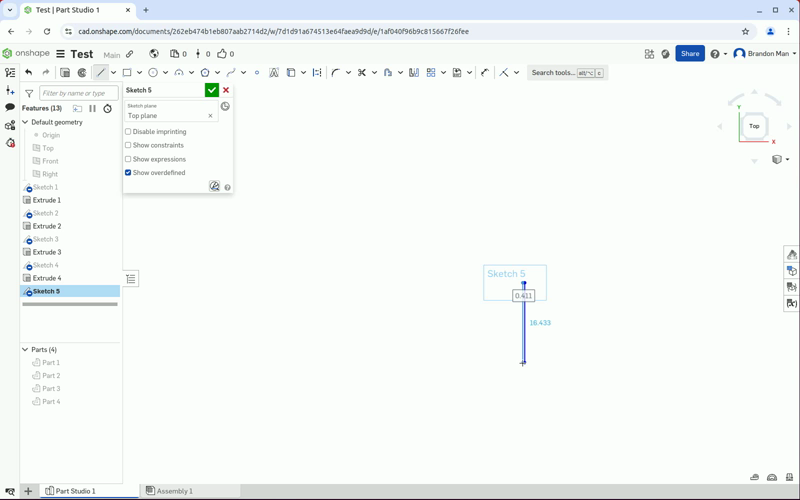
scroll(6)
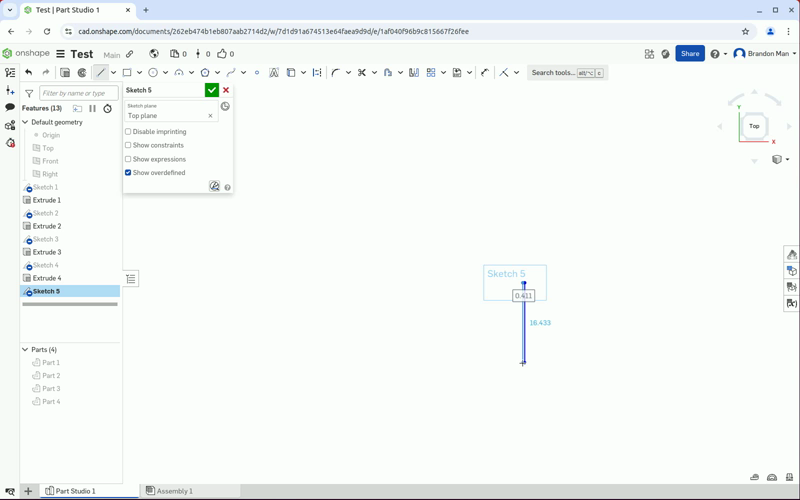
scroll(6)
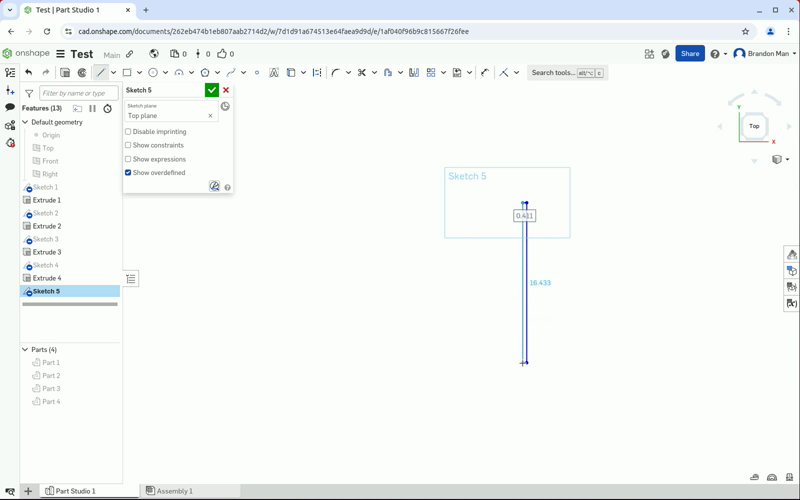
scroll(6)
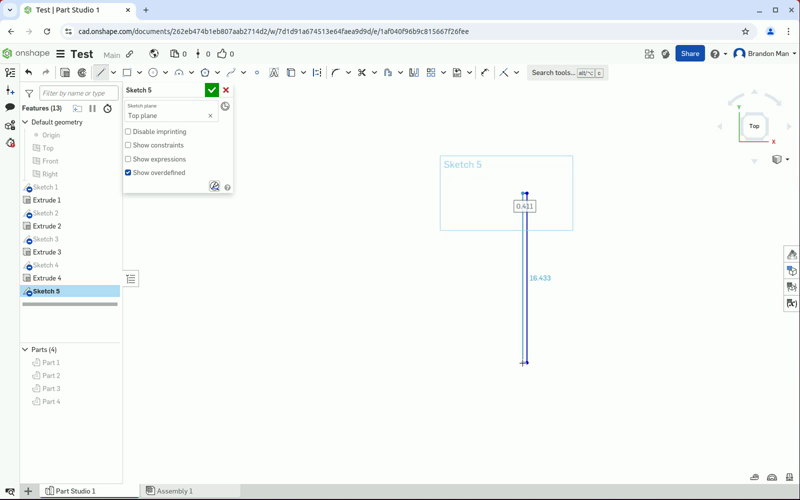
scroll(6)
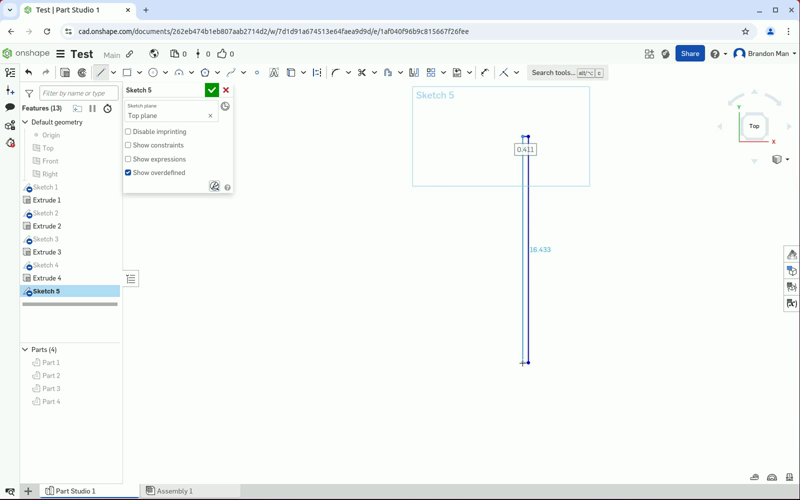
scroll(6)
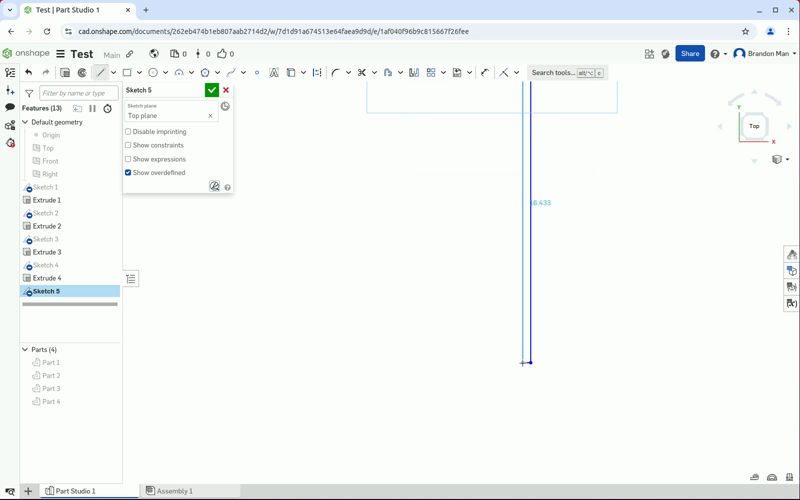
scroll(6)
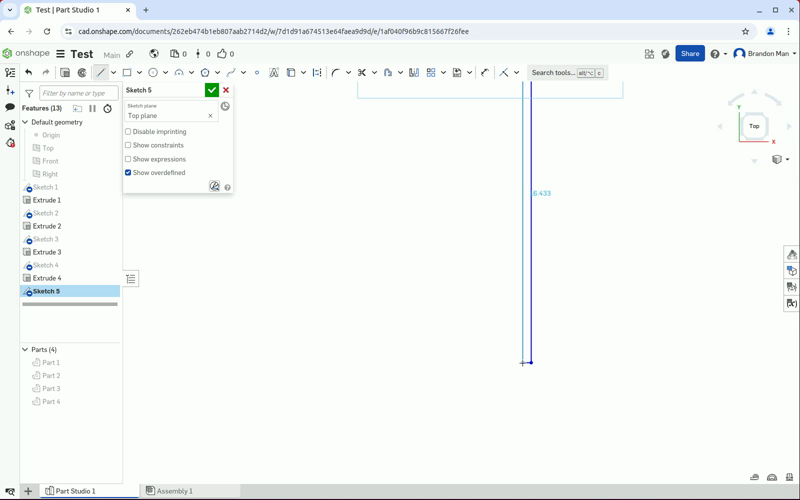
scroll(6)
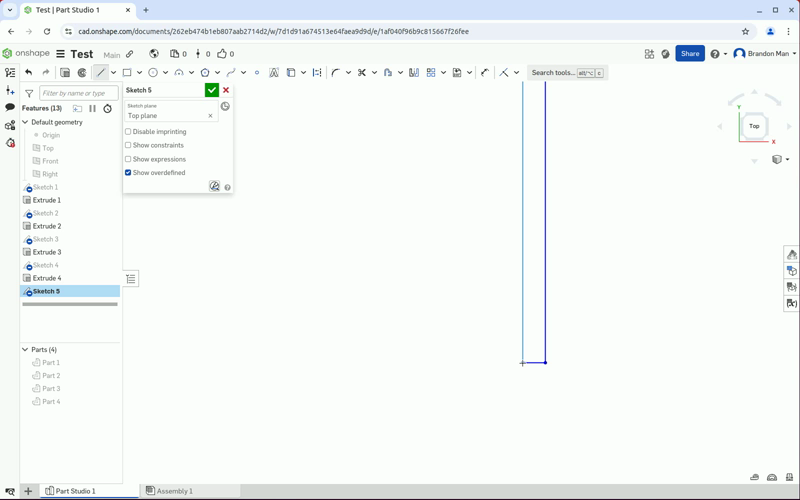
key_up(shift)
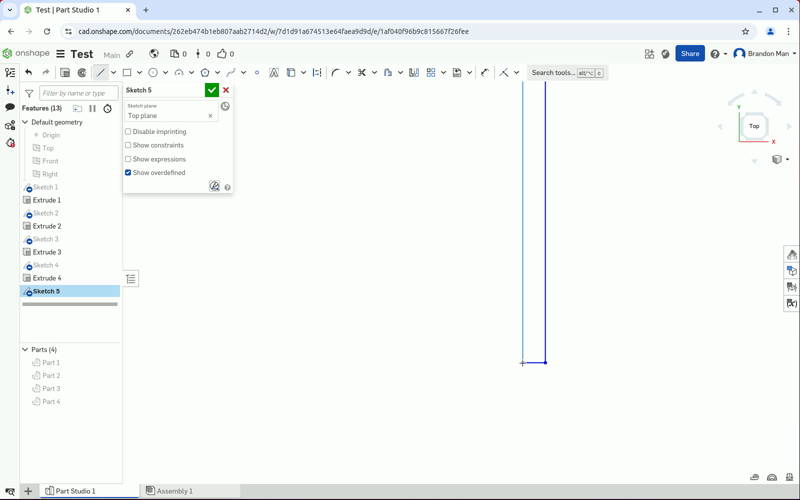
click(522, 362)
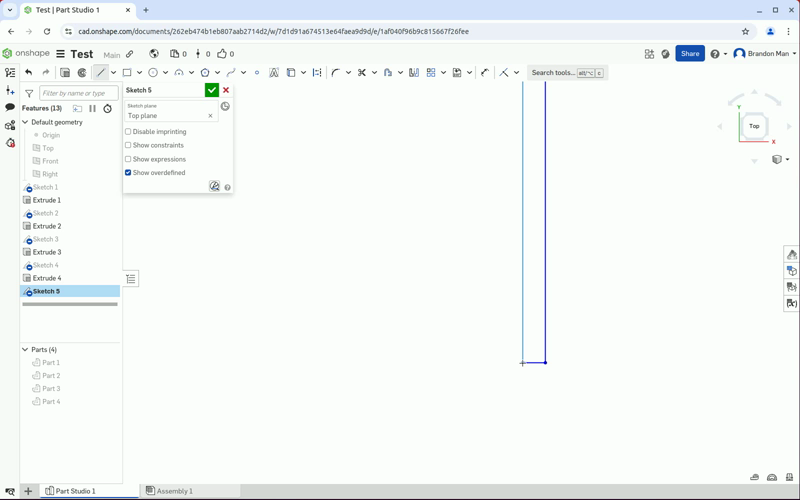
scroll(-6)
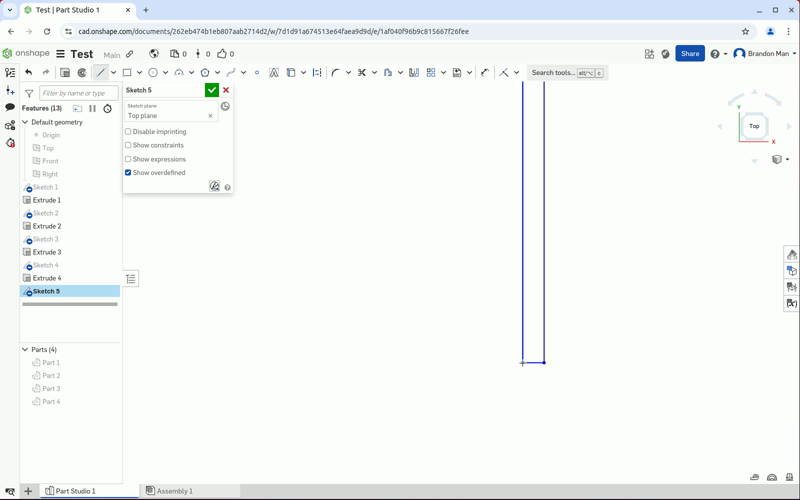
scroll(-6)
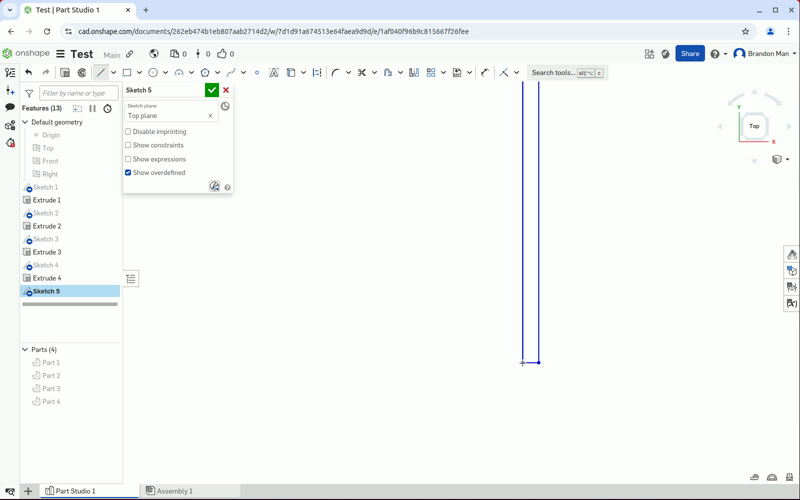
scroll(-6)
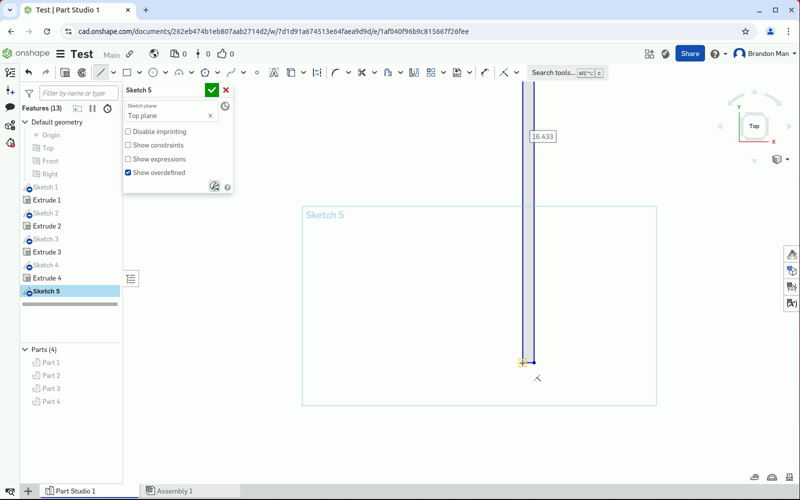
scroll(-6)
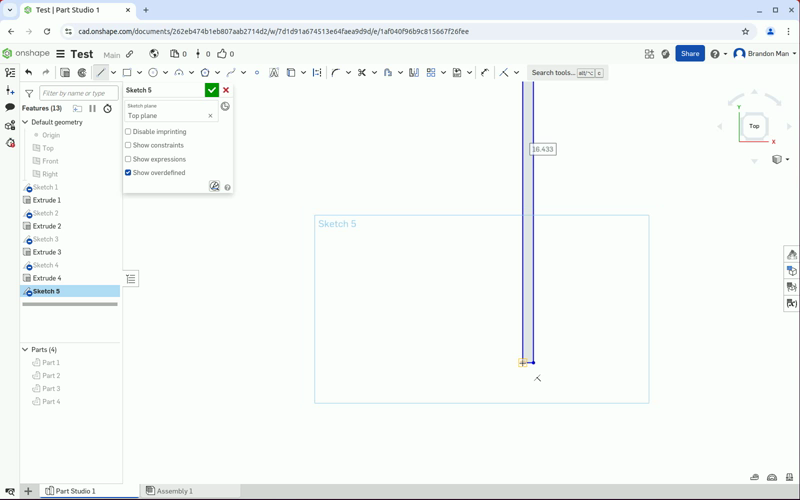
scroll(-6)
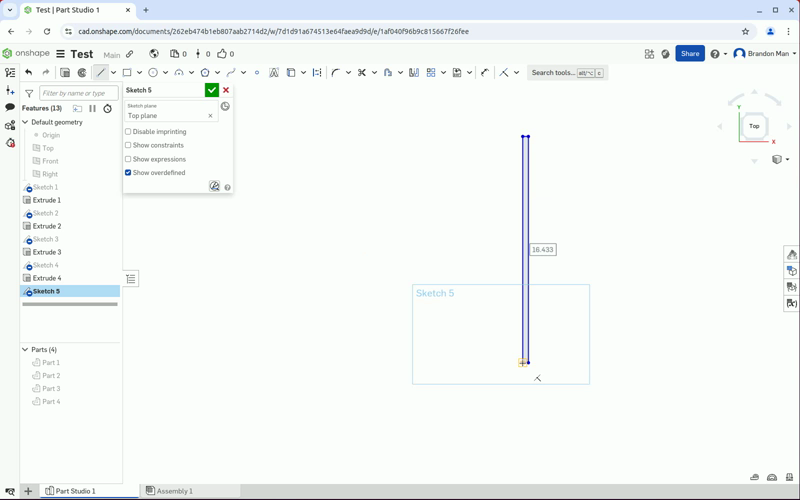
scroll(-6)
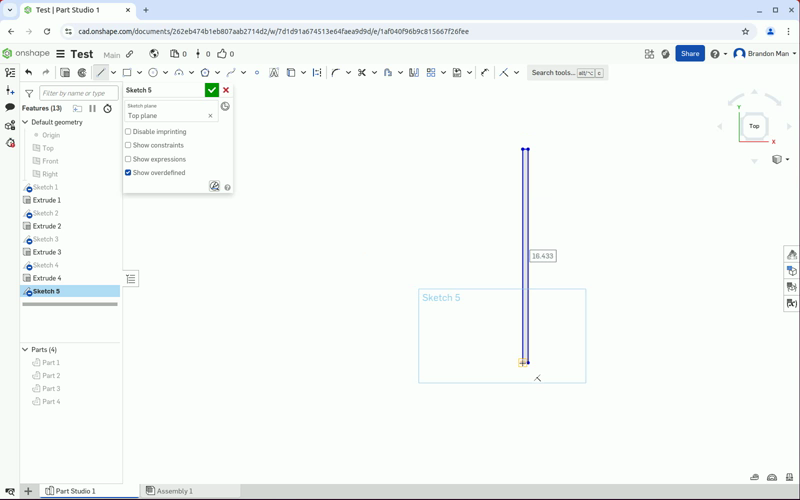
scroll(-6)
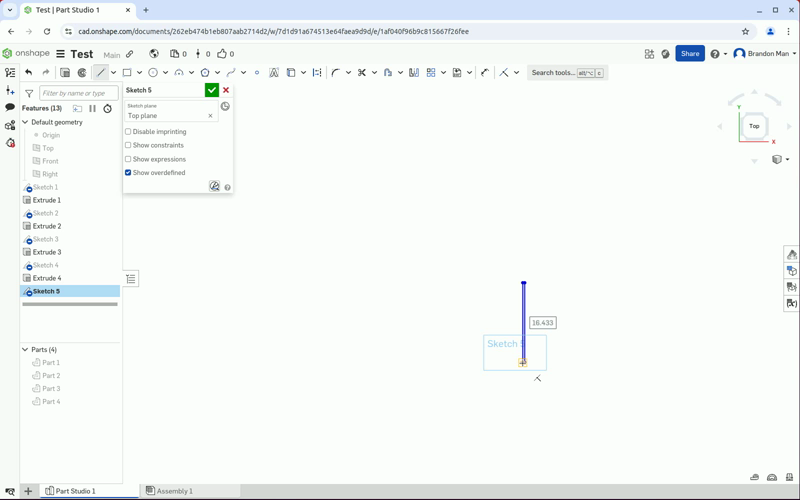
key(esc)
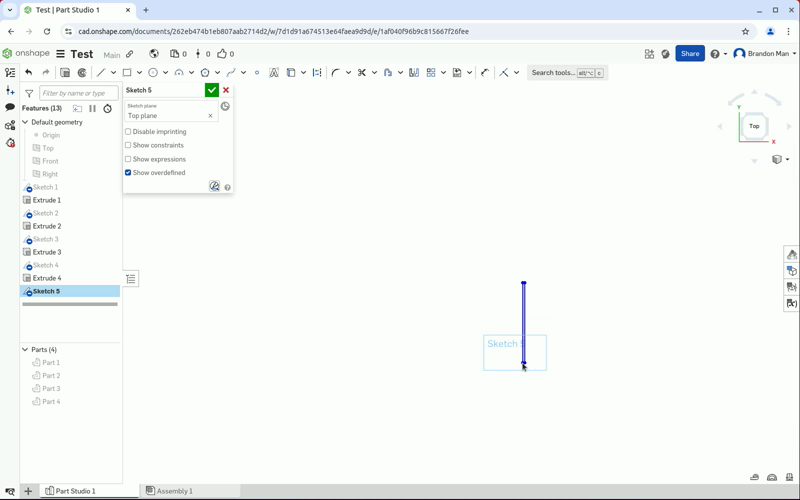
mouse_move(523, 300)
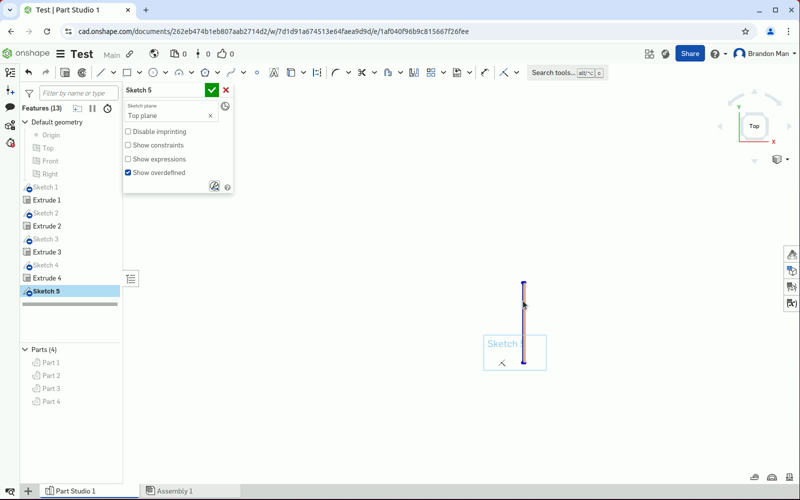
scroll(6)
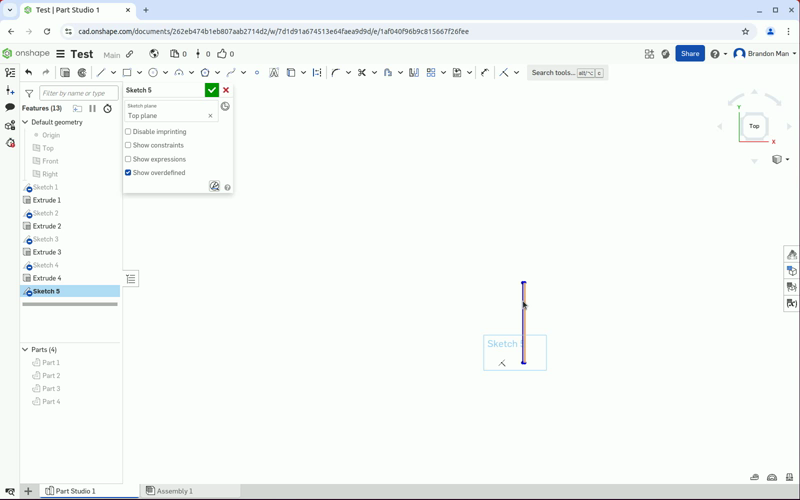
scroll(6)
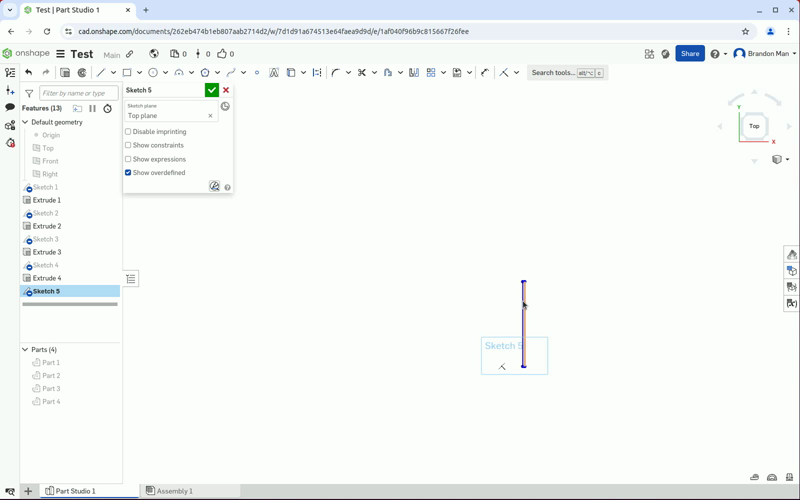
scroll(6)
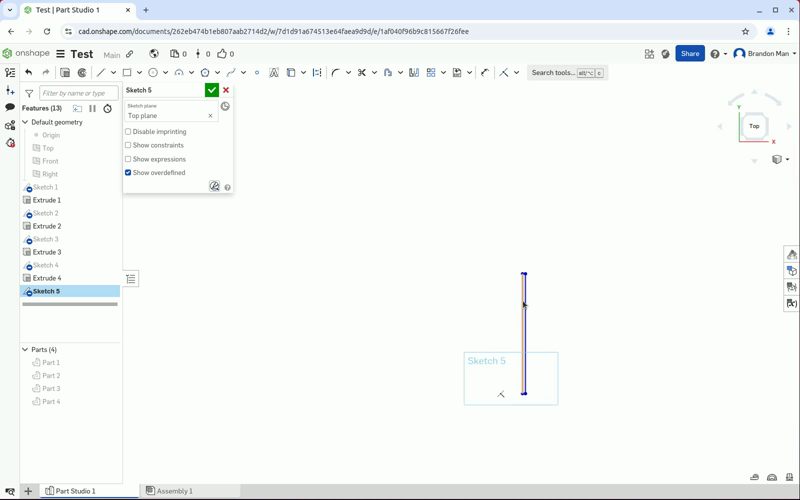
scroll(6)
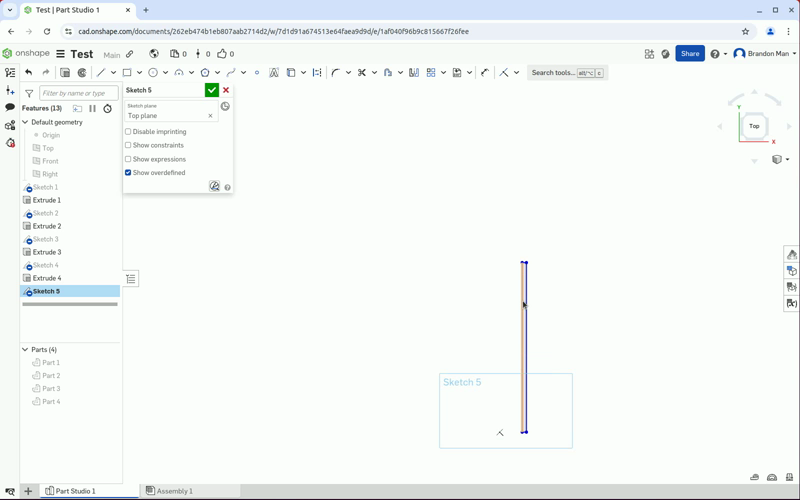
scroll(6)
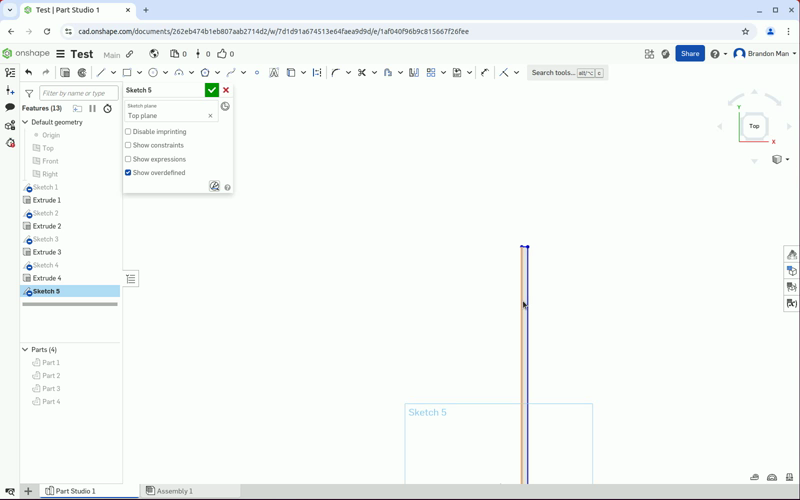
scroll(6)
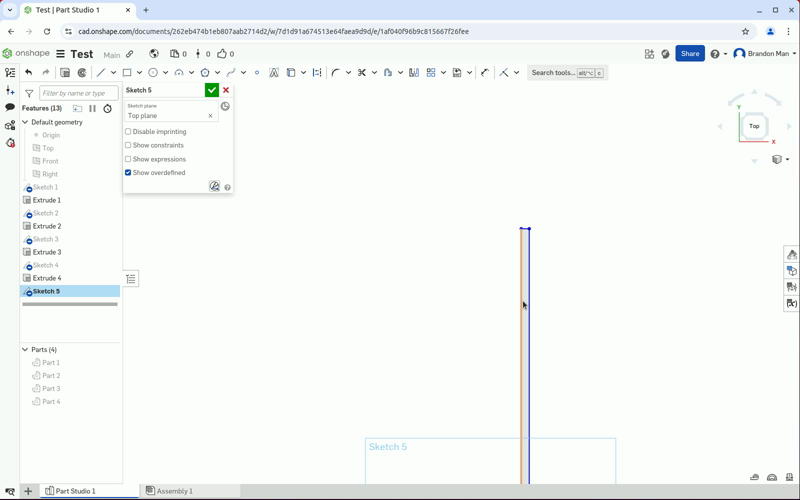
scroll(6)
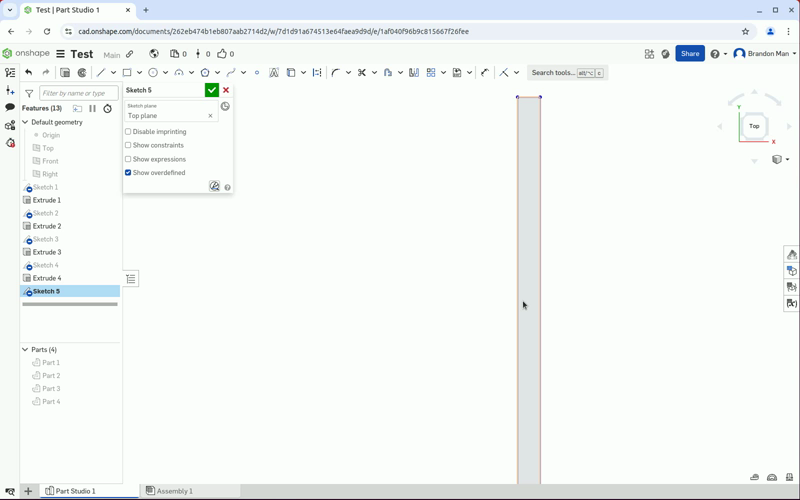
click(523, 300)
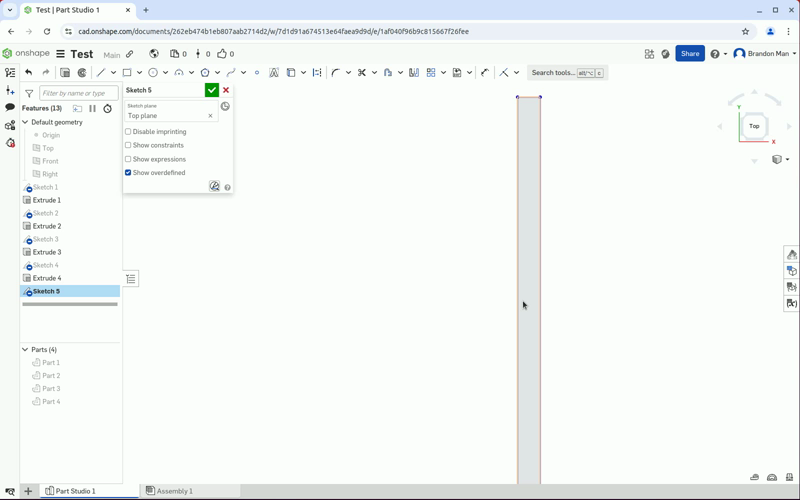
scroll(-6)
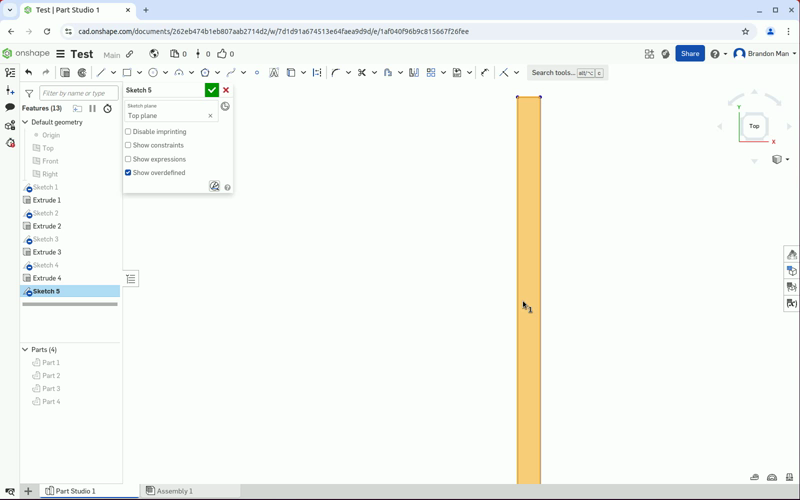
scroll(-6)
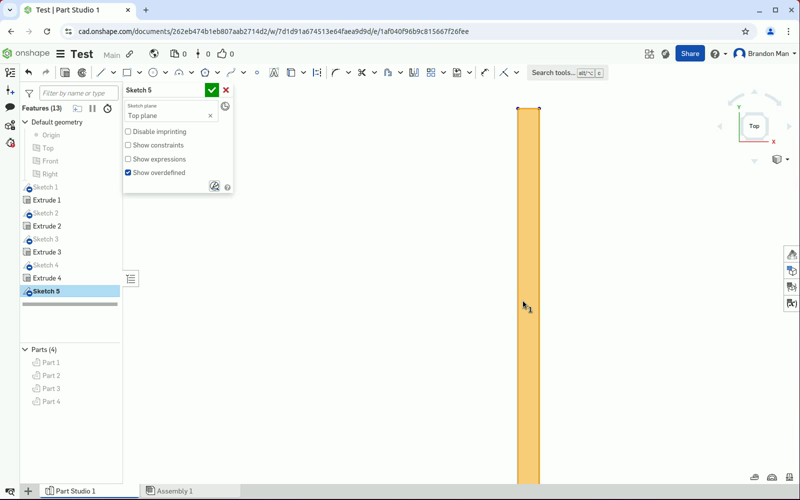
scroll(-6)
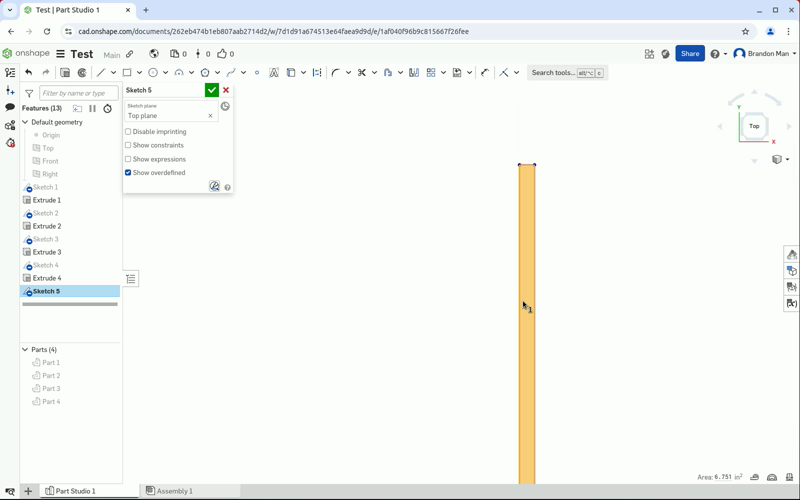
scroll(-6)
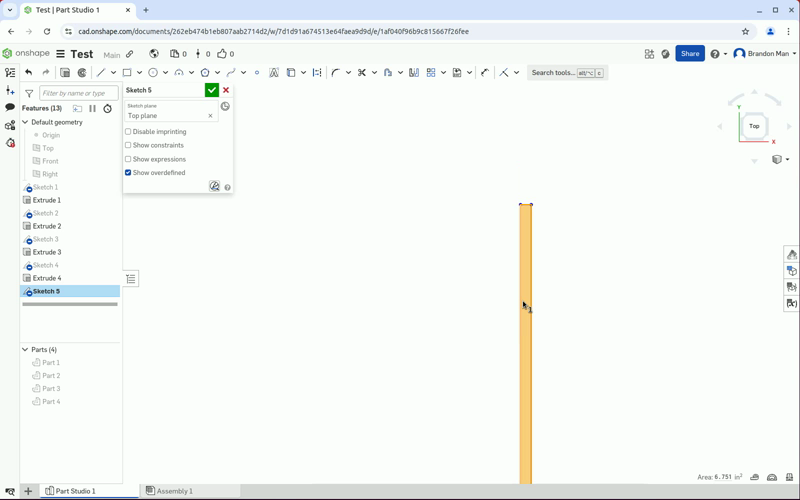
scroll(-6)
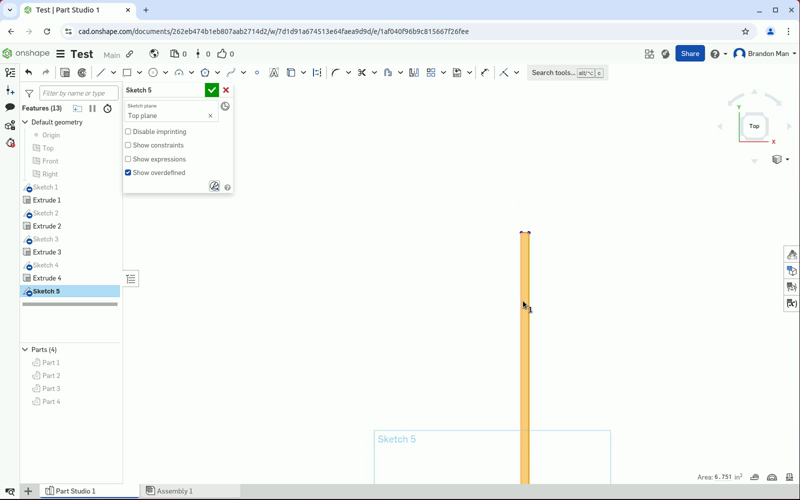
scroll(-6)
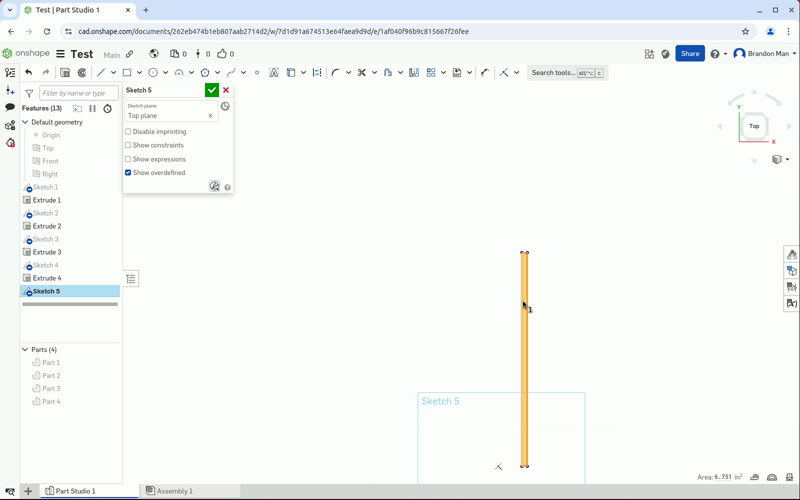
scroll(-6)
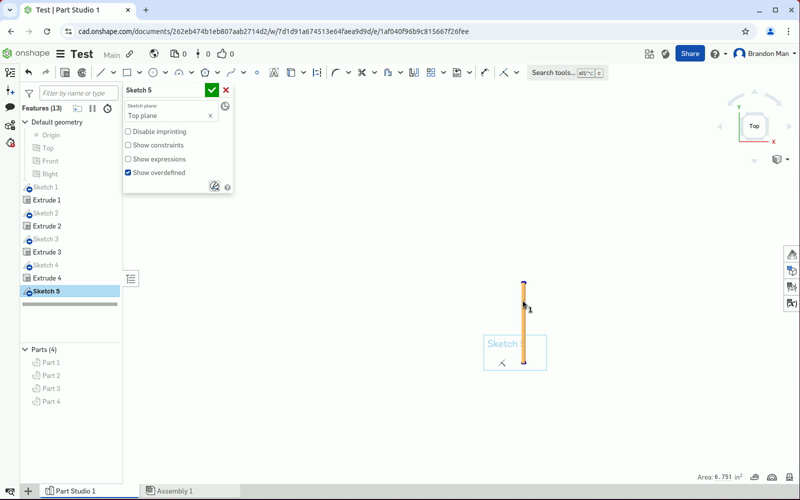
mouse_move(73, 352)
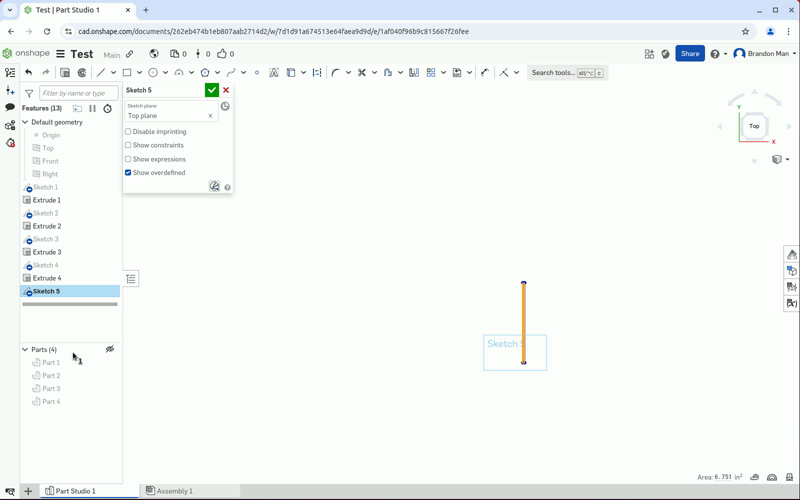
key(shift+y)
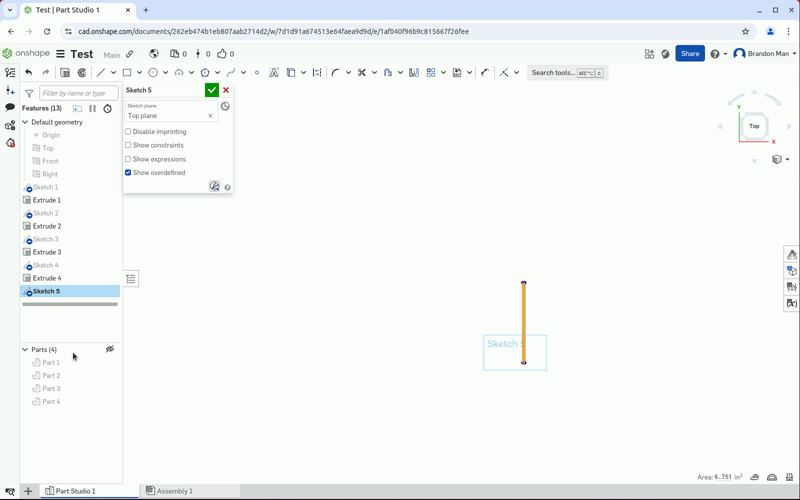
key(shift+e)
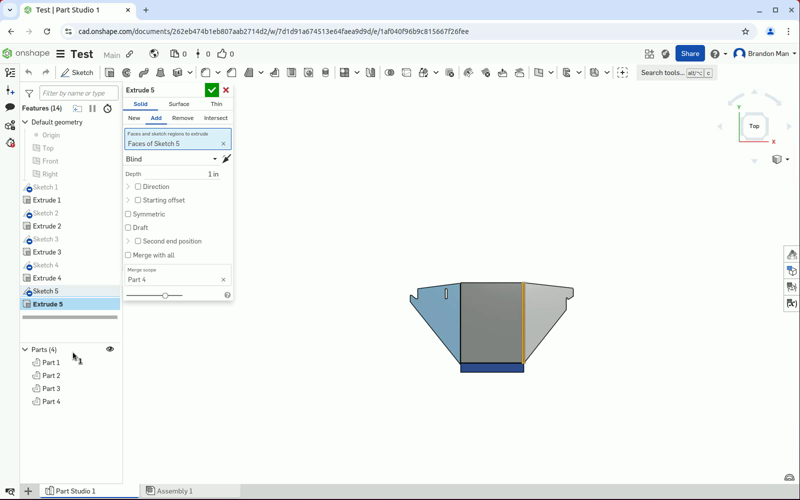
mouse_move(143, 106)
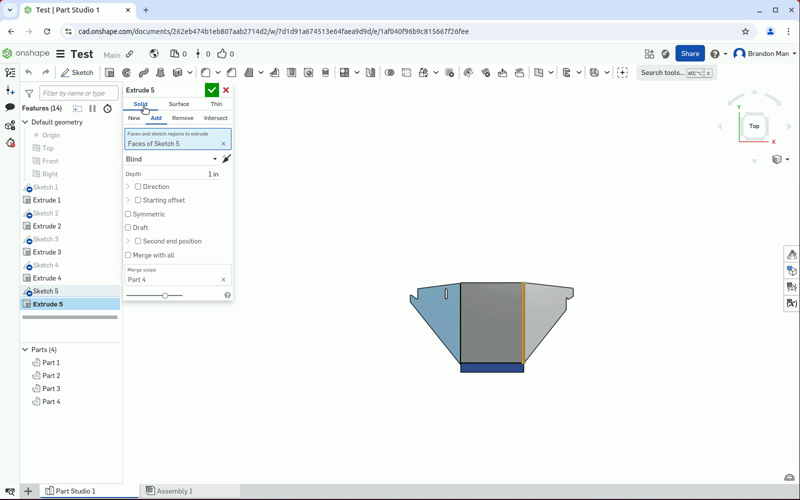
click(143, 106)
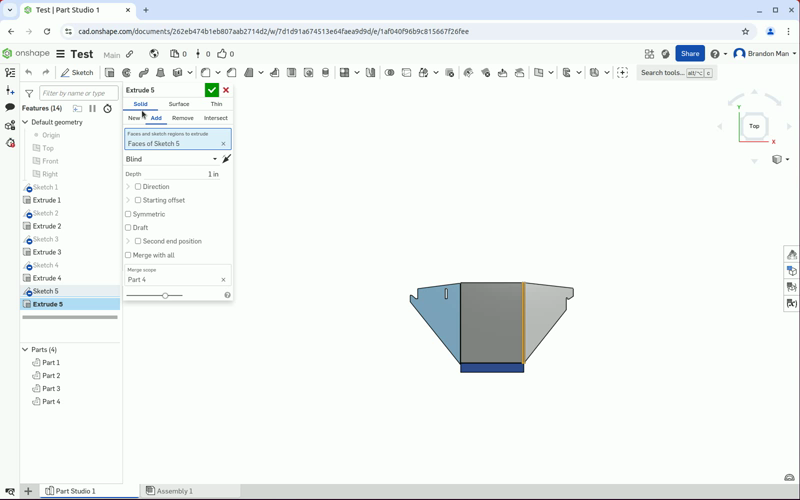
mouse_move(137, 120)
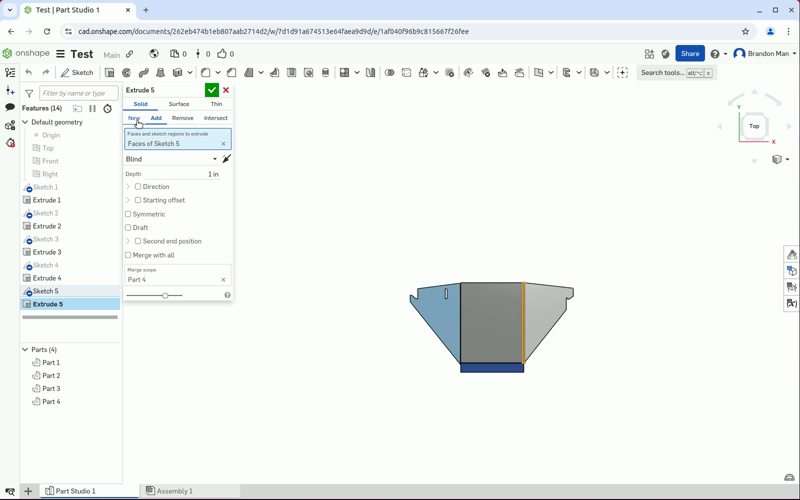
click(137, 120)
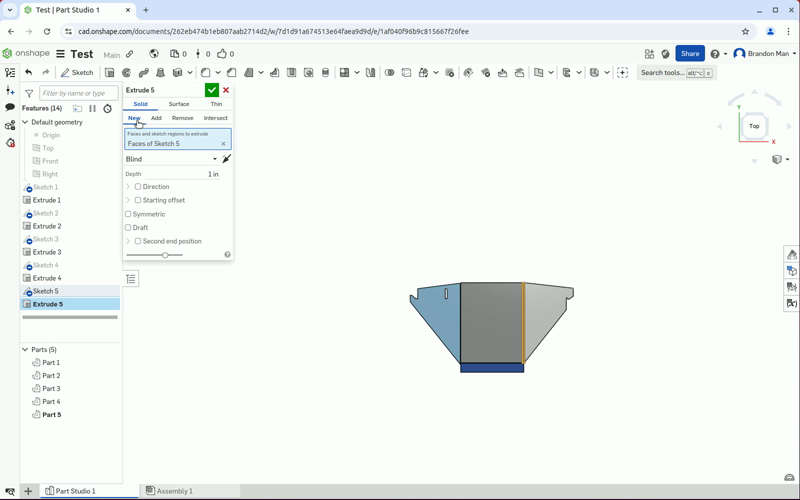
key(tab, 4)
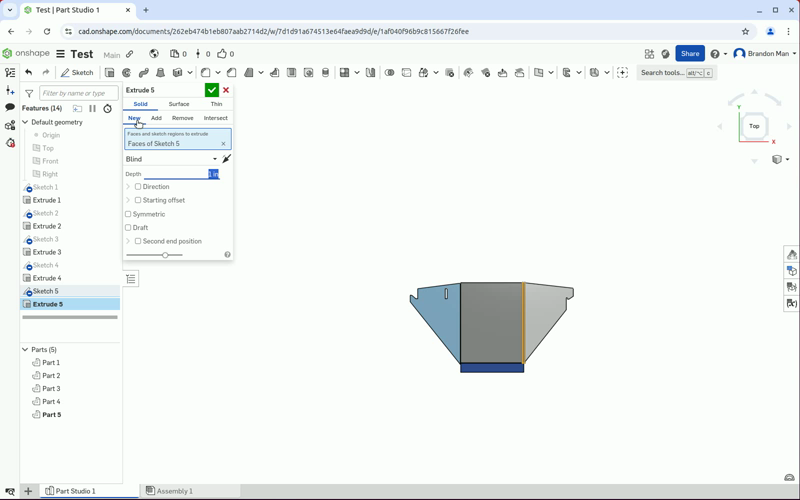
text(-0.241)
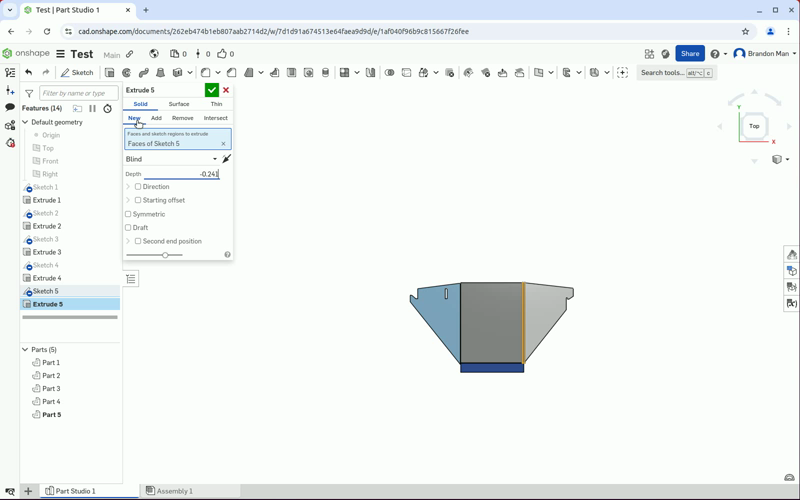
key(enter)
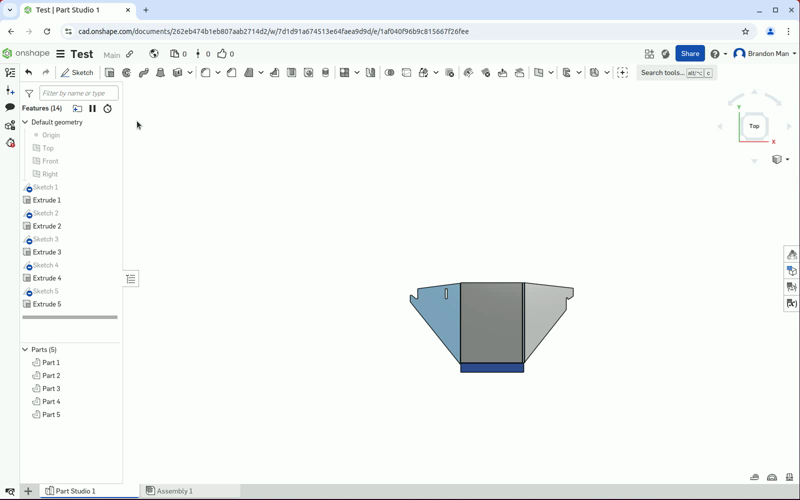
key(shift+h)
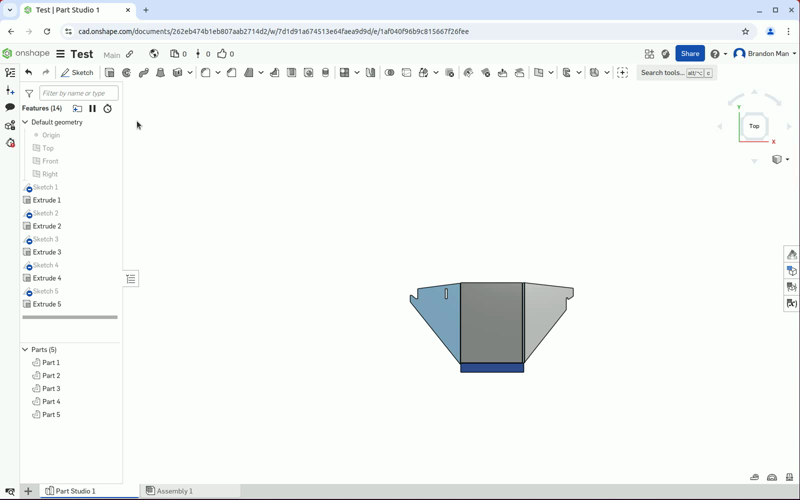
key(shift+h)
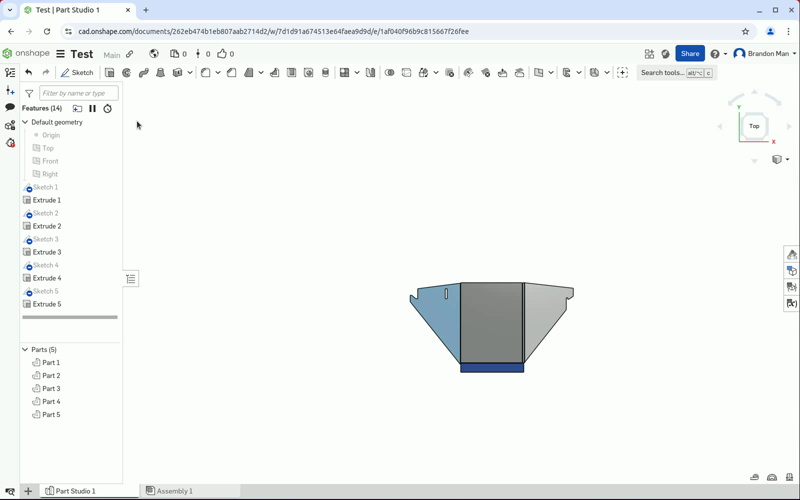
mouse_move(73, 189)
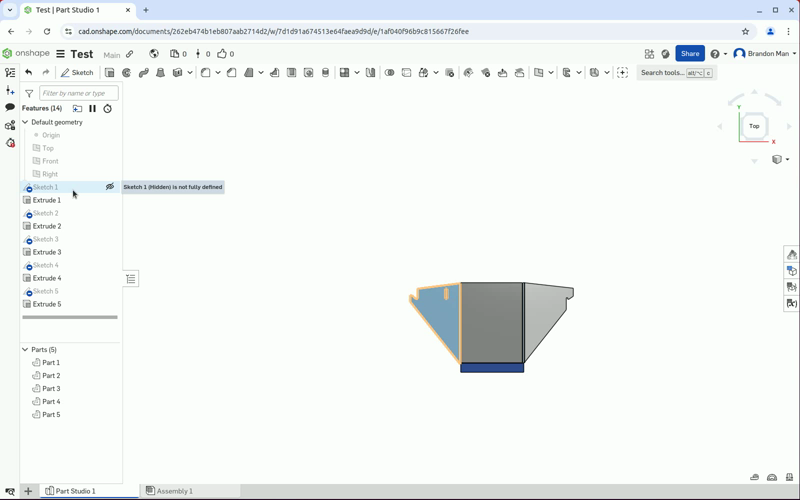
click(73, 189)
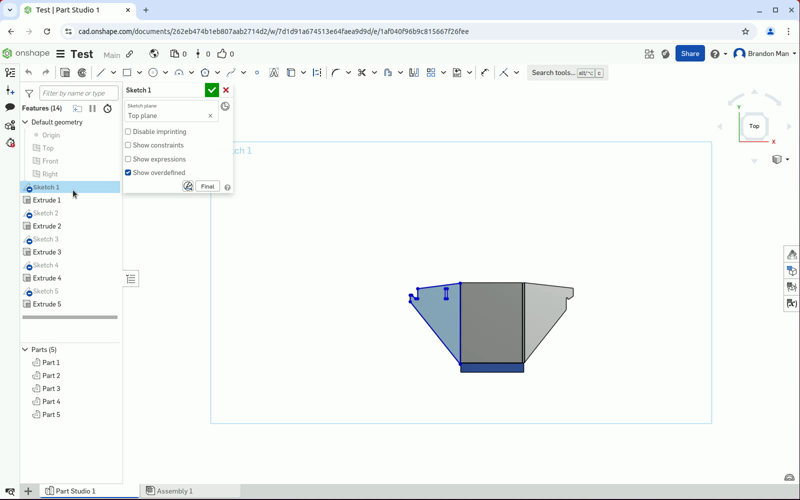
mouse_move(229, 92)
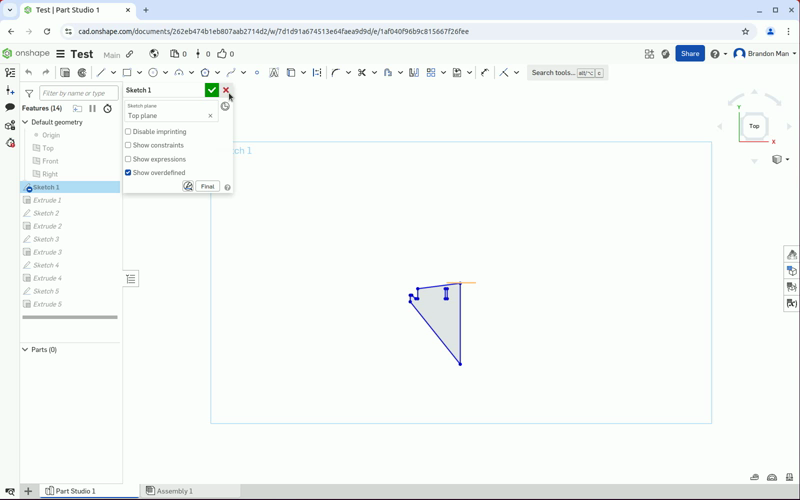
click(229, 92)
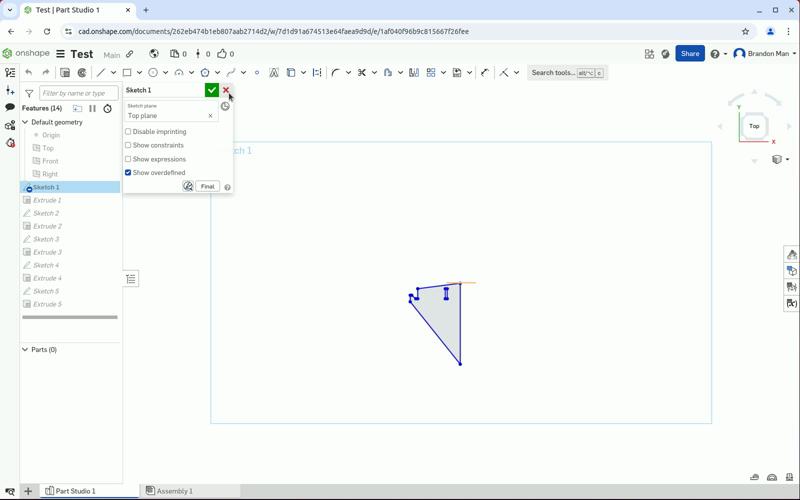
key(shift+s)
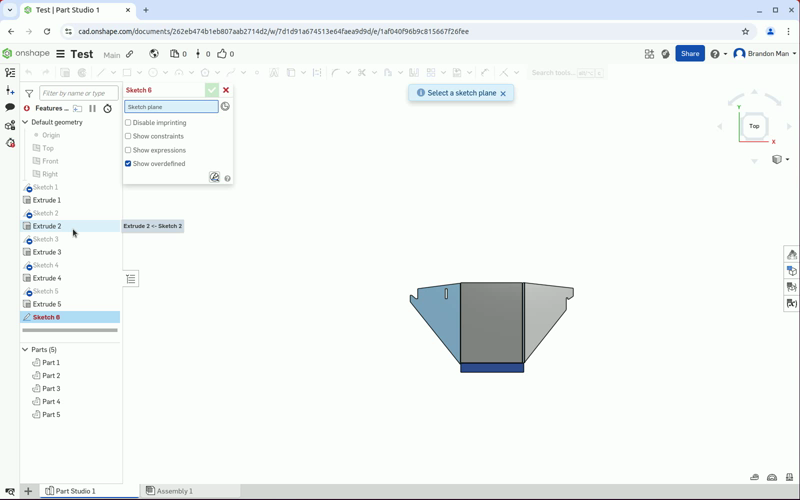
scroll(3)
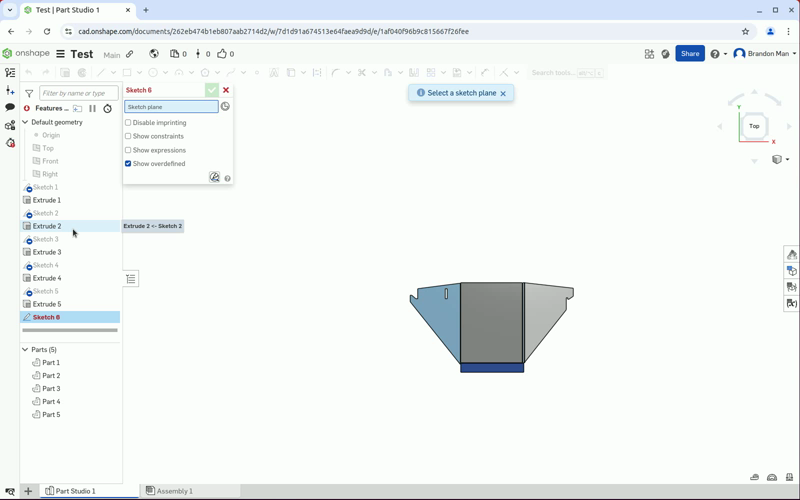
mouse_move(73, 150)
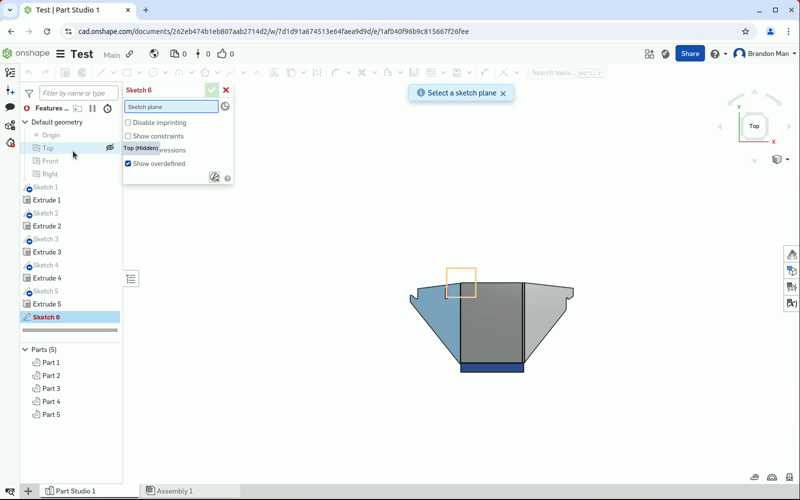
click(73, 150)
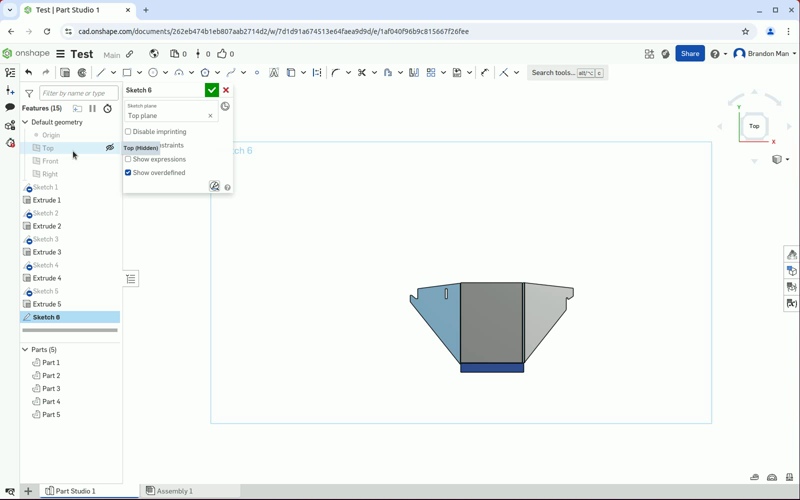
mouse_move(73, 352)
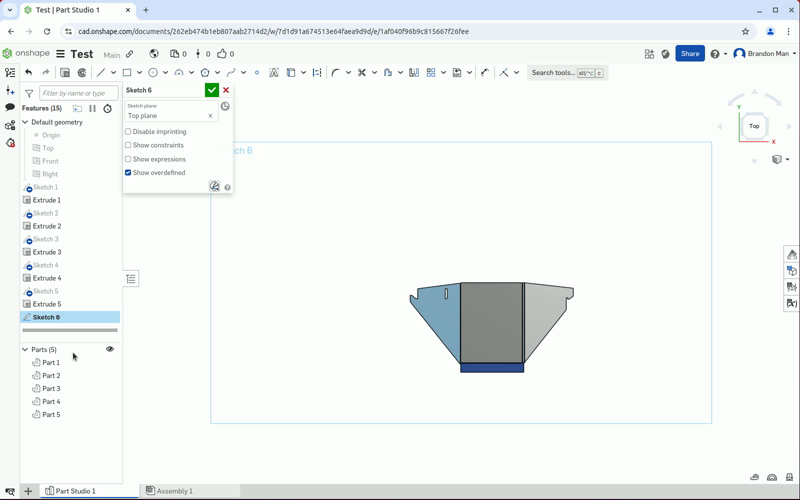
key(y)
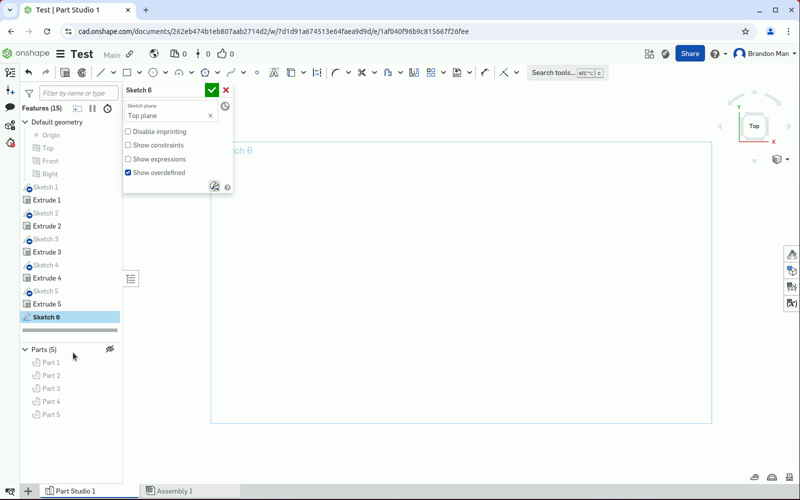
key(l)
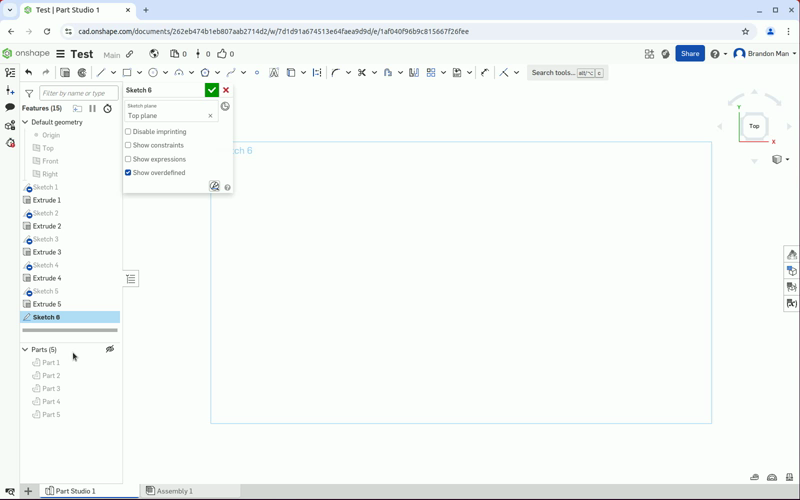
key_down(shift)
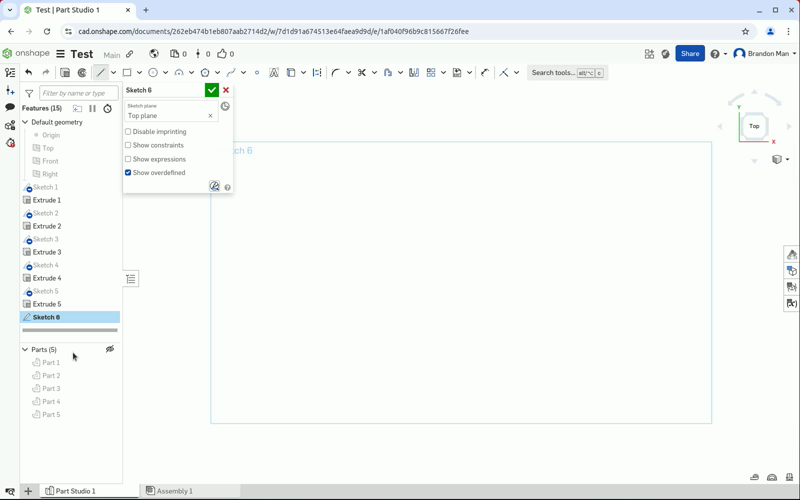
mouse_move(459, 362)
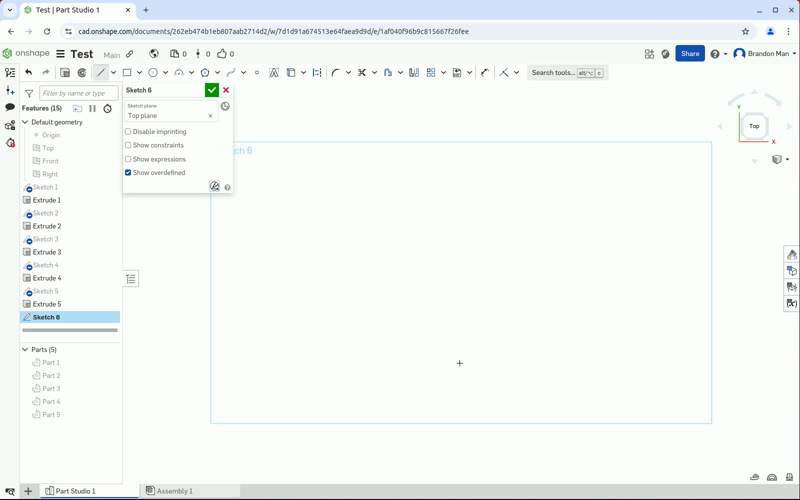
click(459, 362)
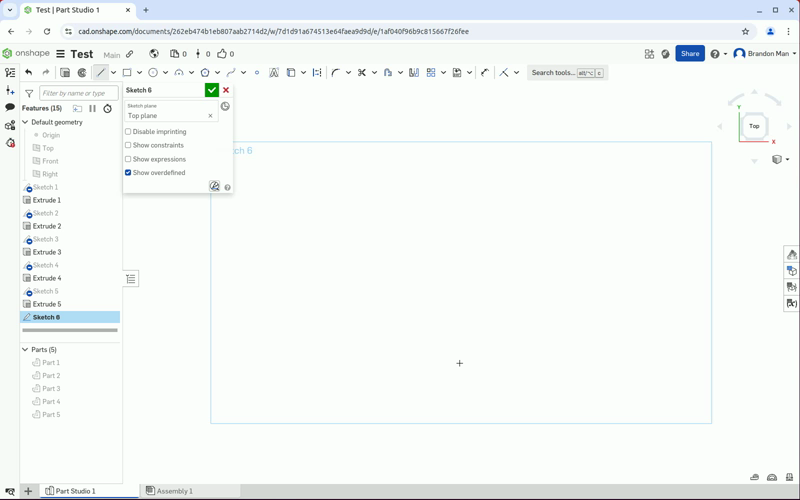
key_up(shift)
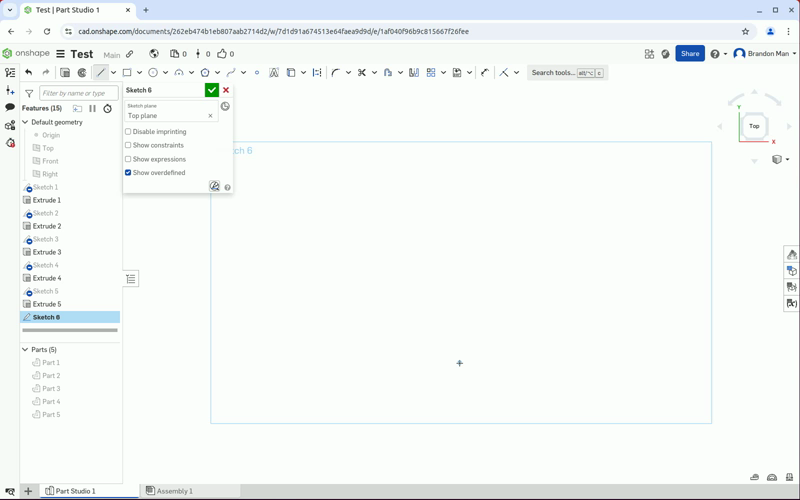
key_down(shift)
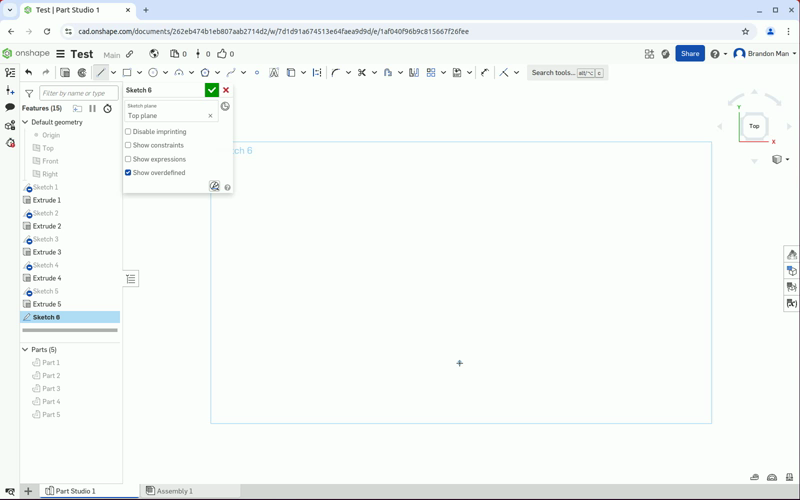
mouse_move(489, 362)
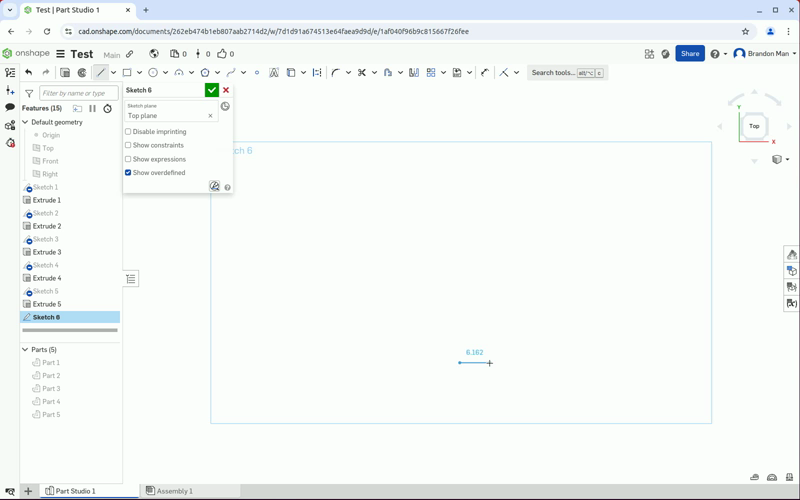
mouse_move(461, 362)
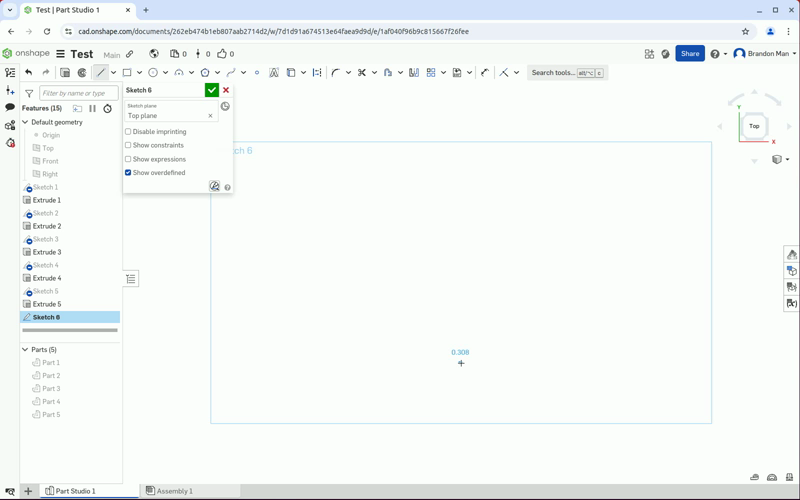
scroll(6)
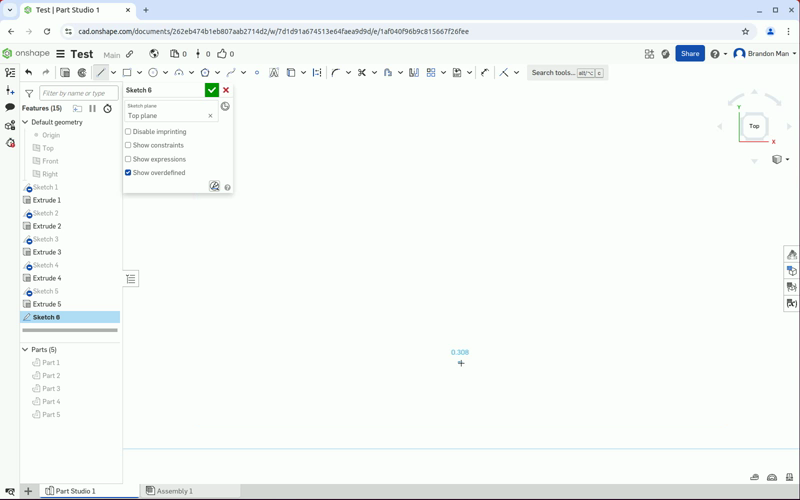
scroll(6)
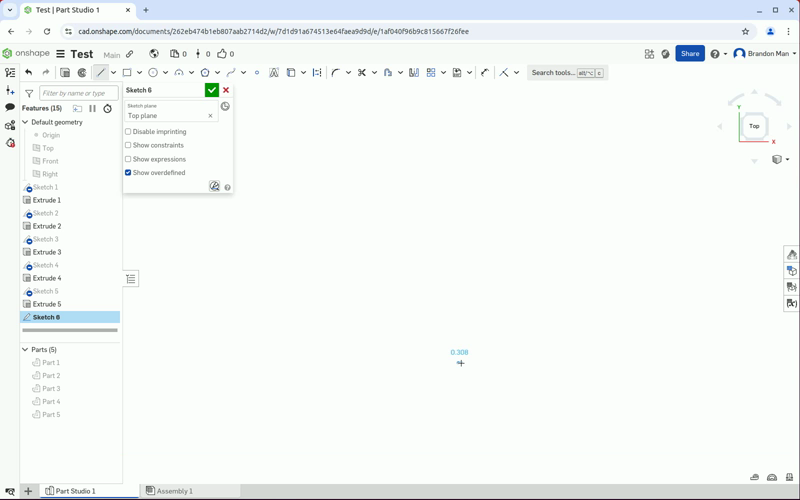
scroll(6)
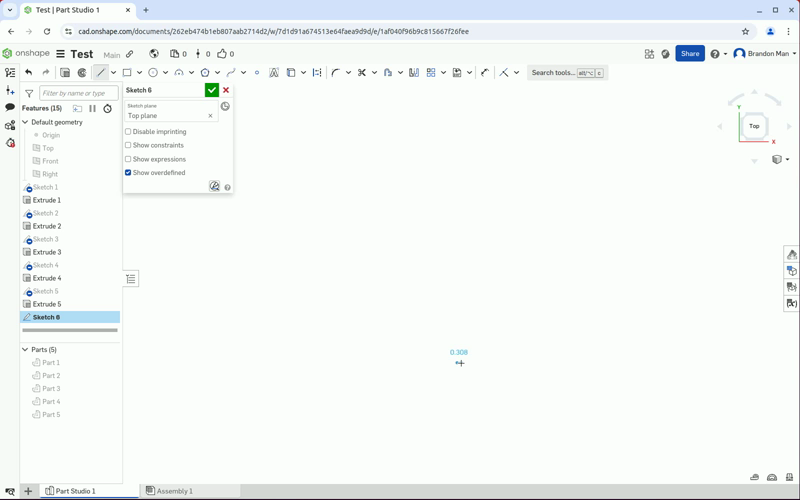
scroll(6)
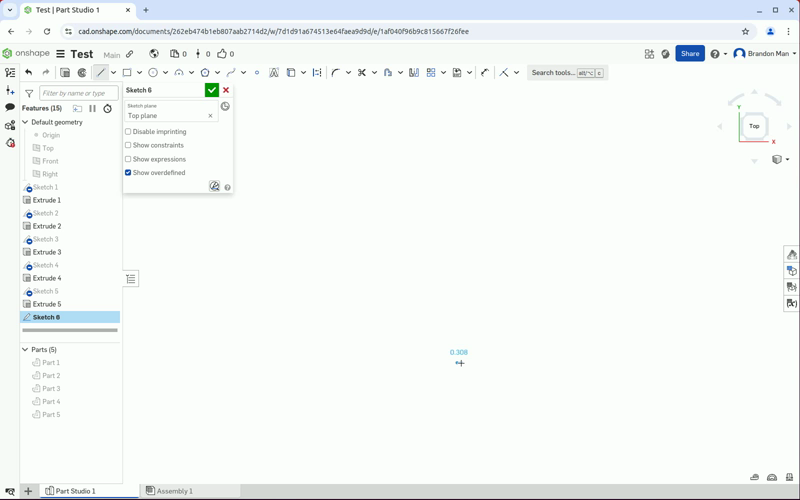
scroll(6)
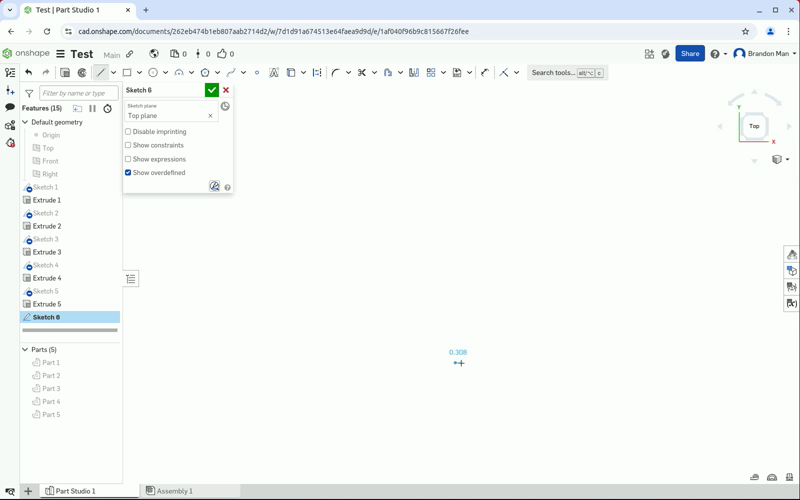
scroll(6)
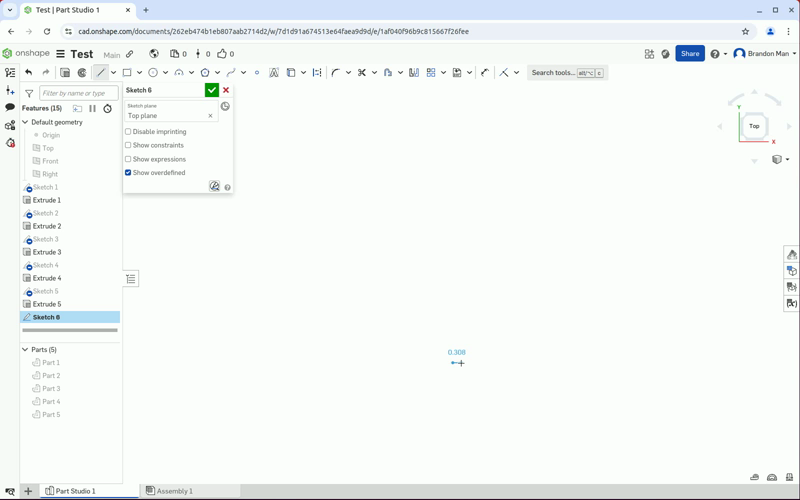
scroll(6)
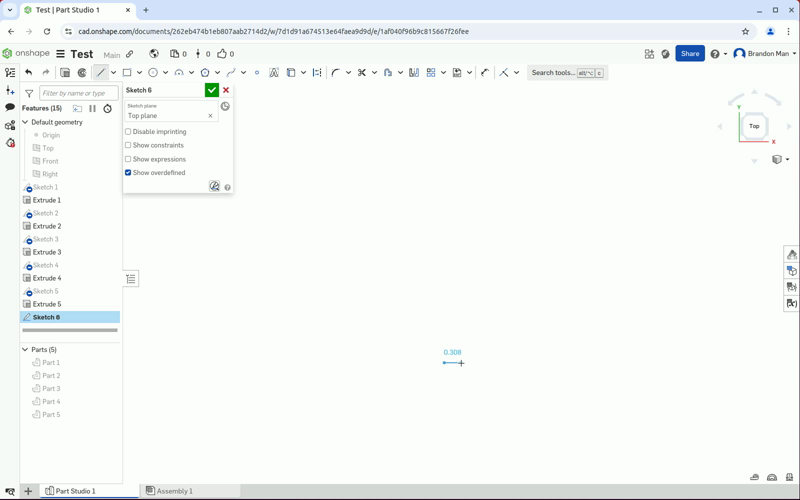
click(461, 362)
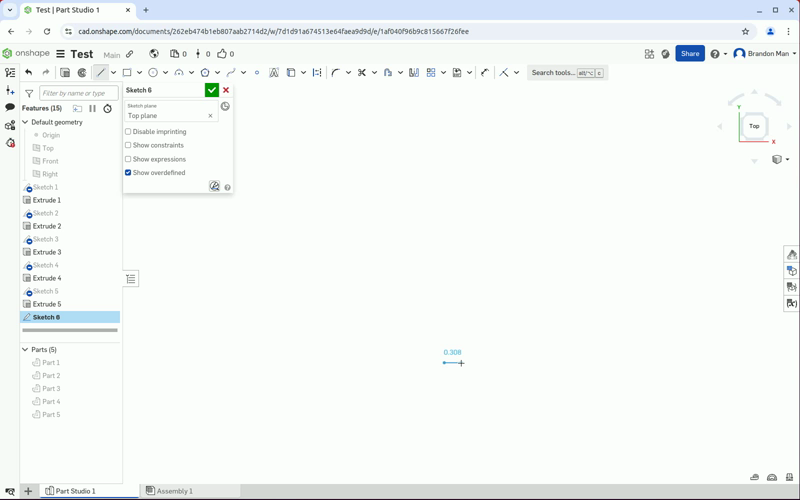
scroll(-6)
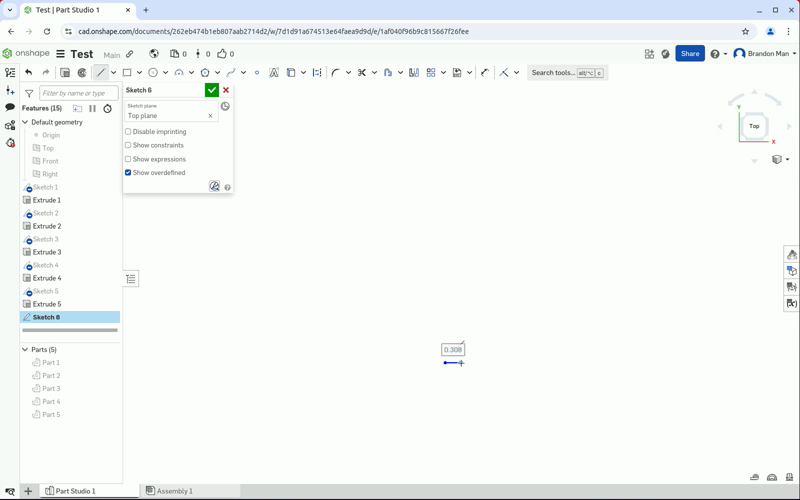
scroll(-6)
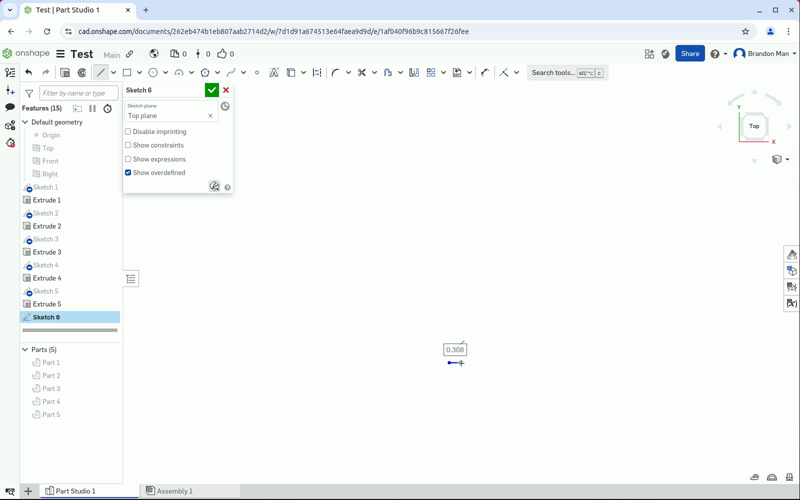
scroll(-6)
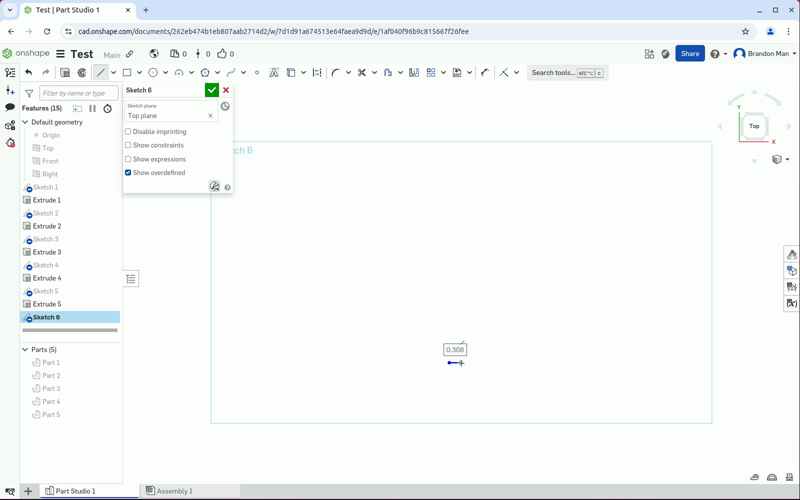
scroll(-6)
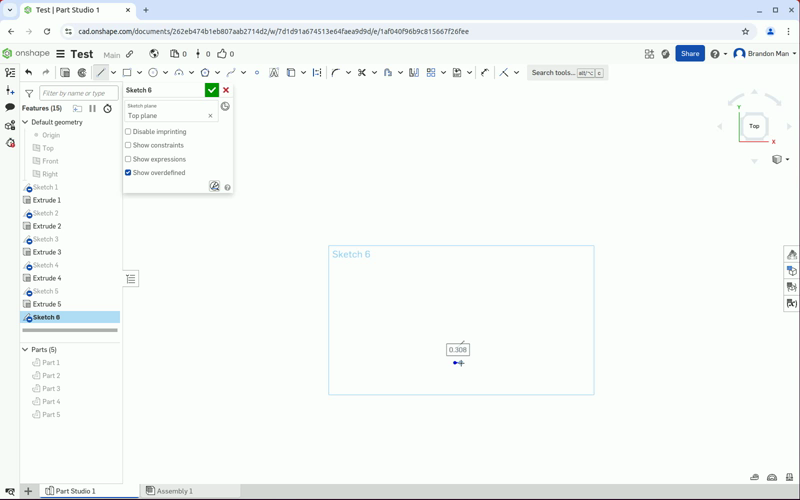
scroll(-6)
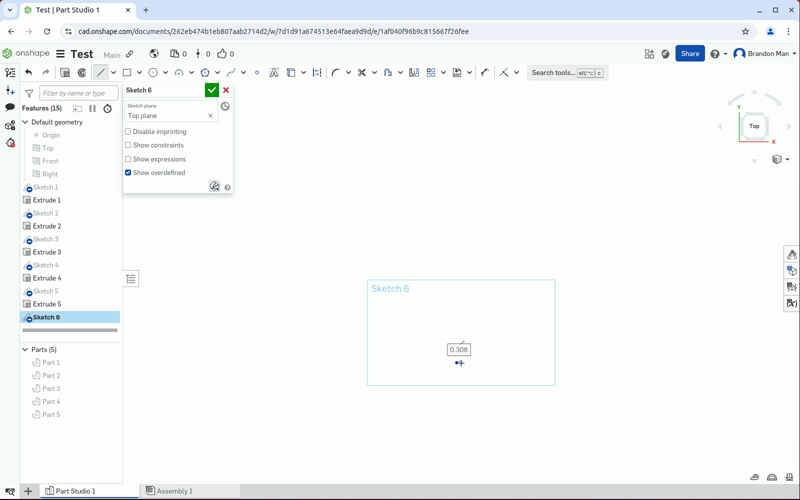
scroll(-6)
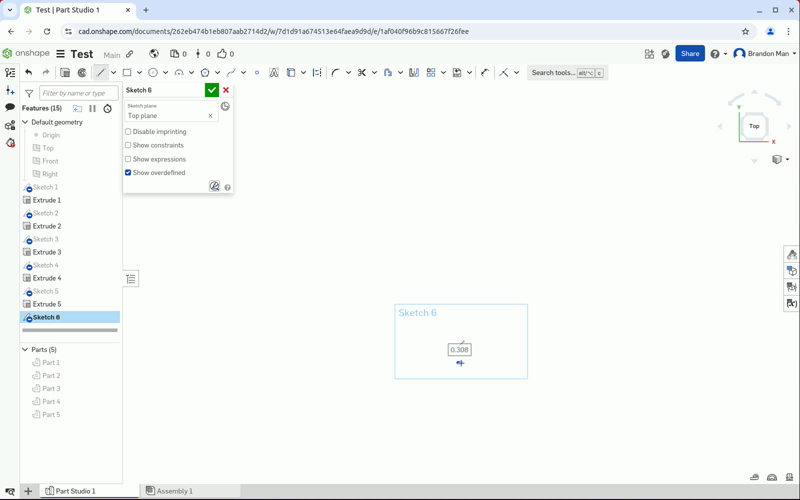
scroll(-6)
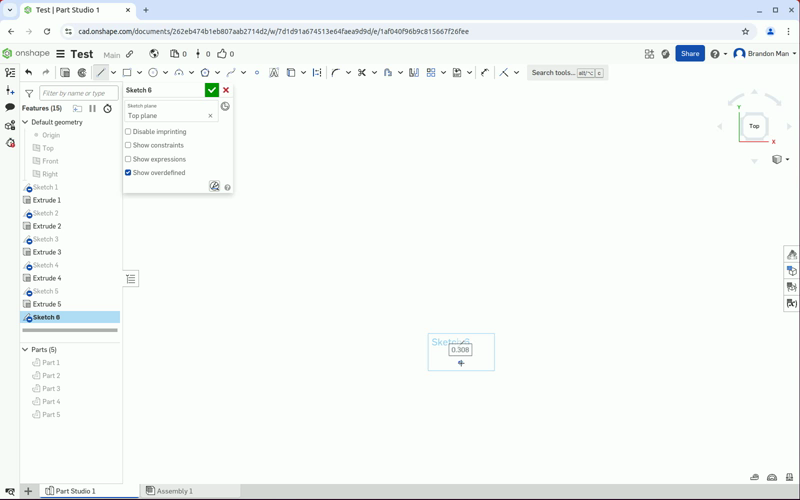
key_up(shift)
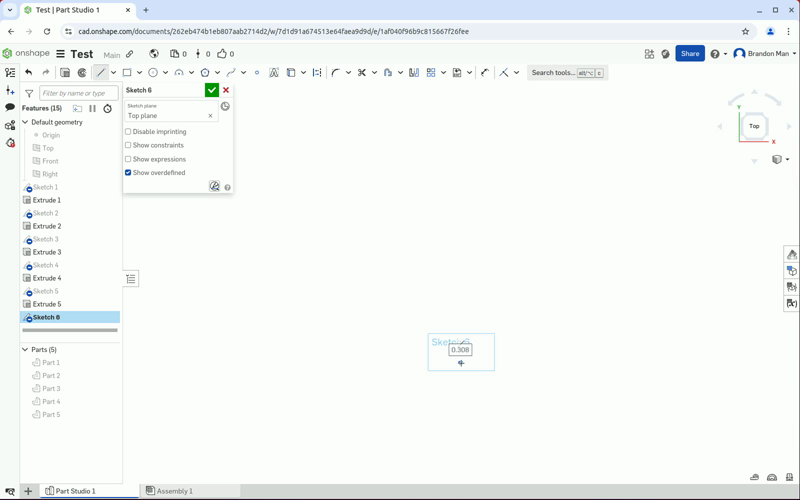
key_down(shift)
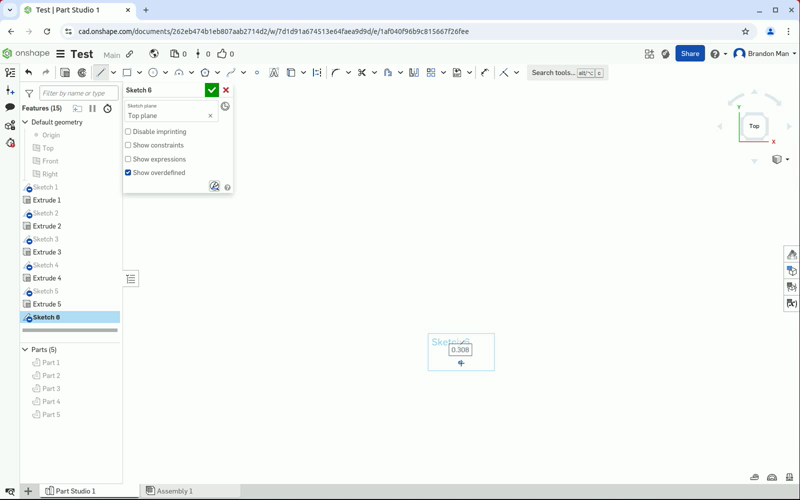
mouse_move(461, 282)
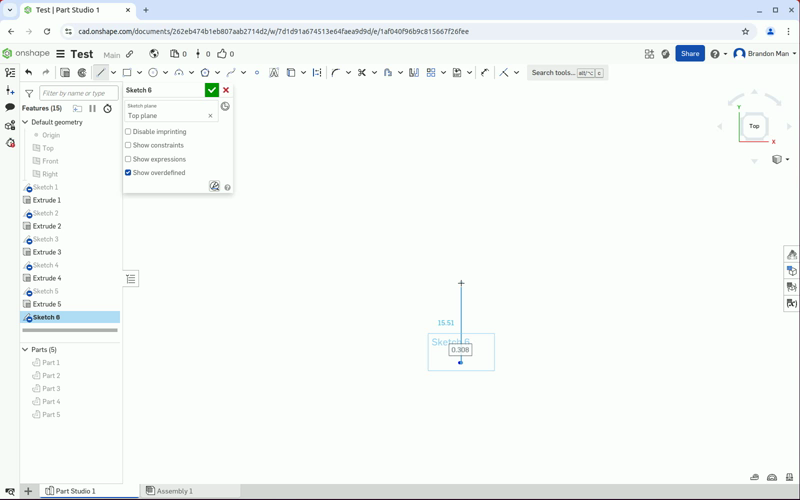
click(461, 282)
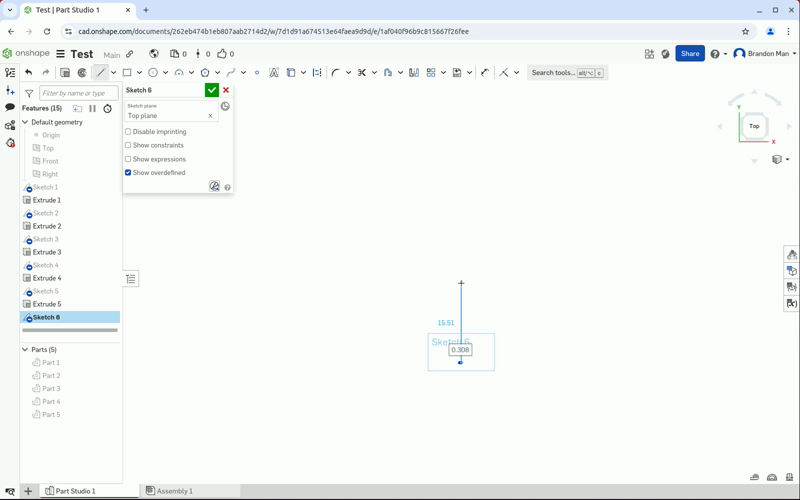
key_up(shift)
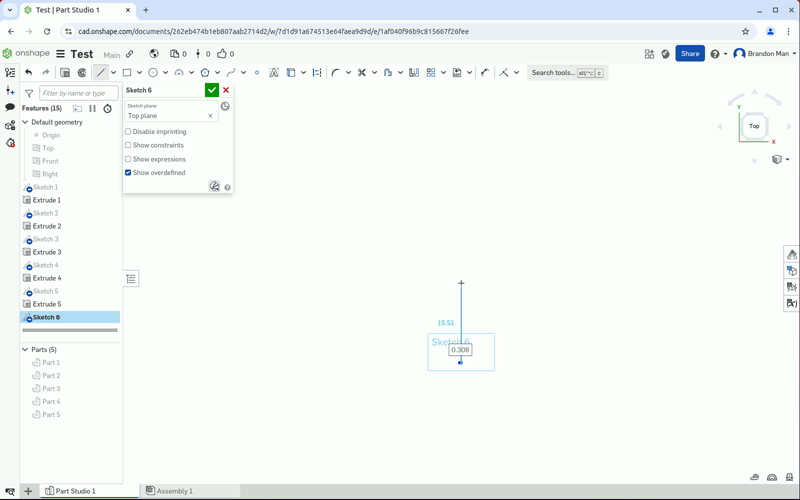
key_down(shift)
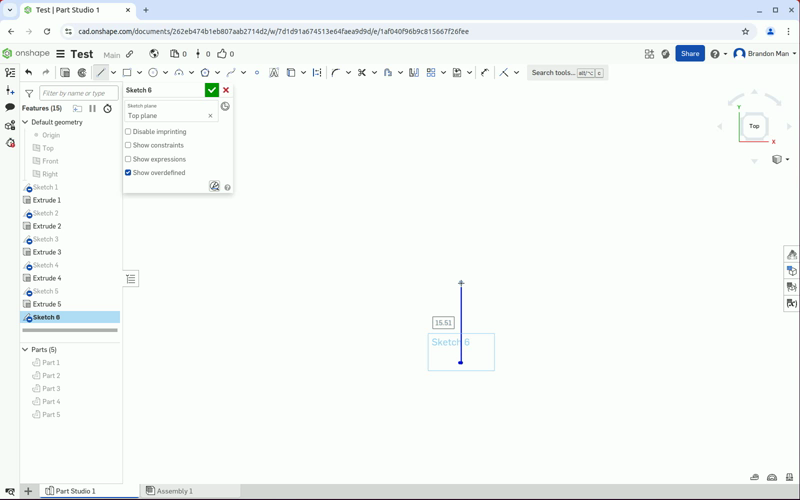
mouse_move(491, 282)
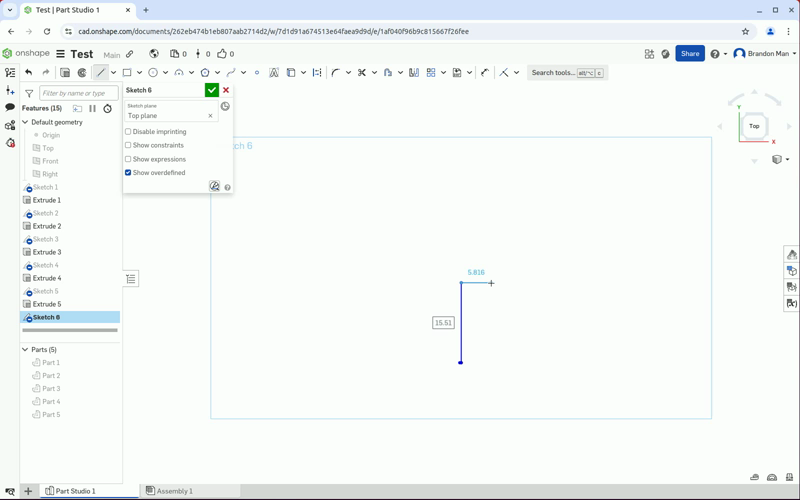
mouse_move(459, 282)
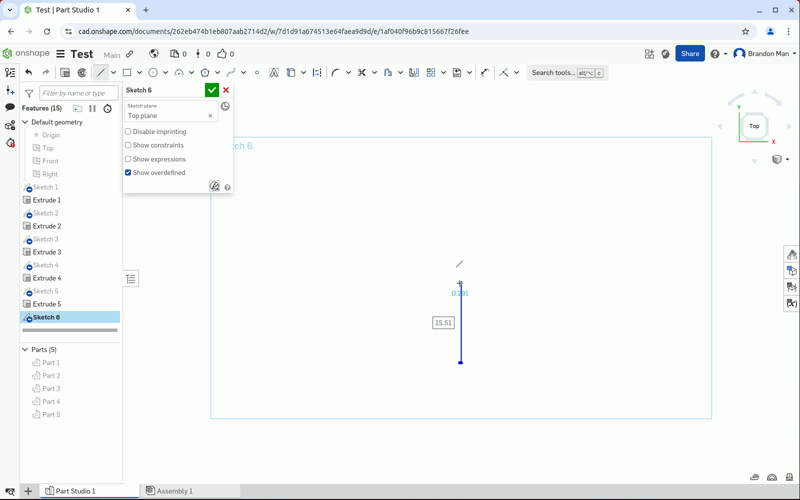
scroll(6)
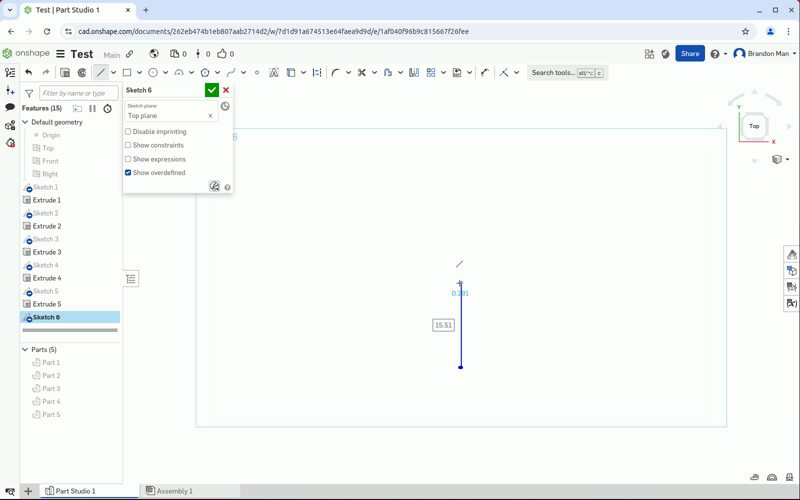
scroll(6)
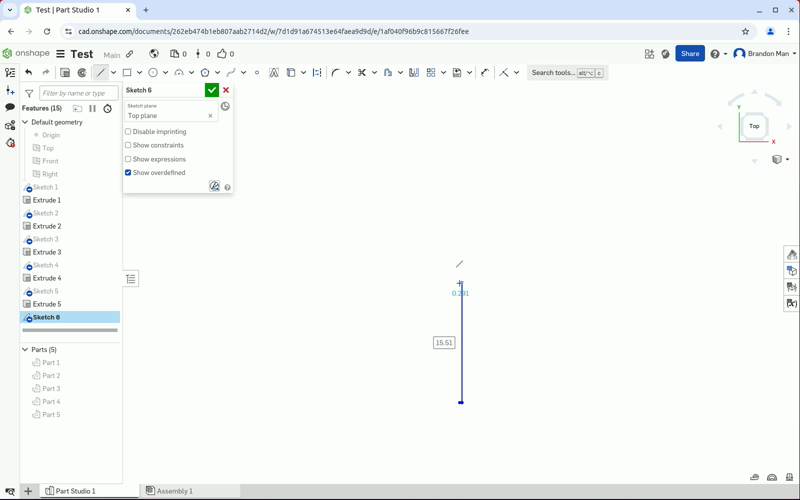
scroll(6)
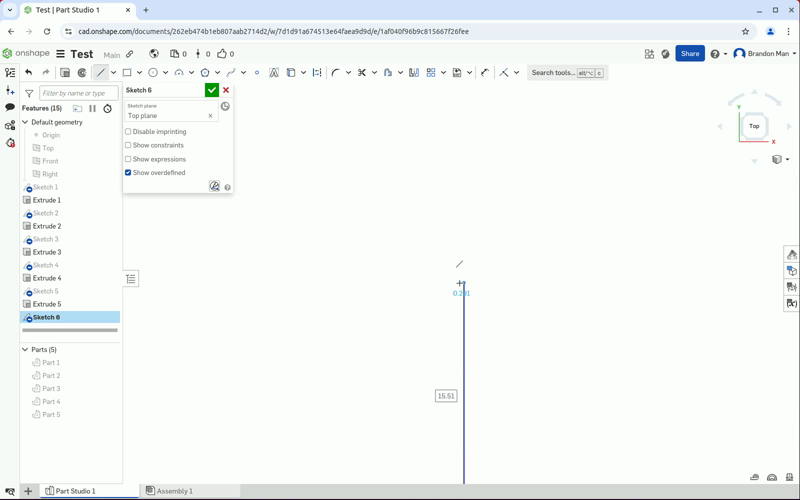
scroll(6)
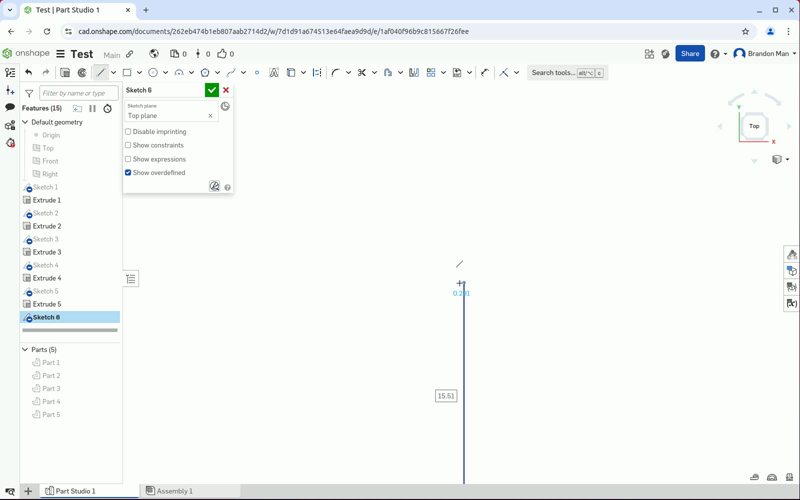
scroll(6)
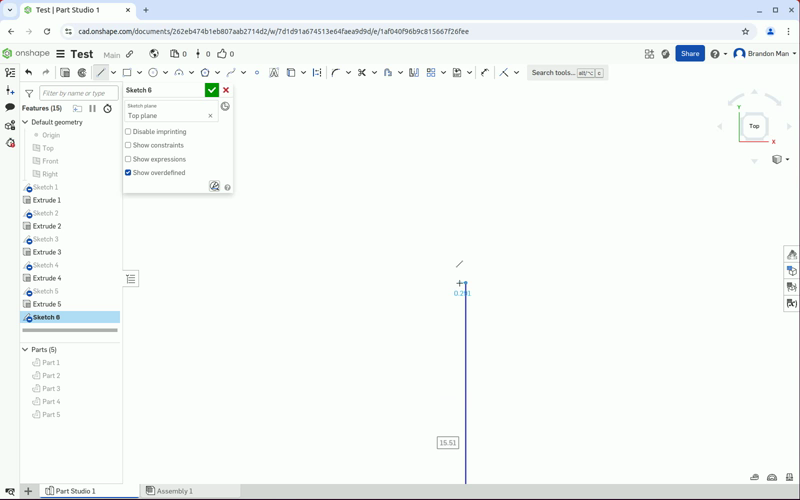
scroll(6)
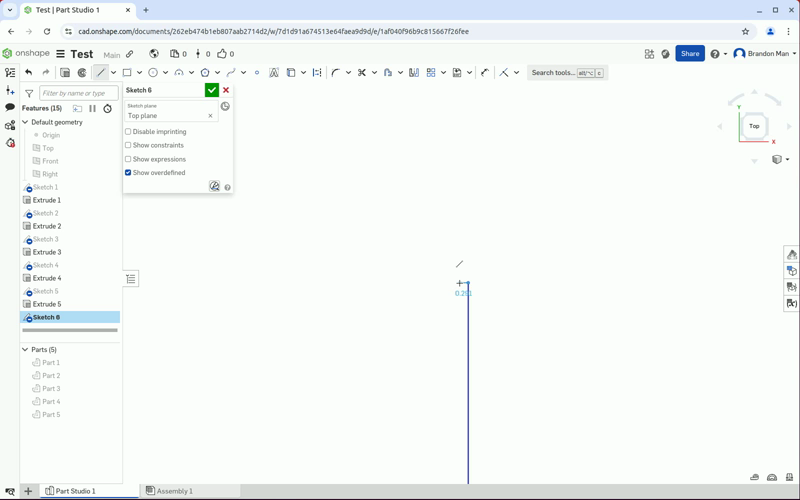
scroll(6)
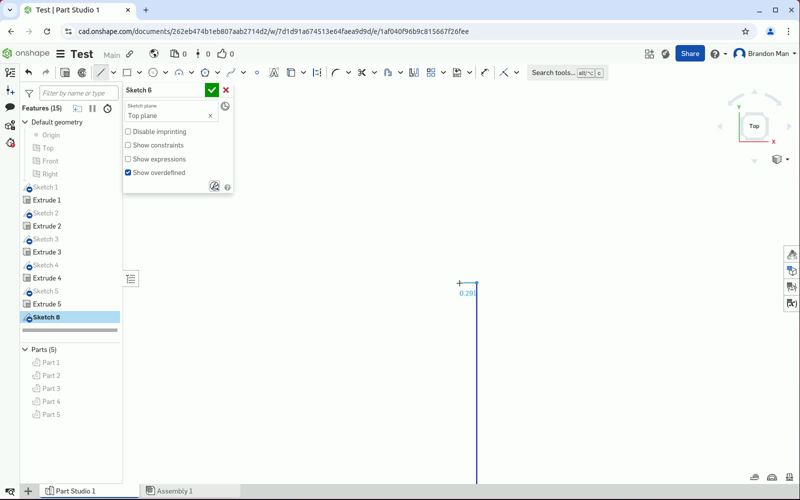
click(459, 282)
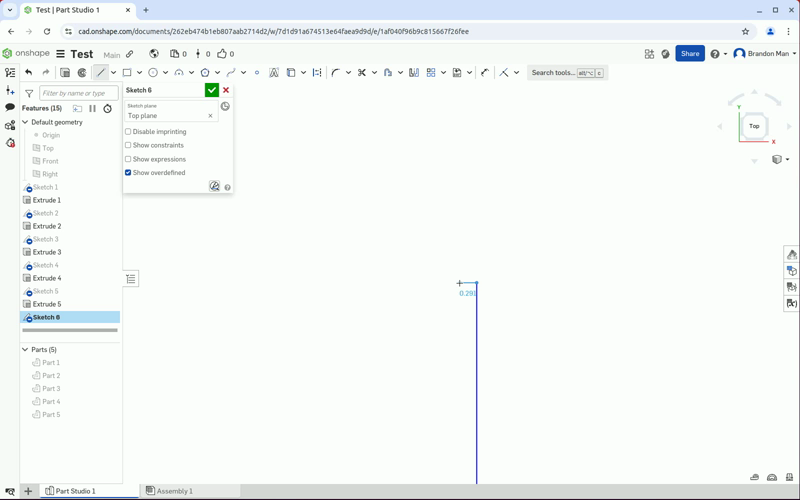
scroll(-6)
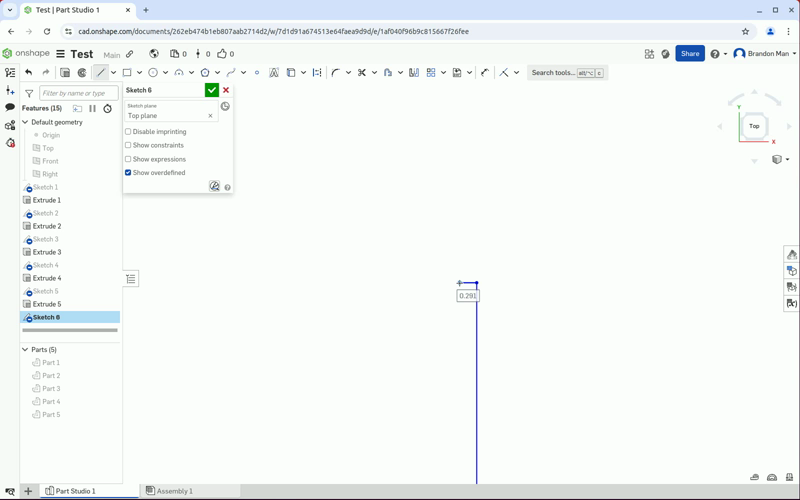
scroll(-6)
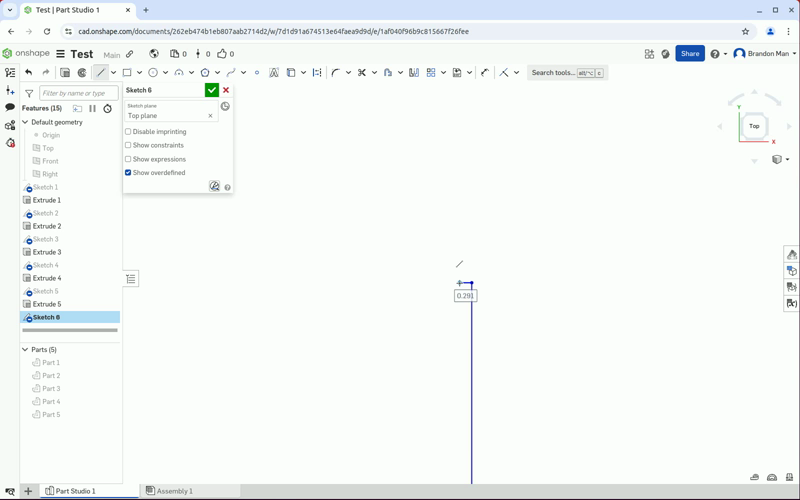
scroll(-6)
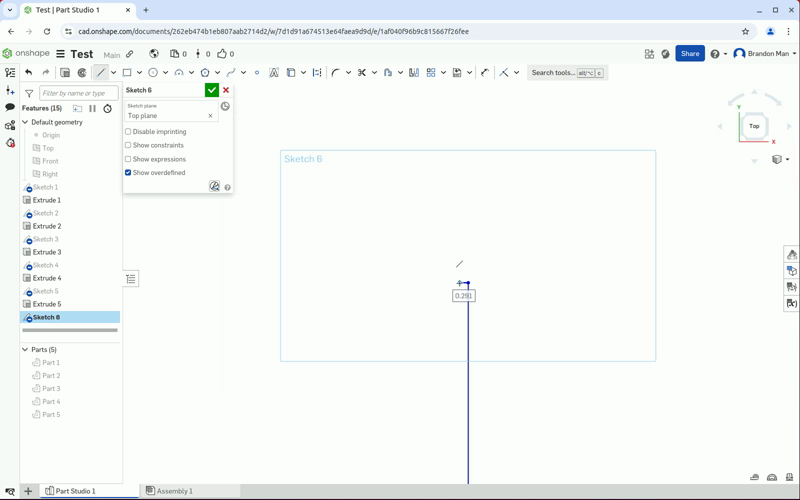
scroll(-6)
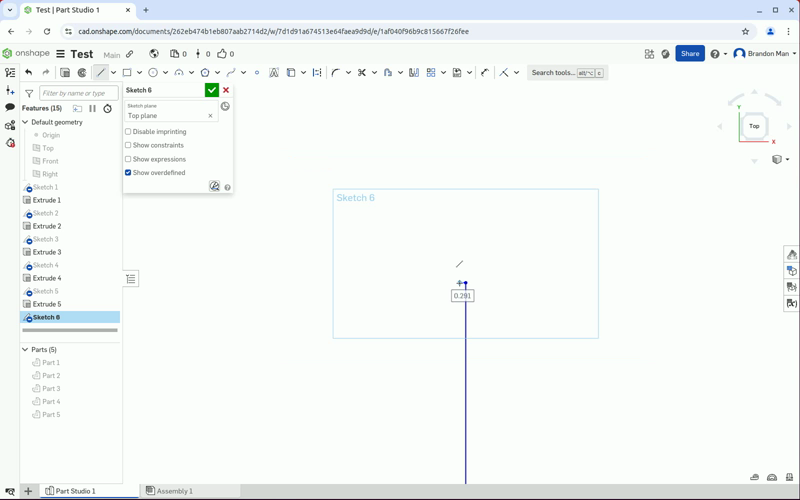
scroll(-6)
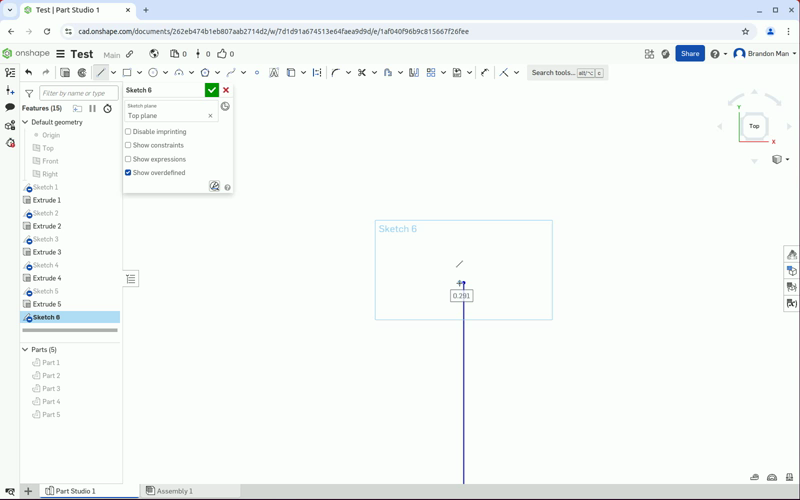
scroll(-6)
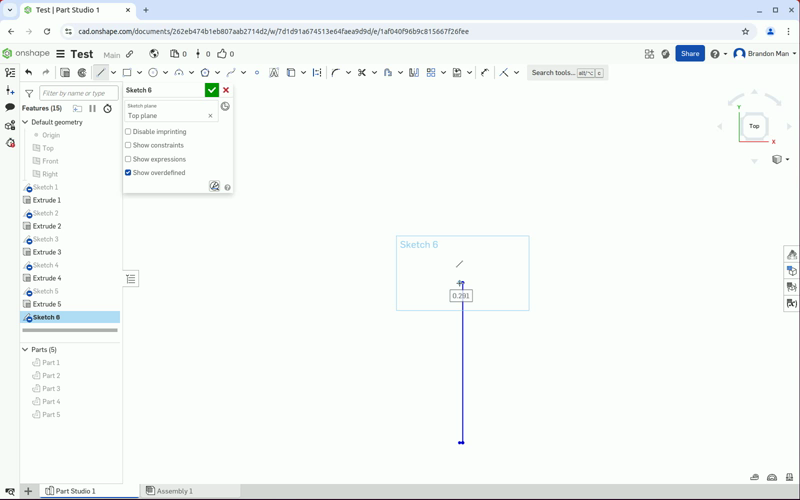
scroll(-6)
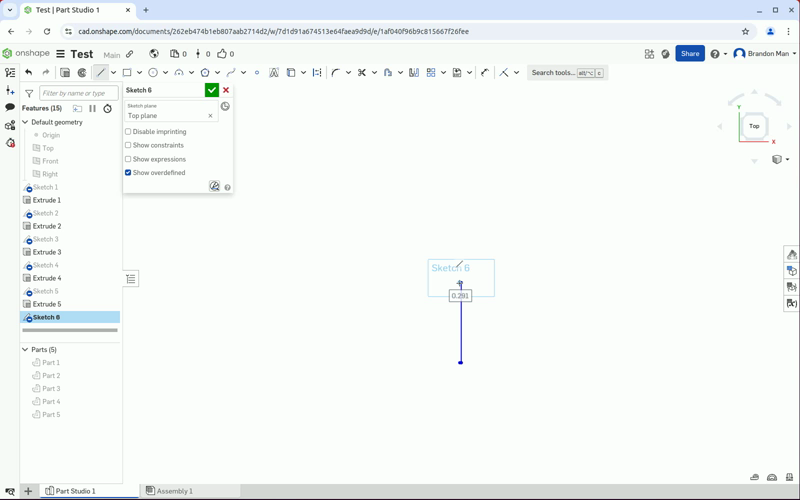
key_up(shift)
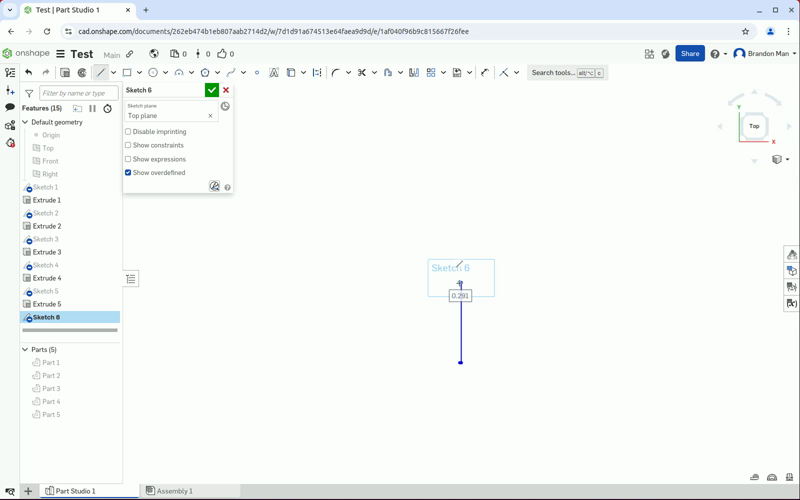
key_down(shift)
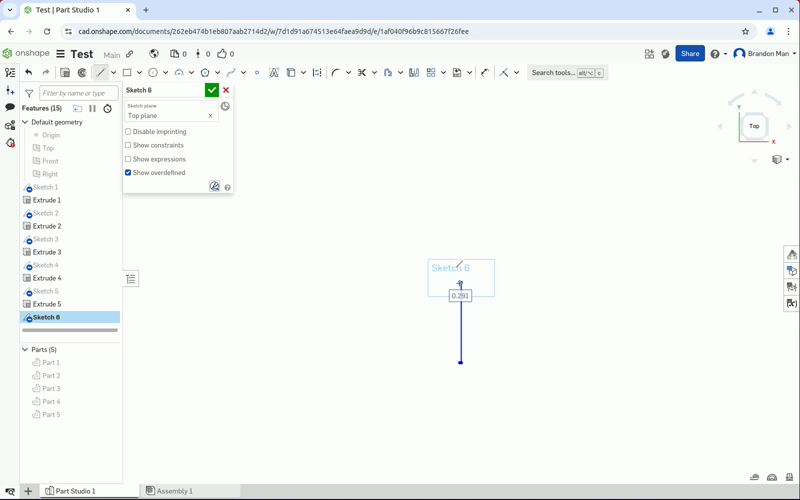
mouse_move(459, 362)
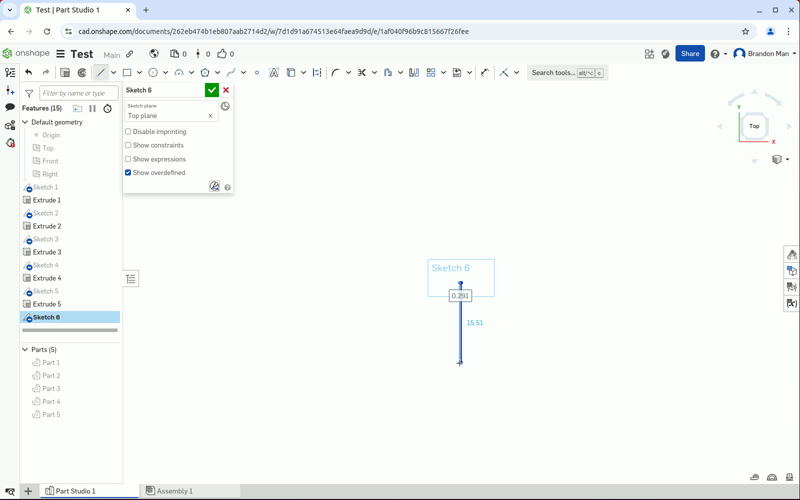
scroll(6)
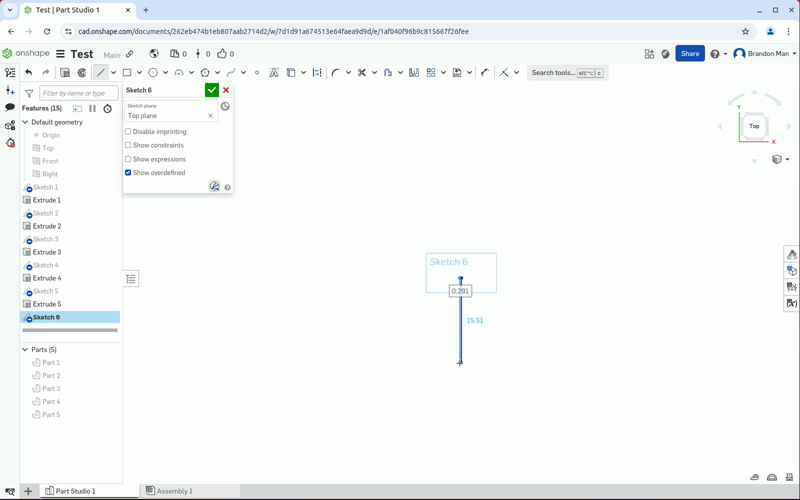
scroll(6)
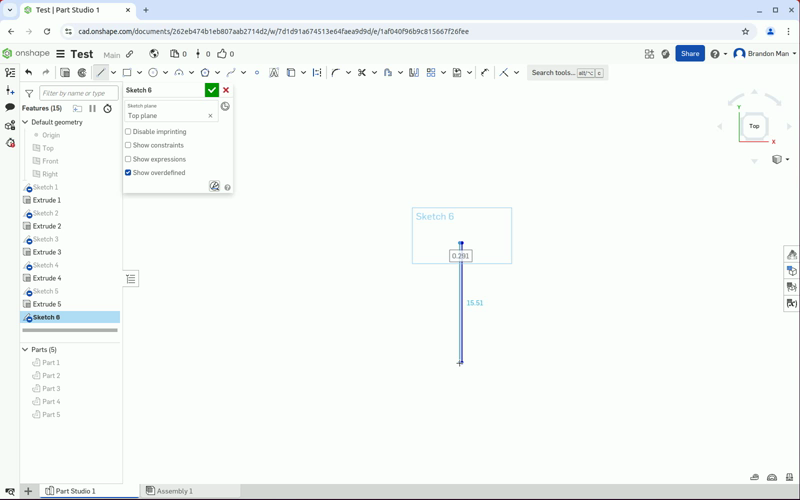
scroll(6)
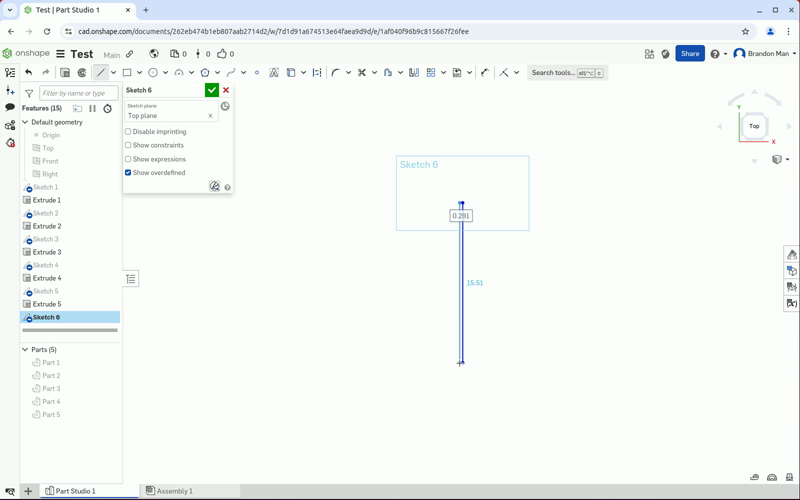
scroll(6)
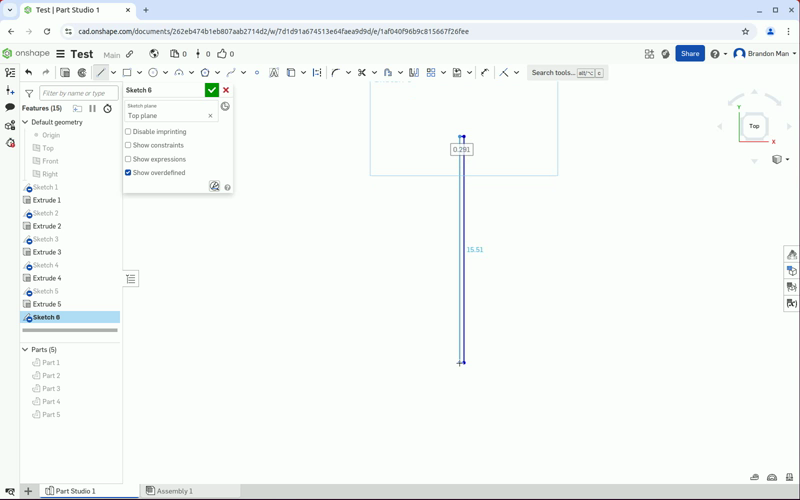
scroll(6)
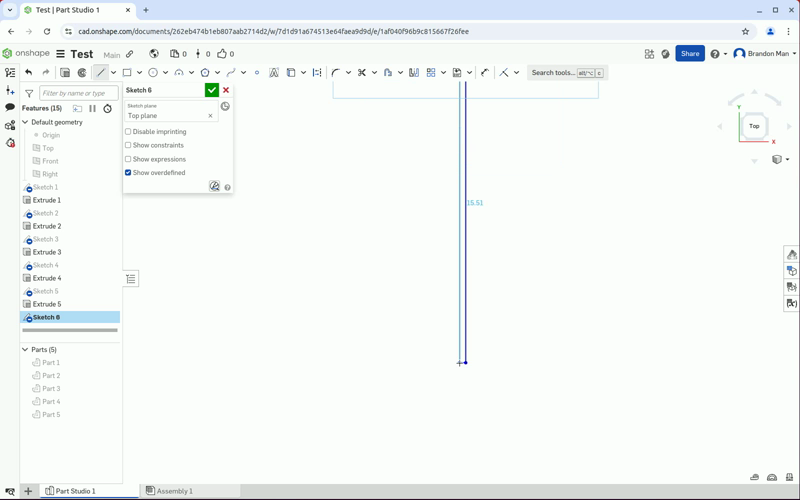
scroll(6)
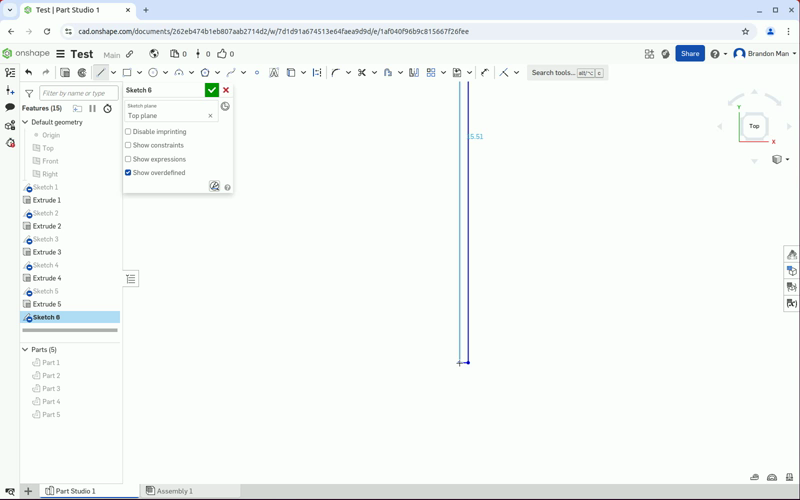
scroll(6)
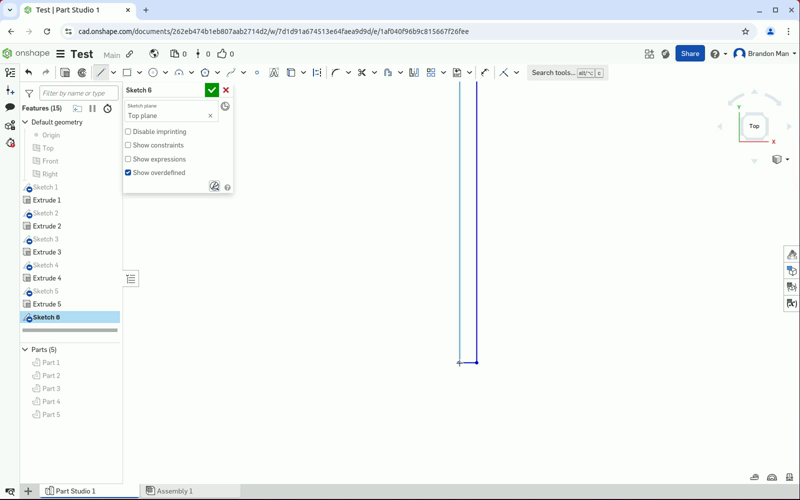
key_up(shift)
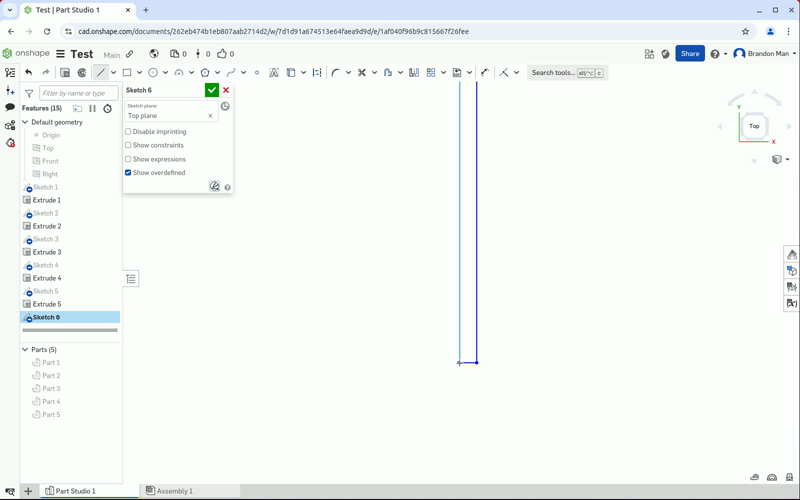
click(459, 362)
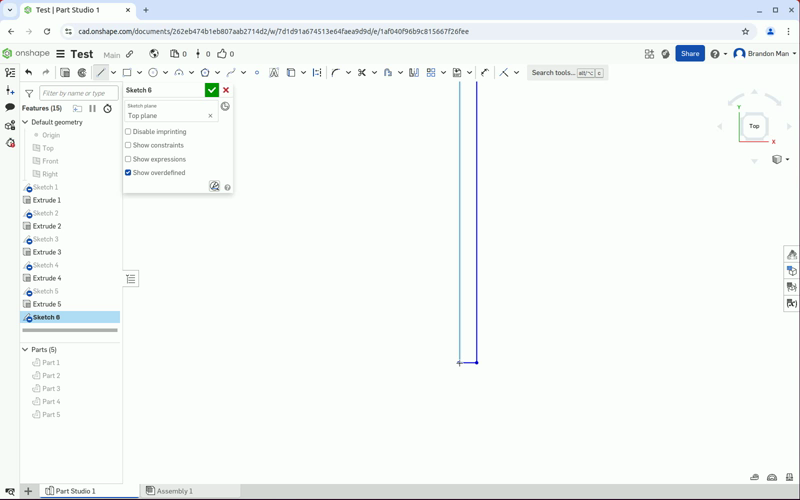
scroll(-6)
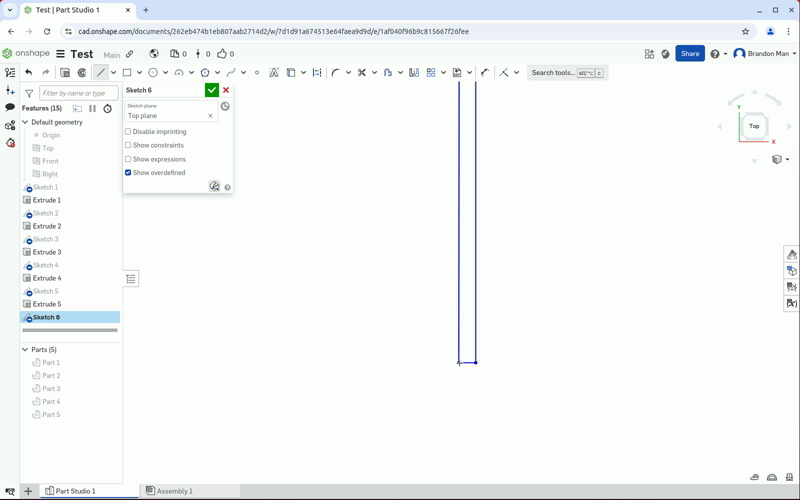
scroll(-6)
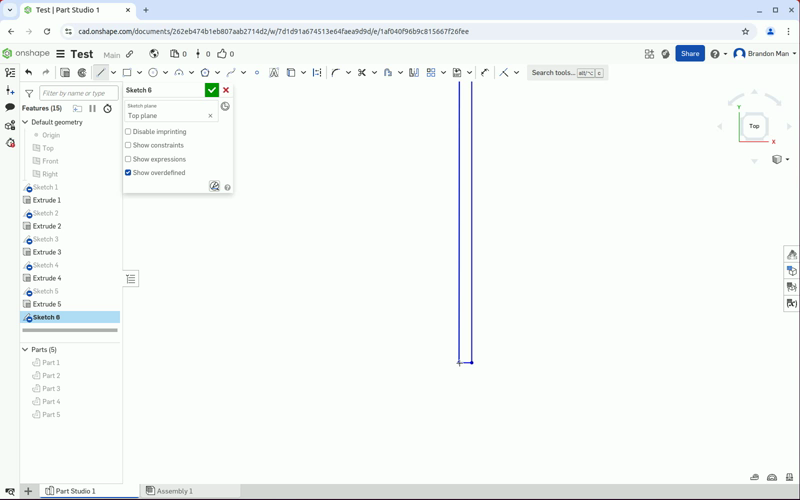
scroll(-6)
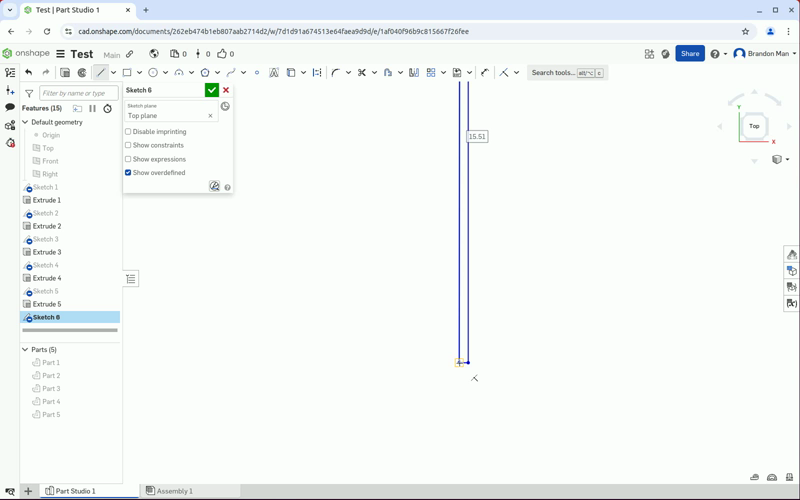
scroll(-6)
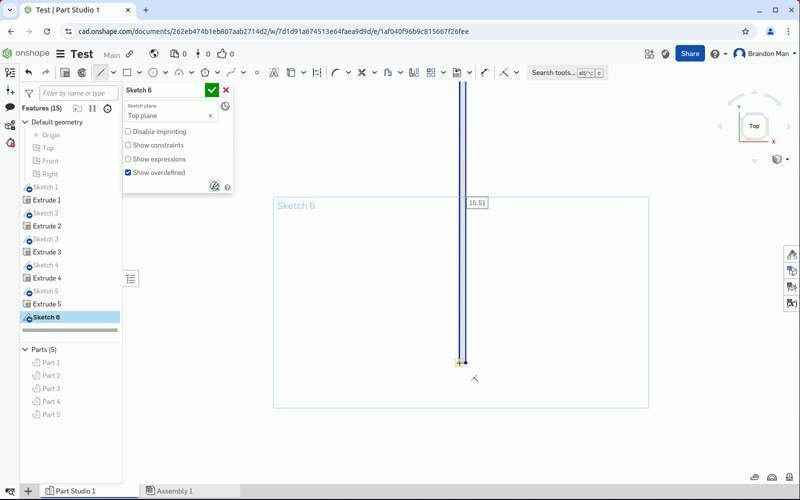
scroll(-6)
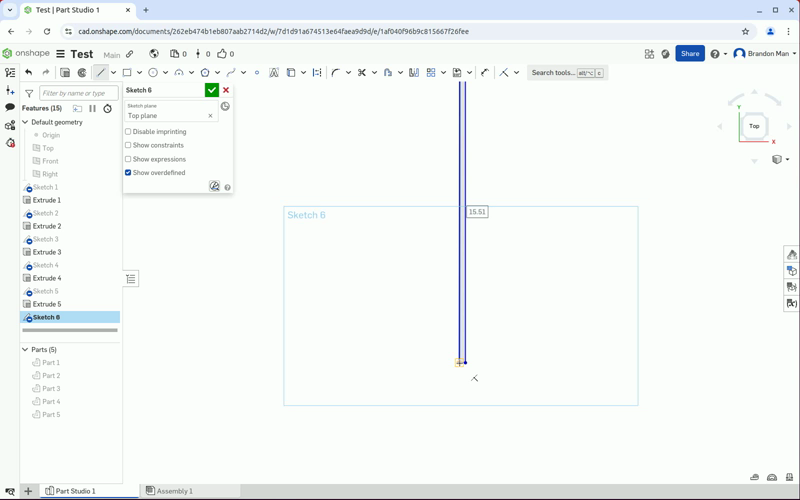
scroll(-6)
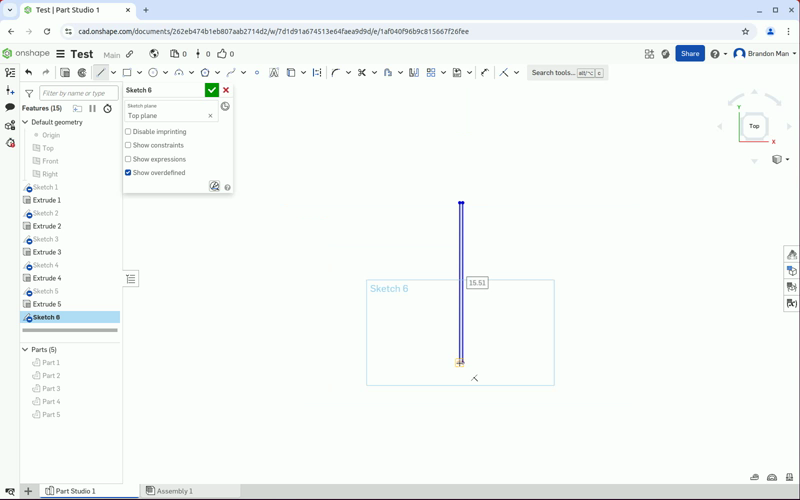
scroll(-6)
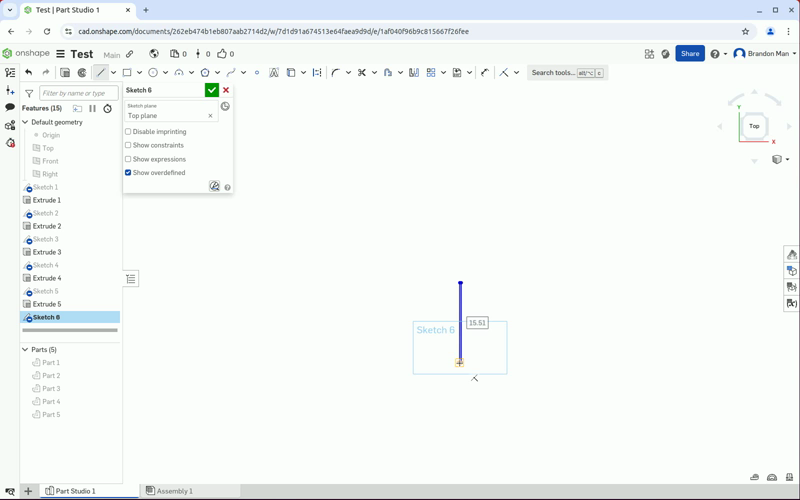
key(esc)
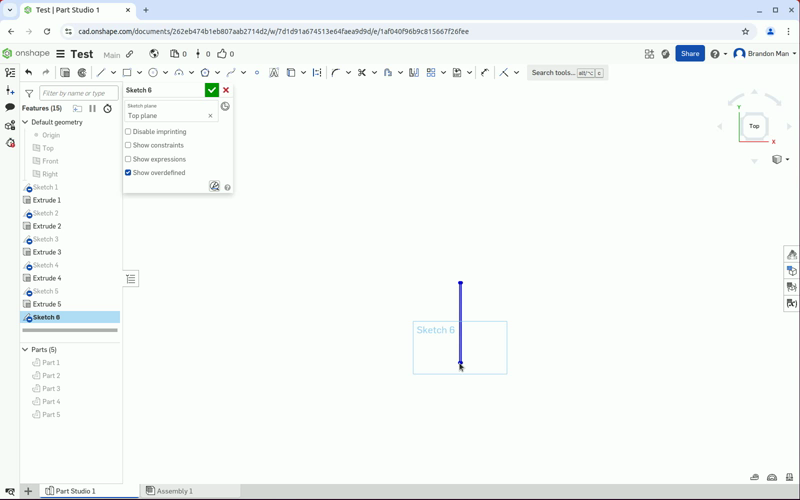
mouse_move(461, 326)
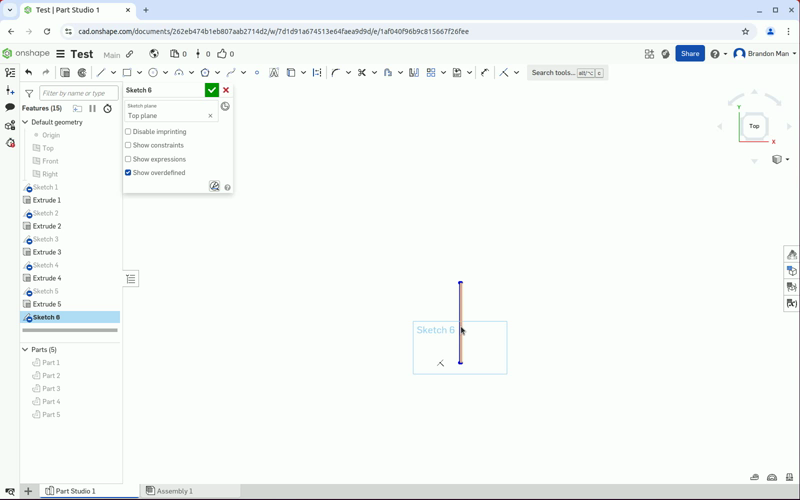
scroll(6)
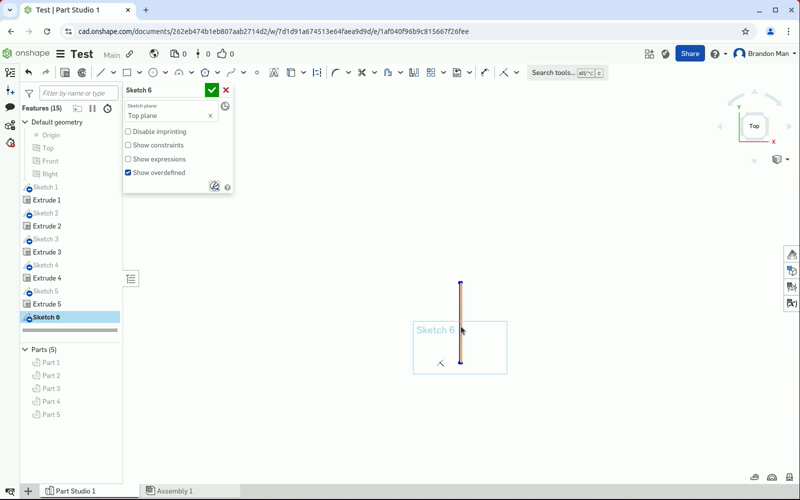
scroll(6)
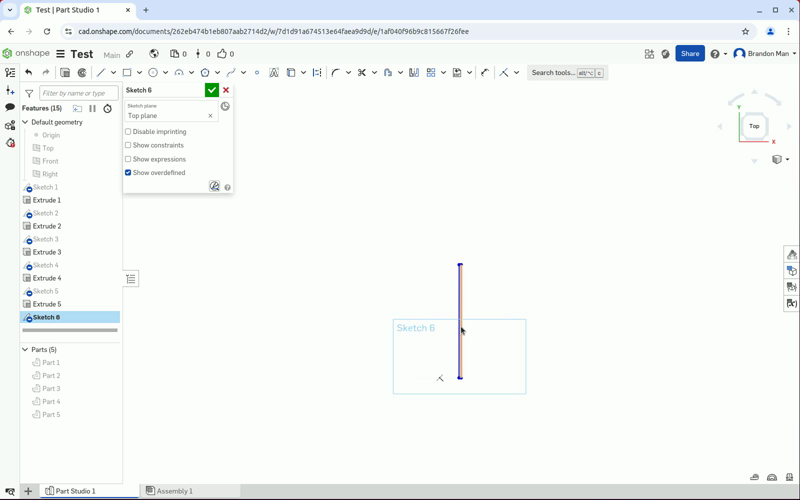
scroll(6)
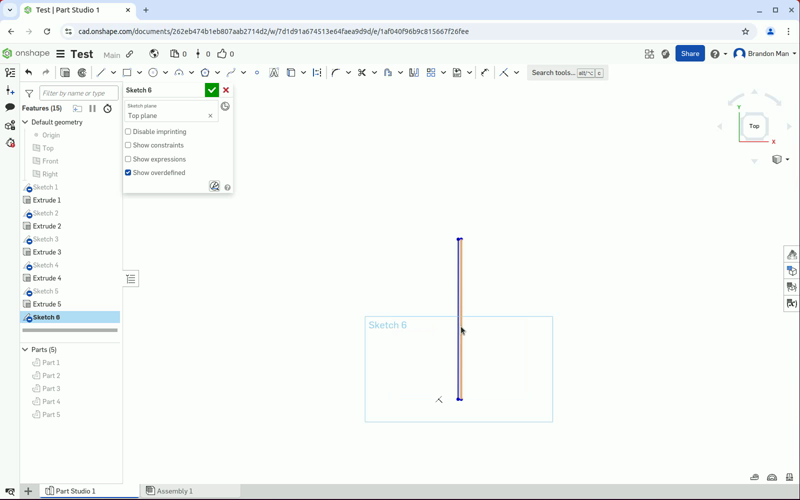
scroll(6)
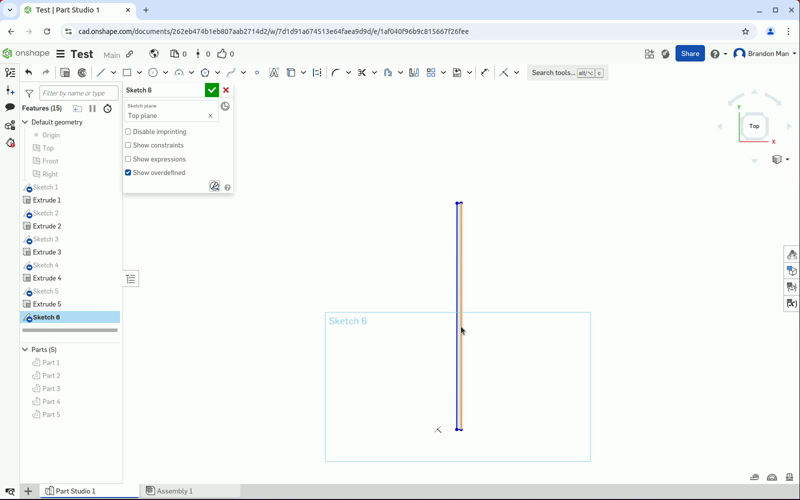
scroll(6)
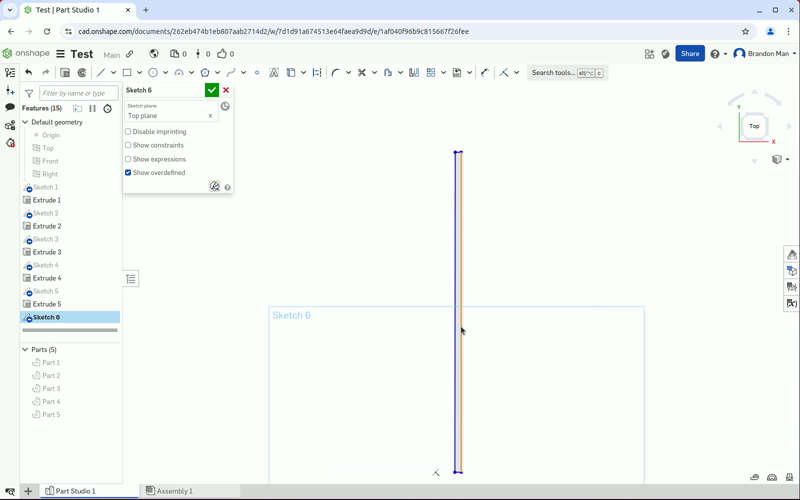
scroll(6)
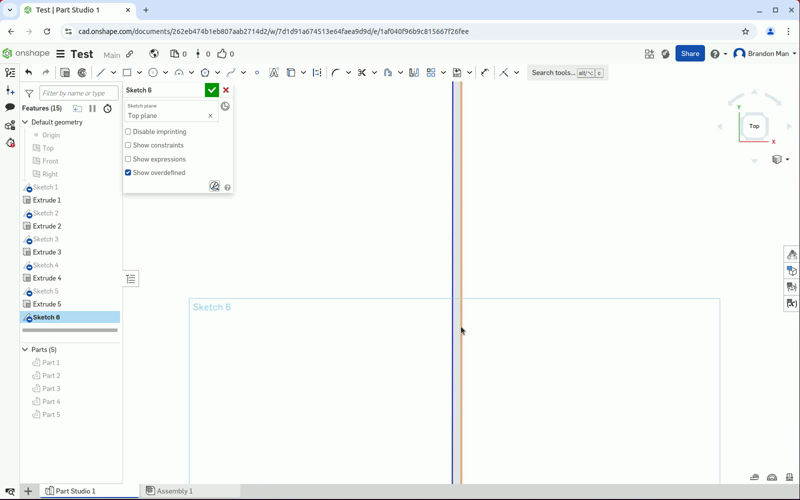
scroll(6)
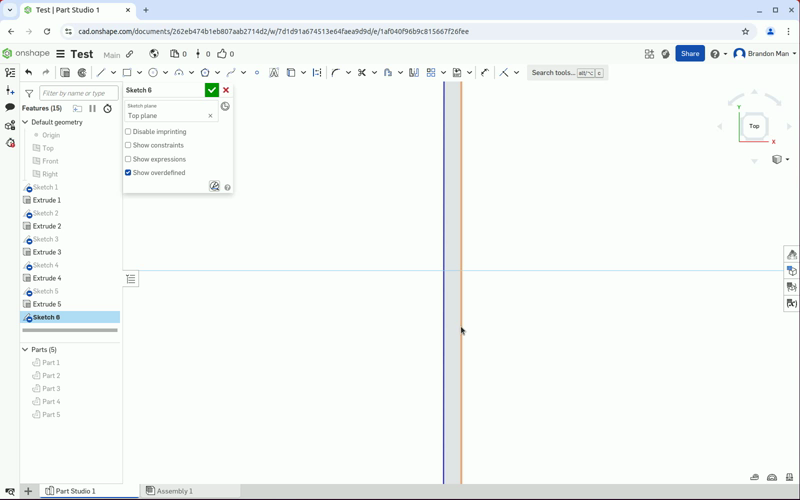
click(461, 326)
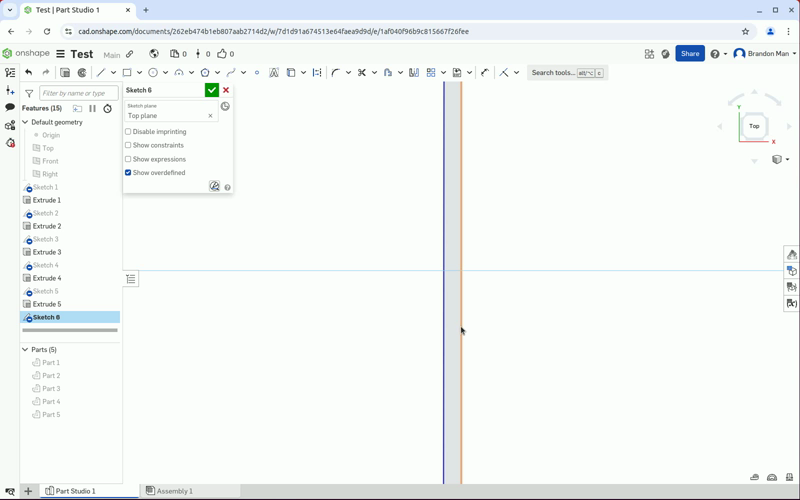
scroll(-6)
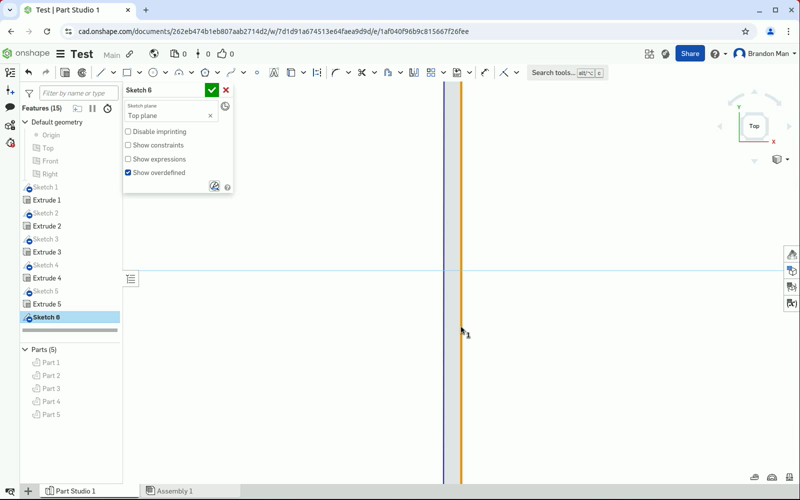
scroll(-6)
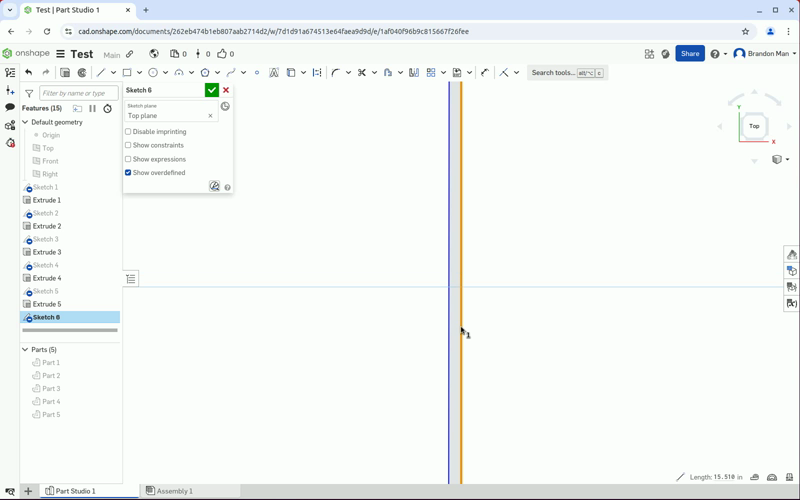
scroll(-6)
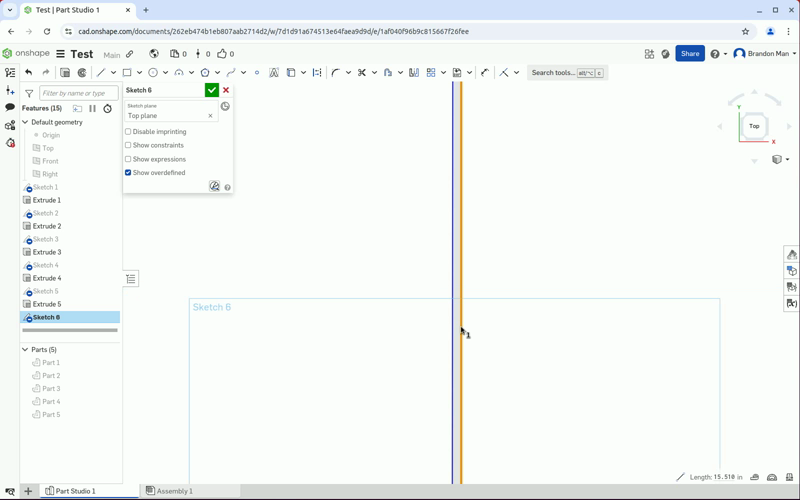
scroll(-6)
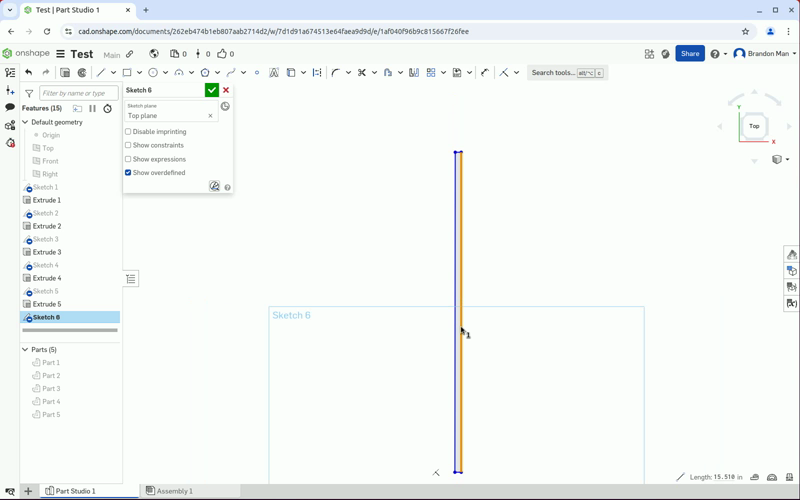
scroll(-6)
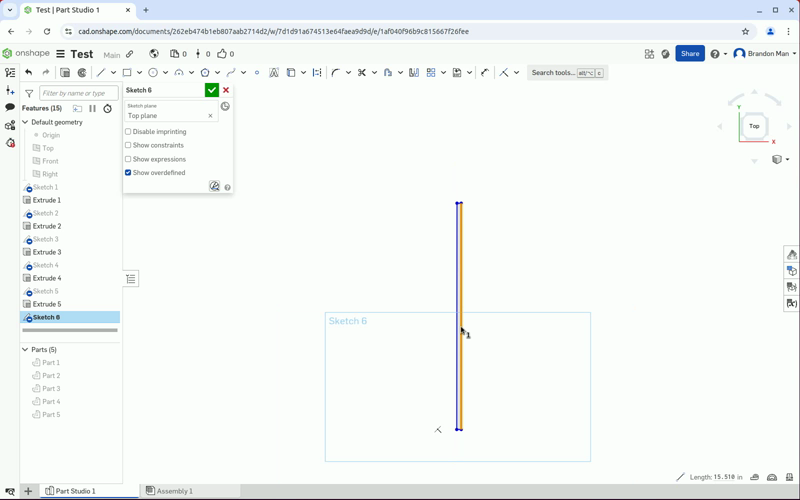
scroll(-6)
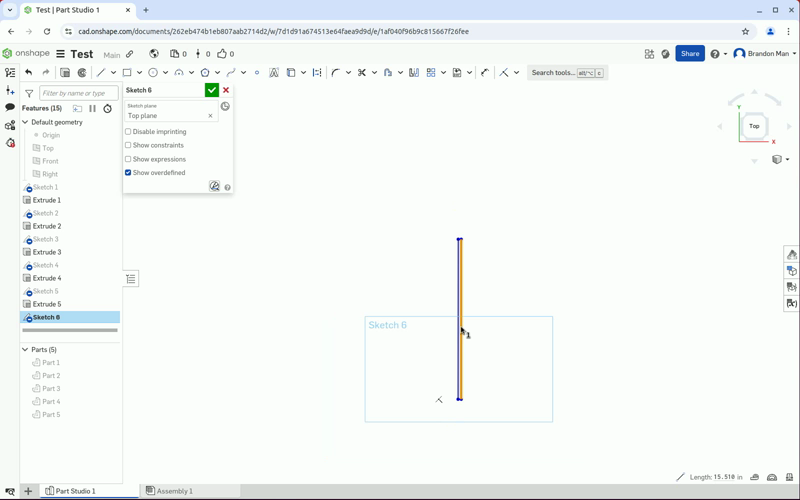
scroll(-6)
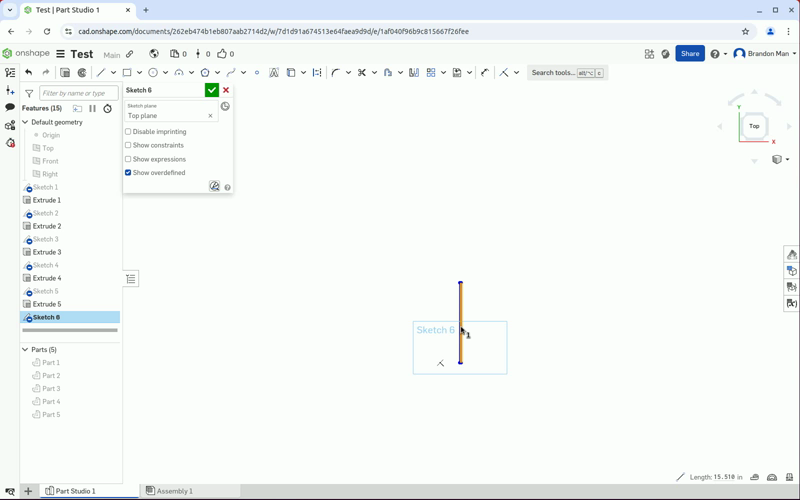
mouse_move(73, 352)
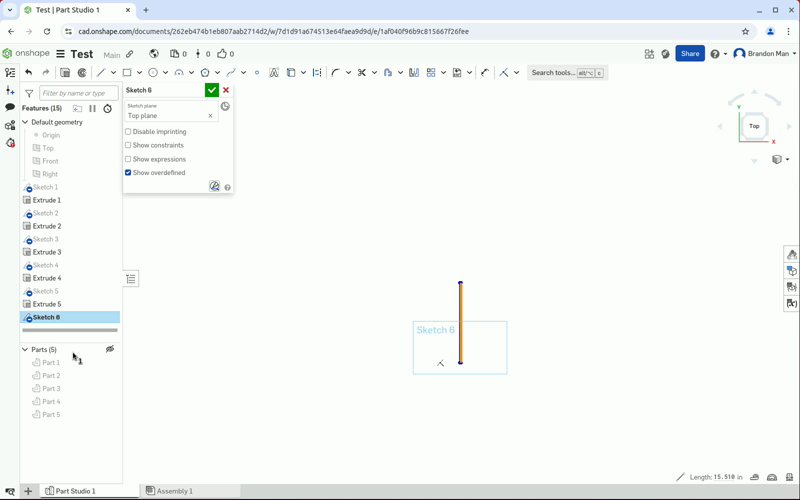
key(shift+y)
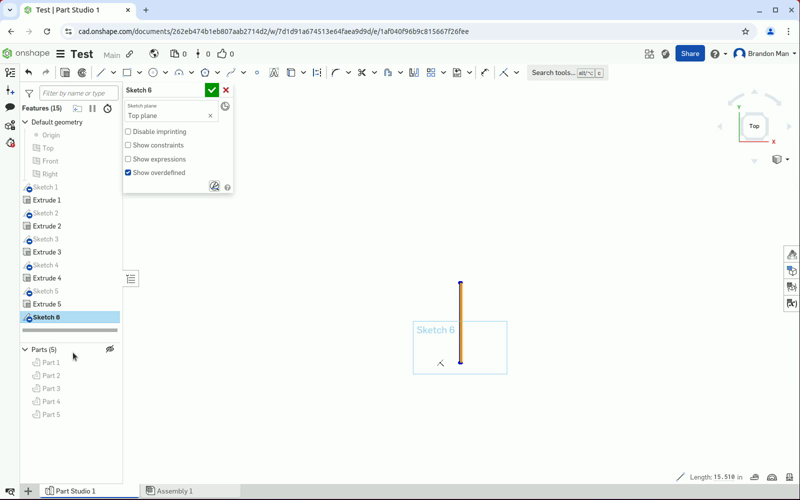
key(shift+e)
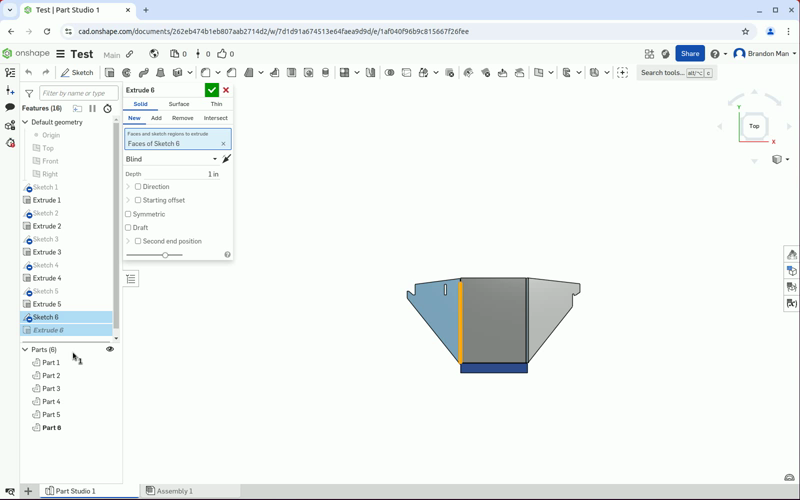
mouse_move(143, 106)
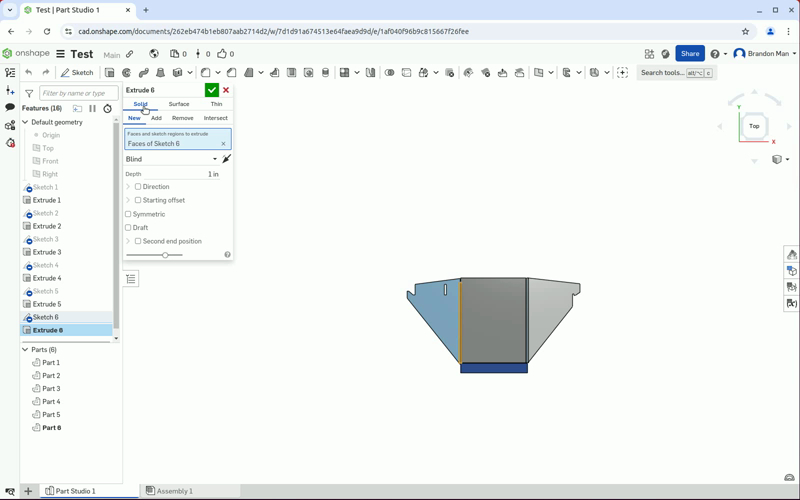
click(143, 106)
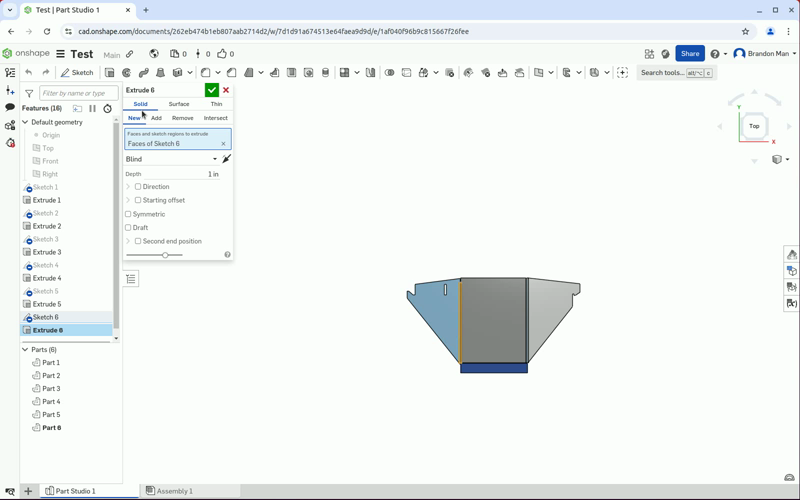
mouse_move(137, 120)
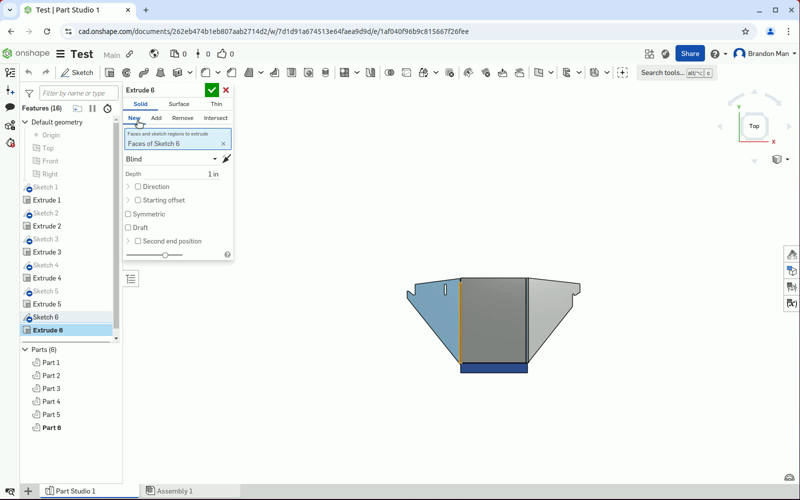
click(137, 120)
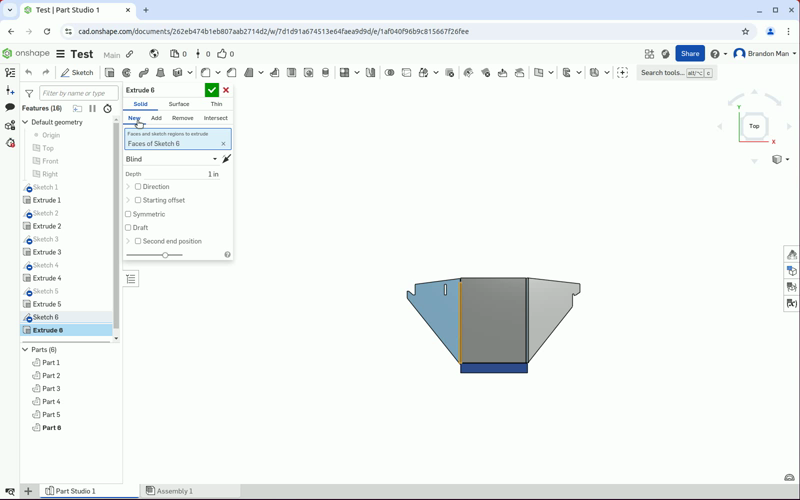
key(tab, 4)
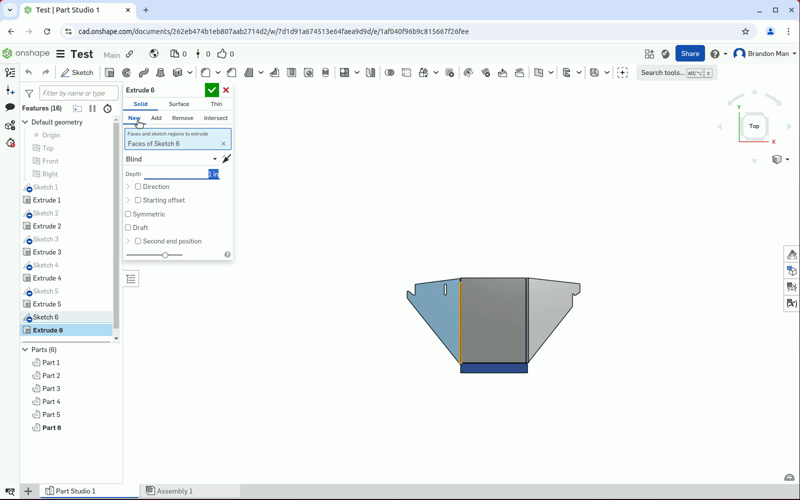
text(-0.241)
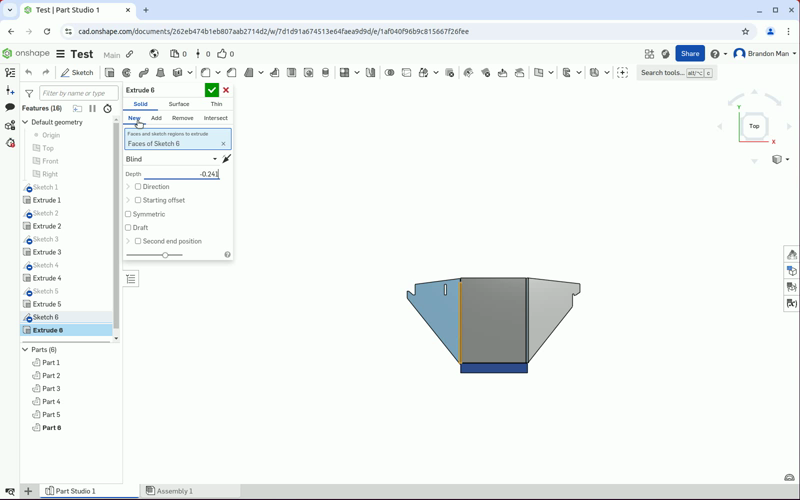
key(enter)
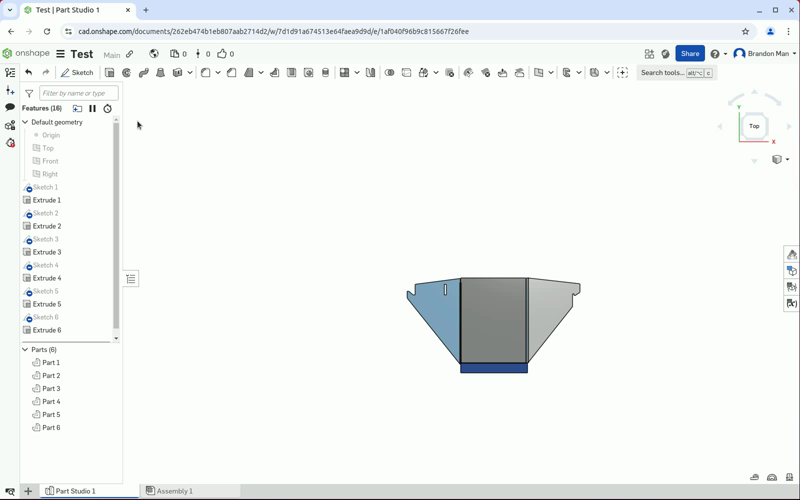
key(shift+h)
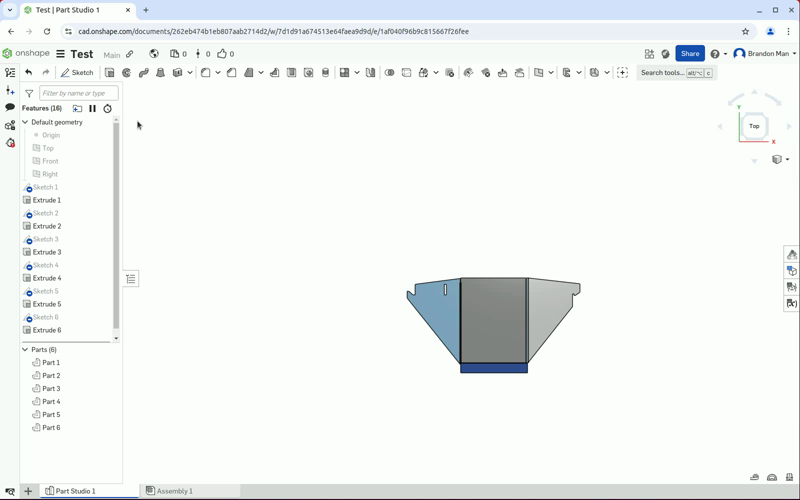
key(shift+h)
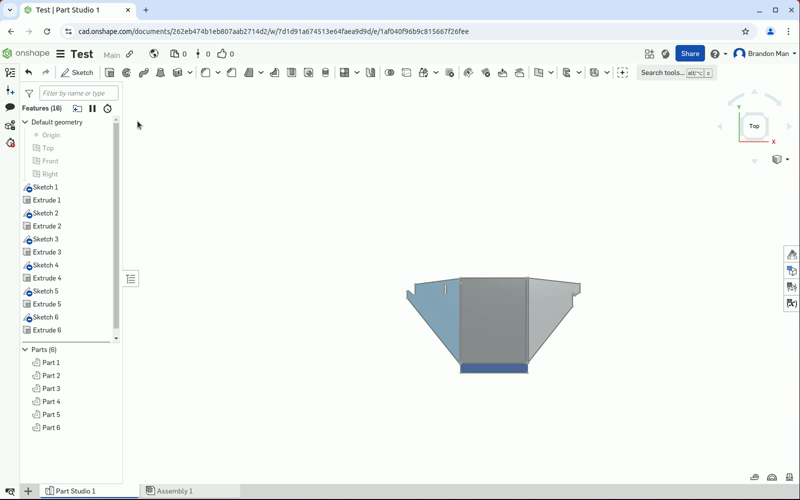
key(shift+7)
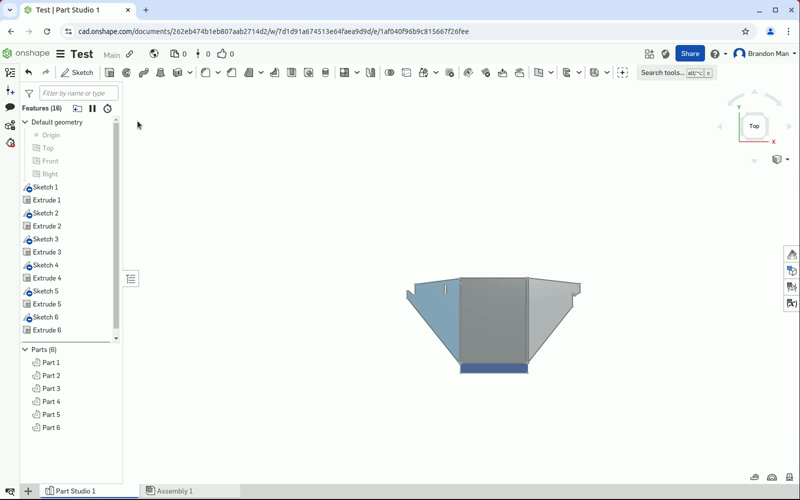
key(up, 3)
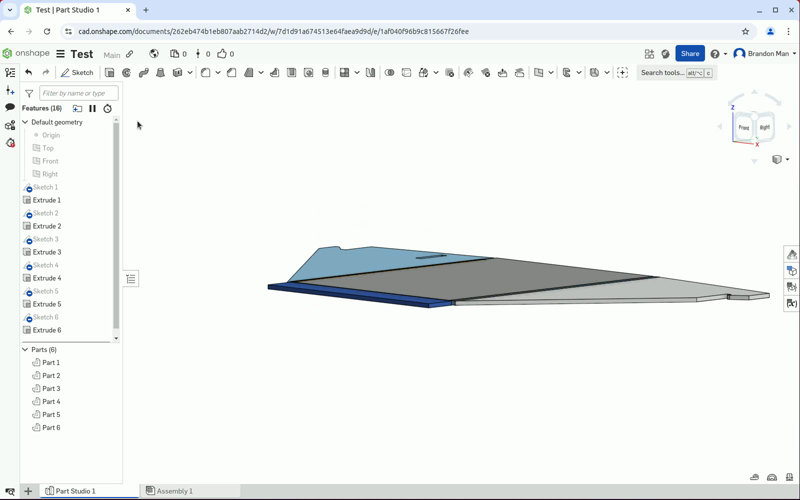
key(left, 3)
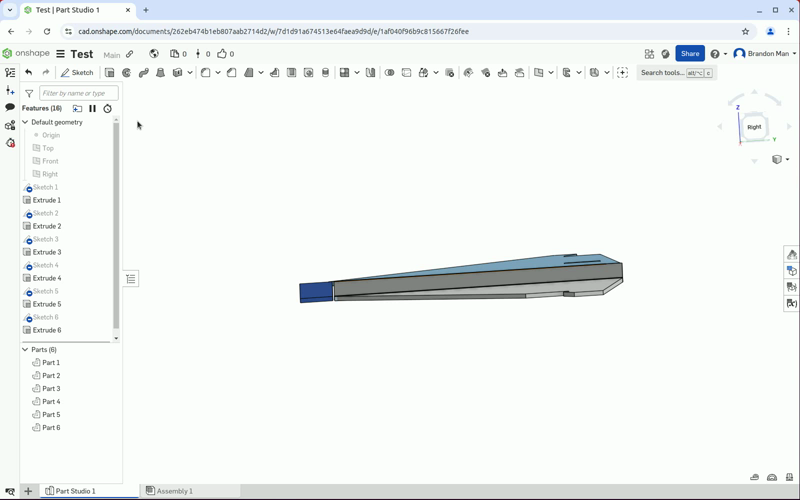
key(right, 3)
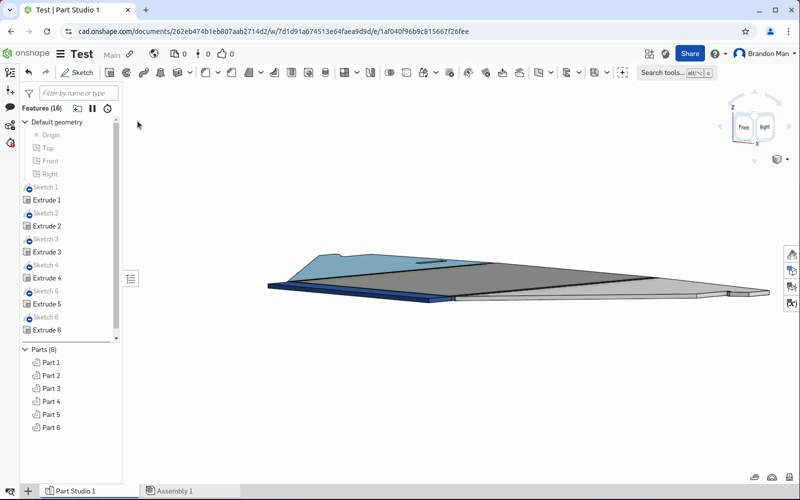
key(down, 3)
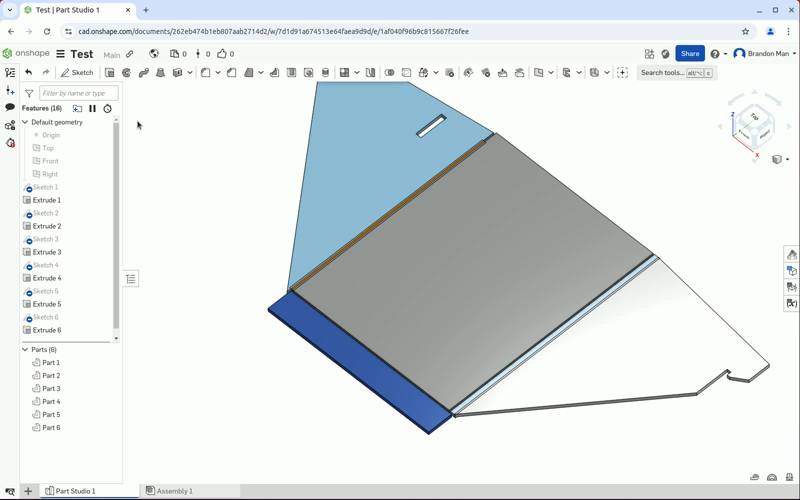
mouse_move(69, 189)
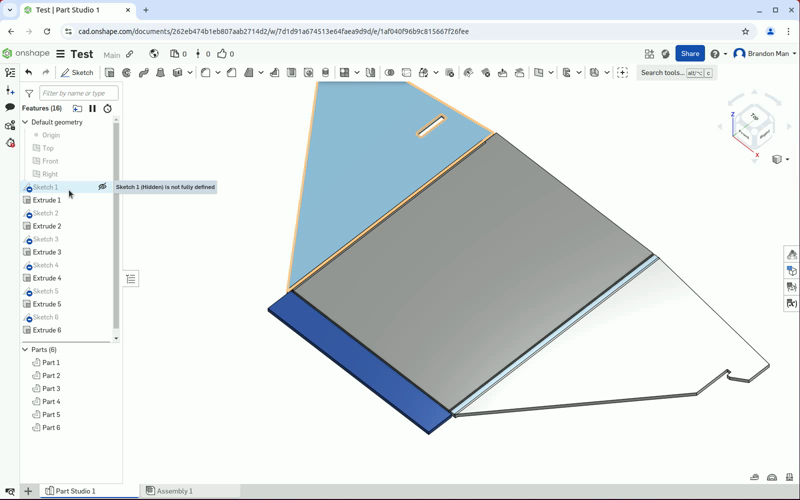
click(69, 189)